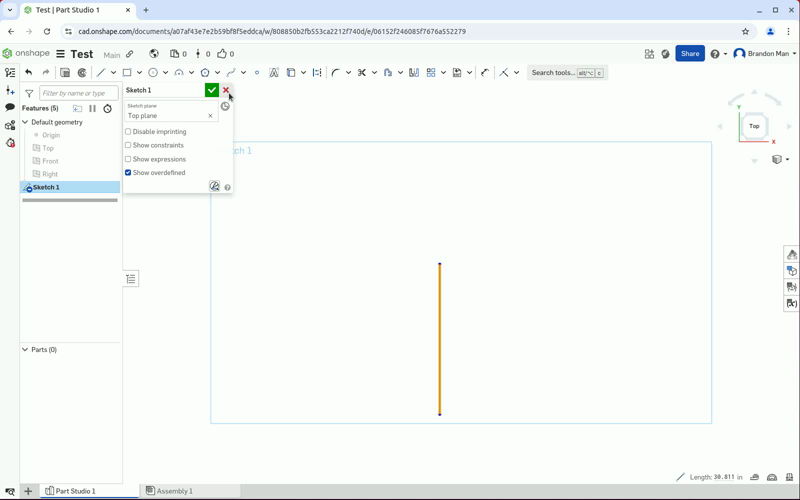
key(shift+h)
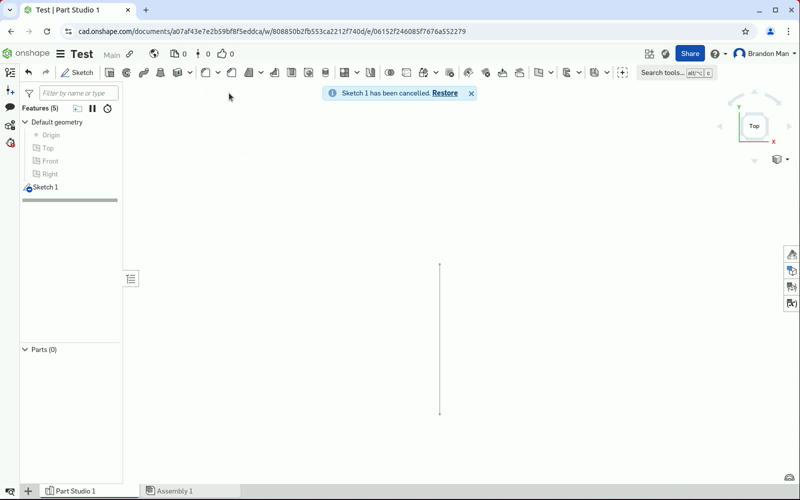
key(shift+s)
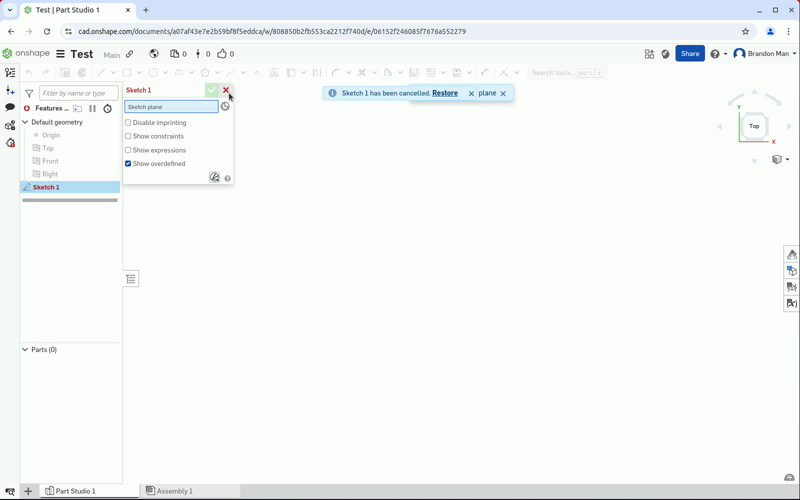
mouse_move(73, 150)
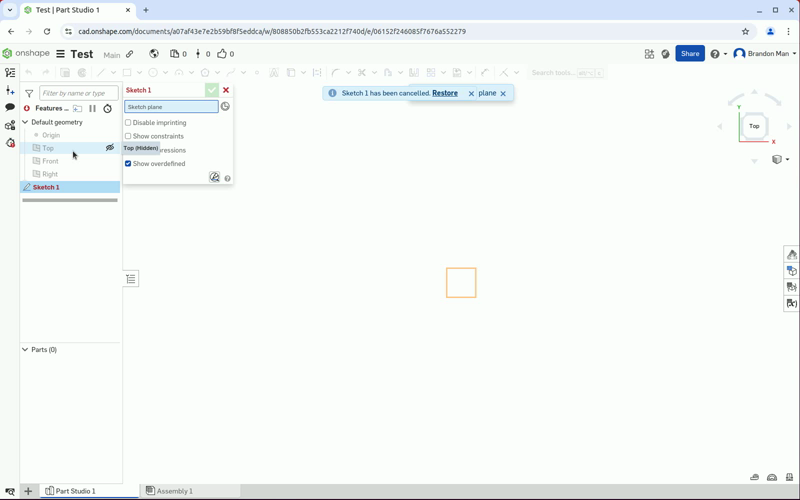
click(73, 150)
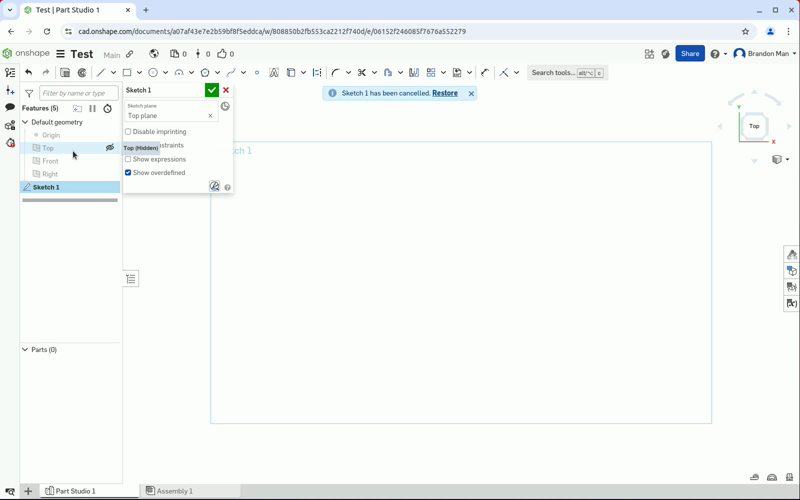
mouse_move(73, 352)
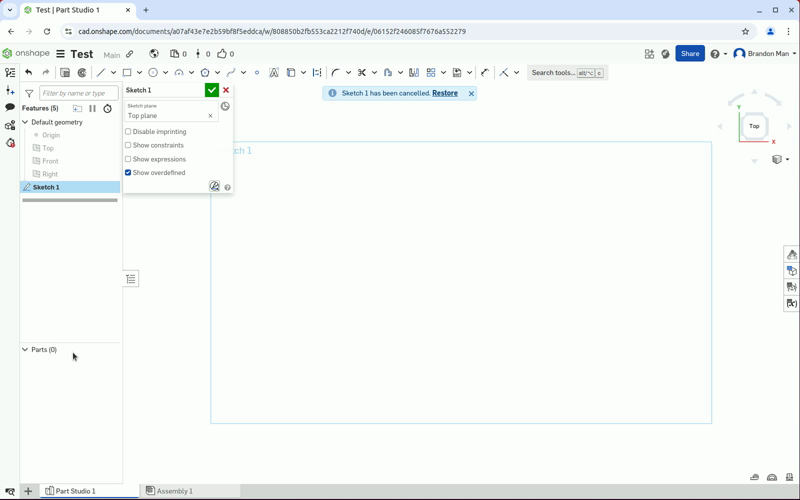
key(y)
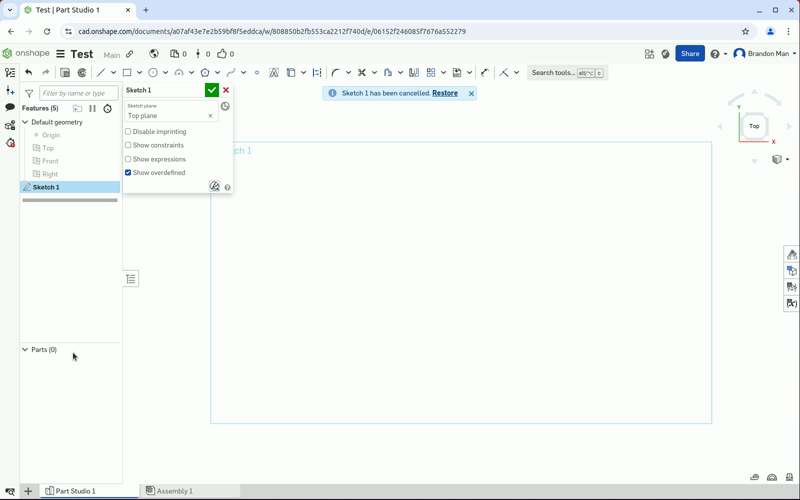
key(l)
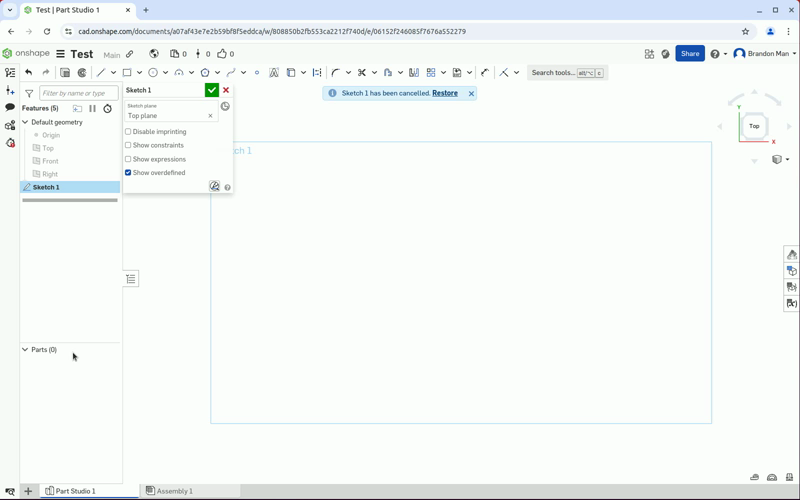
key_down(shift)
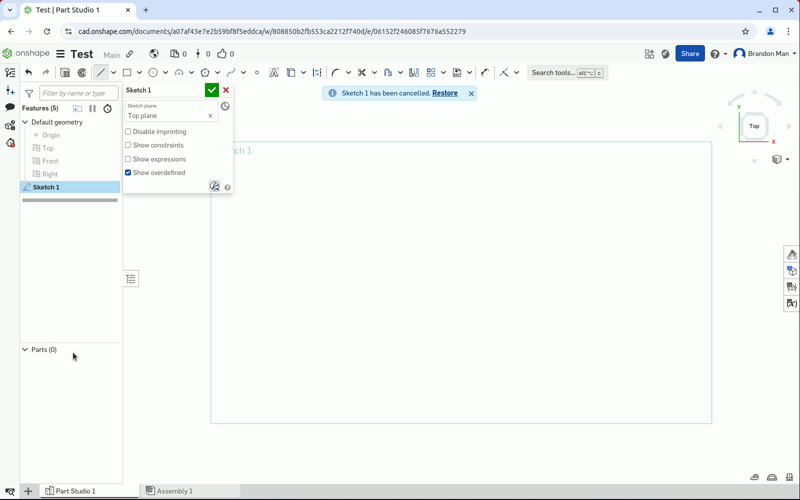
mouse_move(460, 282)
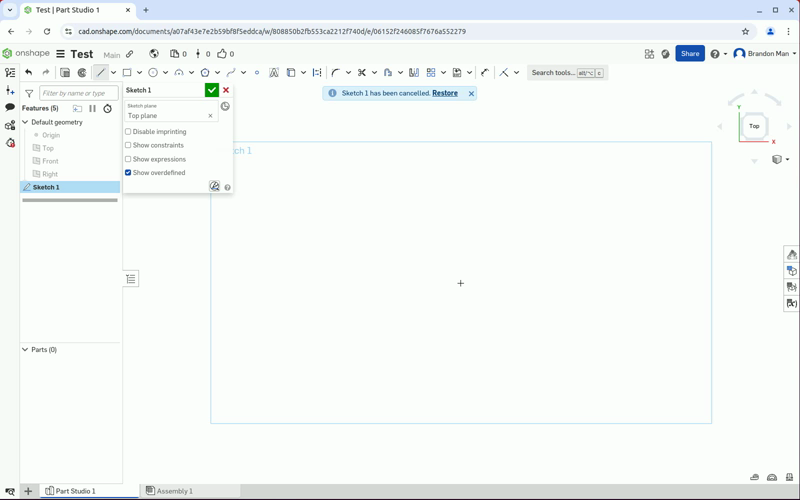
click(460, 282)
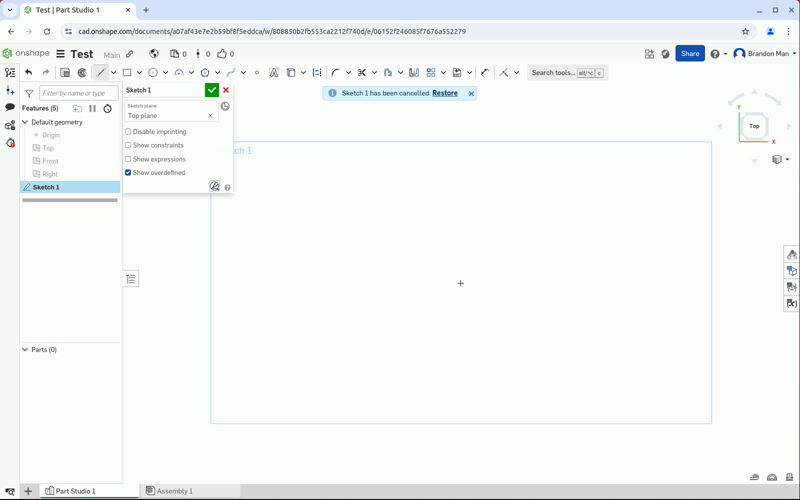
key_up(shift)
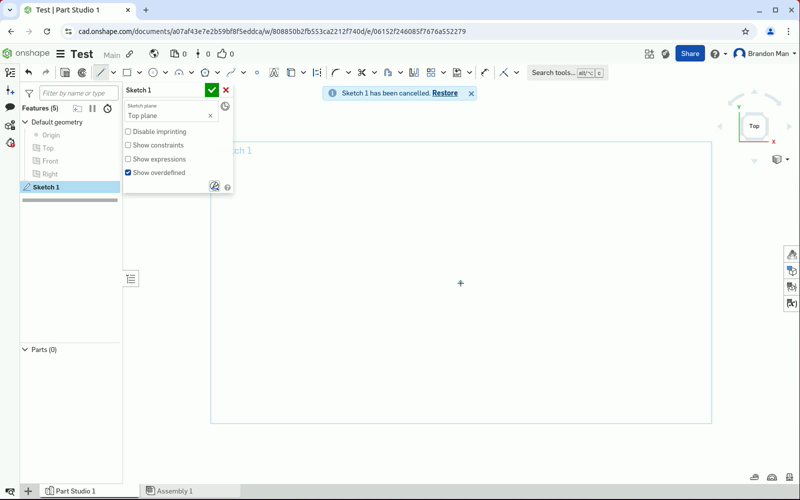
key_down(shift)
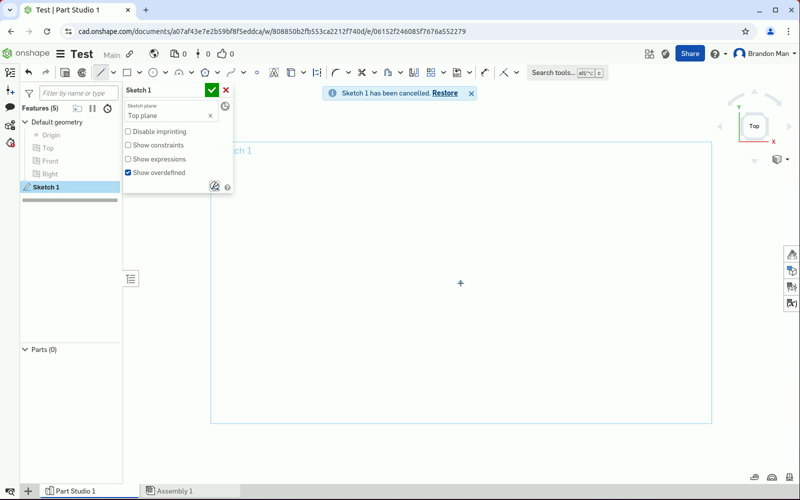
mouse_move(573, 282)
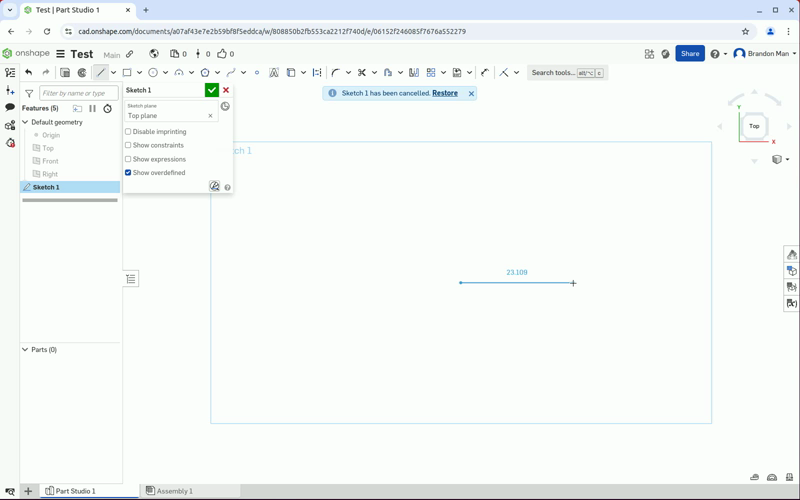
click(573, 282)
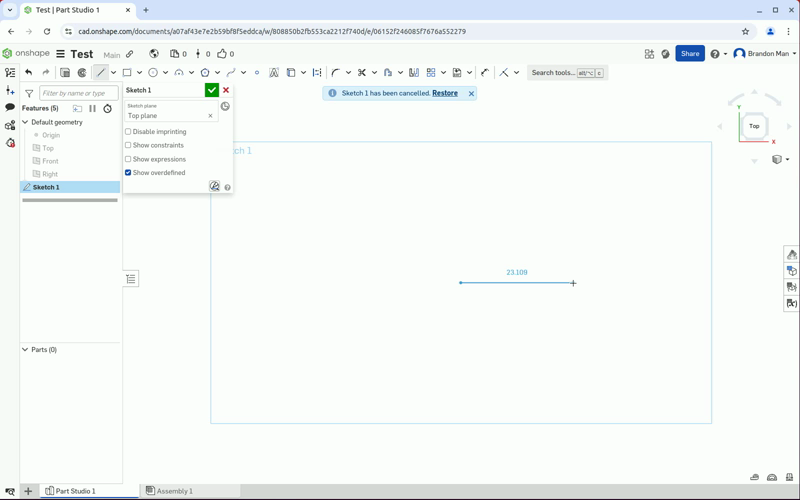
key_up(shift)
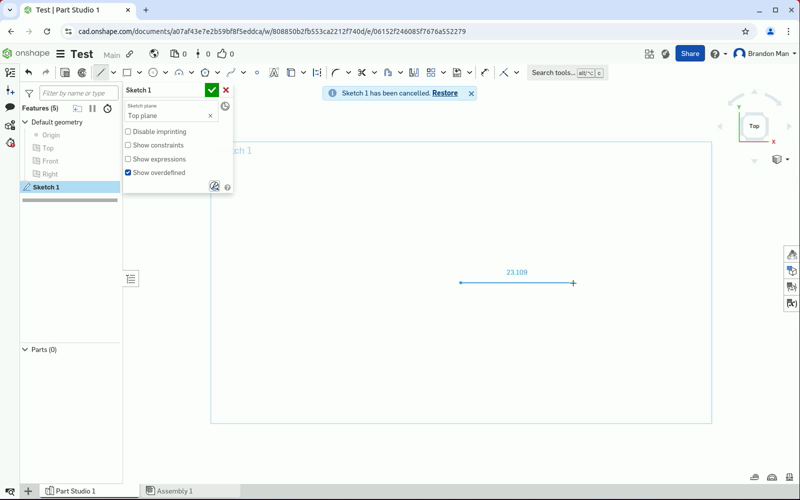
key_down(shift)
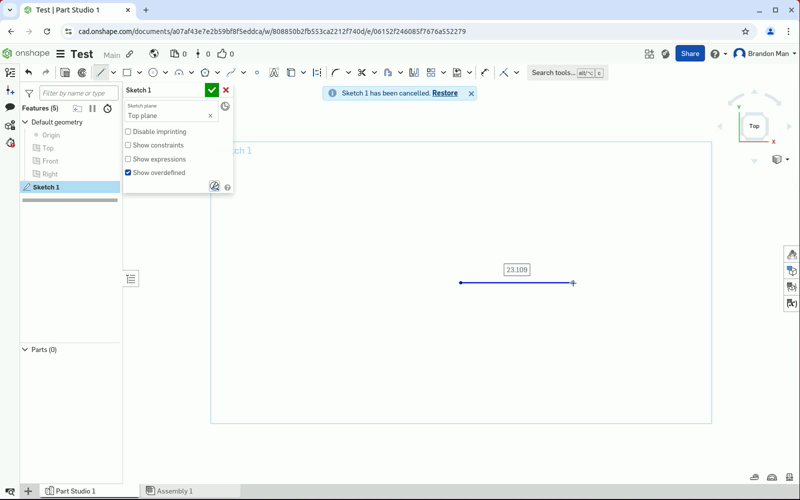
mouse_move(589, 282)
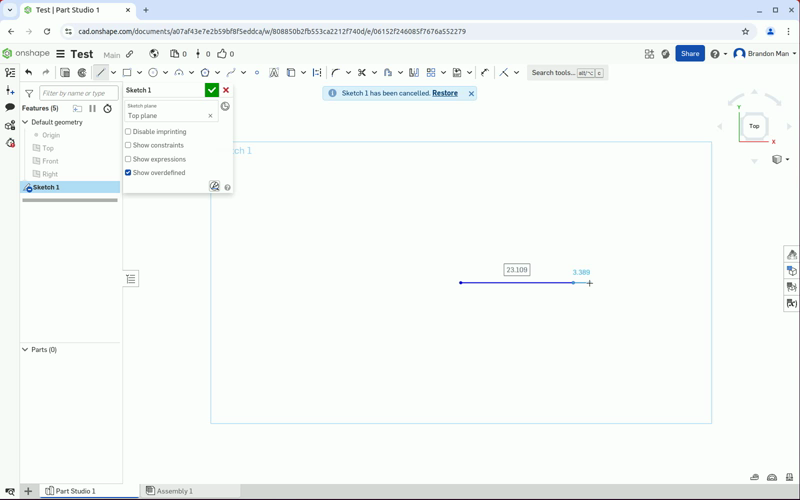
mouse_move(573, 271)
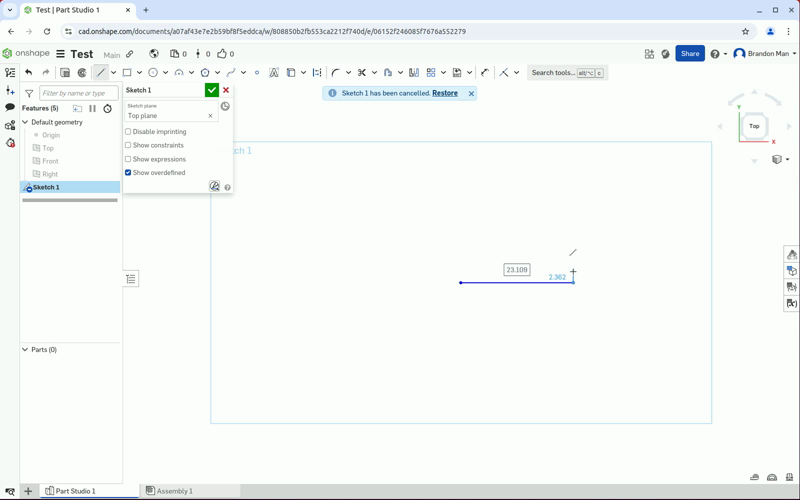
click(573, 271)
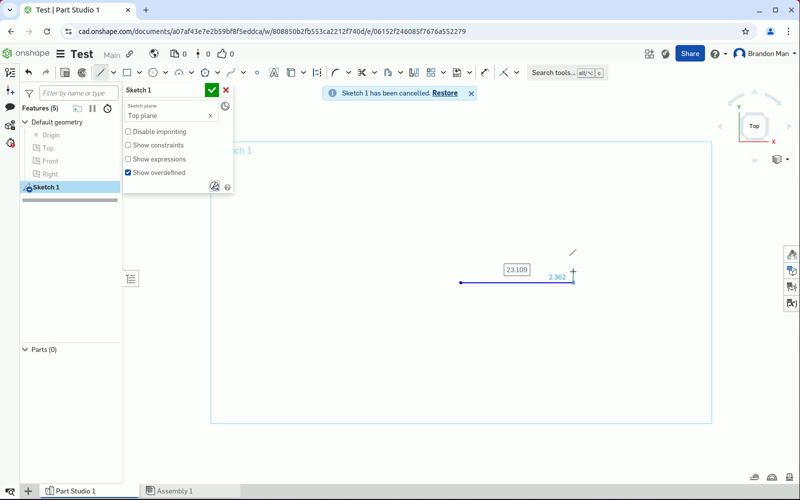
key_up(shift)
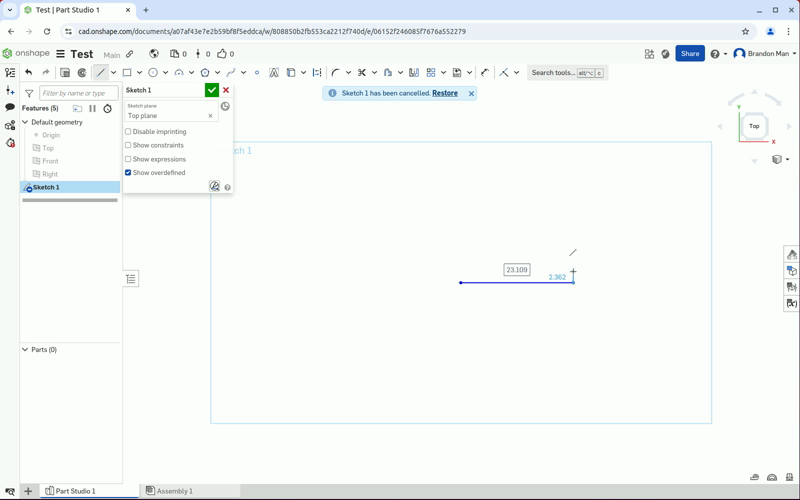
key_down(shift)
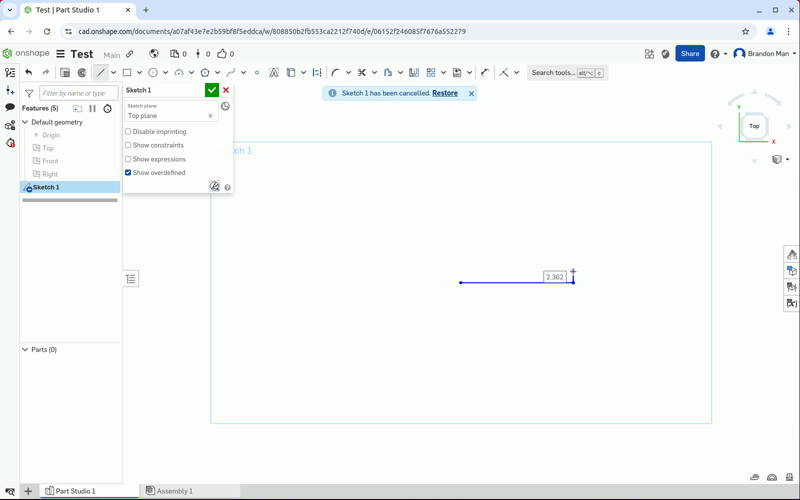
mouse_move(460, 271)
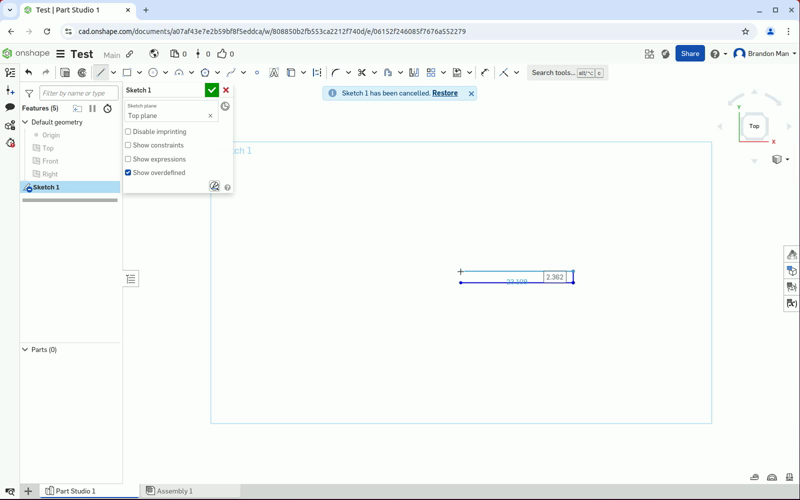
click(460, 271)
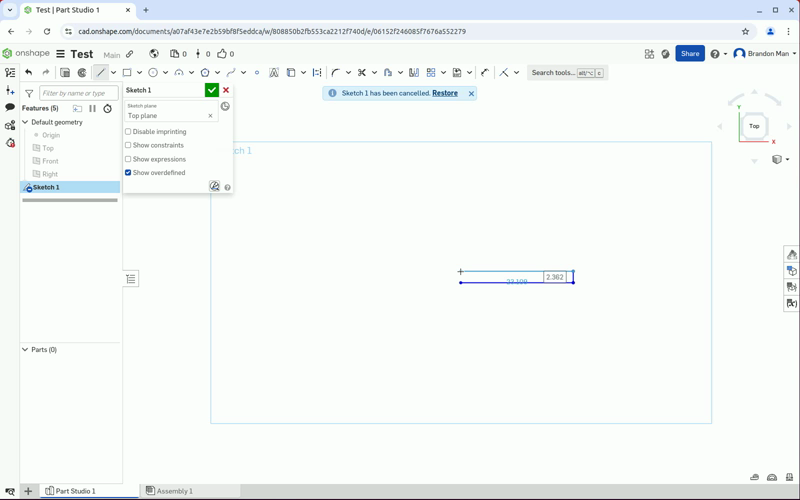
key_up(shift)
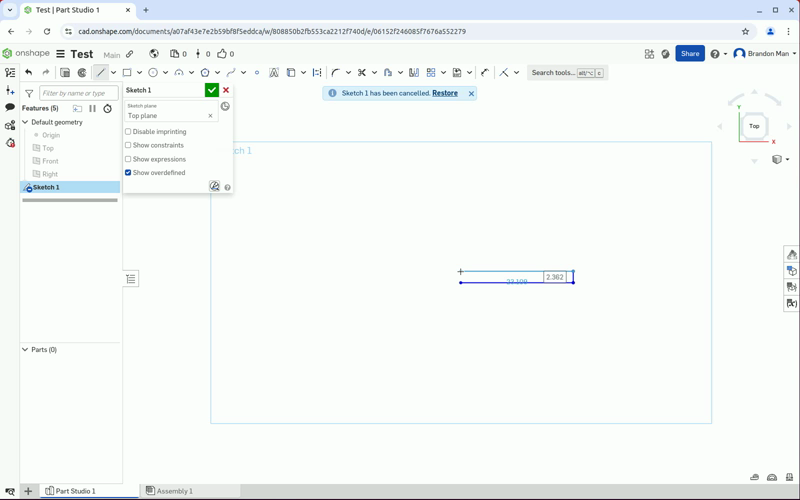
mouse_move(490, 271)
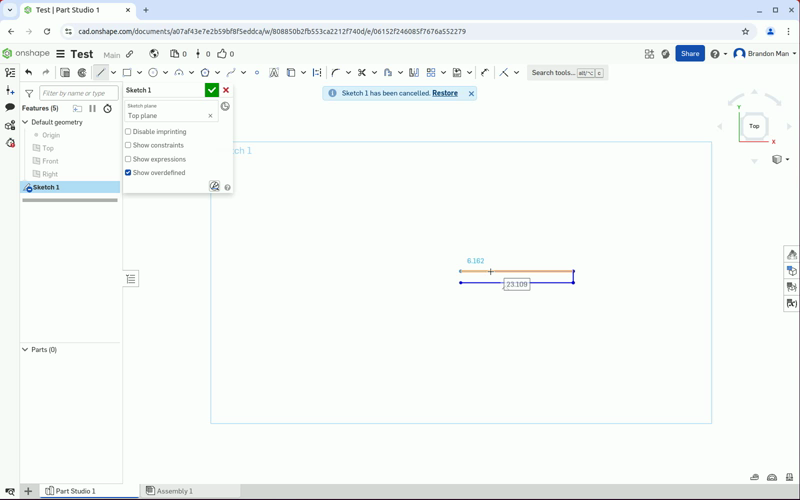
key_down(shift)
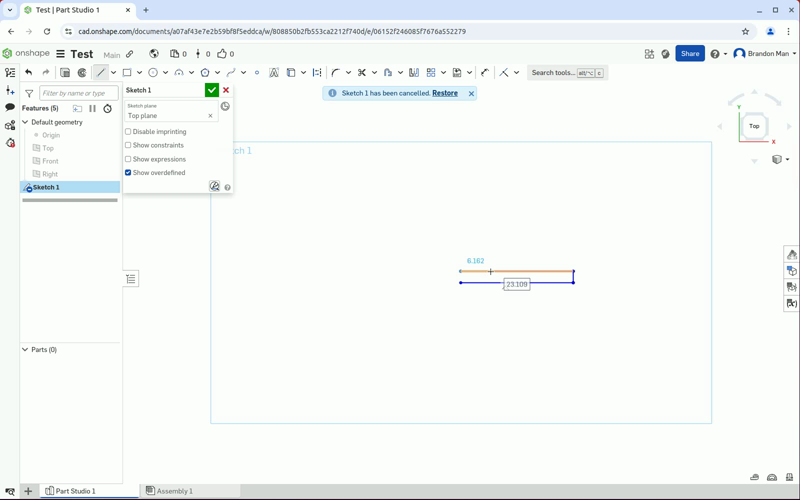
mouse_move(460, 282)
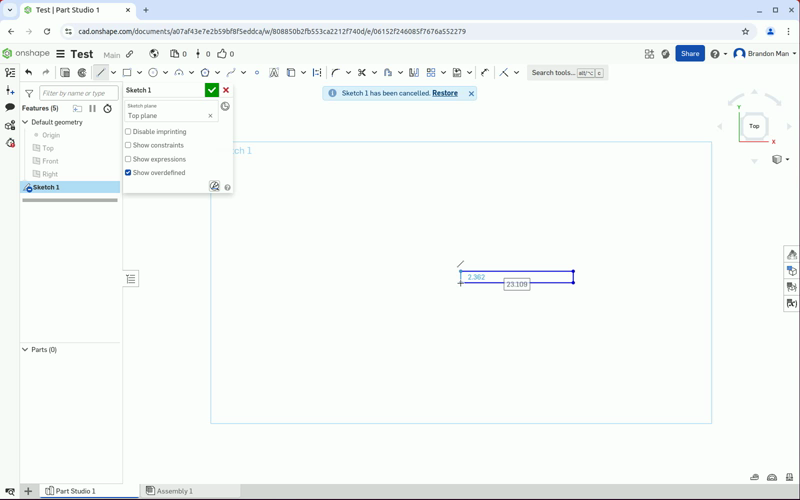
key_up(shift)
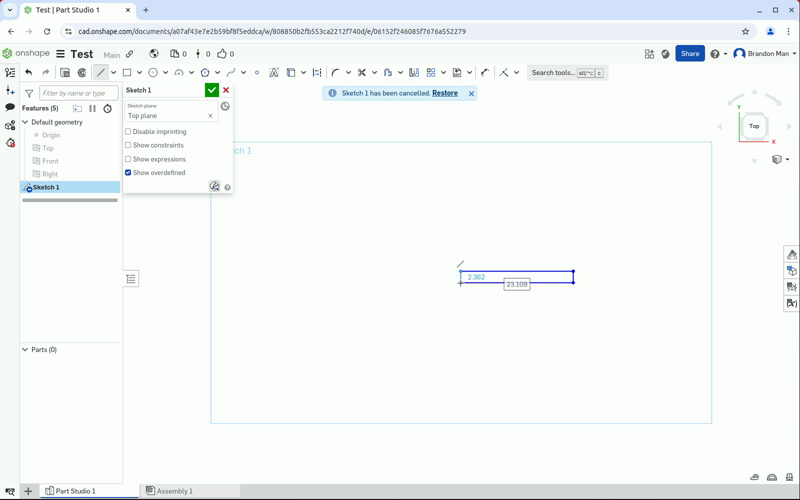
click(460, 282)
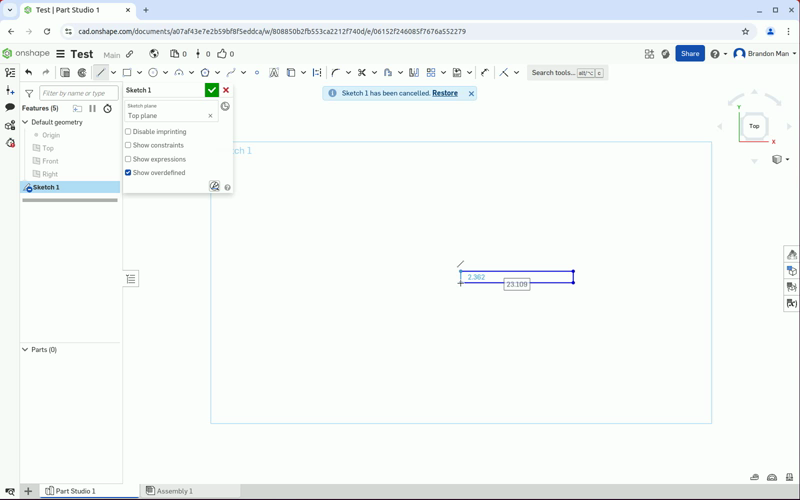
key(esc)
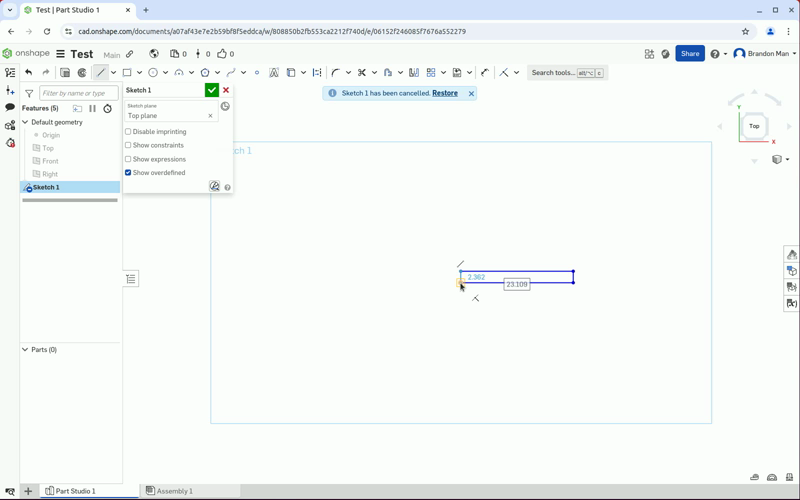
mouse_move(563, 275)
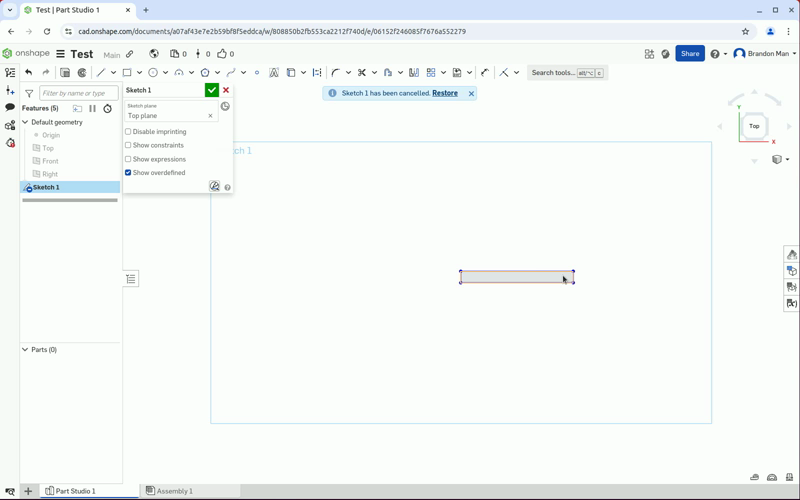
scroll(6)
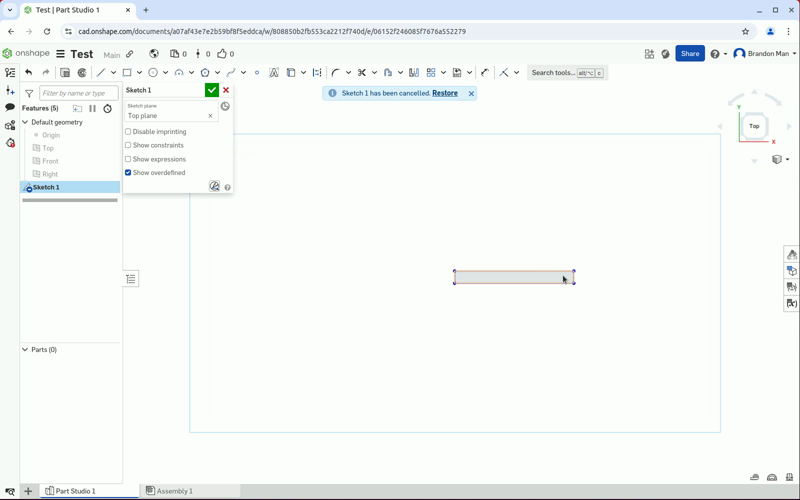
scroll(6)
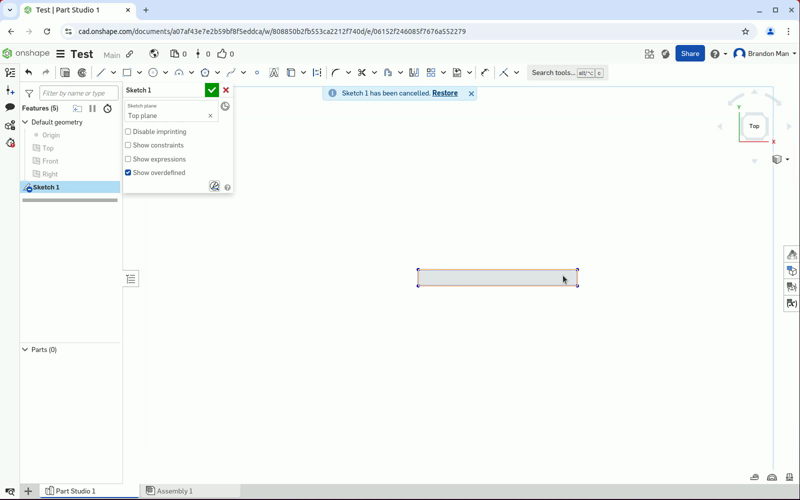
scroll(6)
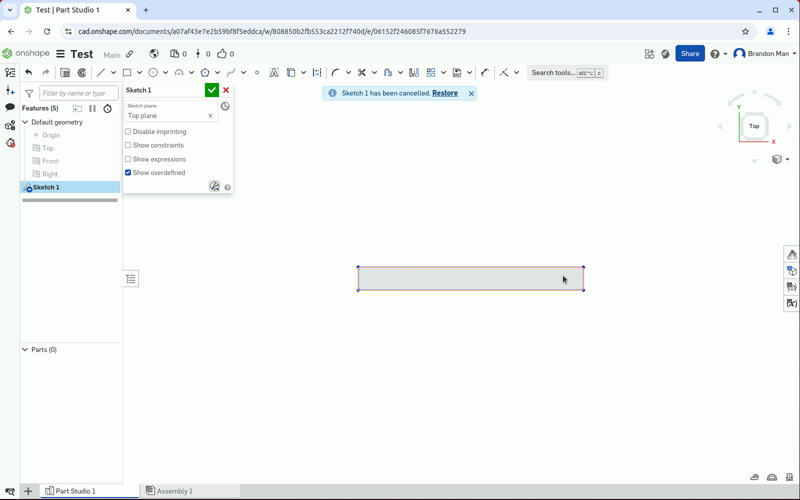
scroll(6)
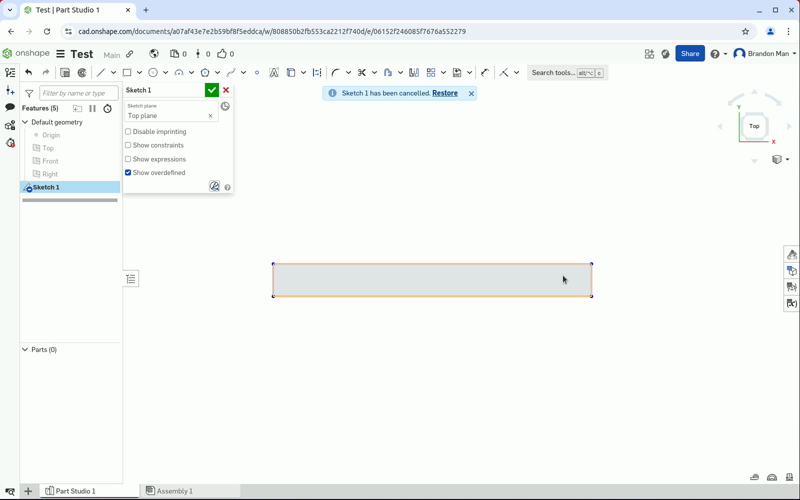
scroll(6)
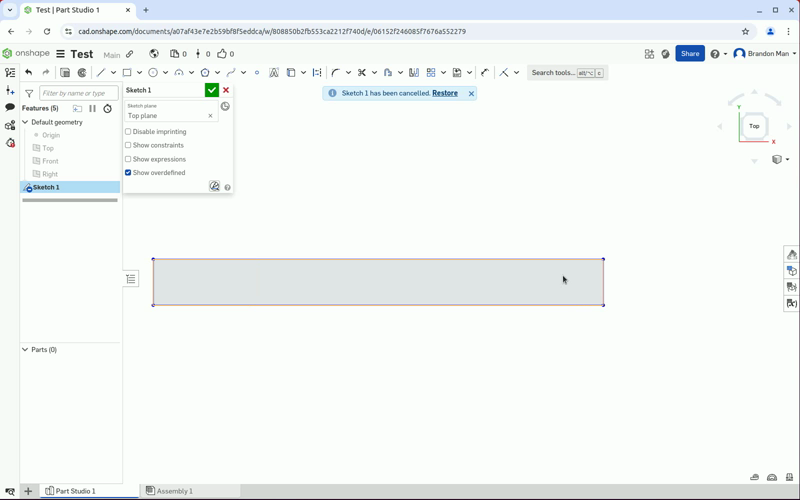
scroll(6)
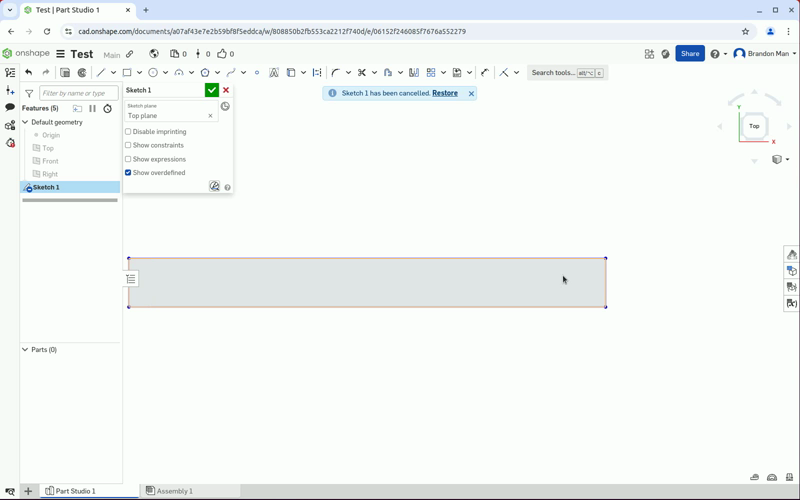
scroll(6)
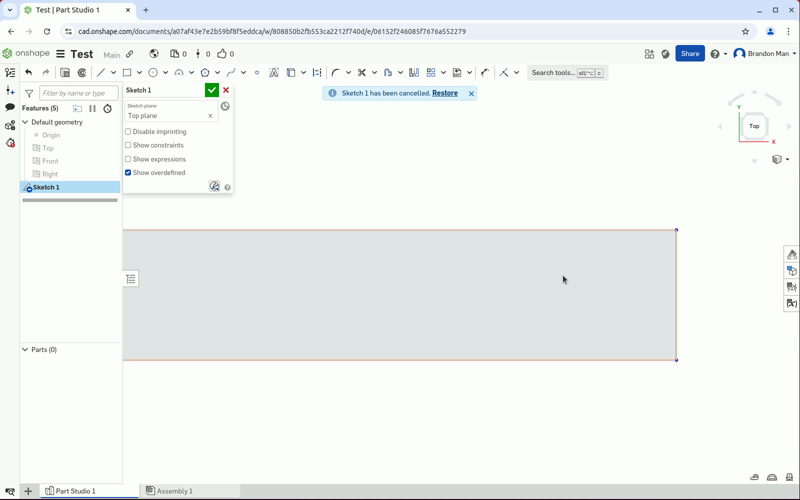
click(563, 275)
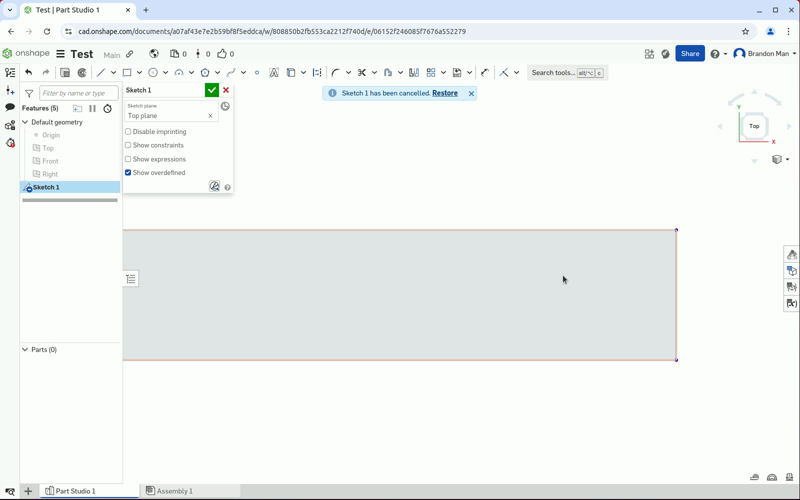
scroll(-6)
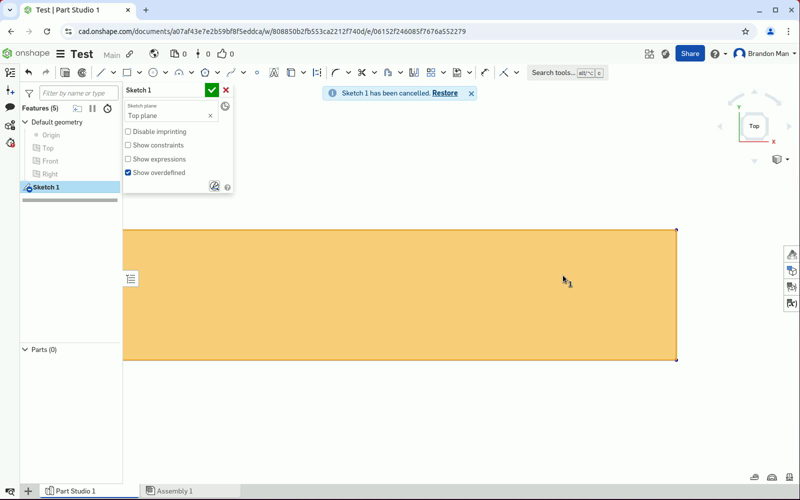
scroll(-6)
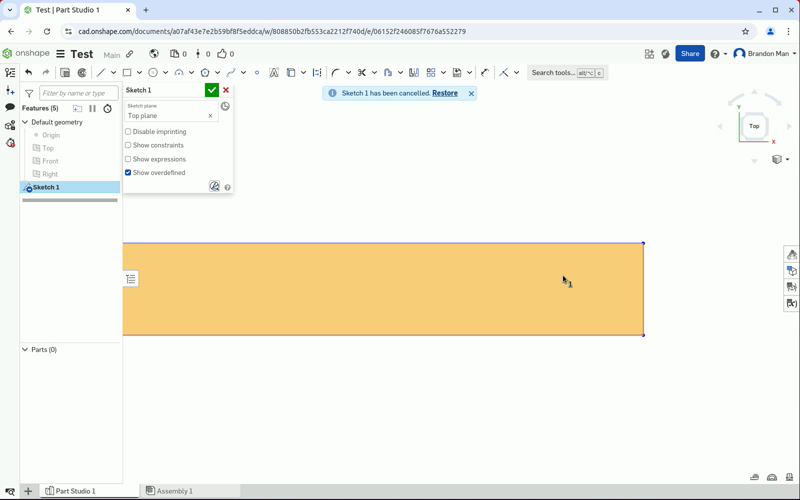
scroll(-6)
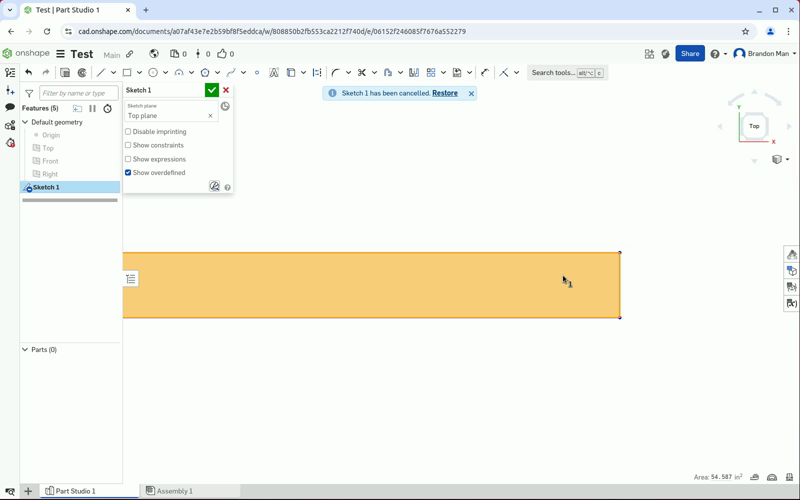
scroll(-6)
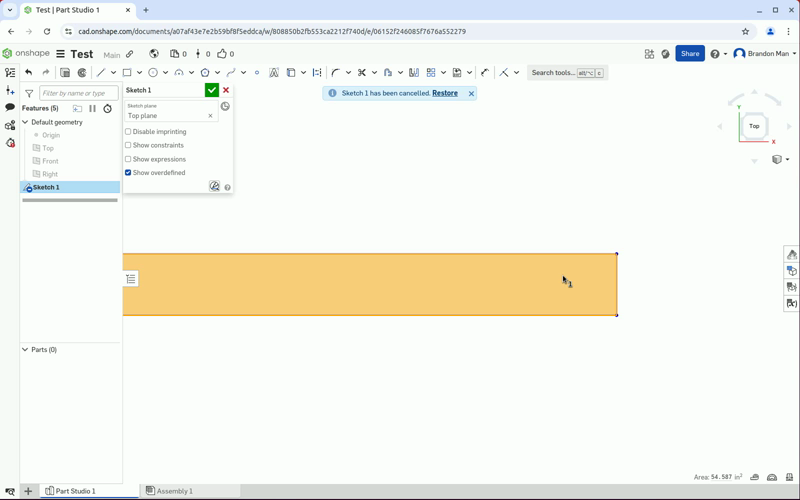
scroll(-6)
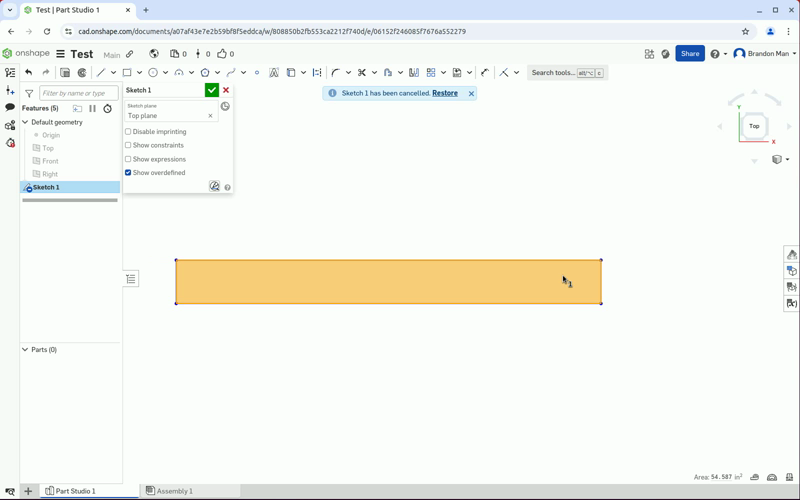
scroll(-6)
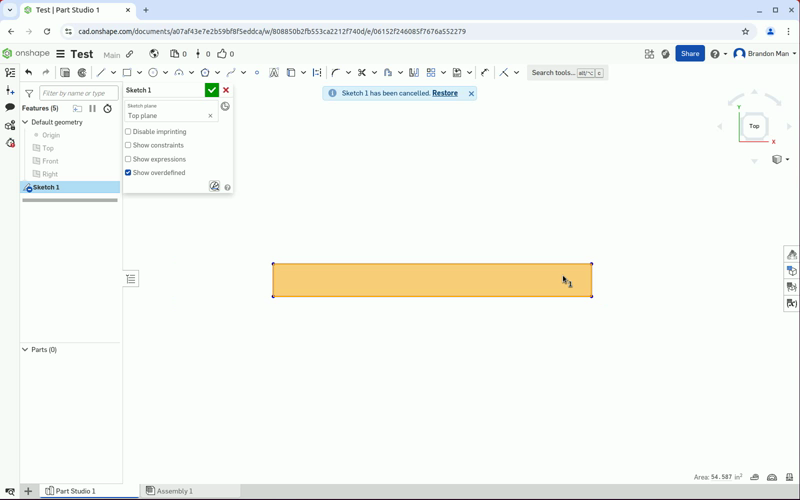
scroll(-6)
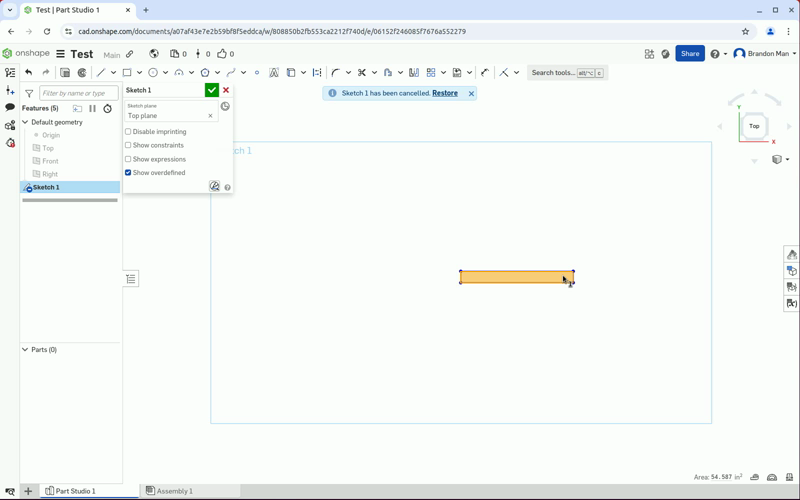
mouse_move(73, 352)
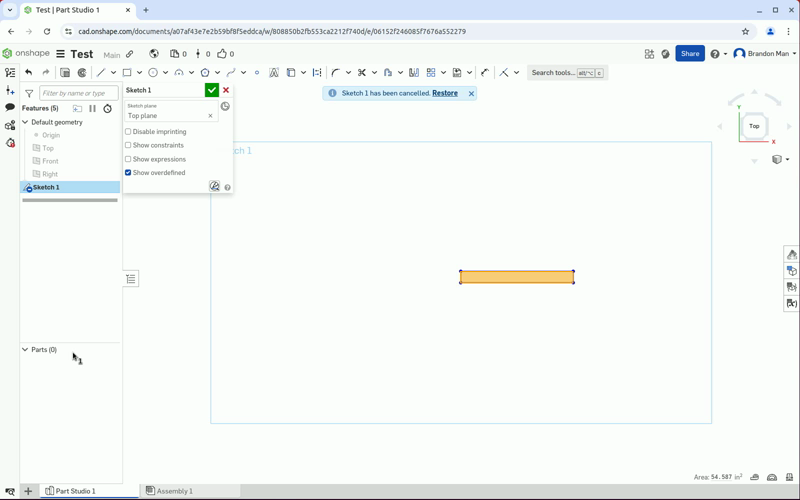
key(shift+y)
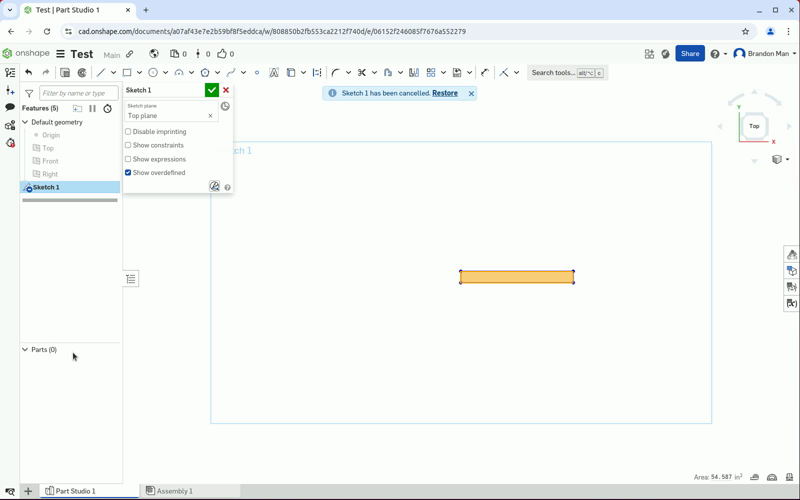
key(shift+e)
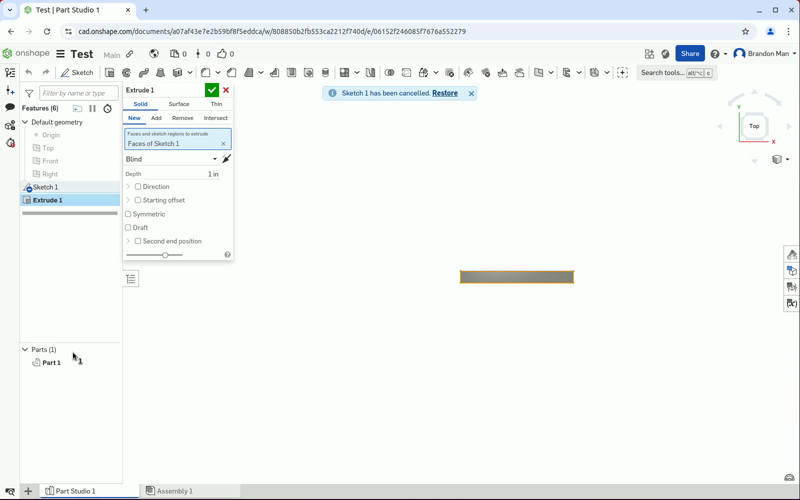
mouse_move(143, 106)
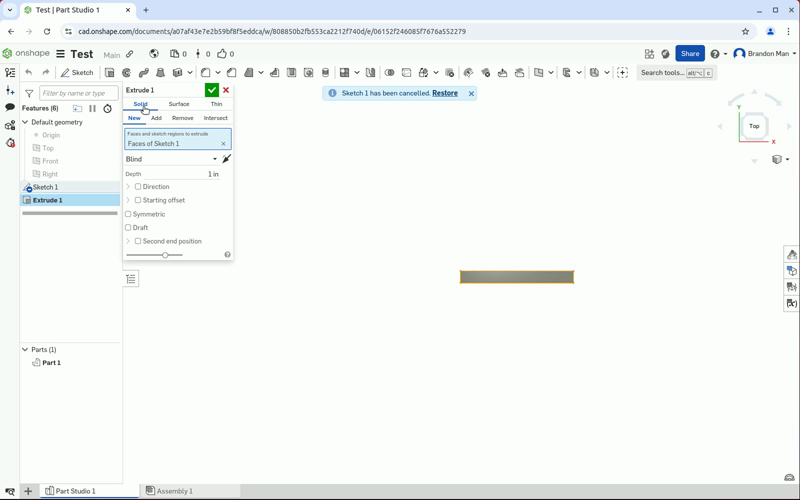
click(143, 106)
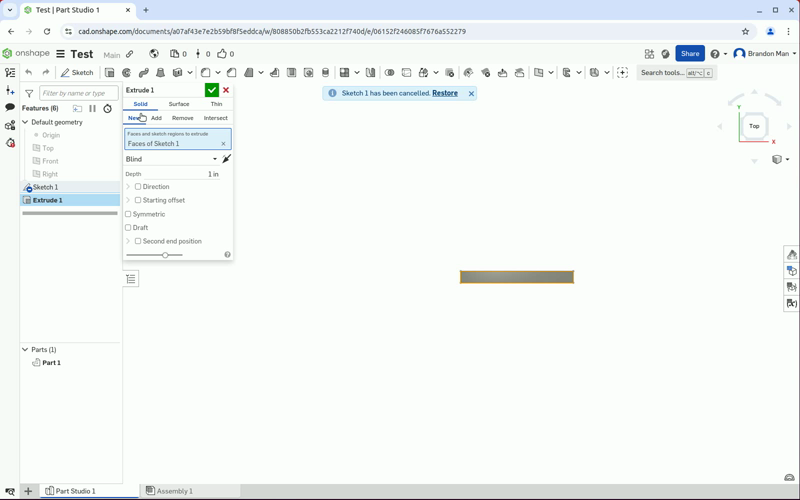
mouse_move(137, 120)
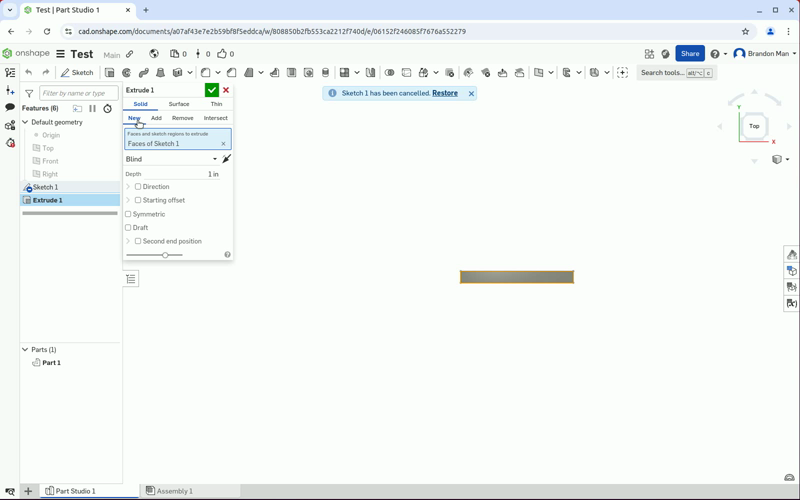
click(137, 120)
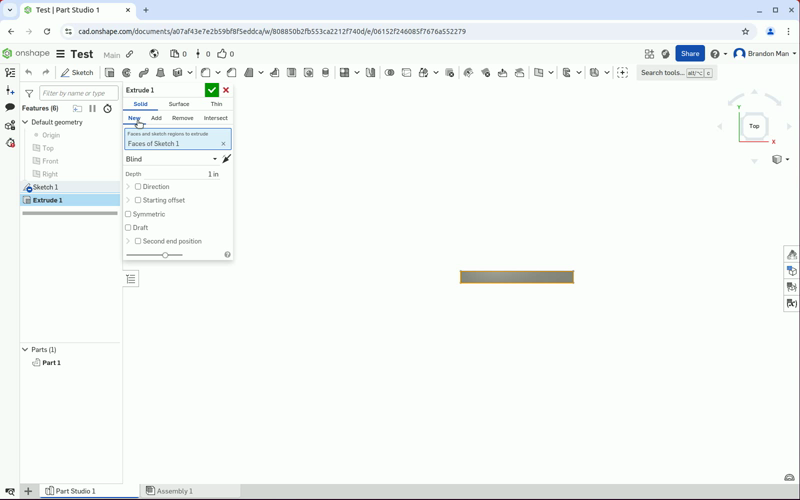
key(tab, 4)
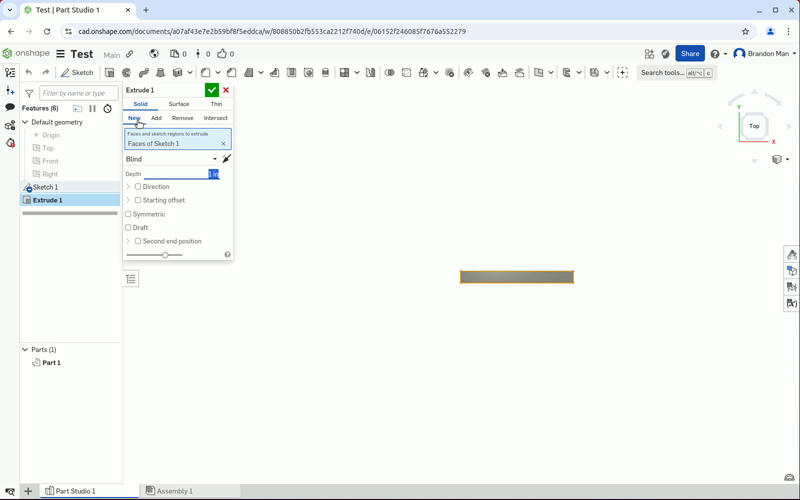
text(-2.166)
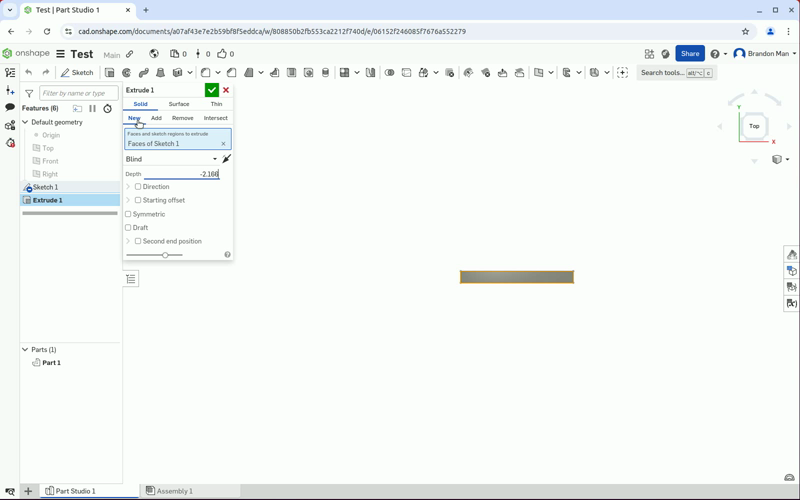
key(enter)
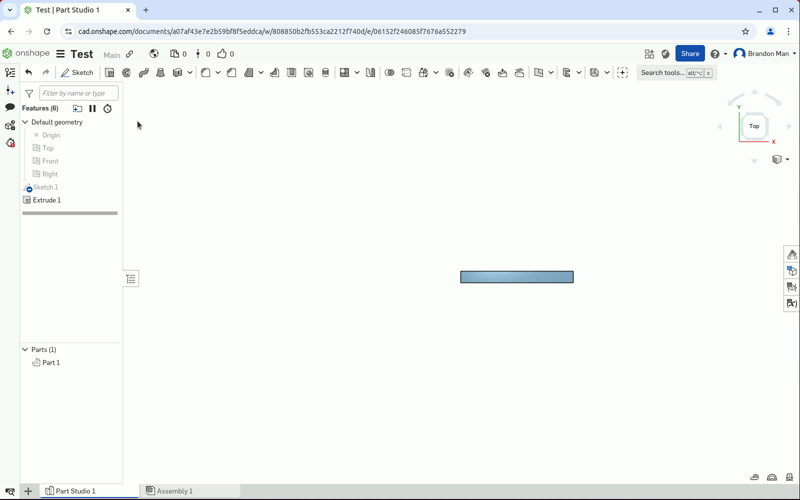
key(shift+h)
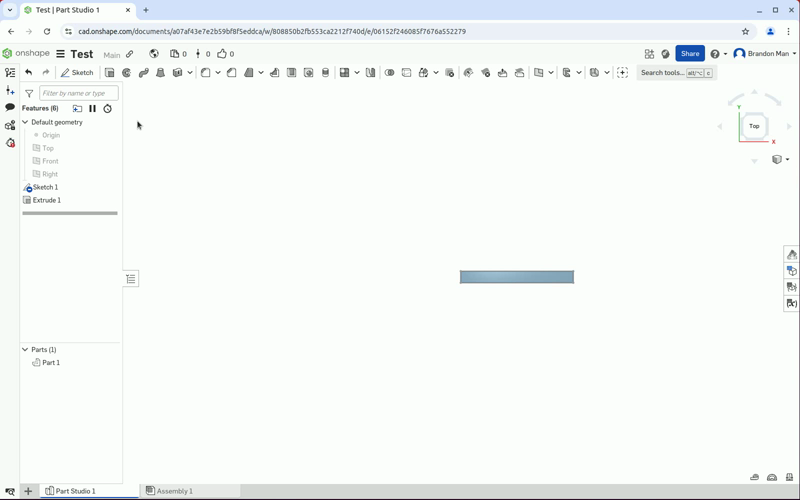
key(shift+h)
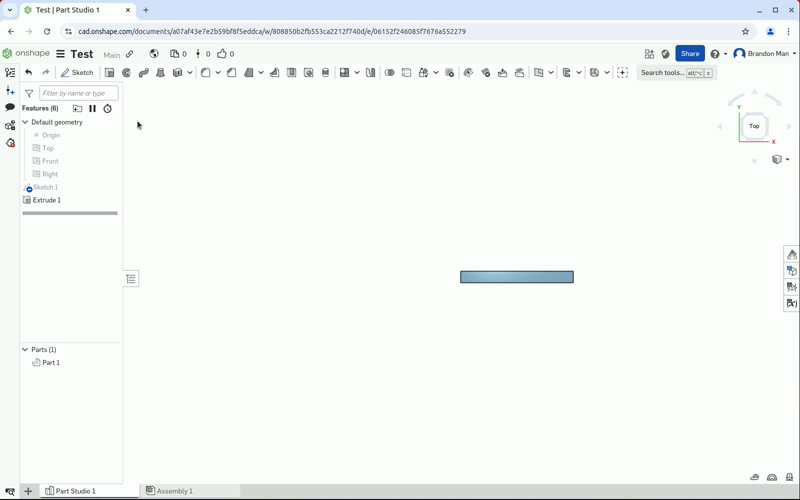
mouse_move(73, 189)
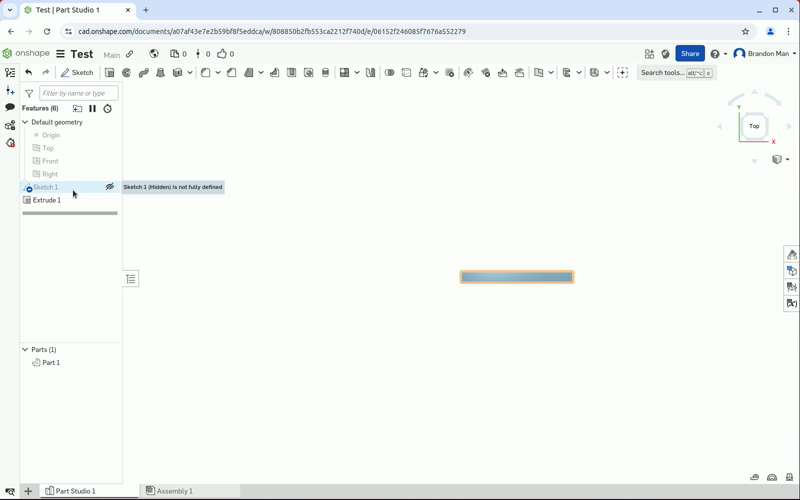
click(73, 189)
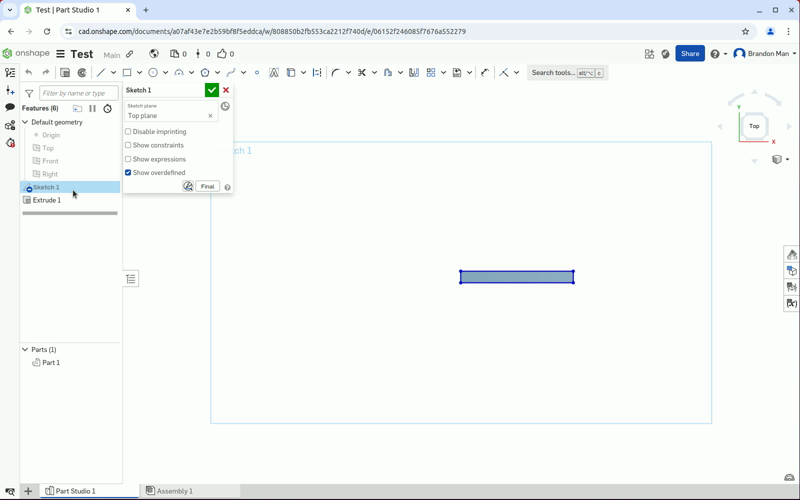
mouse_move(229, 92)
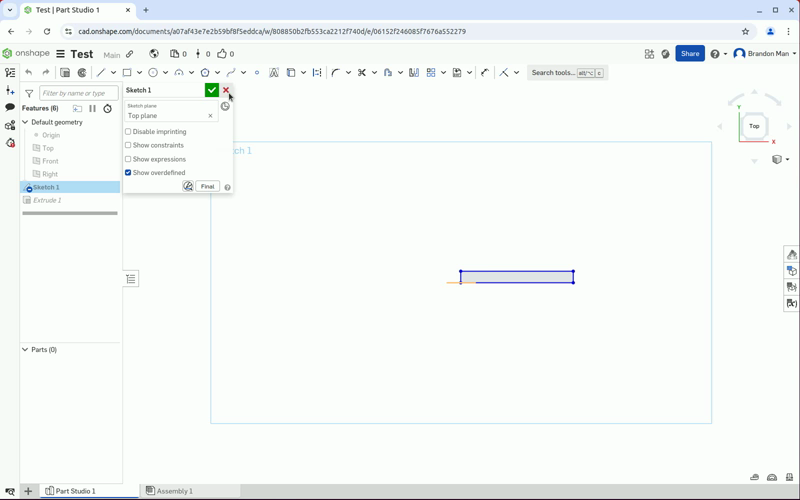
click(229, 92)
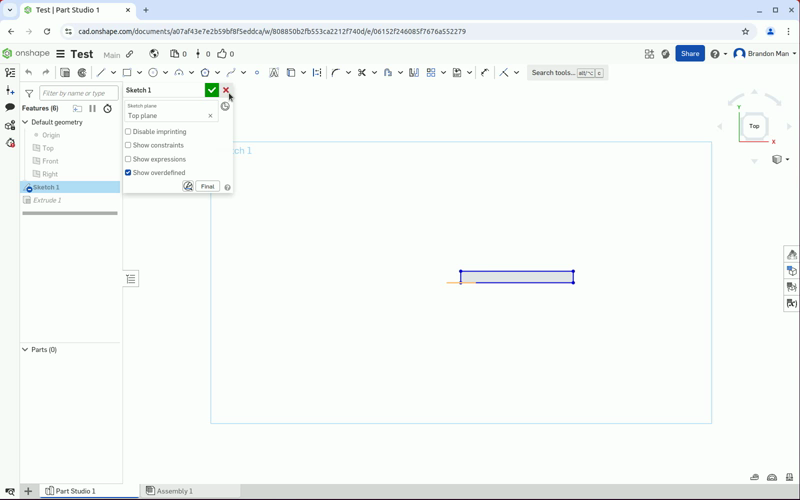
key(shift+s)
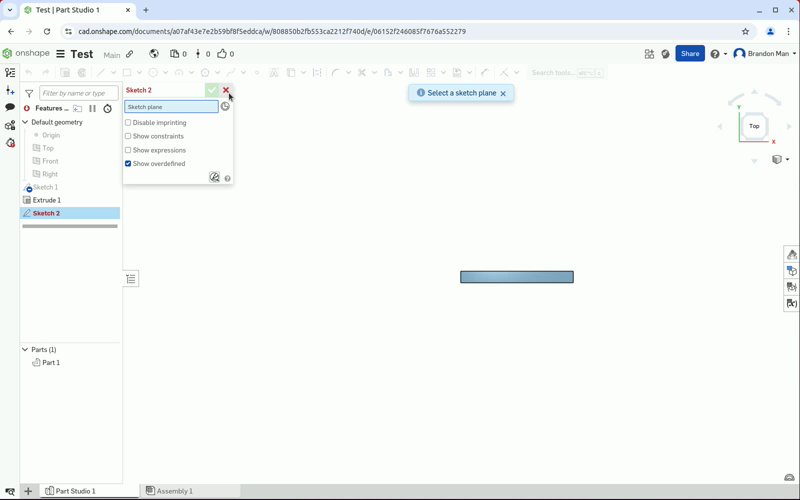
mouse_move(73, 150)
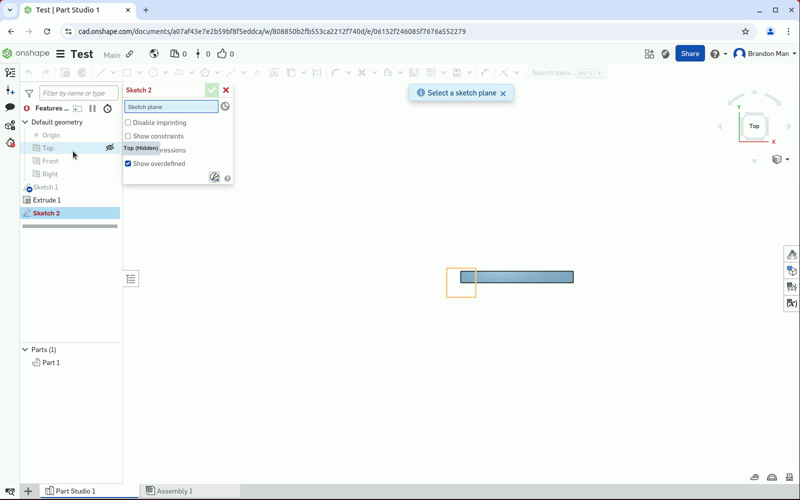
click(73, 150)
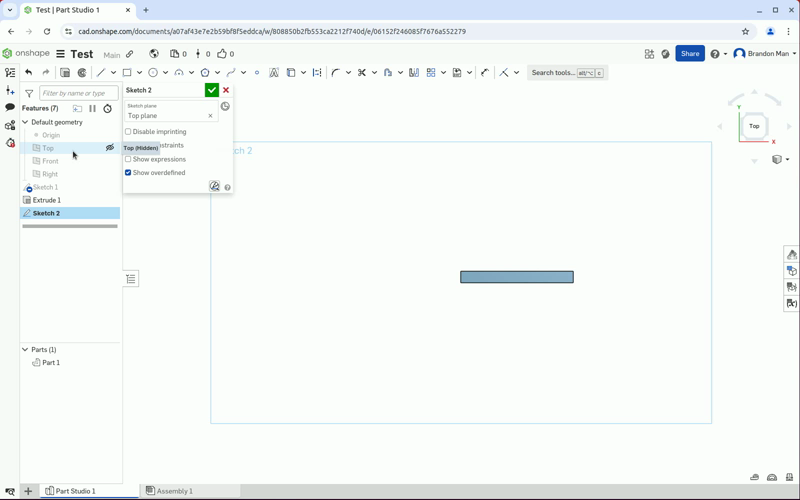
mouse_move(73, 352)
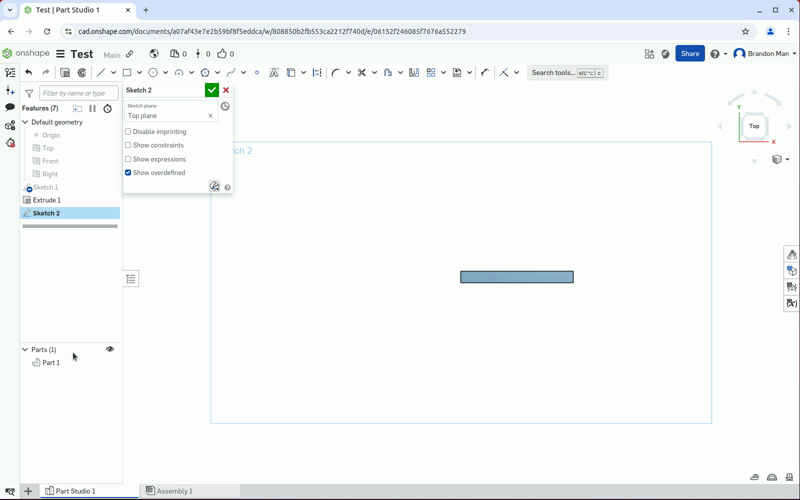
key(y)
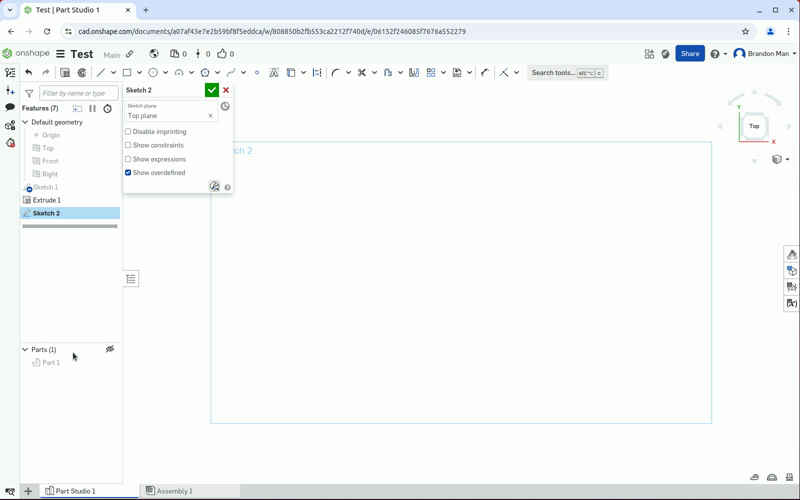
key(l)
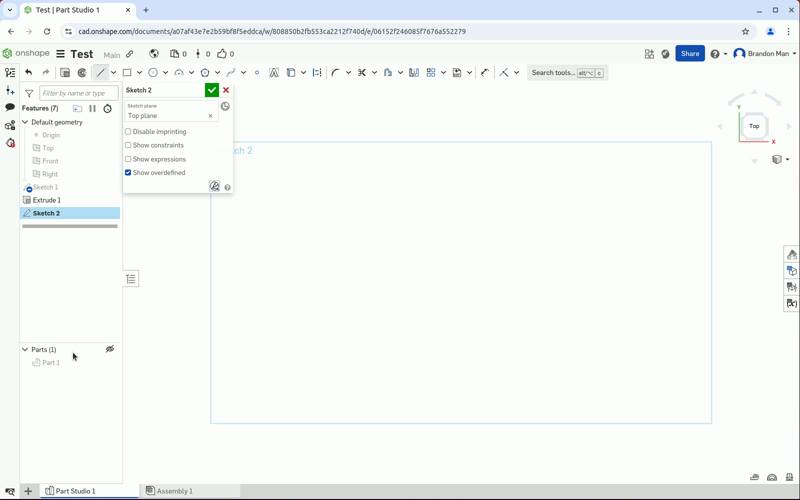
key_down(shift)
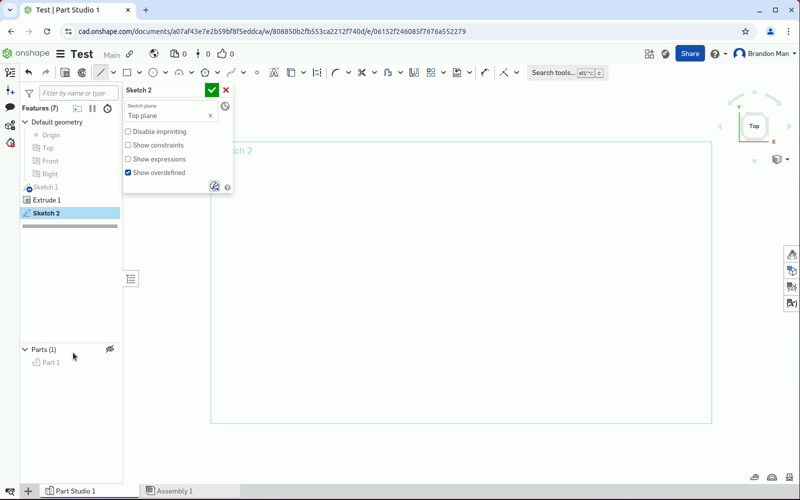
mouse_move(460, 271)
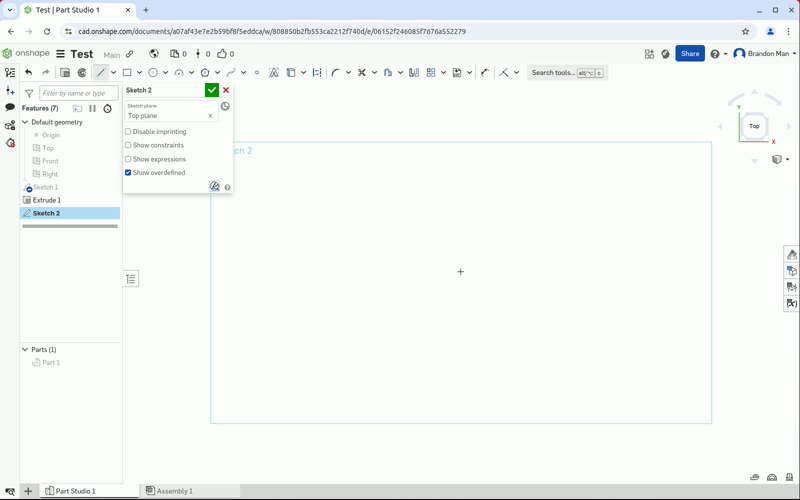
click(460, 271)
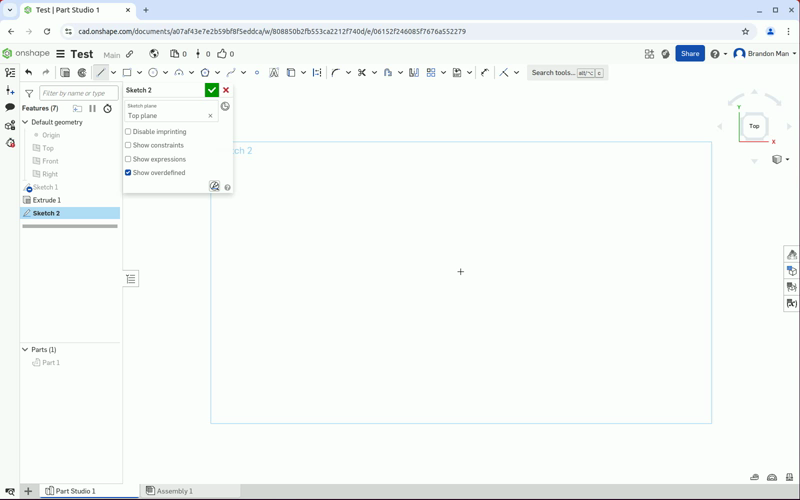
key_up(shift)
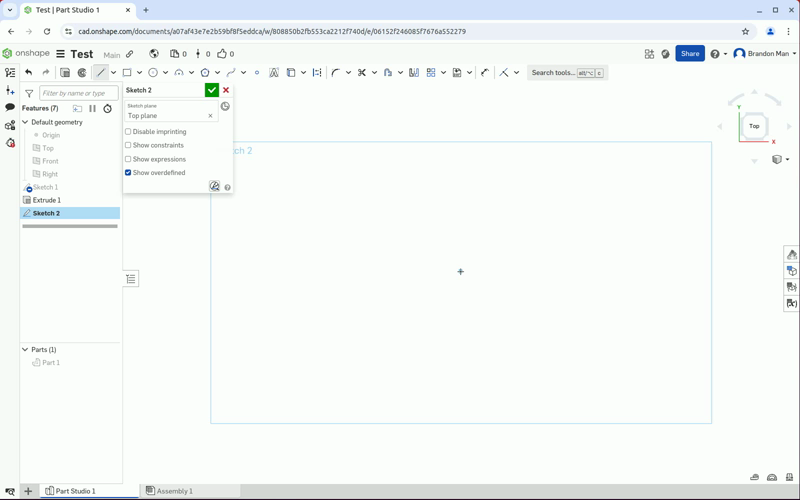
key_down(shift)
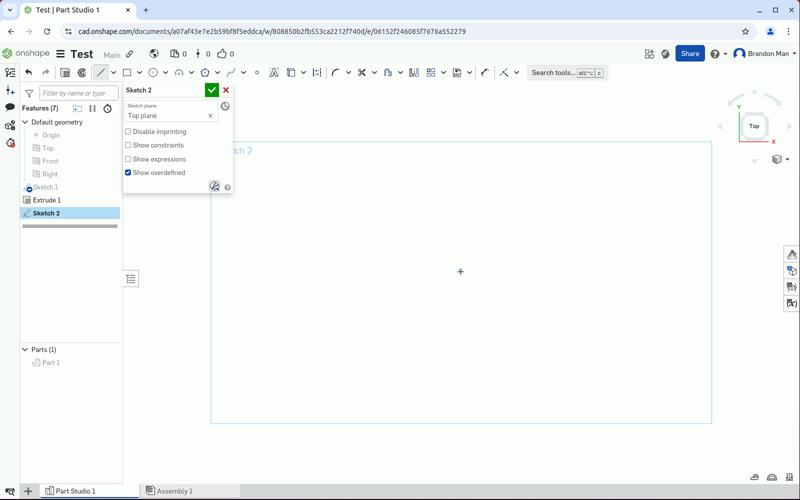
mouse_move(573, 271)
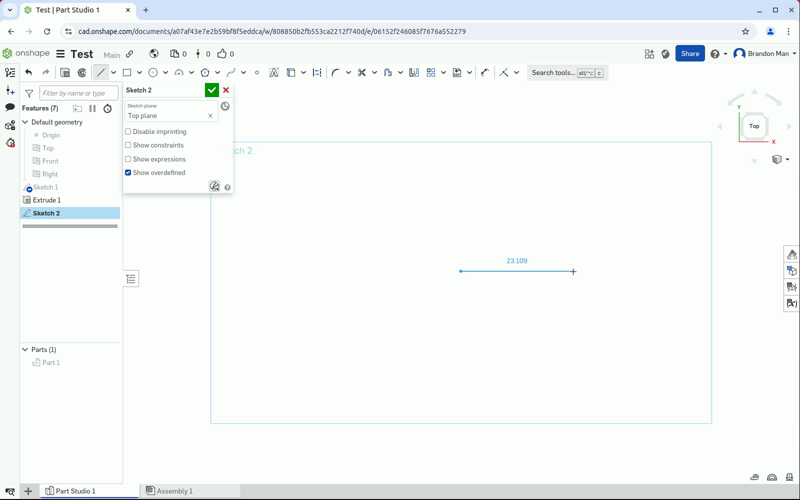
click(573, 271)
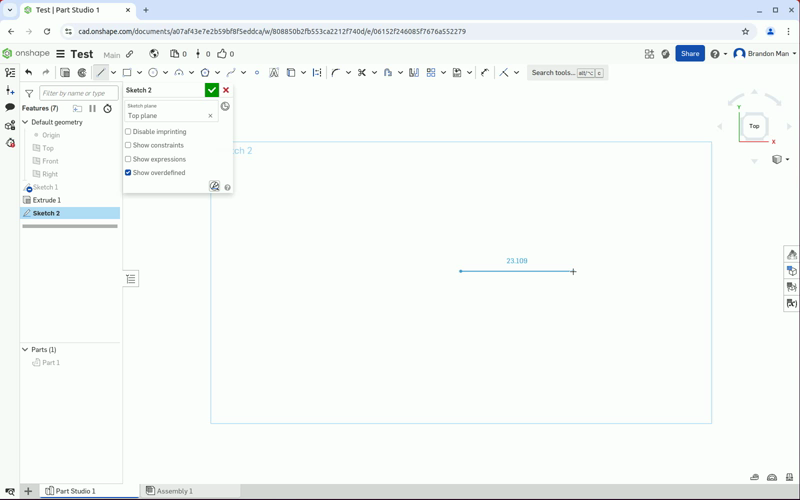
key_up(shift)
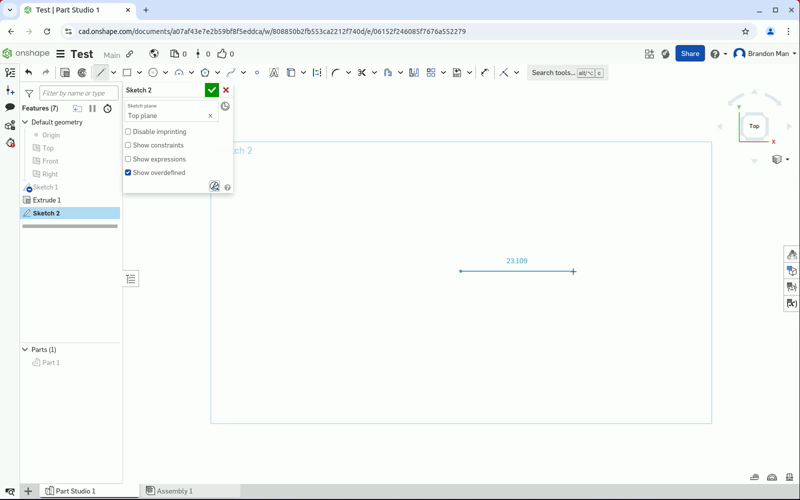
key_down(shift)
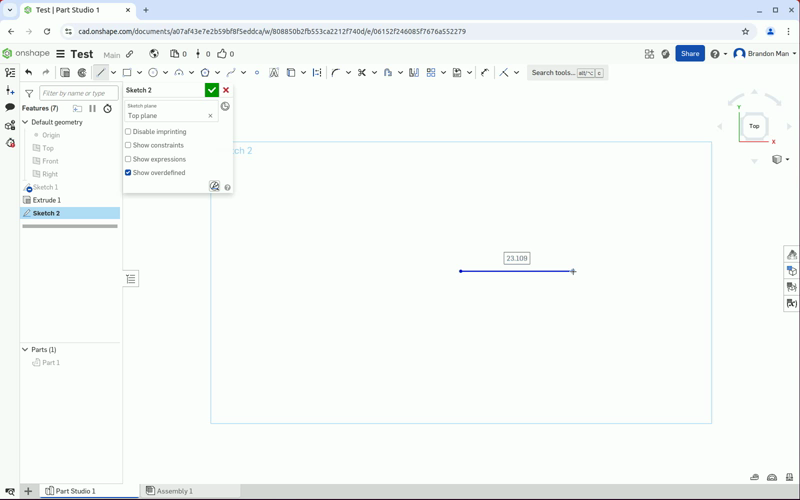
mouse_move(589, 271)
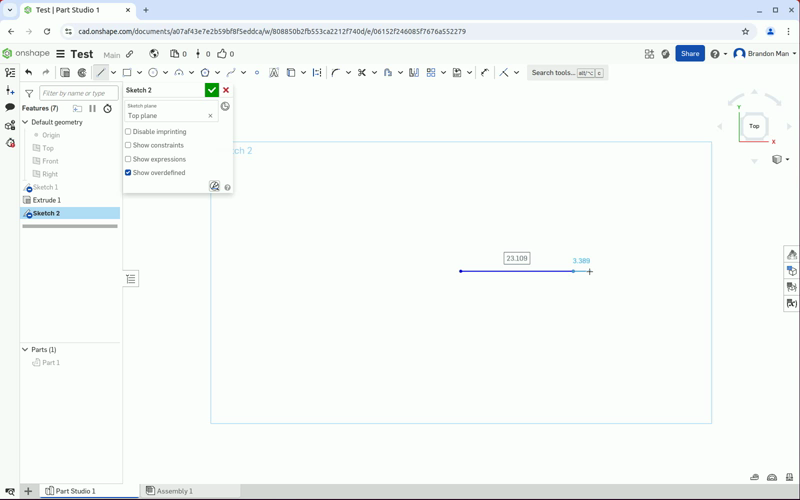
mouse_move(573, 213)
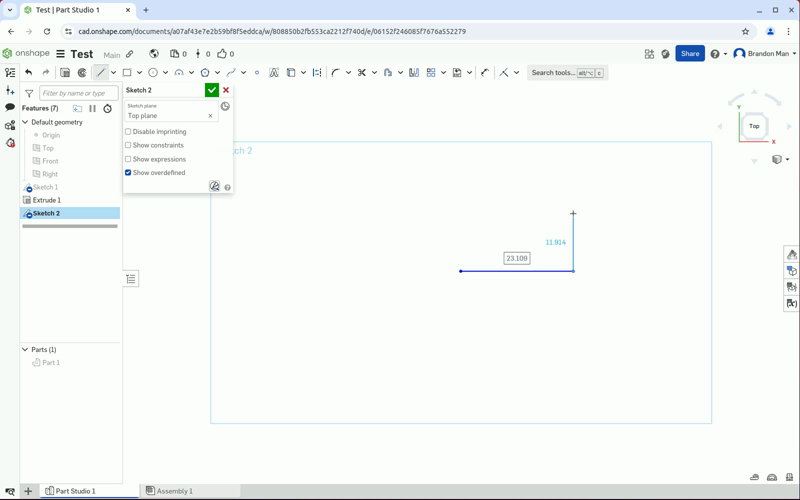
click(573, 213)
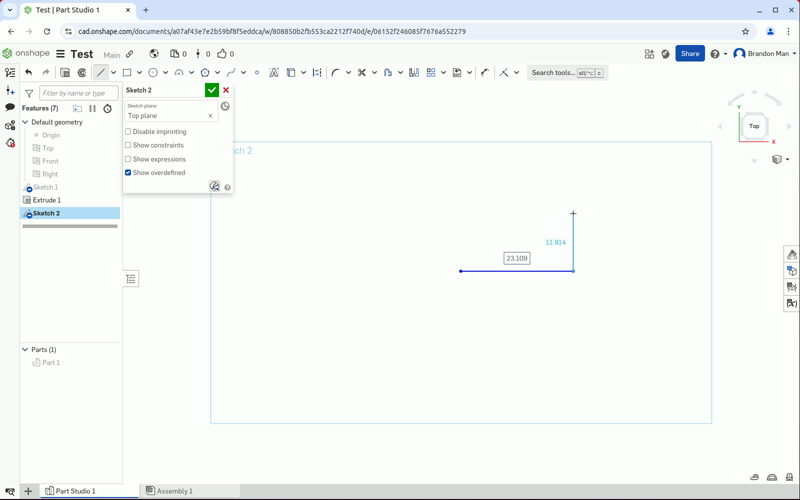
key_up(shift)
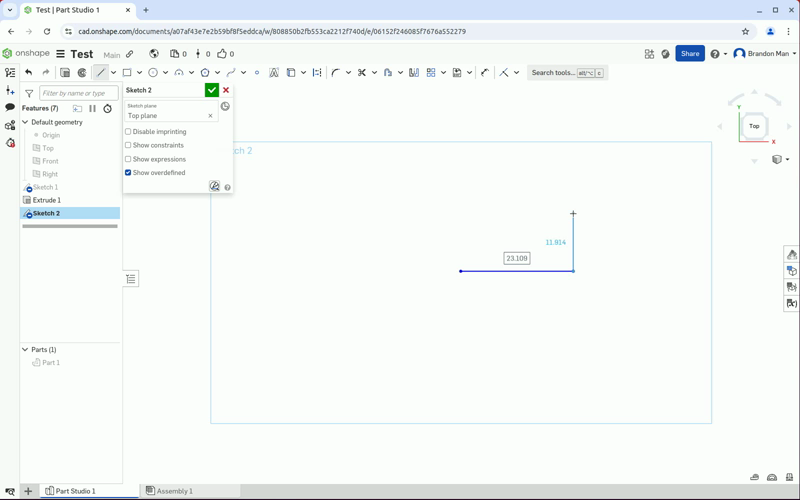
key_down(shift)
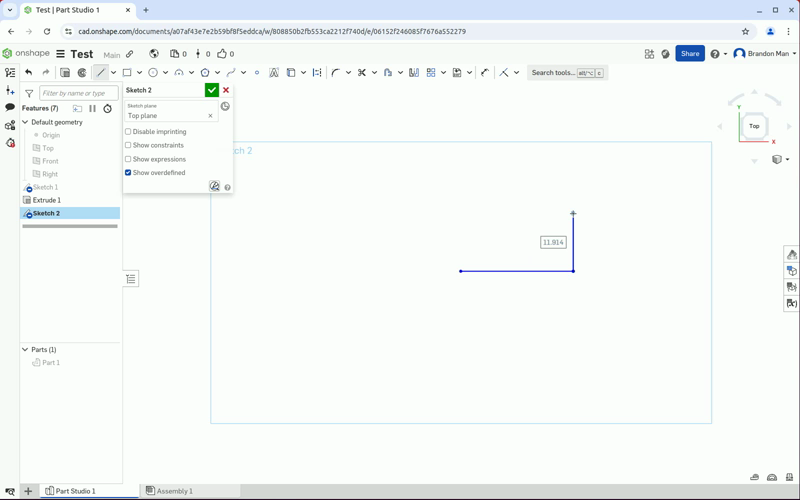
mouse_move(460, 213)
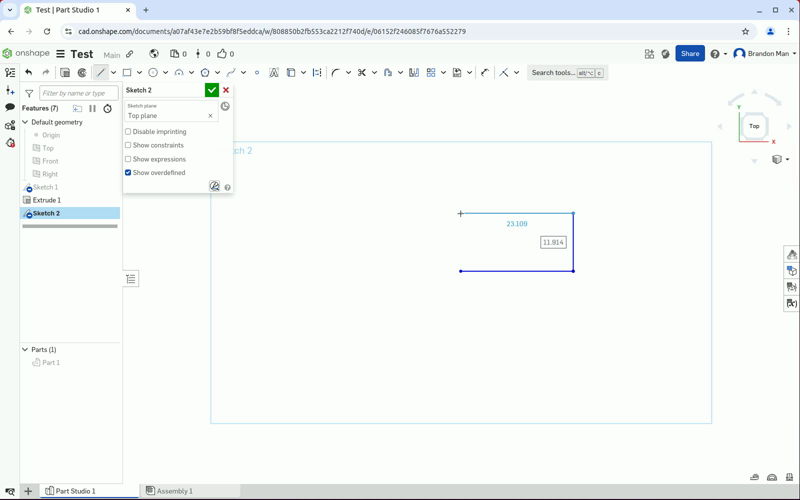
click(460, 213)
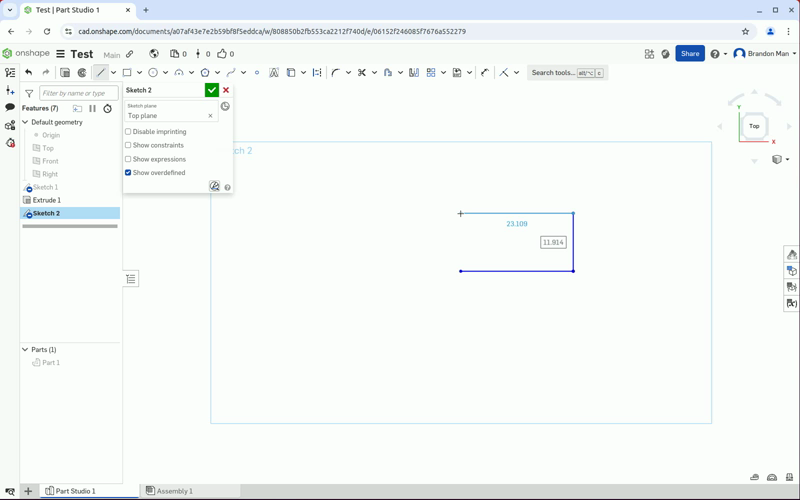
key_up(shift)
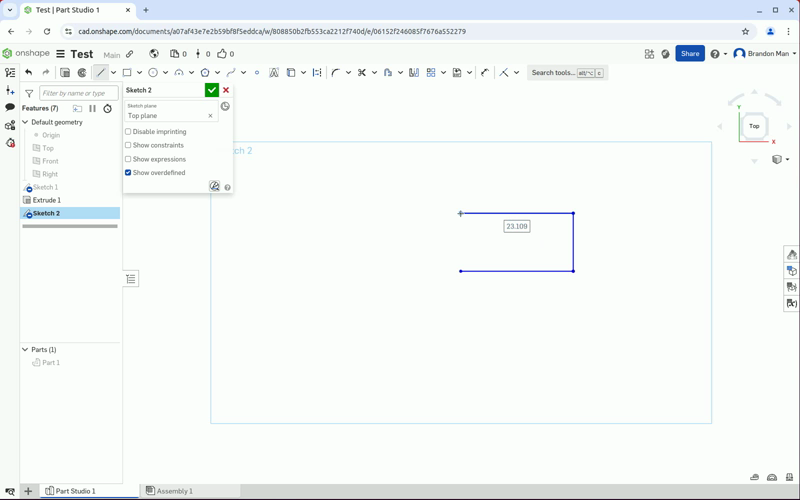
mouse_move(490, 213)
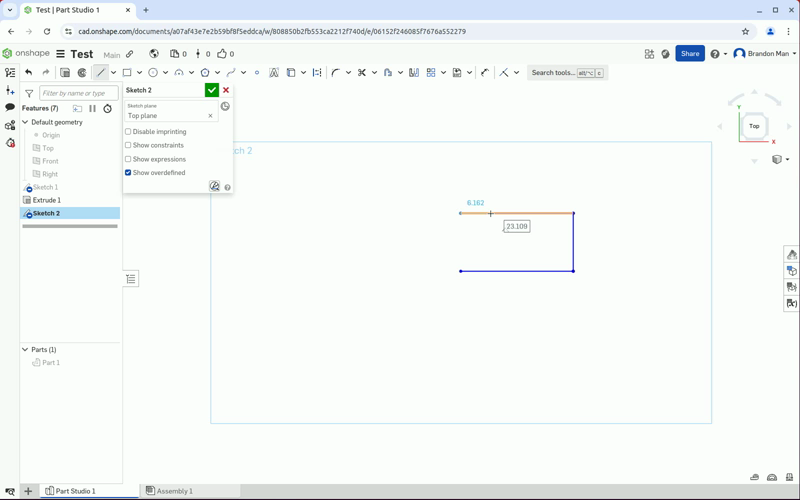
key_down(shift)
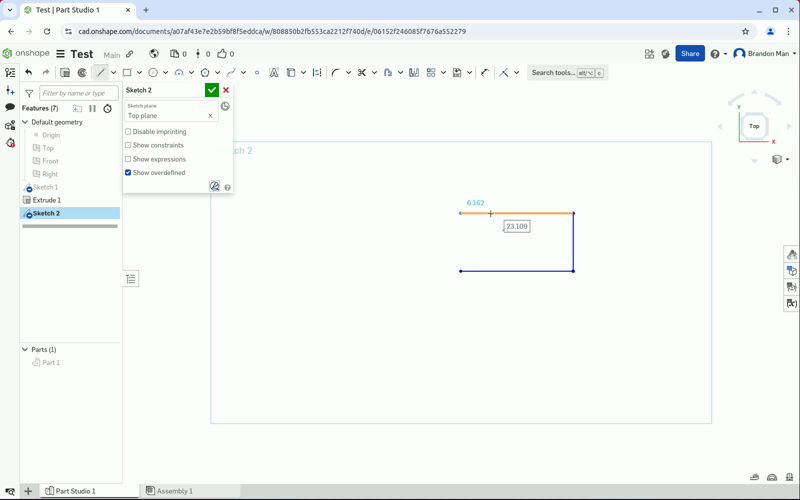
mouse_move(460, 271)
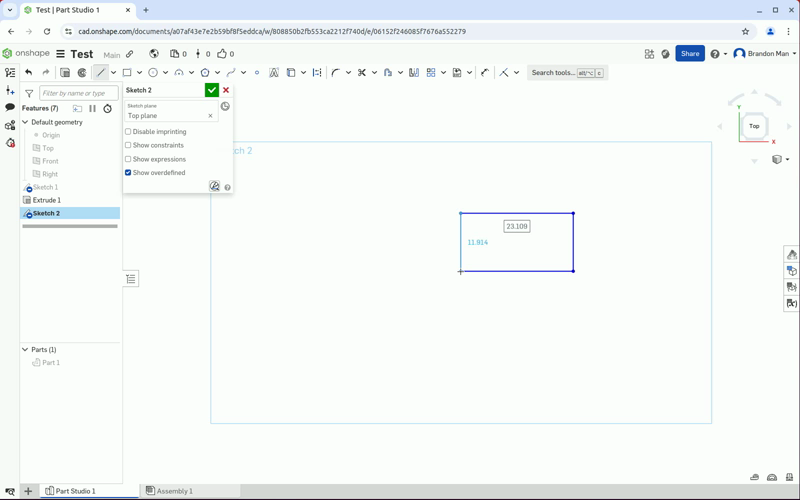
key_up(shift)
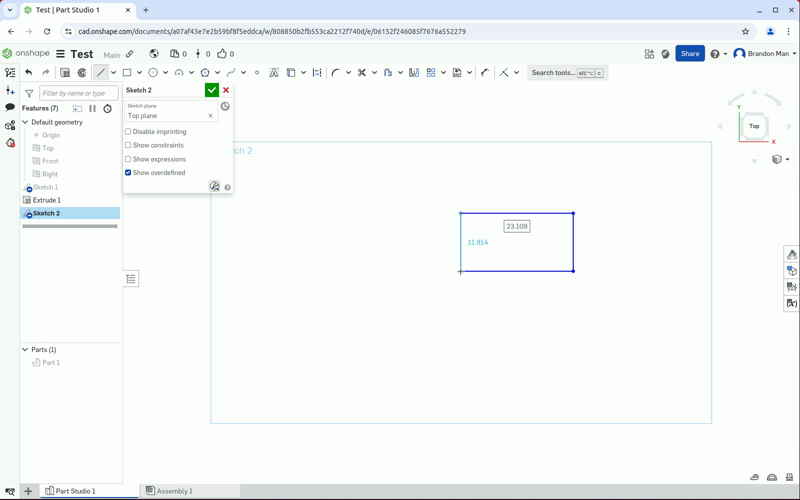
click(460, 271)
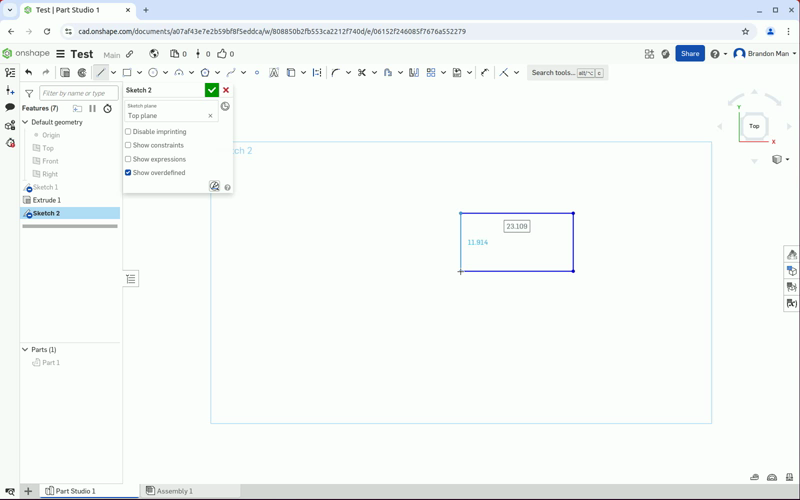
key(esc)
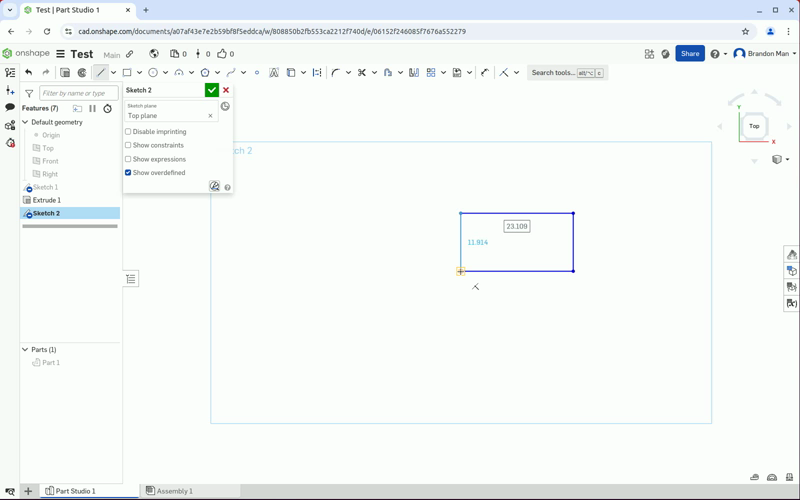
key(c)
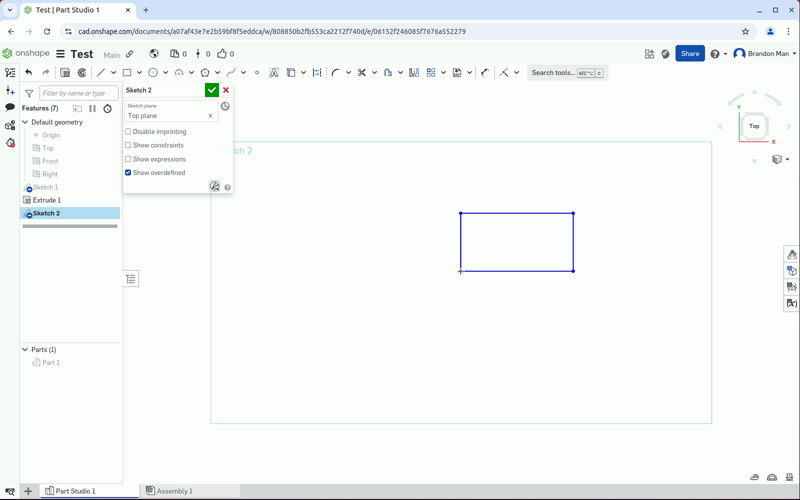
key_down(shift)
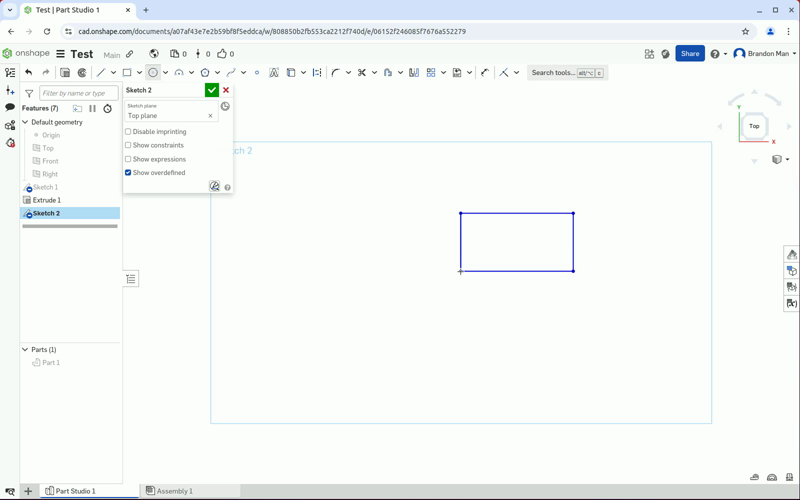
mouse_move(466, 260)
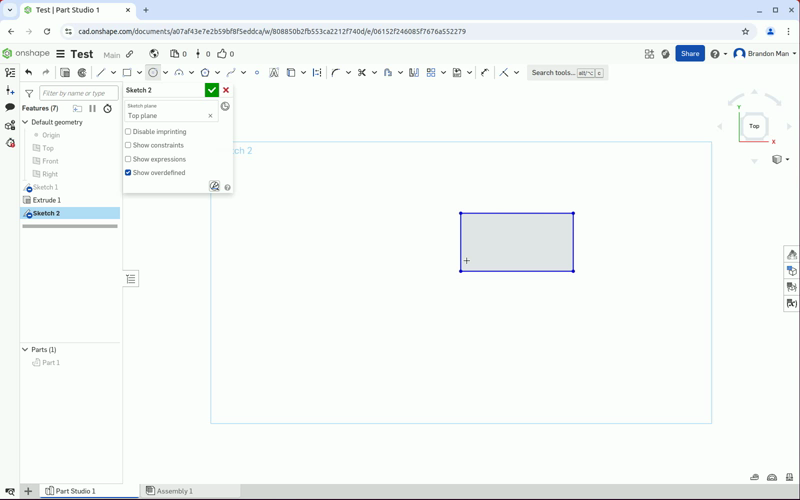
click(466, 260)
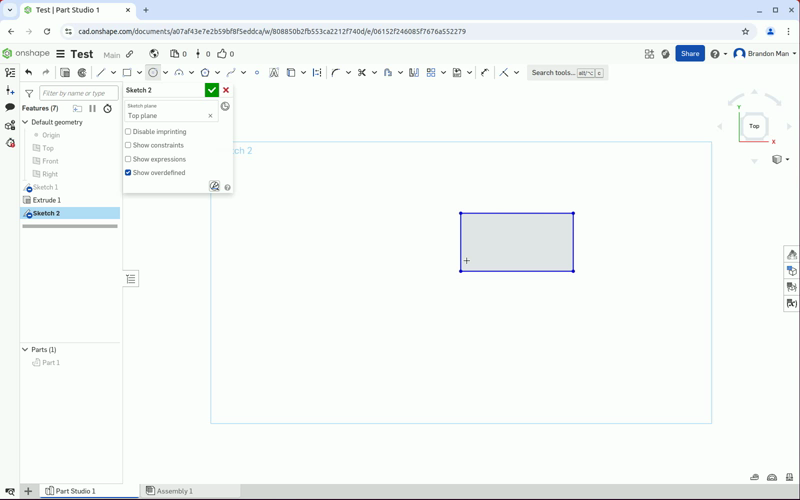
key_up(shift)
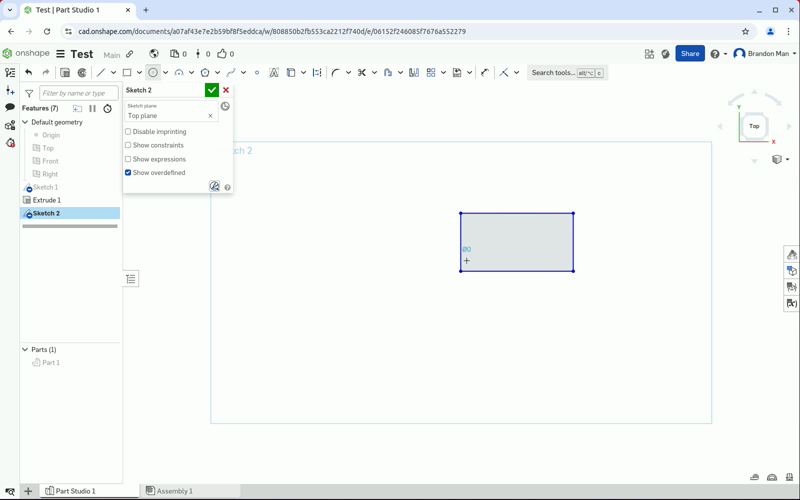
mouse_move(470, 260)
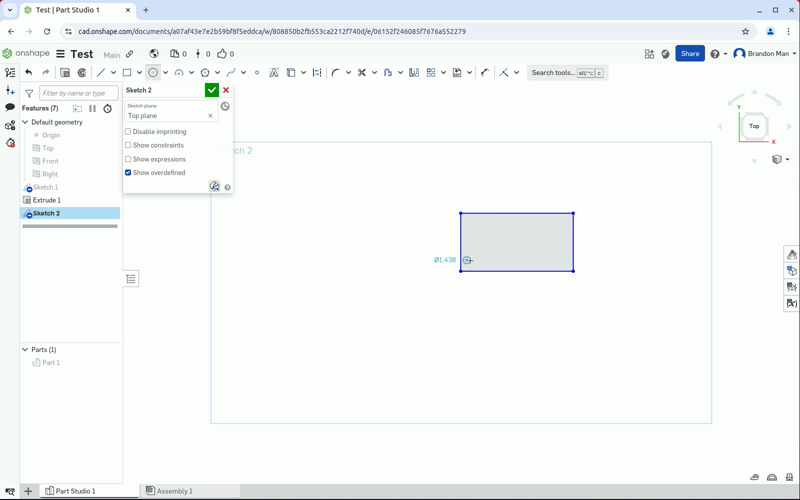
click(470, 260)
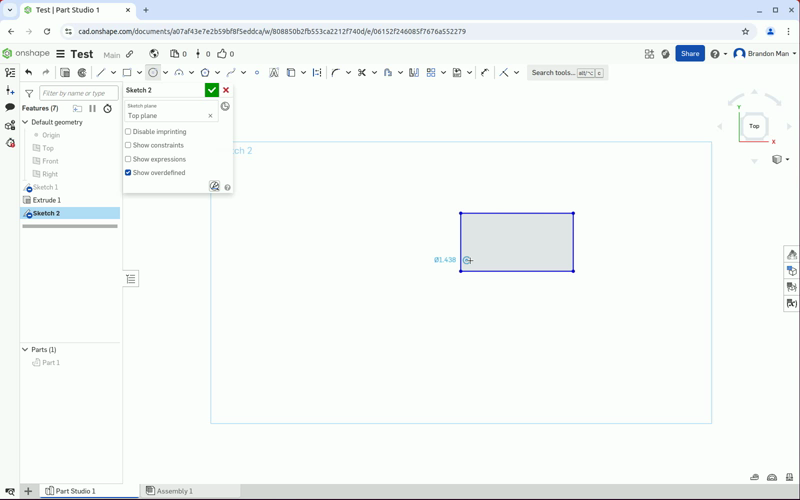
key(esc)
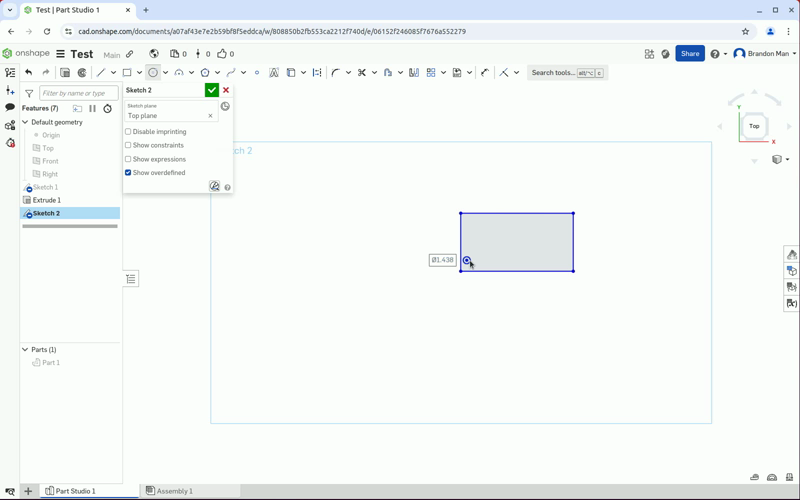
key(c)
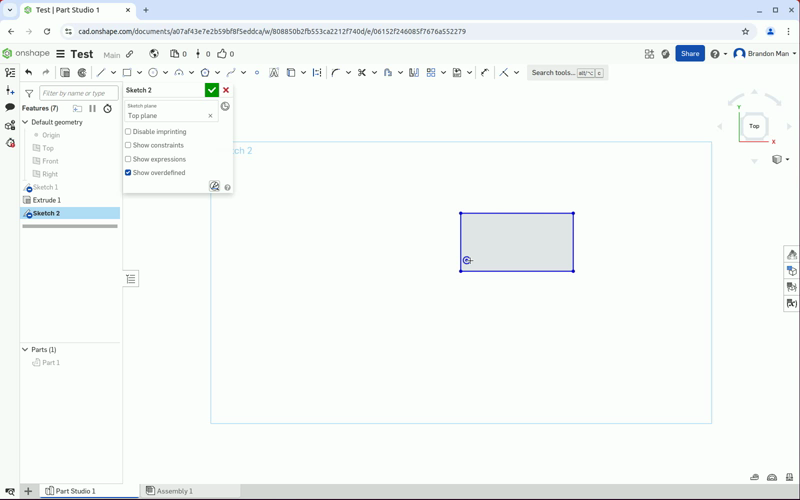
key_down(shift)
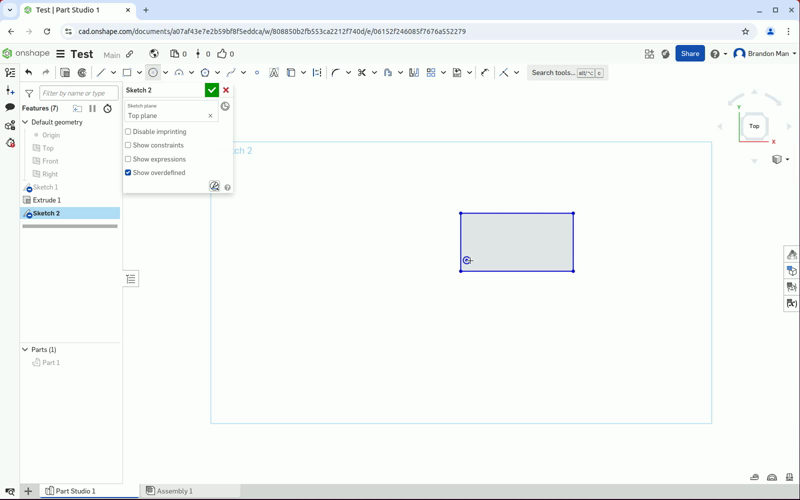
mouse_move(466, 223)
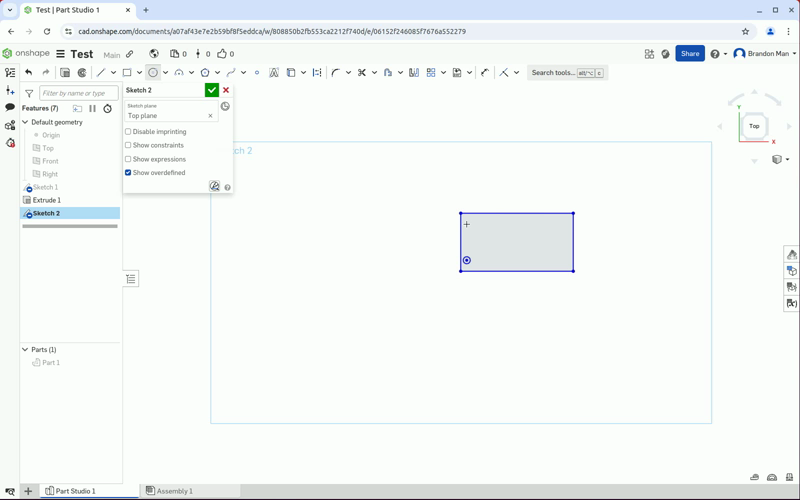
click(466, 223)
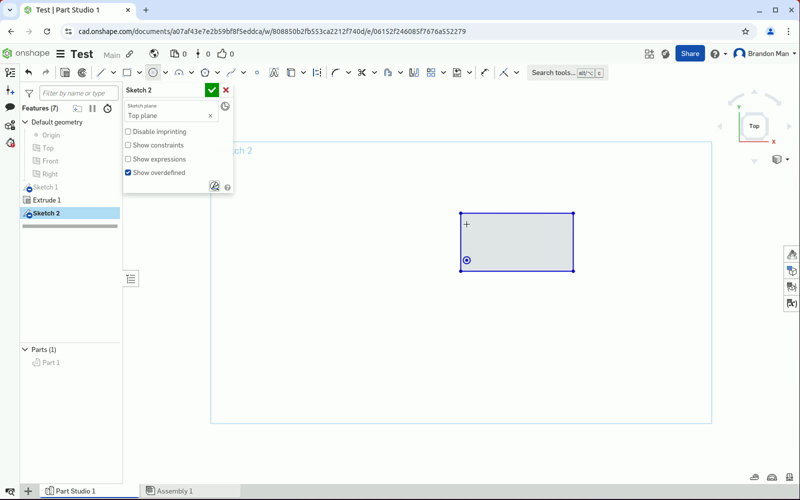
key_up(shift)
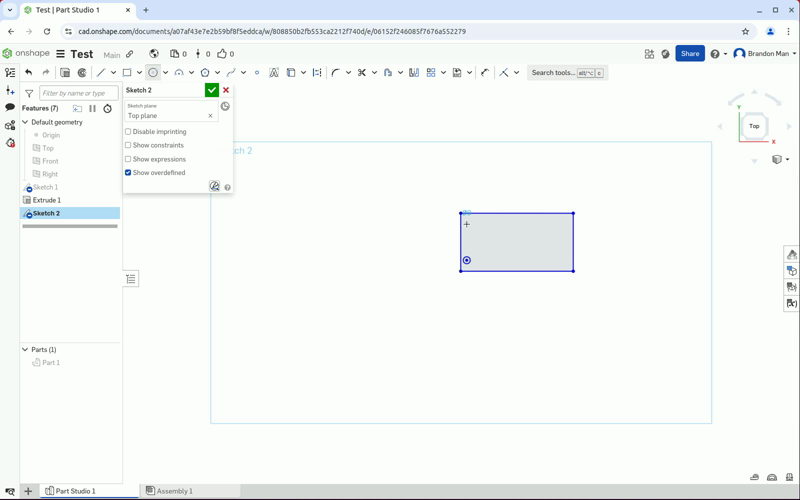
mouse_move(470, 223)
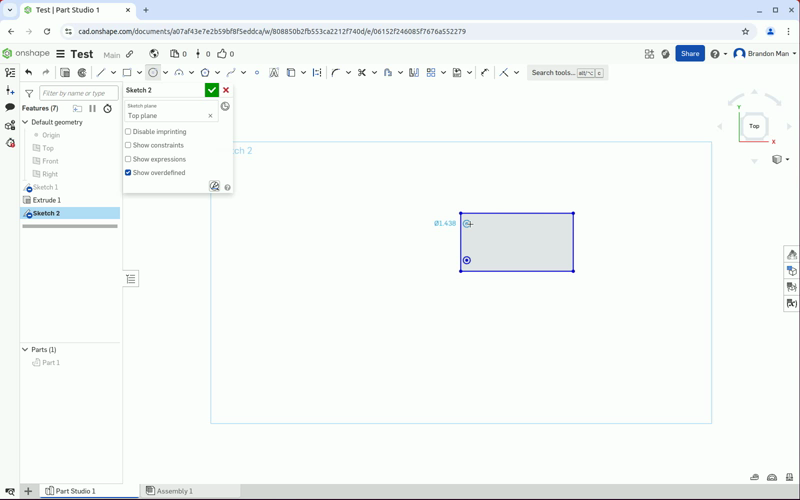
click(470, 223)
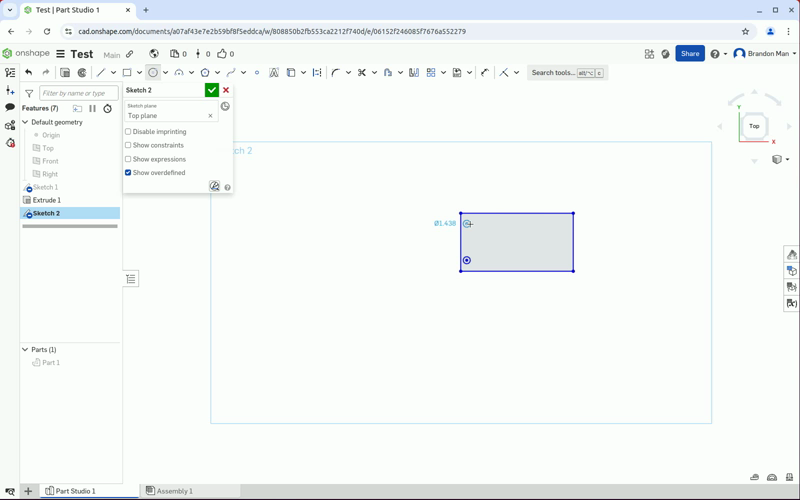
key(esc)
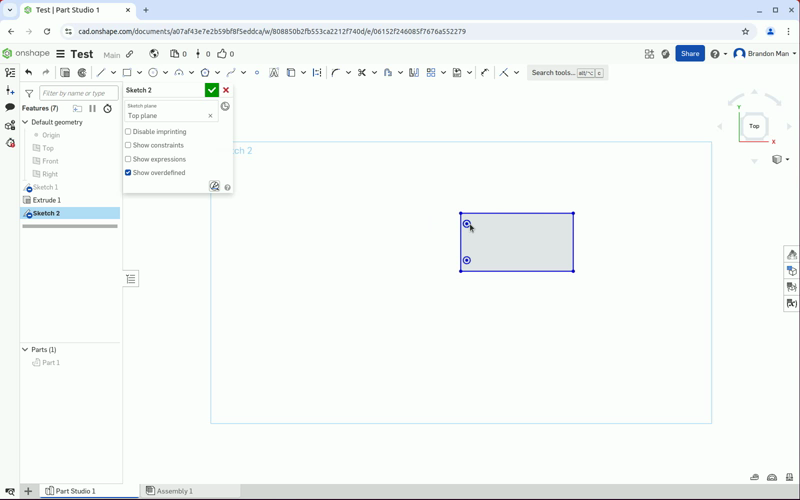
key(c)
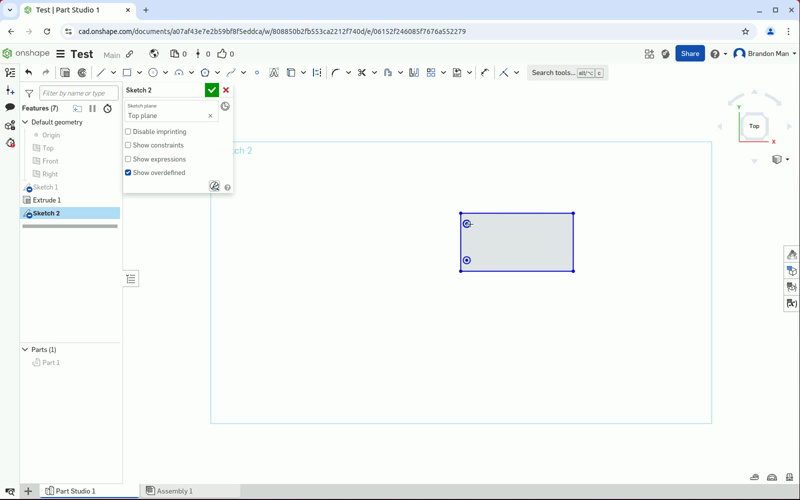
key_down(shift)
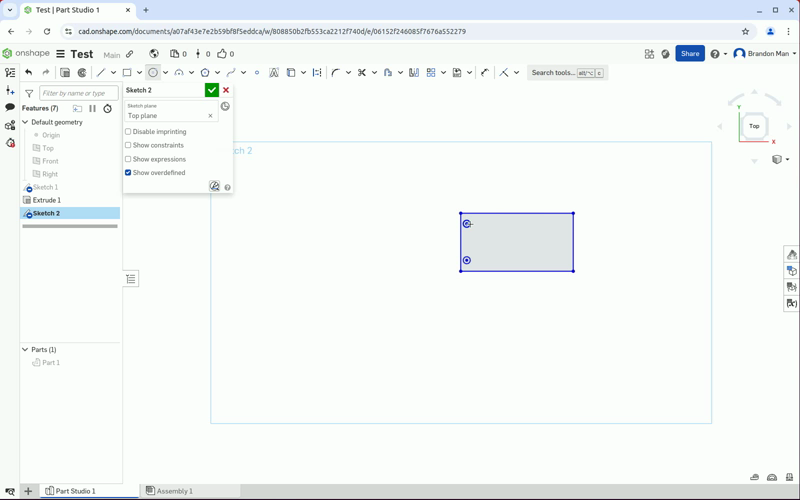
mouse_move(567, 260)
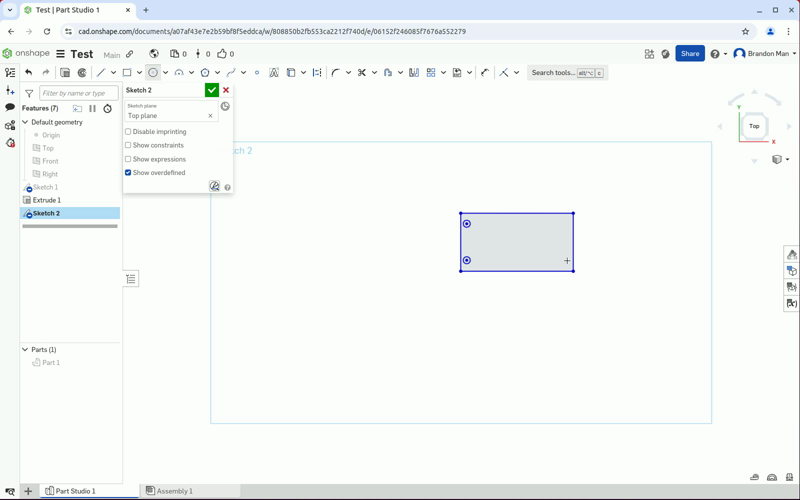
click(567, 260)
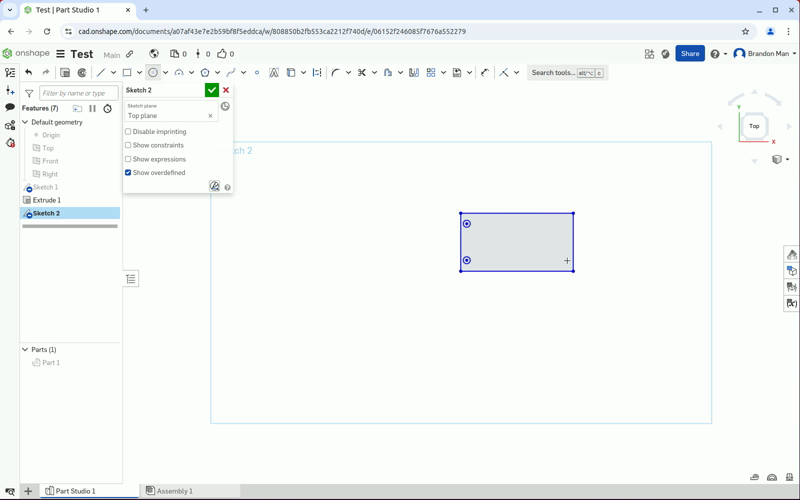
key_up(shift)
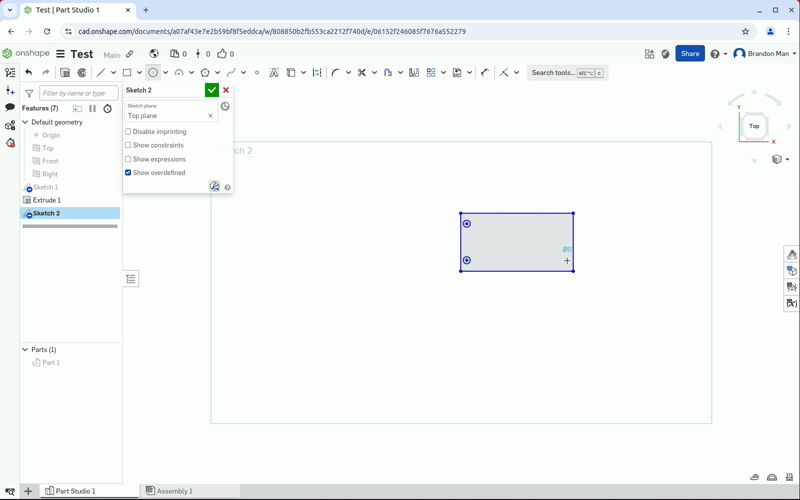
mouse_move(570, 260)
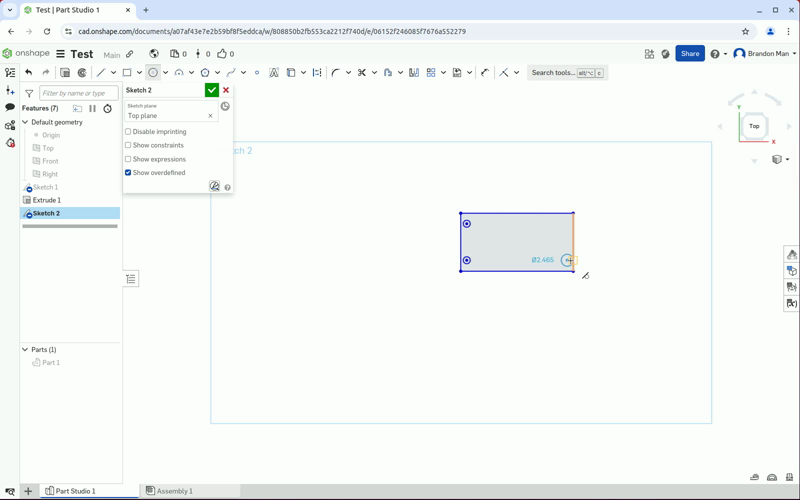
click(570, 260)
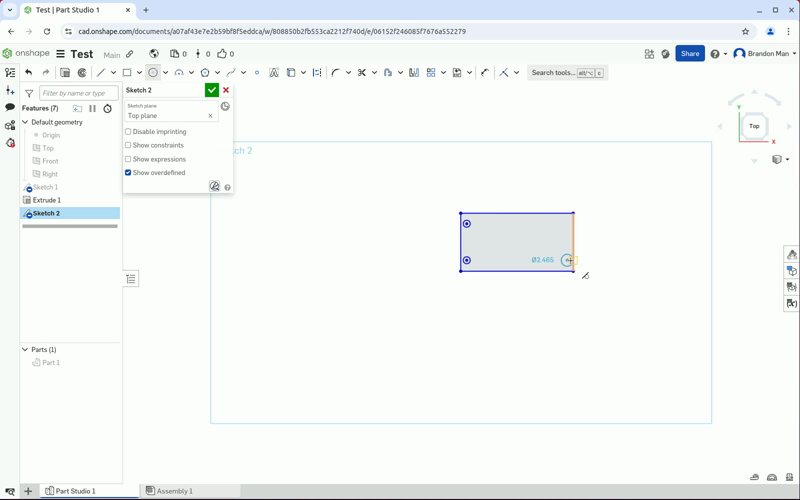
key(esc)
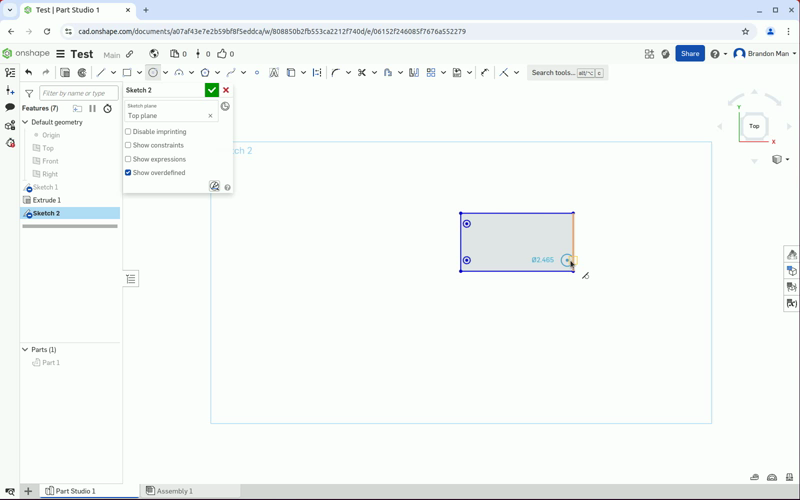
key(c)
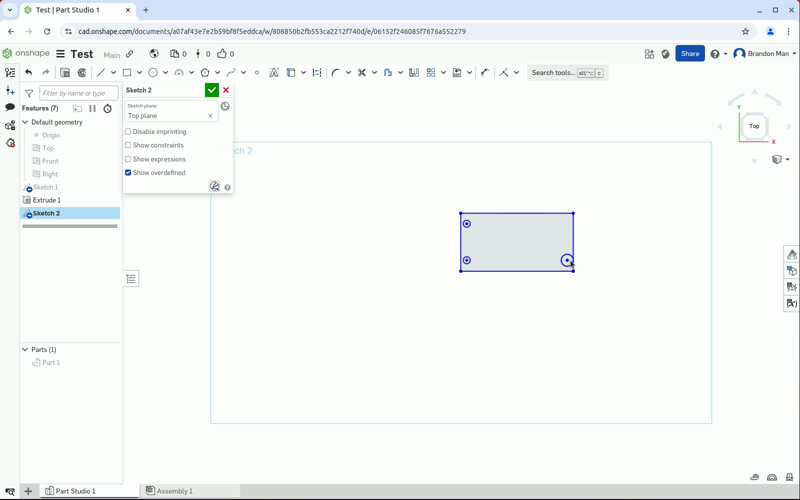
key_down(shift)
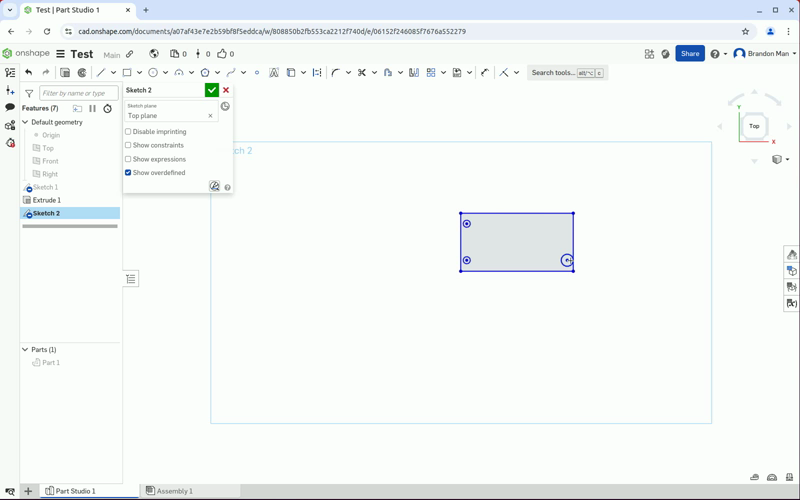
mouse_move(567, 223)
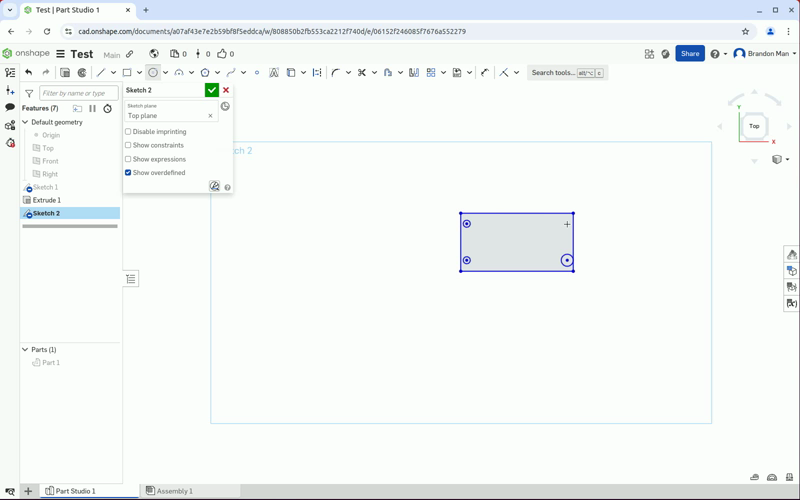
click(567, 223)
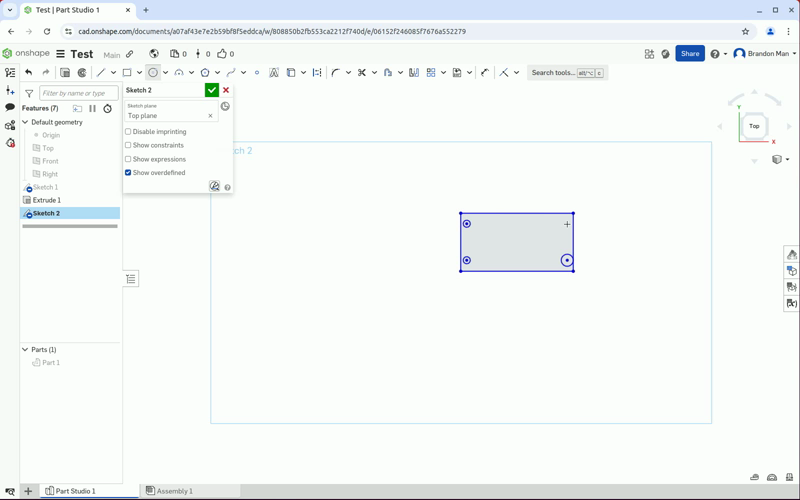
key_up(shift)
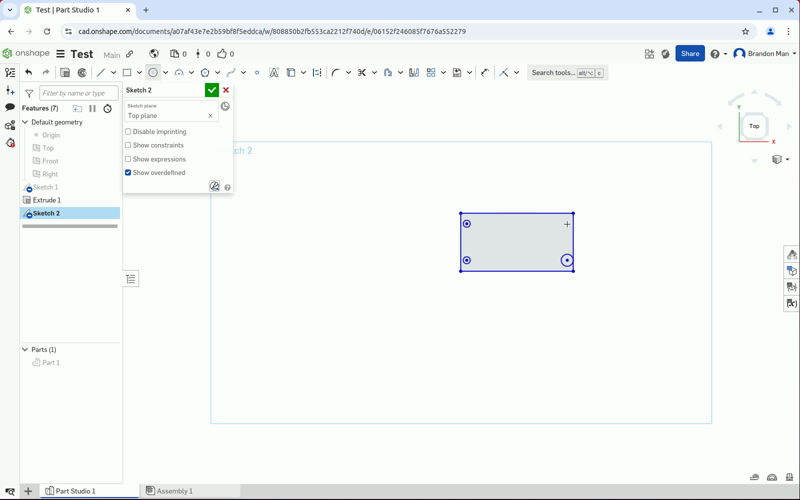
mouse_move(570, 223)
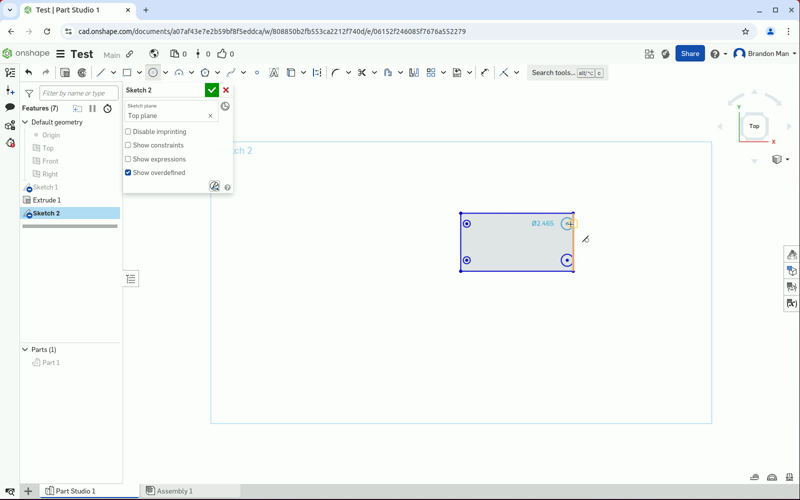
click(570, 223)
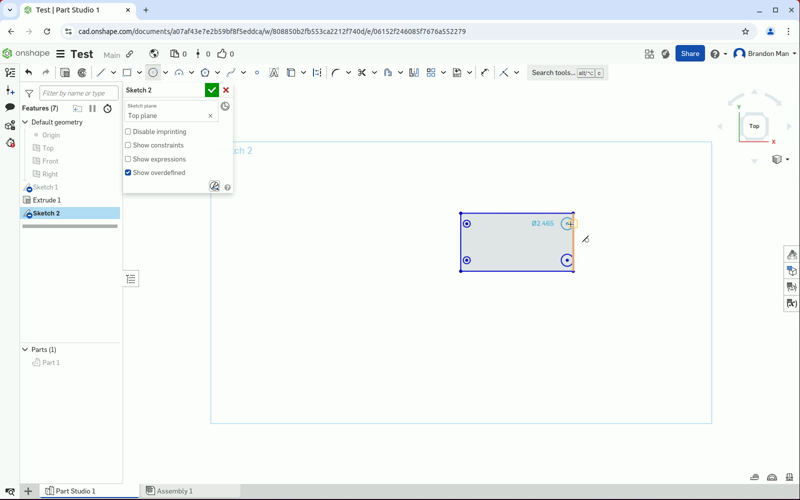
key(esc)
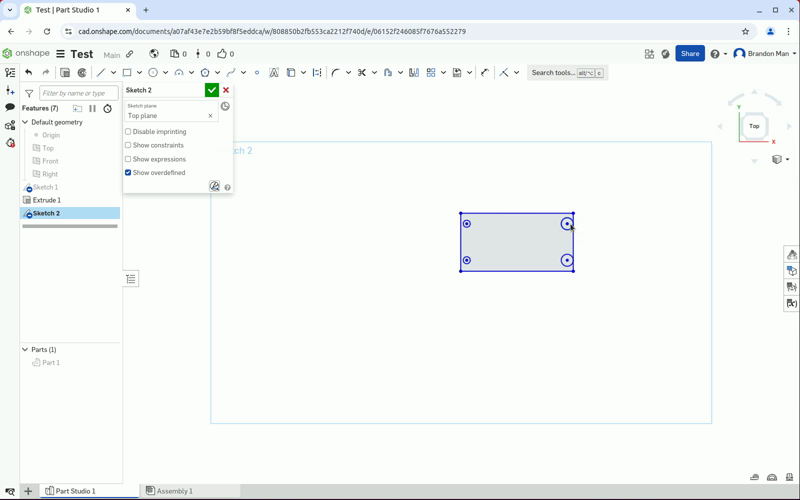
mouse_move(476, 260)
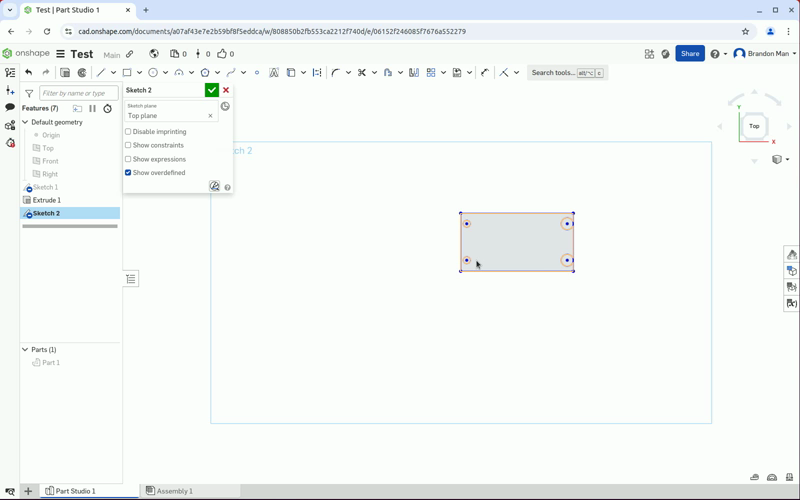
click(476, 260)
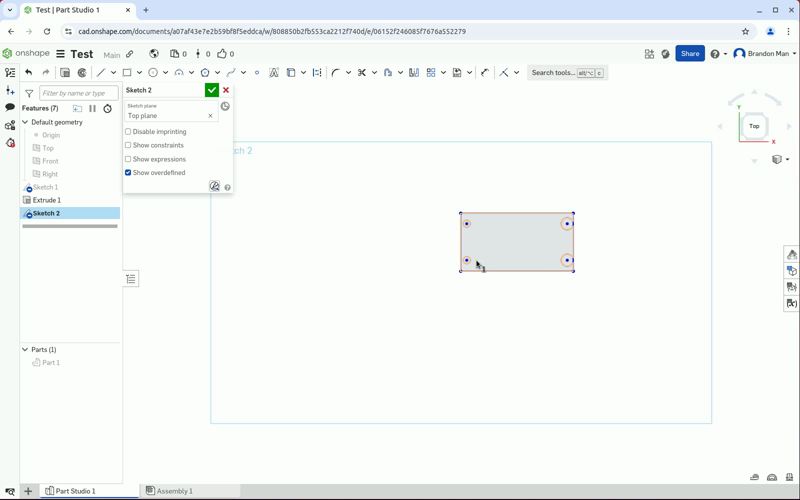
mouse_move(73, 352)
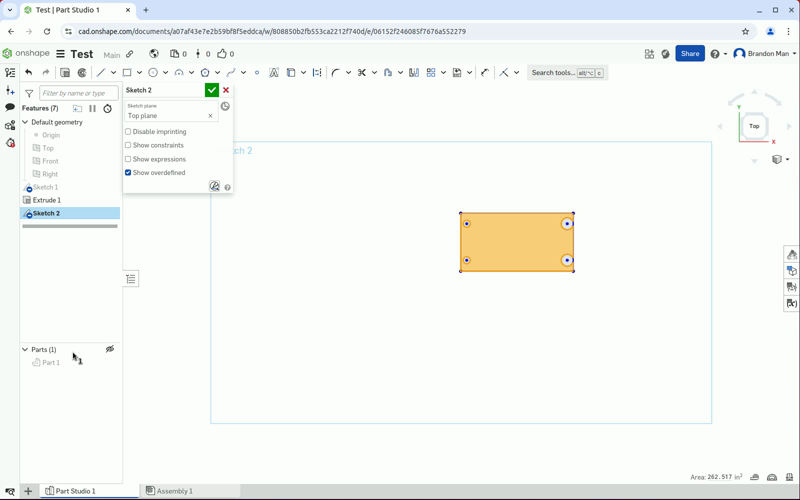
key(shift+y)
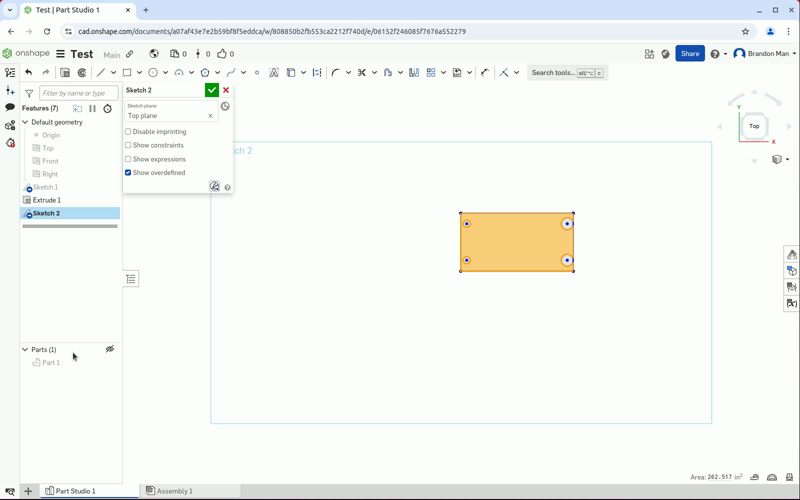
key(shift+e)
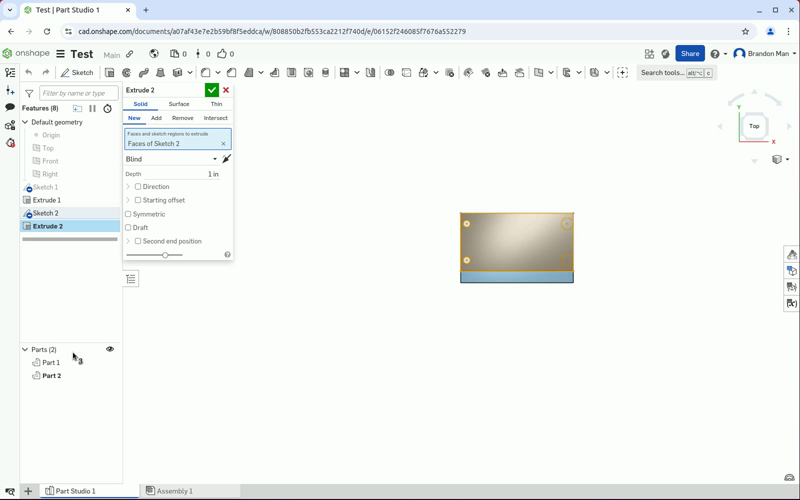
mouse_move(143, 106)
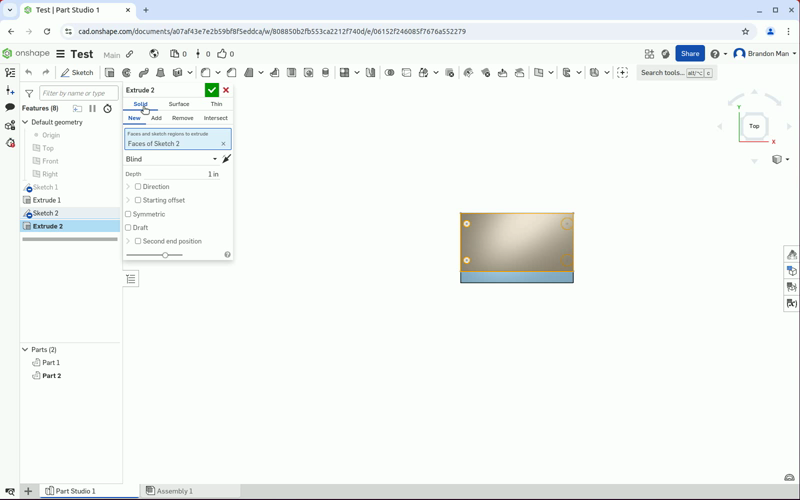
click(143, 106)
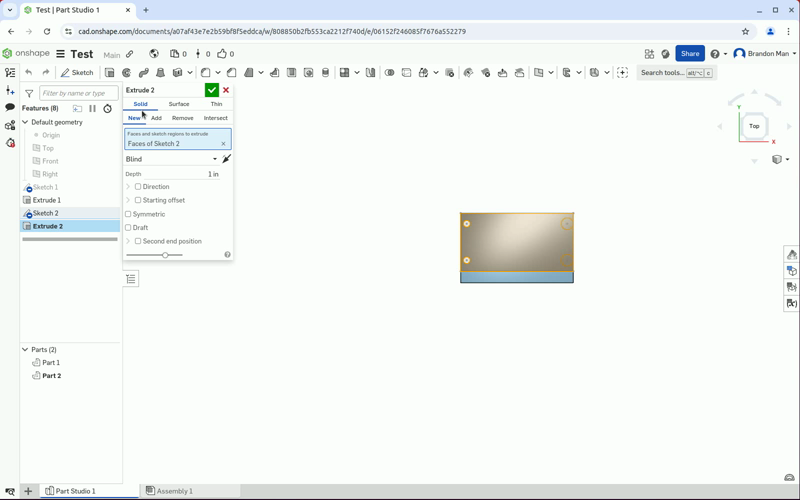
mouse_move(137, 120)
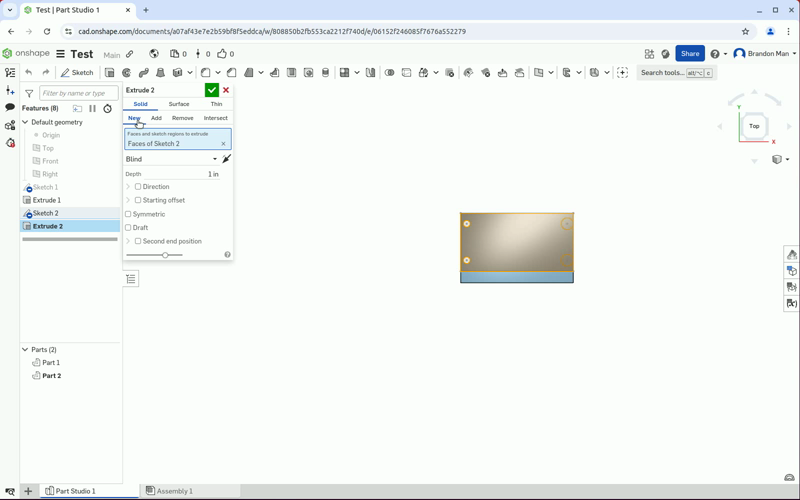
click(137, 120)
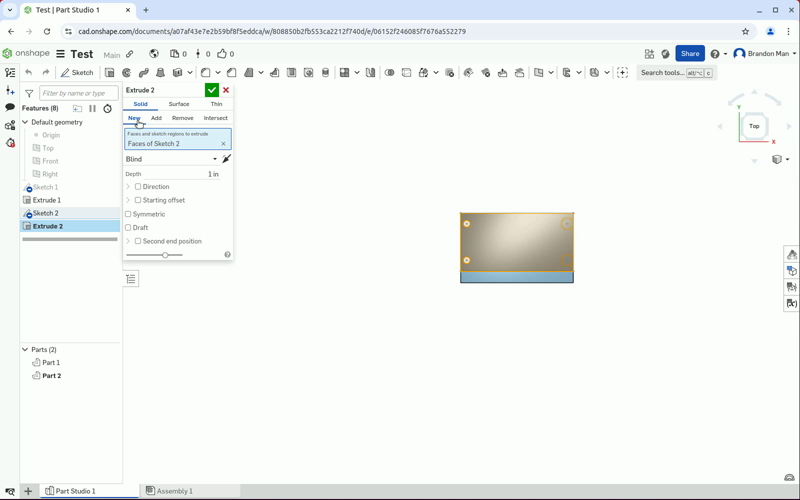
key(tab, 4)
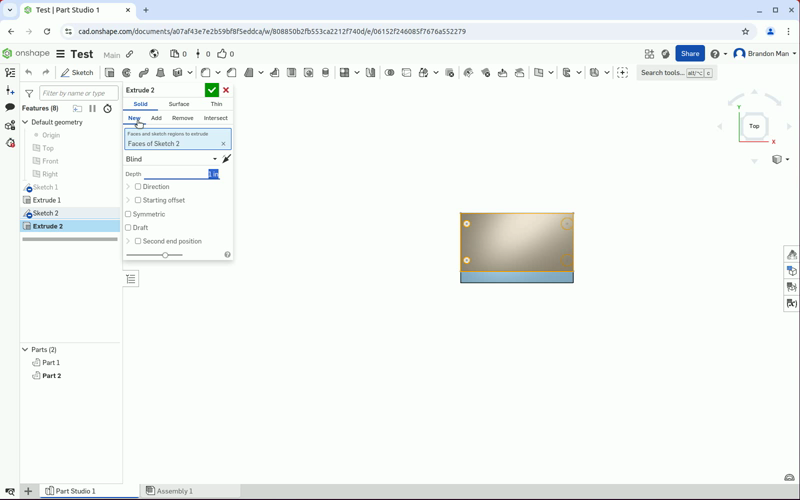
text(-2.166)
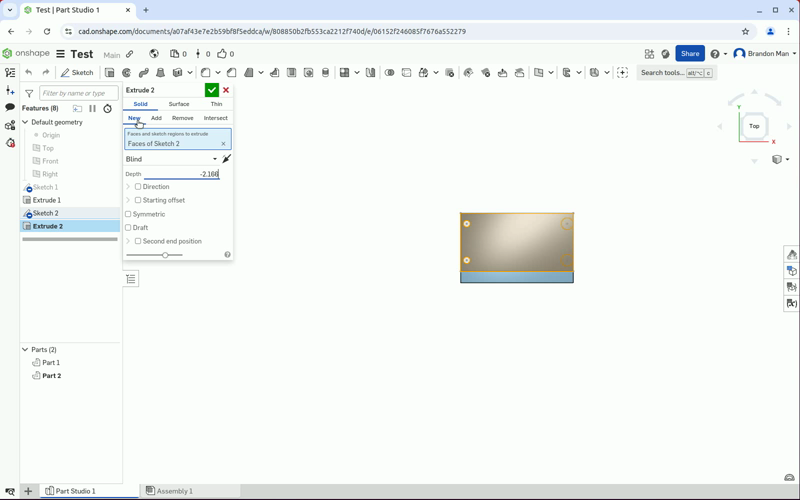
key(enter)
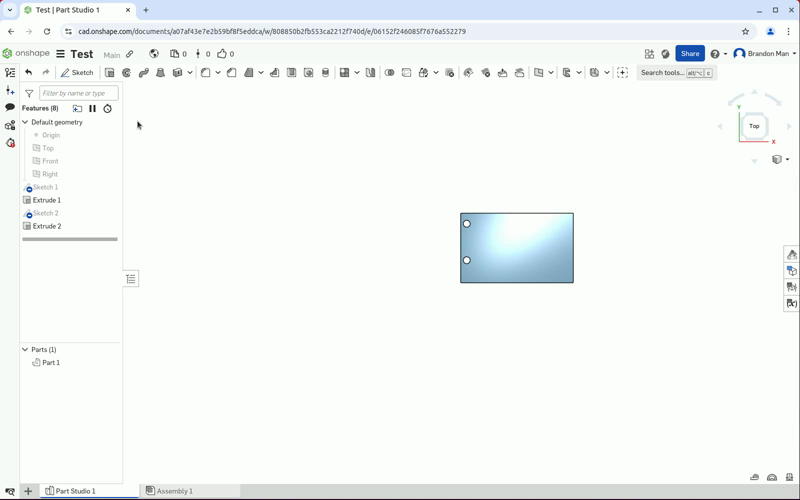
key(shift+h)
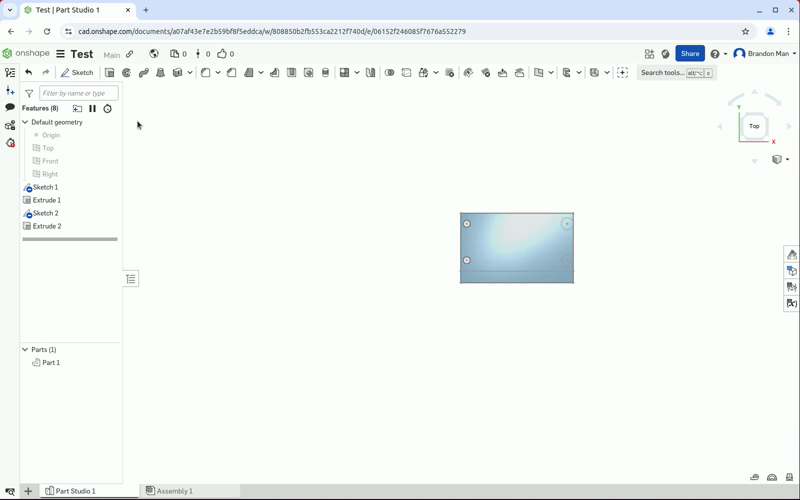
key(shift+h)
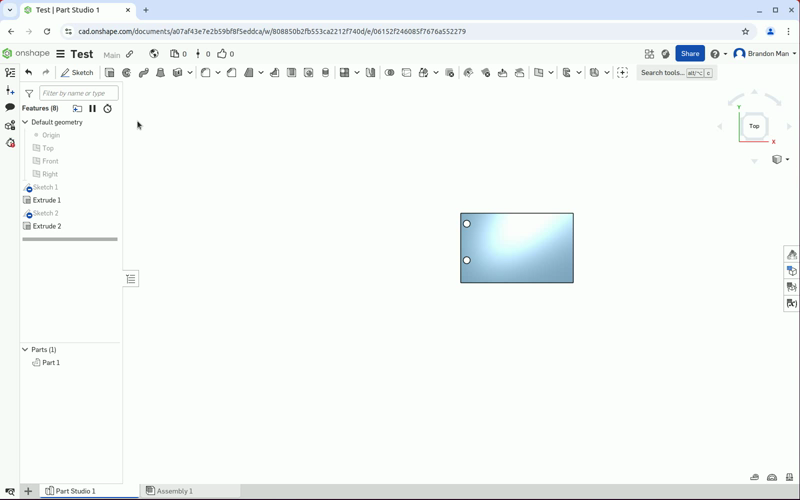
mouse_move(73, 189)
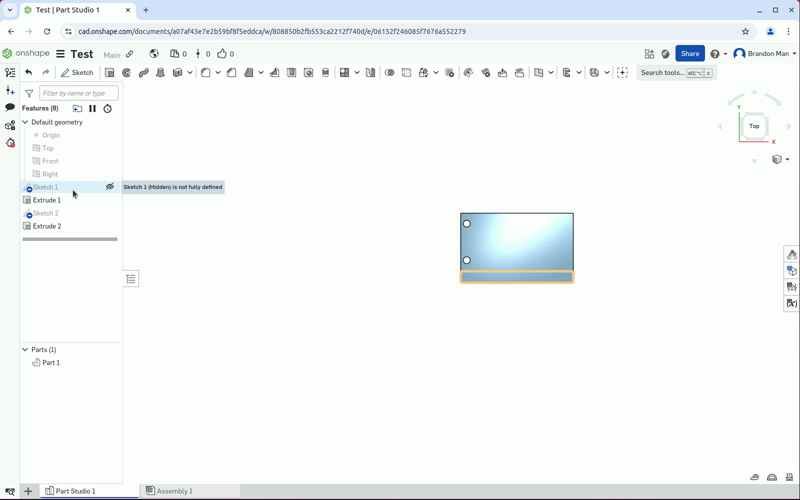
click(73, 189)
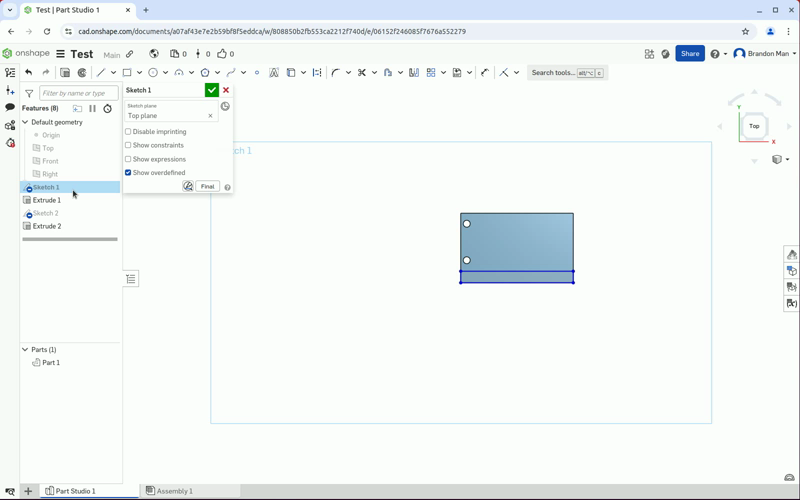
mouse_move(229, 92)
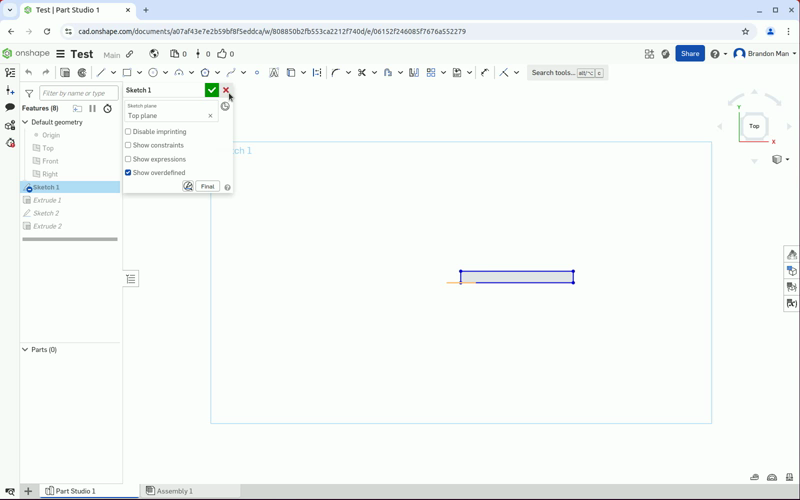
click(229, 92)
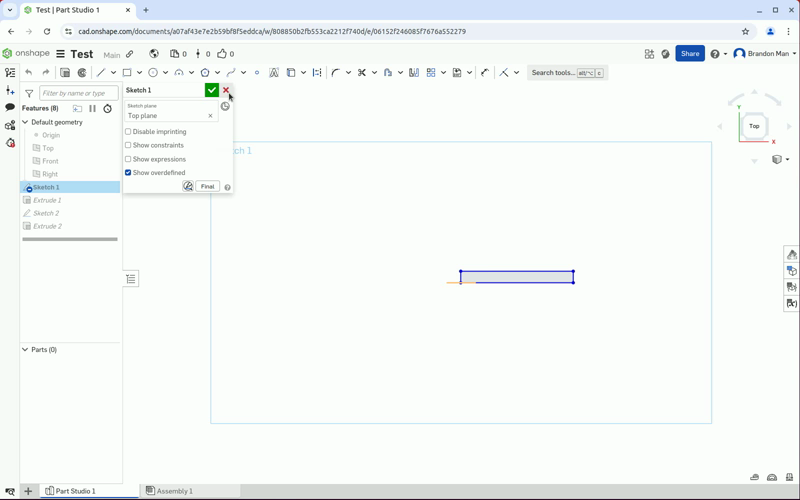
key(shift+s)
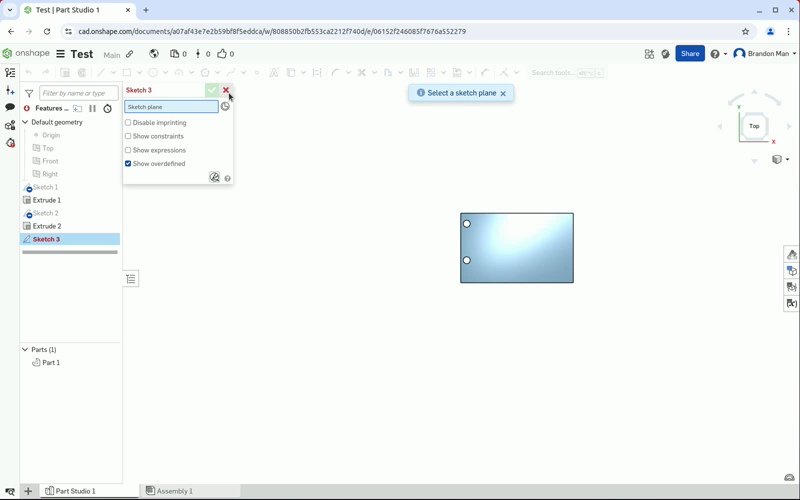
mouse_move(73, 150)
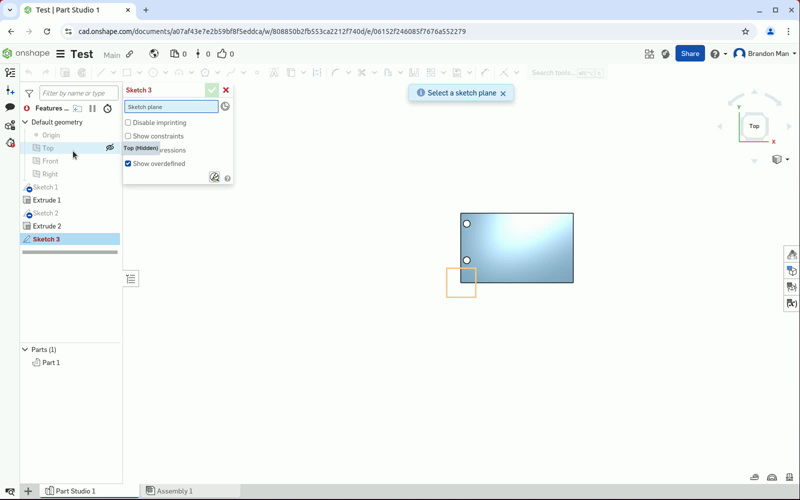
click(73, 150)
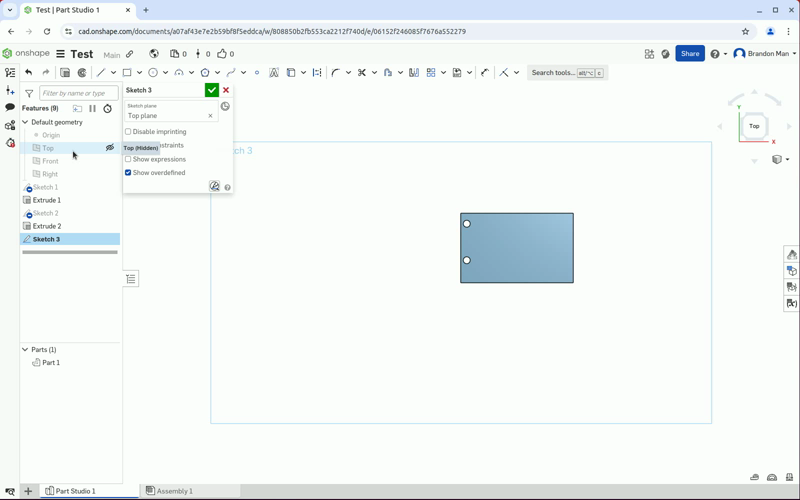
mouse_move(73, 352)
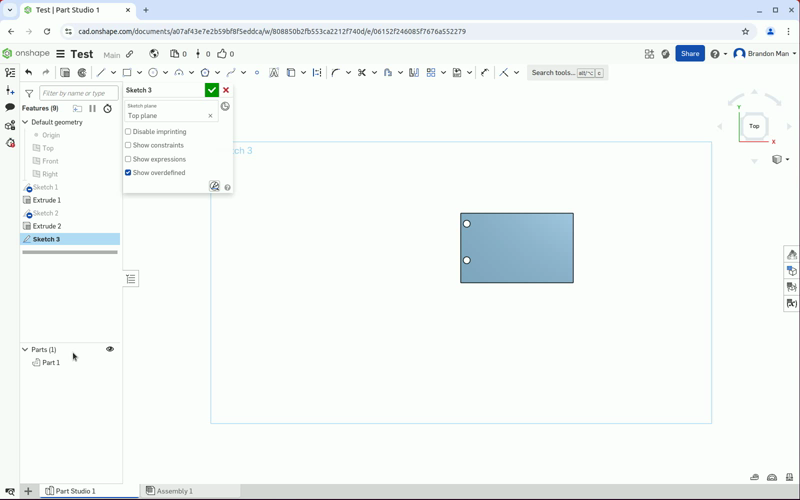
key(y)
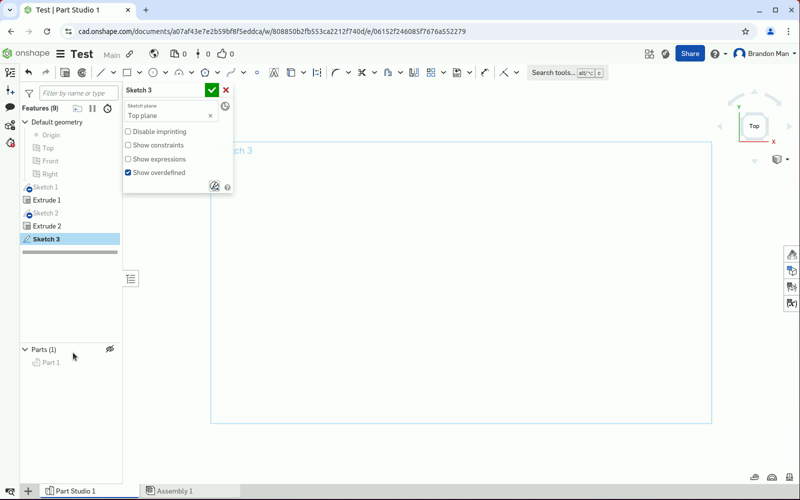
key(l)
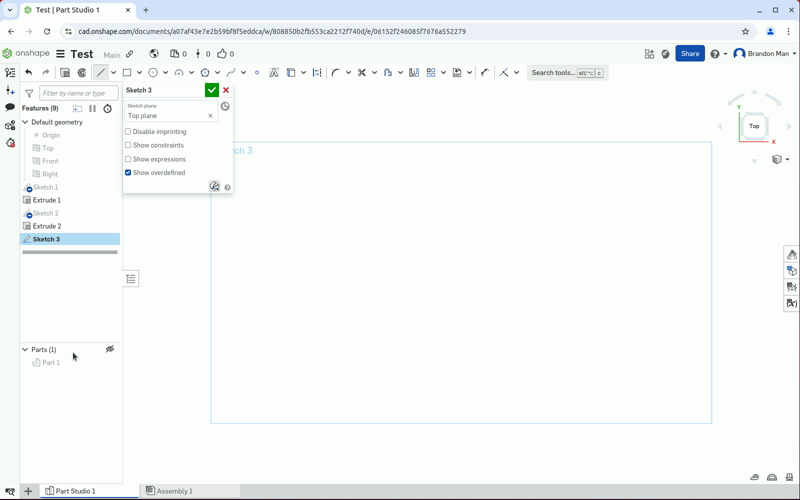
key_down(shift)
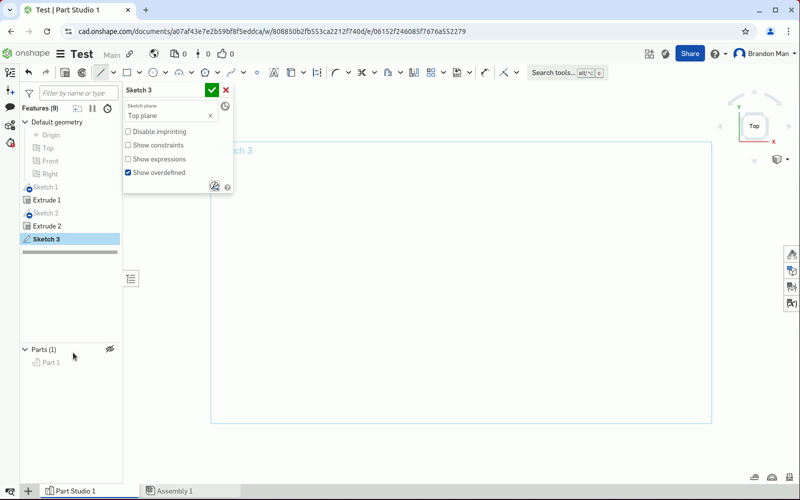
mouse_move(460, 282)
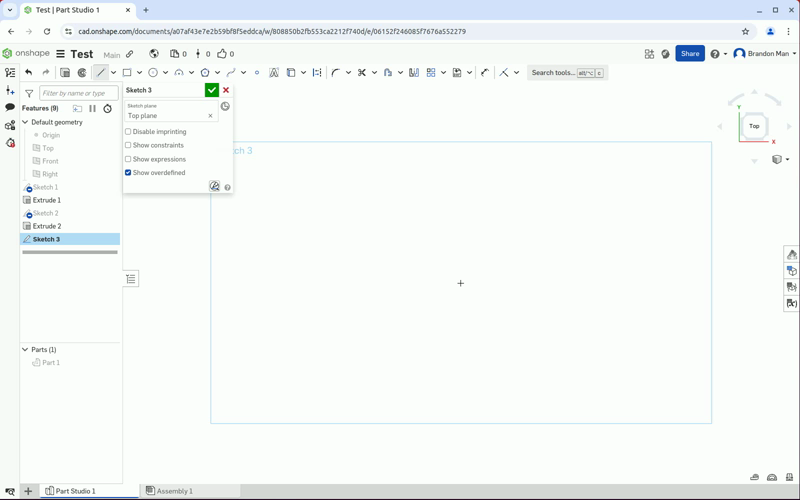
click(460, 282)
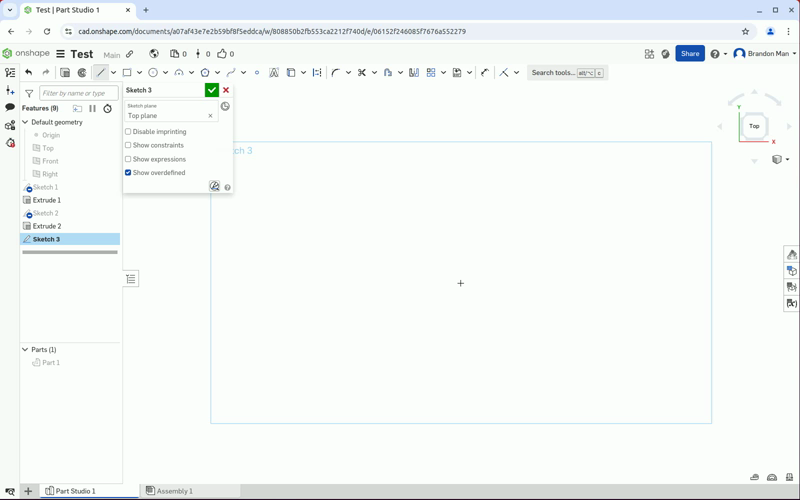
key_up(shift)
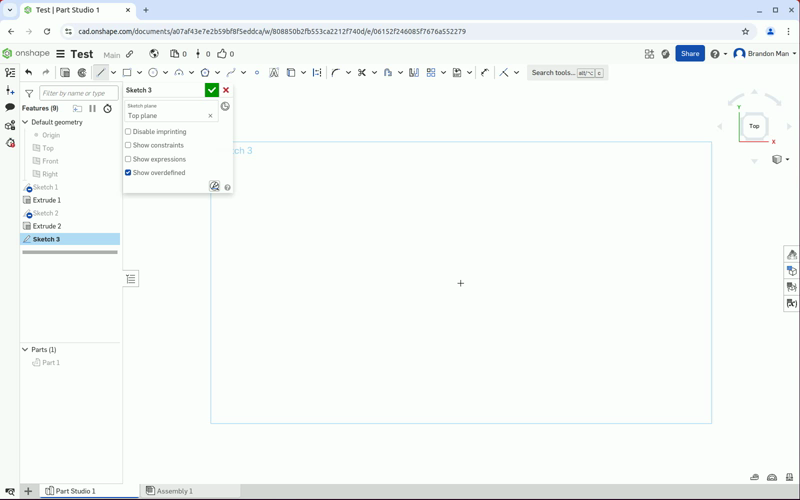
key_down(shift)
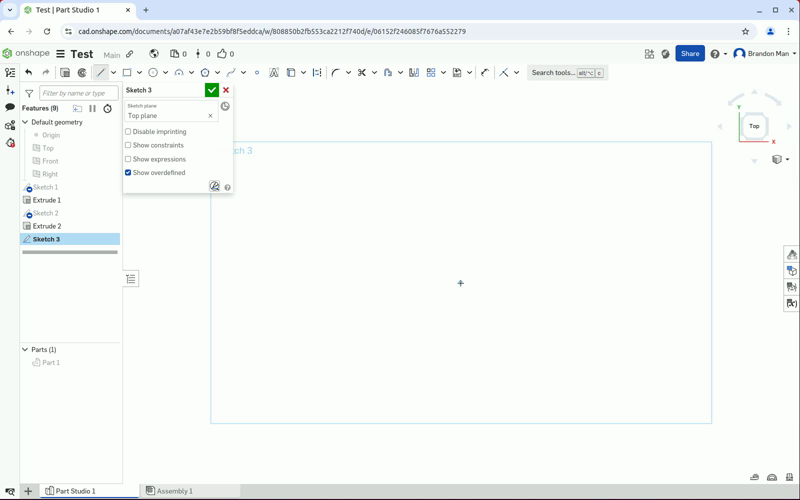
mouse_move(573, 282)
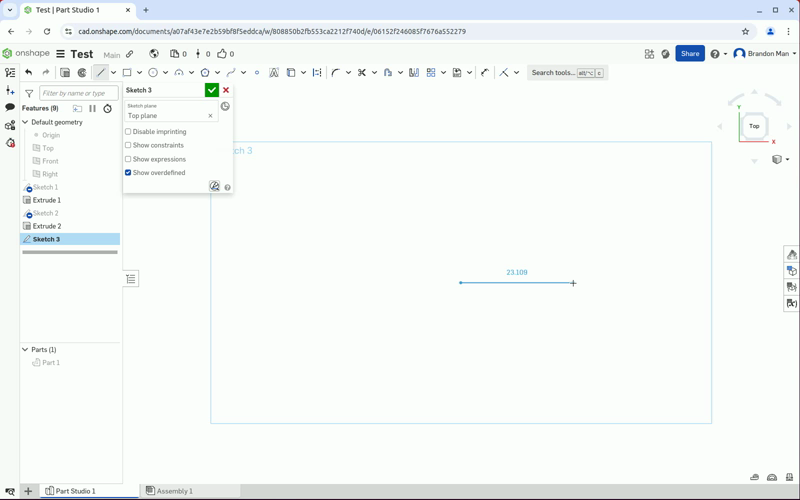
click(573, 282)
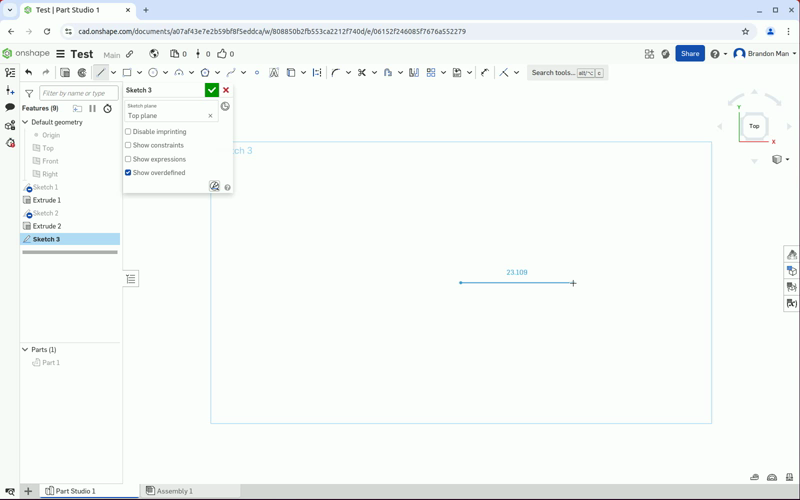
key_up(shift)
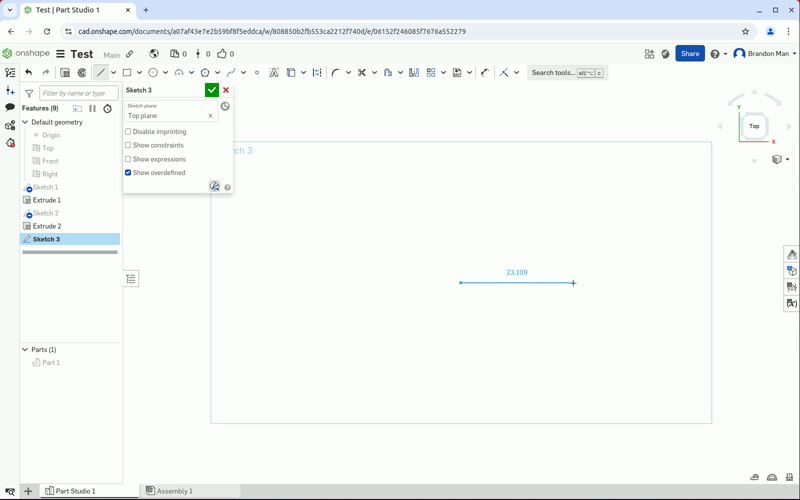
key_down(shift)
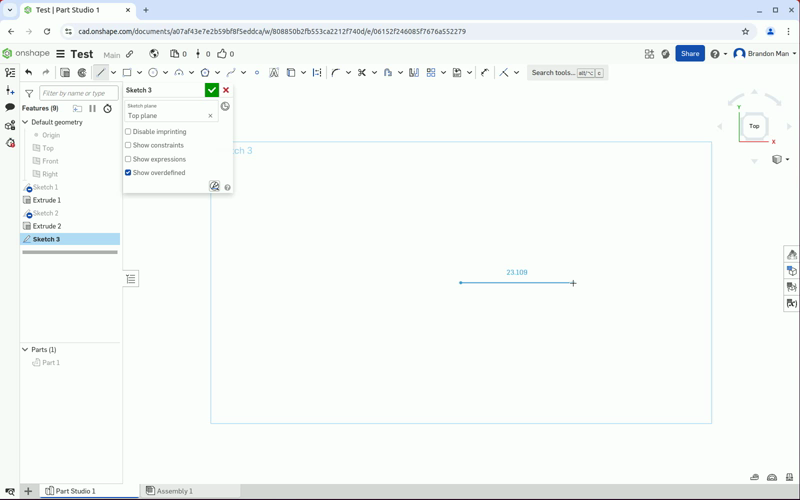
mouse_move(589, 282)
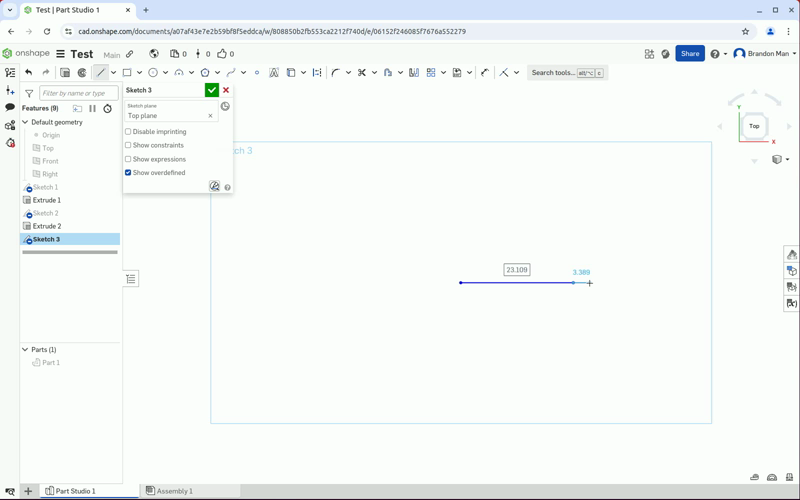
mouse_move(573, 271)
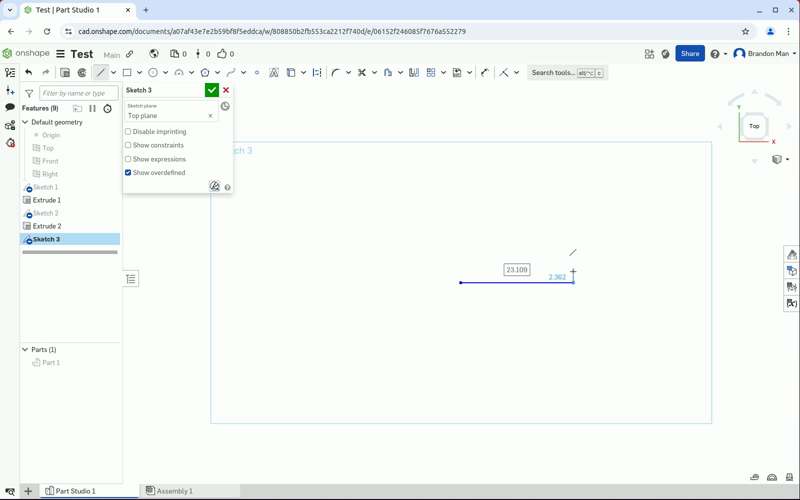
click(573, 271)
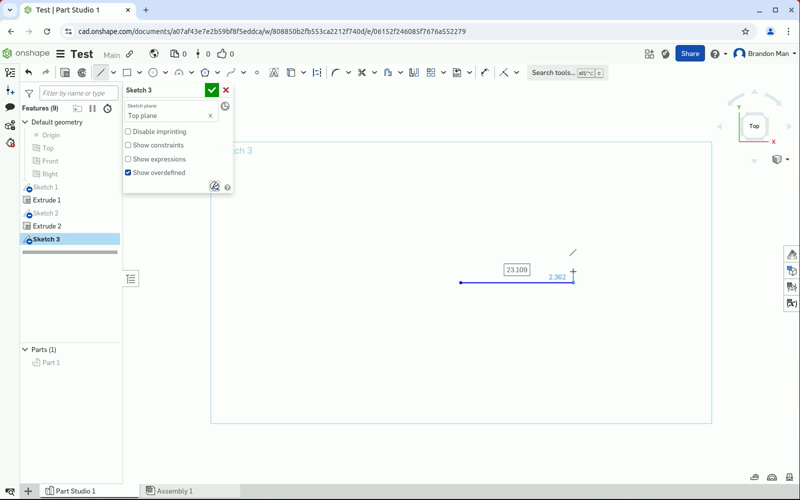
key_up(shift)
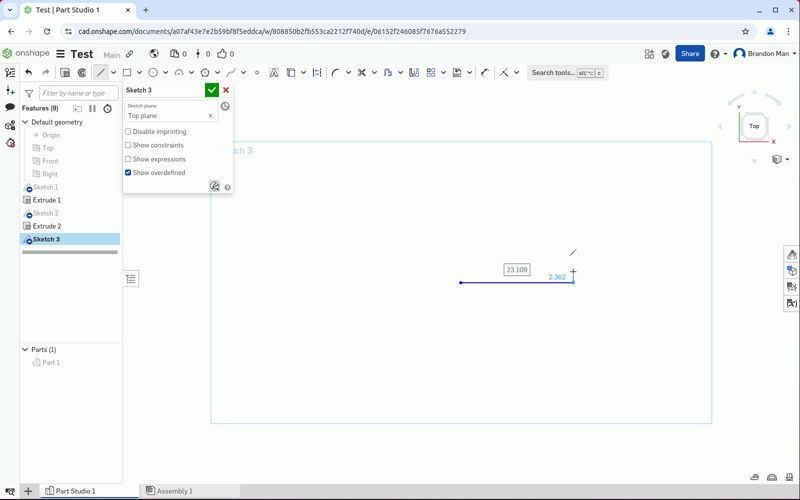
key_down(shift)
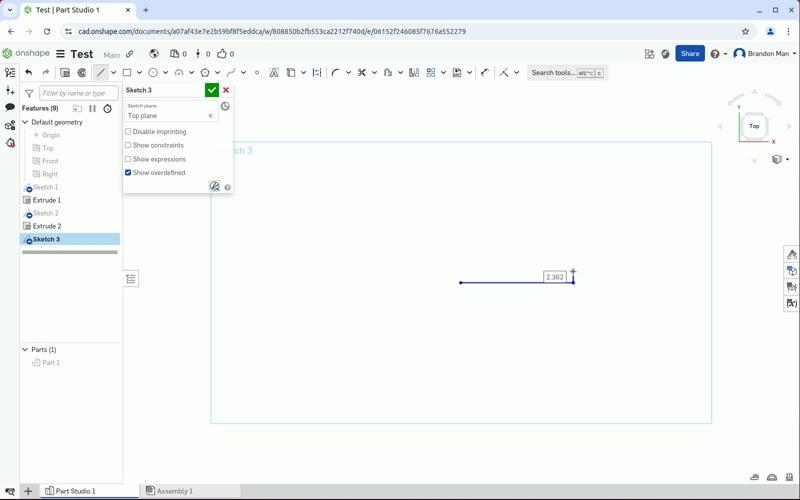
mouse_move(460, 271)
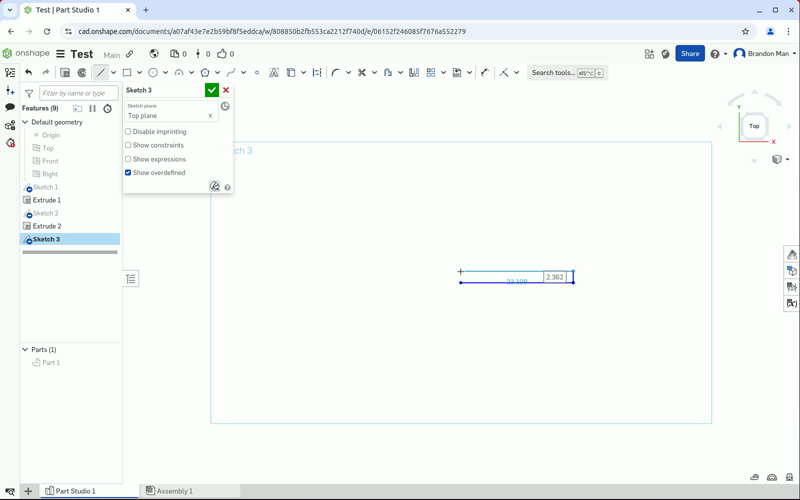
click(460, 271)
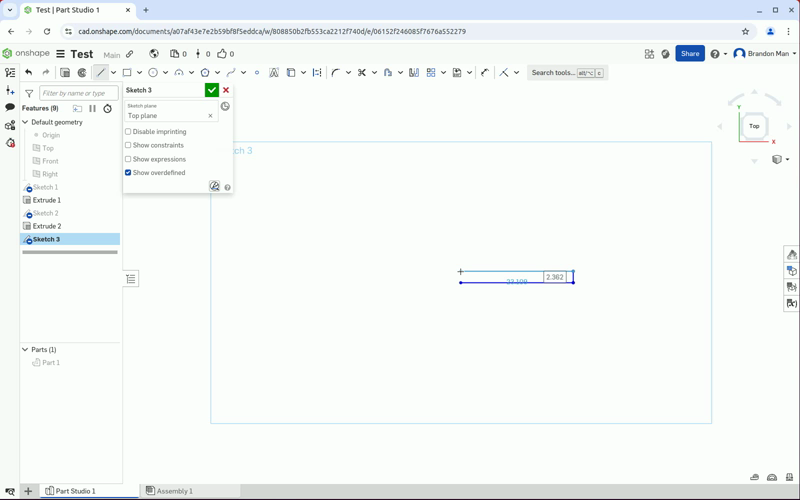
key_up(shift)
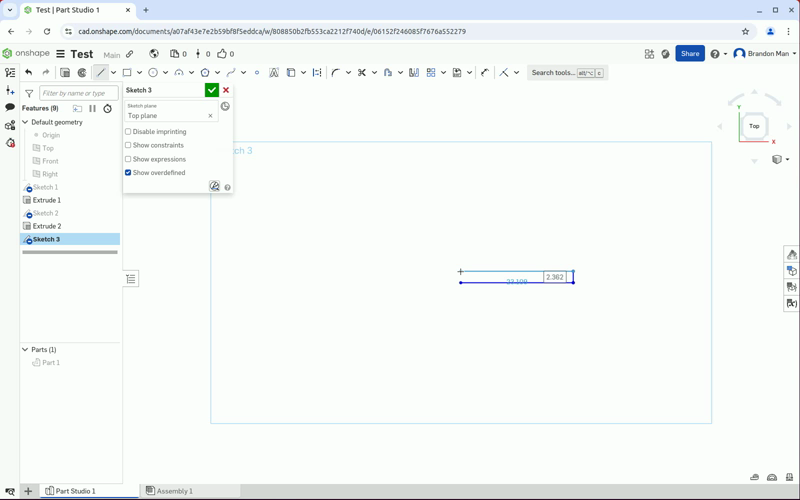
mouse_move(490, 271)
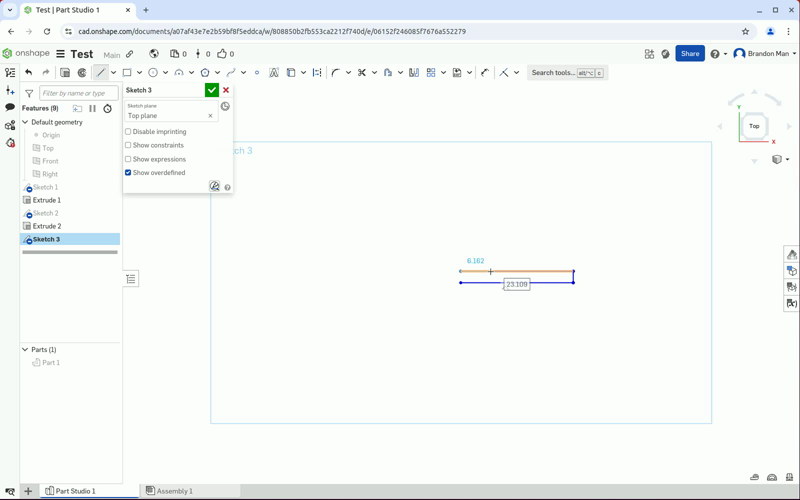
key_down(shift)
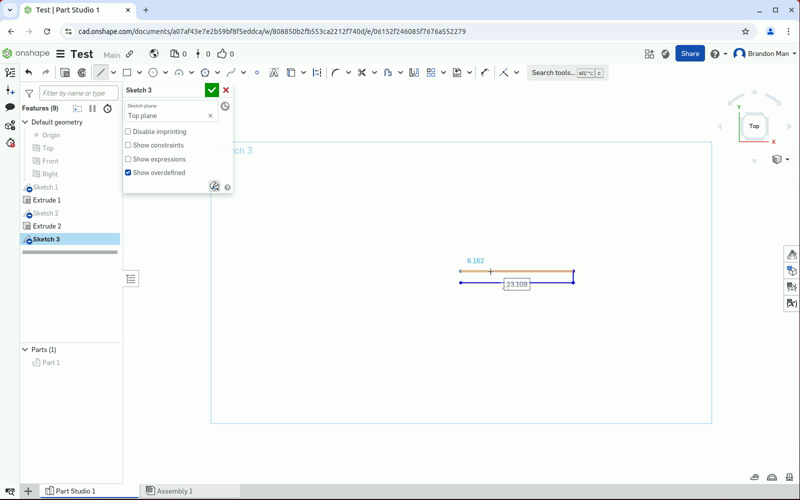
mouse_move(460, 282)
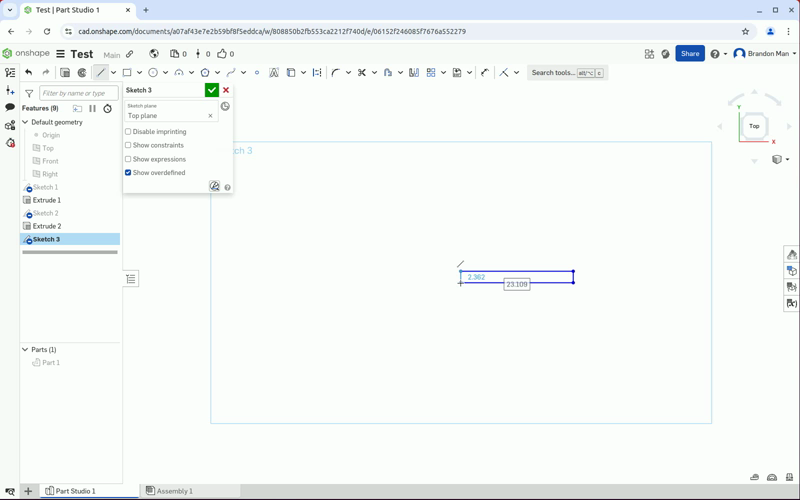
key_up(shift)
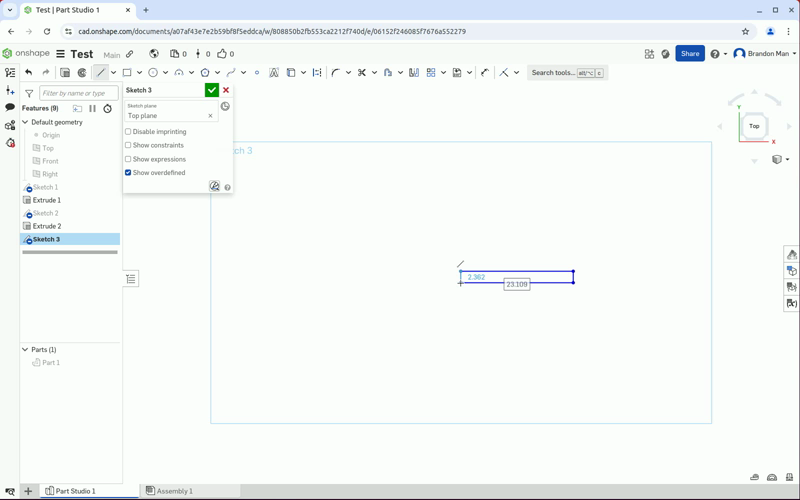
click(460, 282)
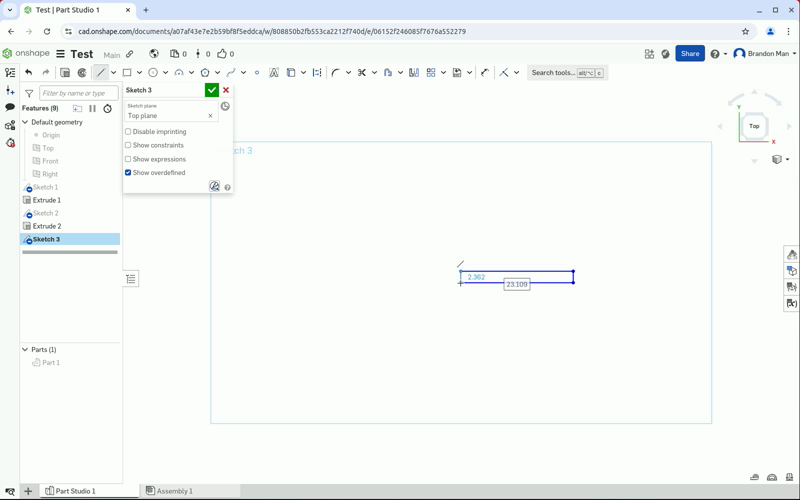
key(esc)
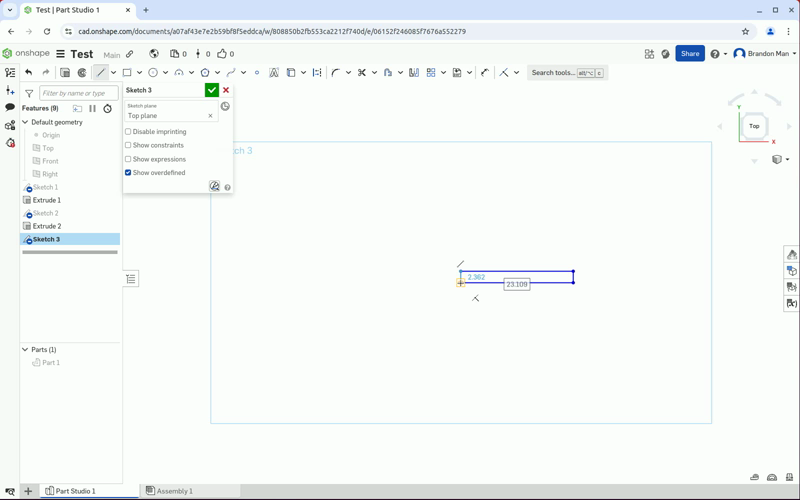
mouse_move(471, 279)
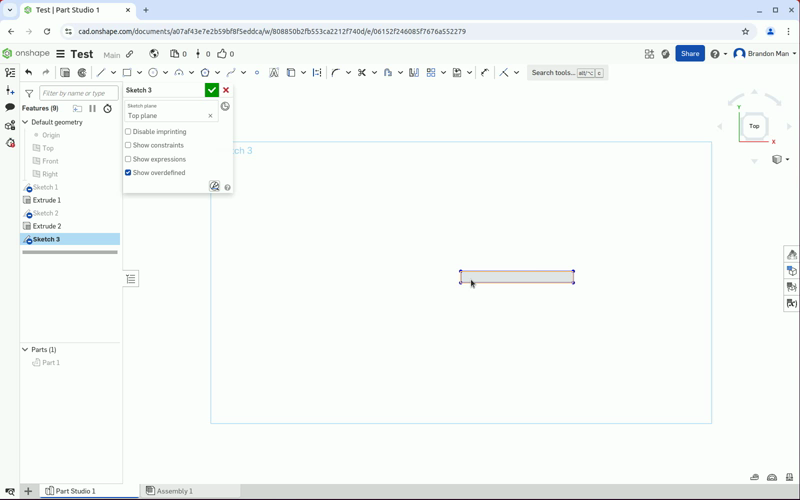
scroll(6)
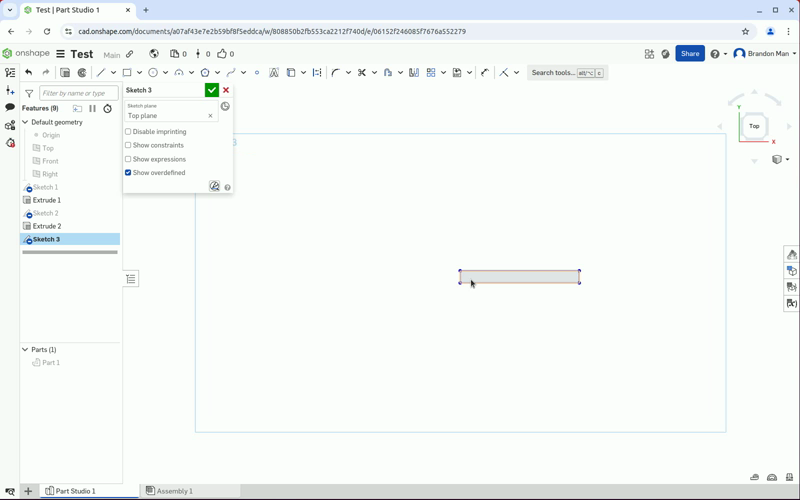
scroll(6)
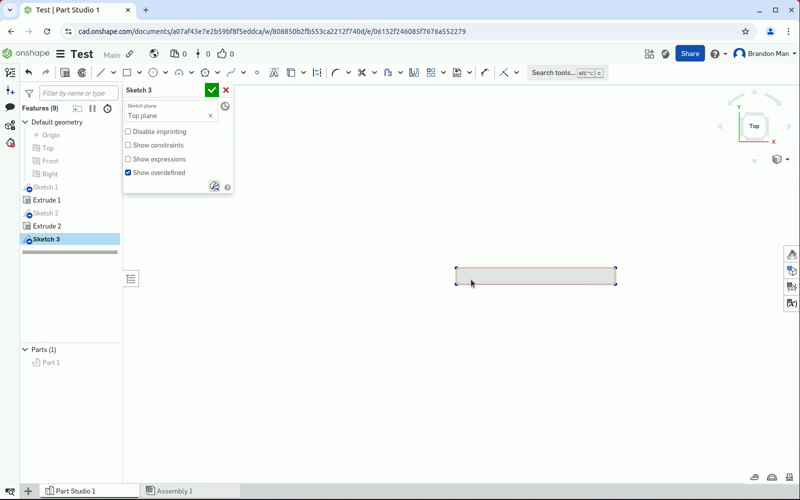
scroll(6)
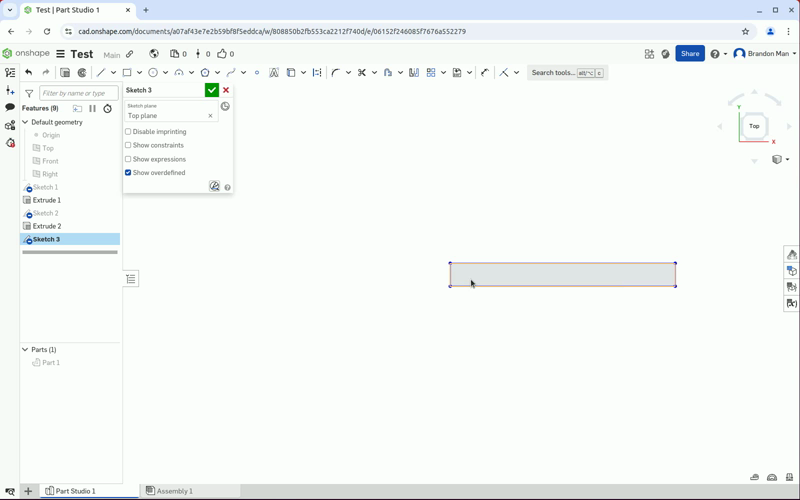
scroll(6)
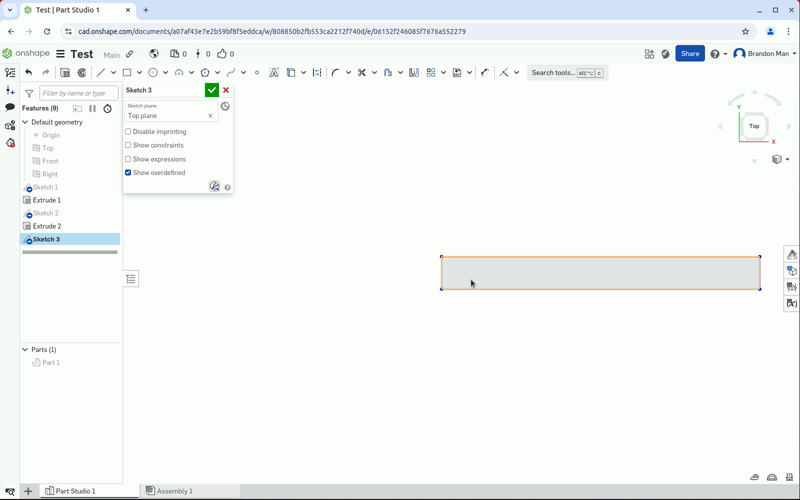
scroll(6)
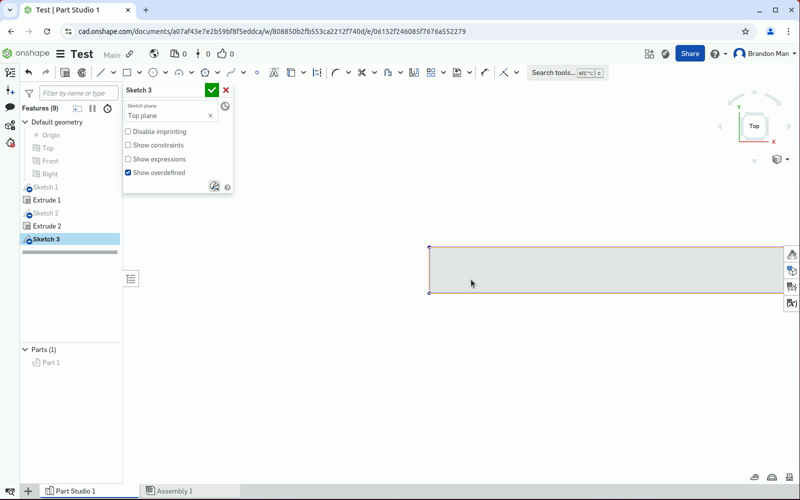
scroll(6)
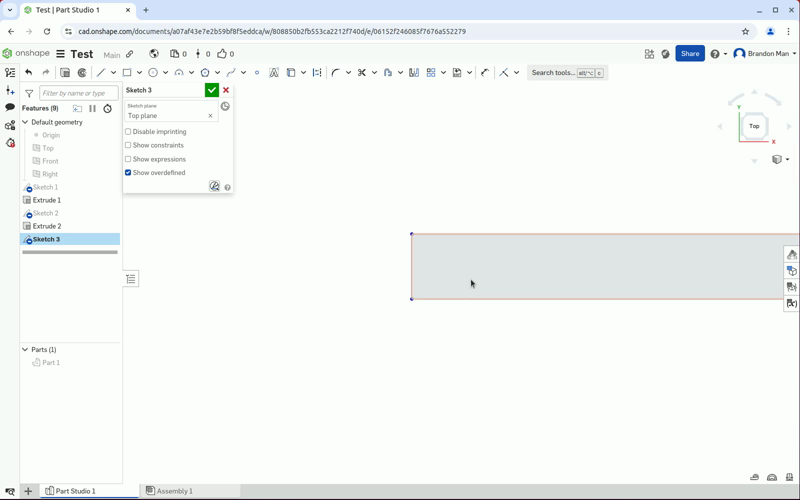
scroll(6)
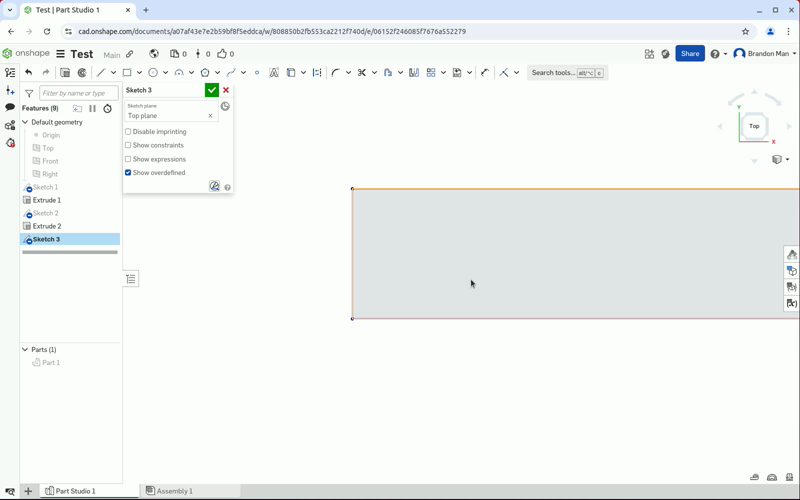
click(471, 279)
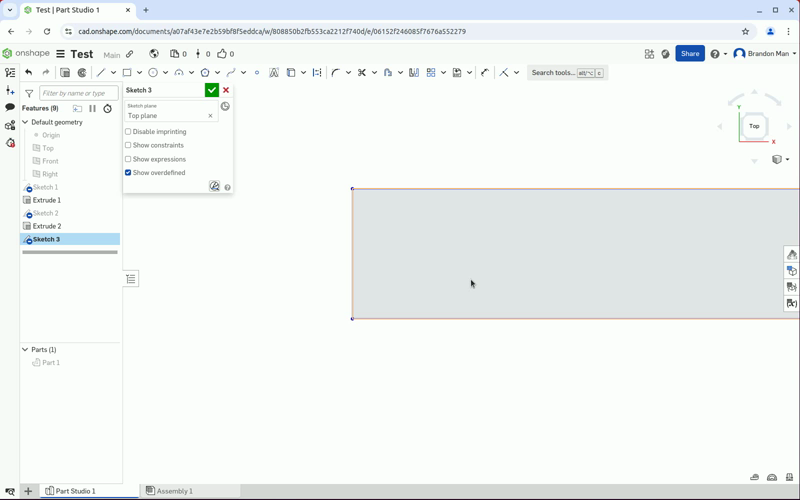
scroll(-6)
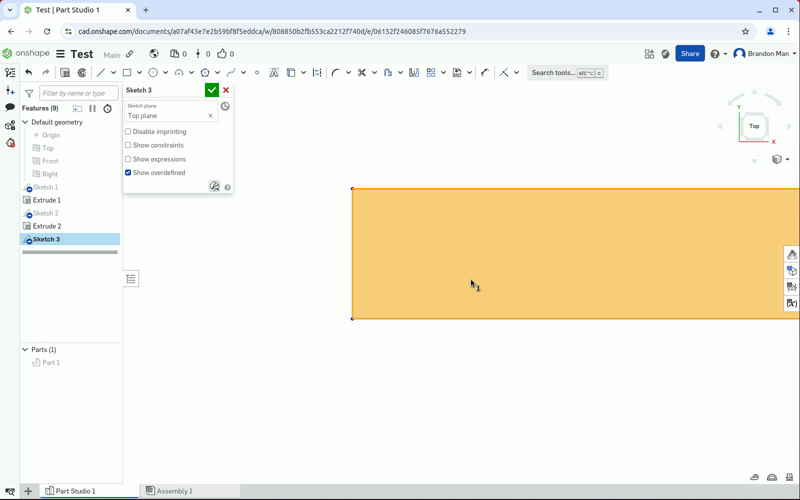
scroll(-6)
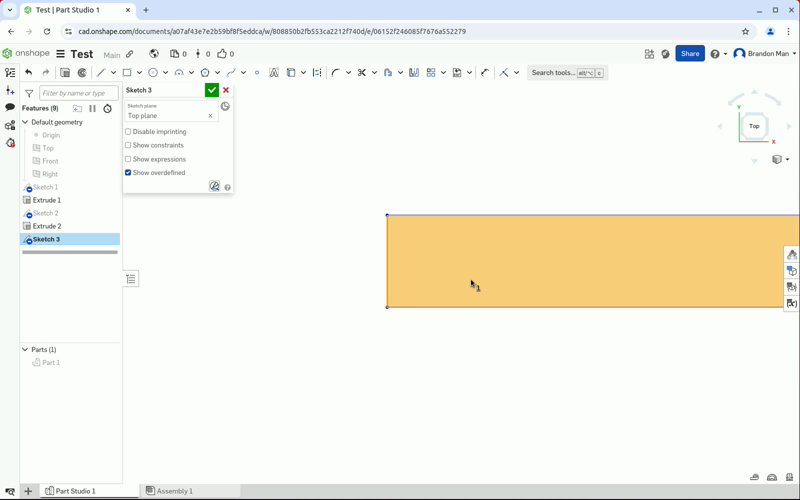
scroll(-6)
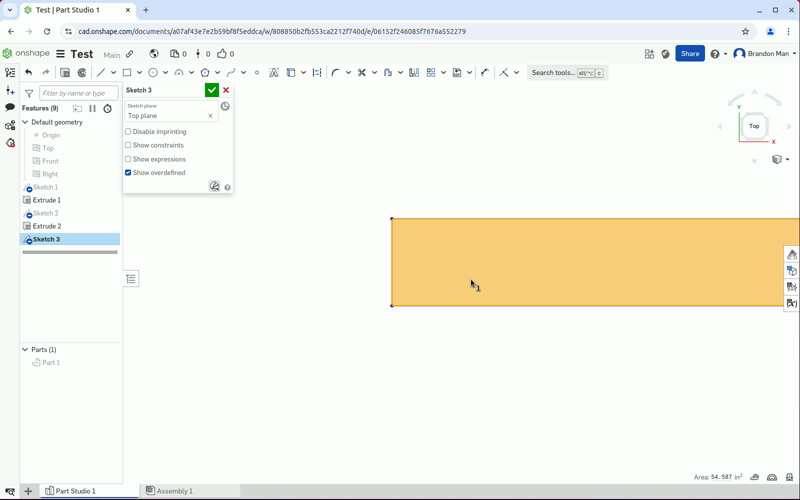
scroll(-6)
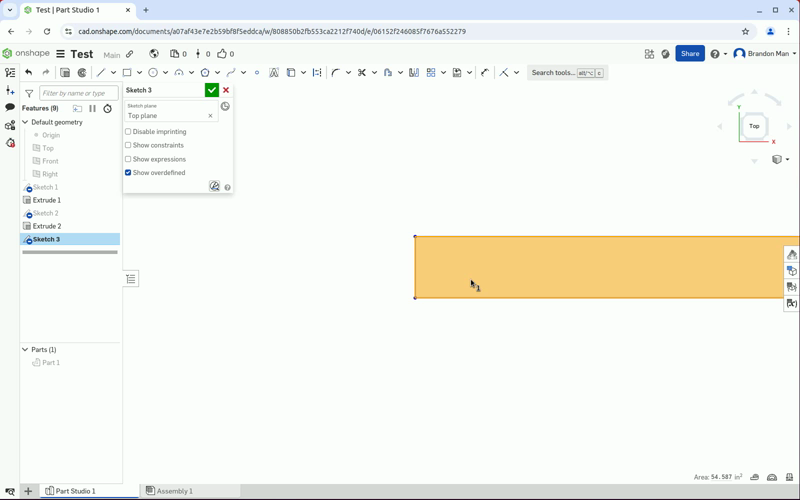
scroll(-6)
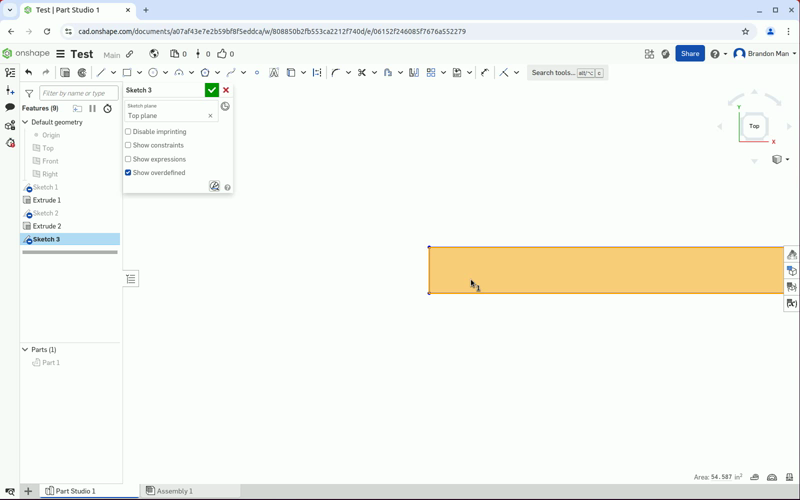
scroll(-6)
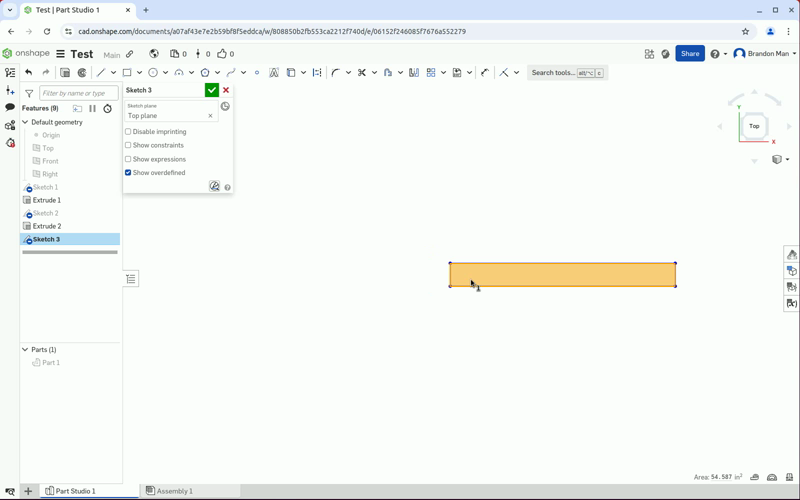
scroll(-6)
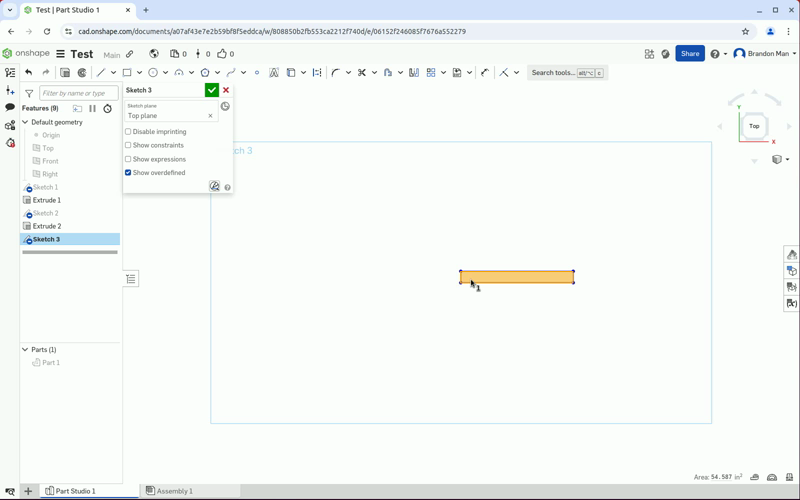
mouse_move(73, 352)
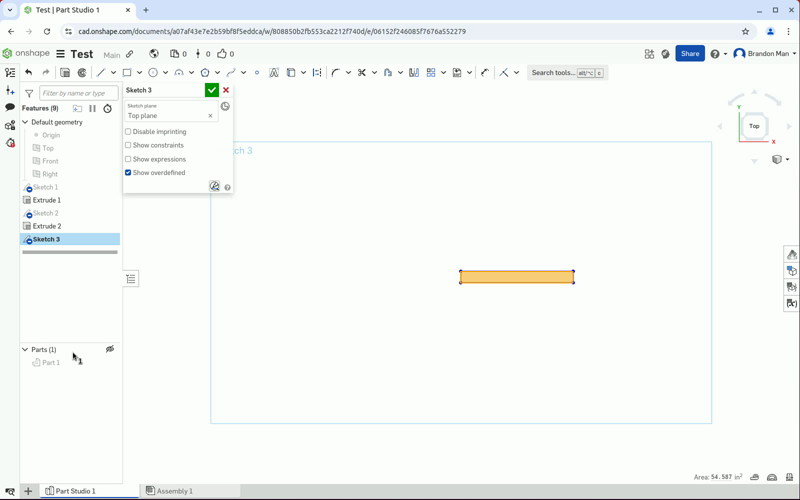
key(shift+y)
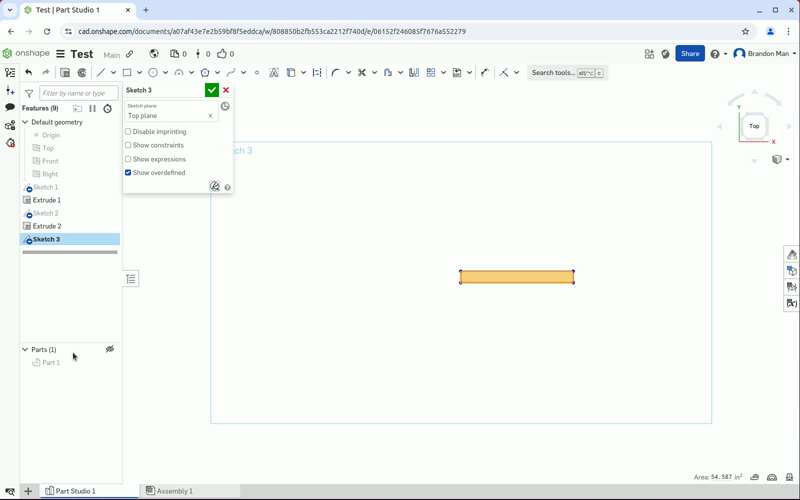
key(shift+e)
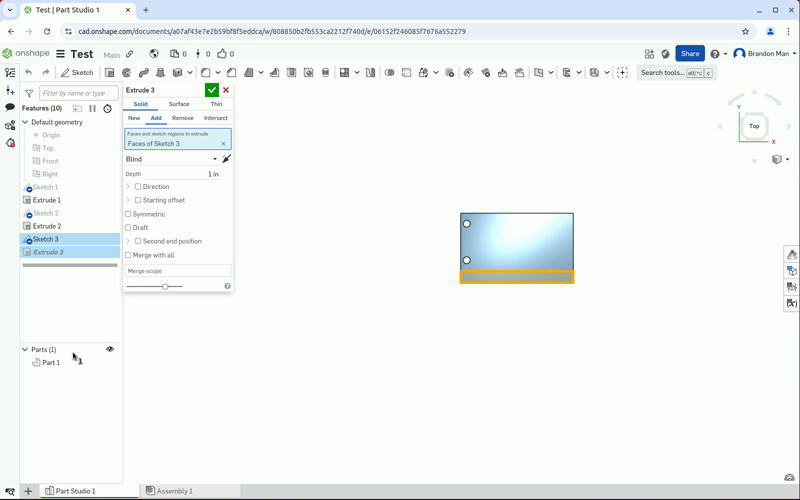
mouse_move(143, 106)
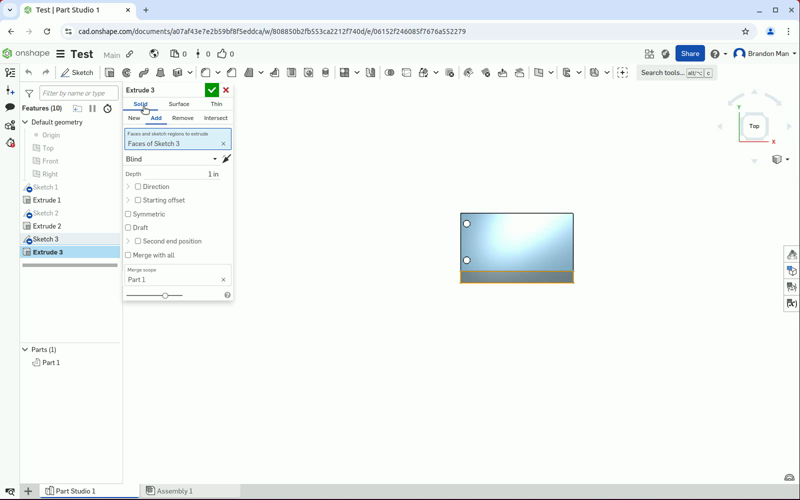
click(143, 106)
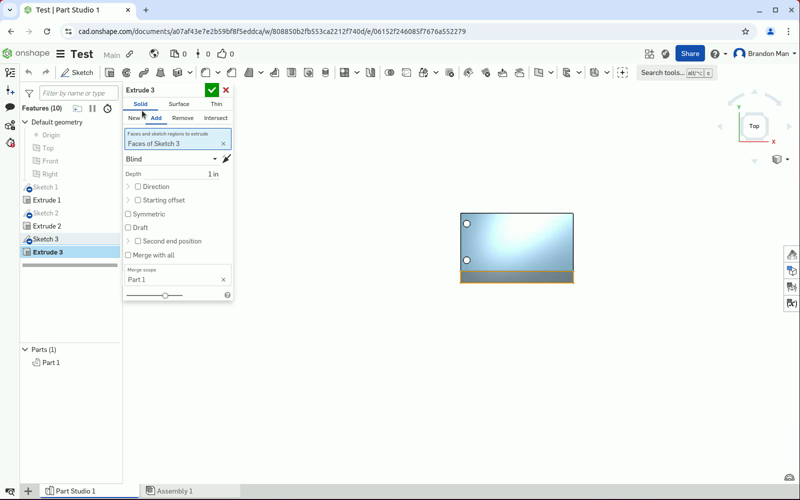
mouse_move(137, 120)
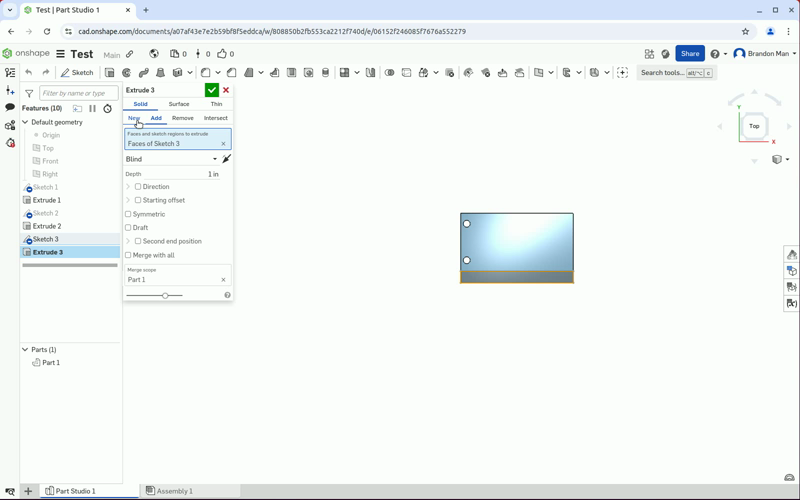
click(137, 120)
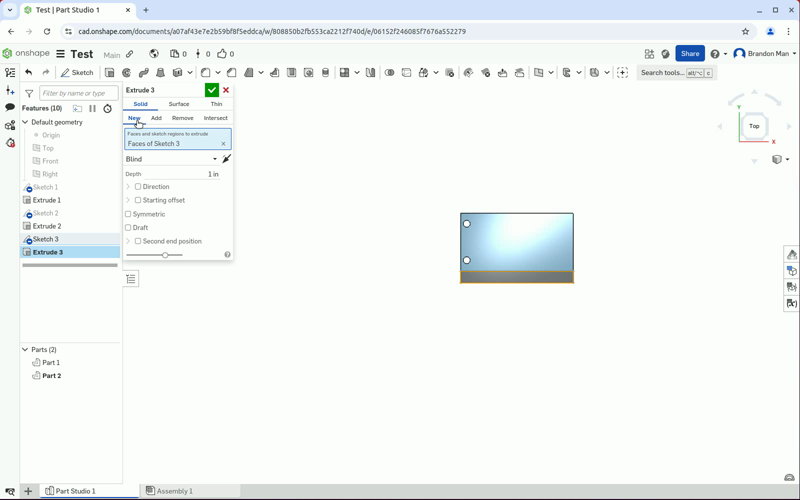
key(tab, 4)
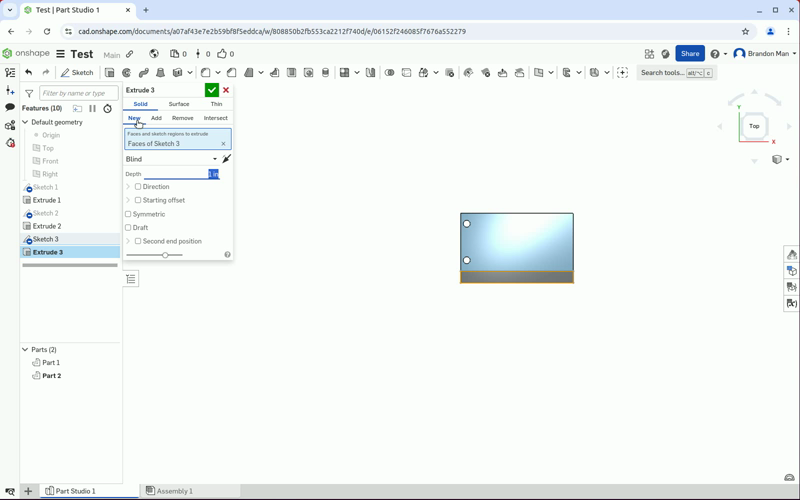
text(18.294)
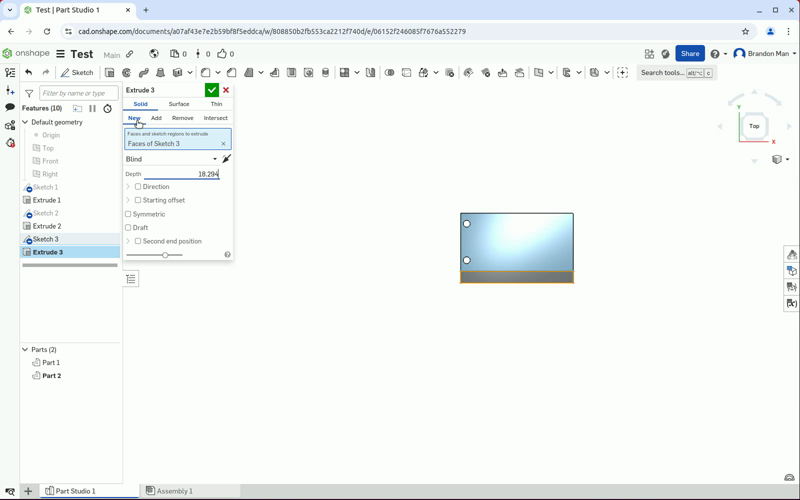
key(enter)
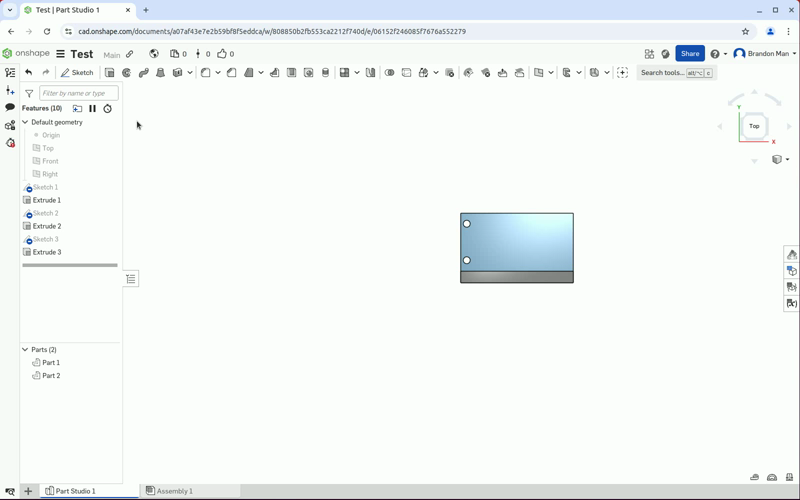
key(shift+h)
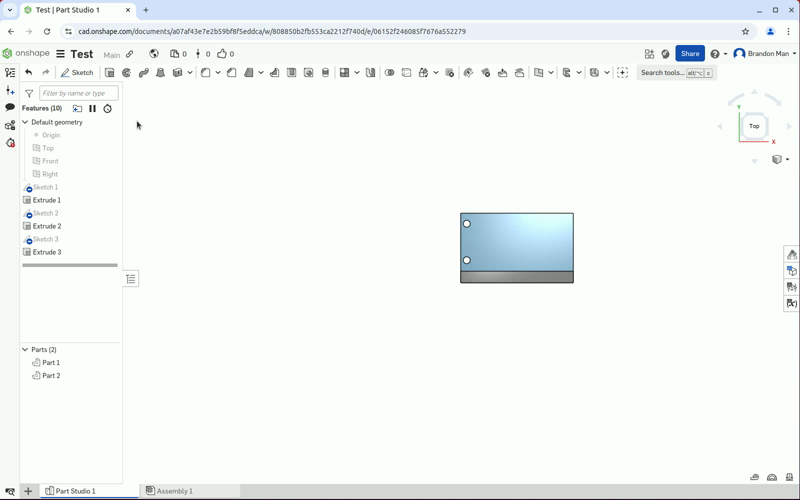
key(shift+h)
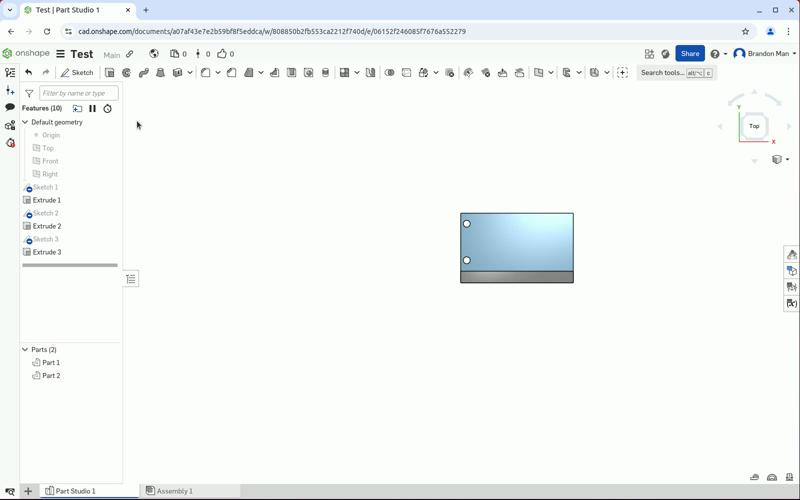
mouse_move(73, 189)
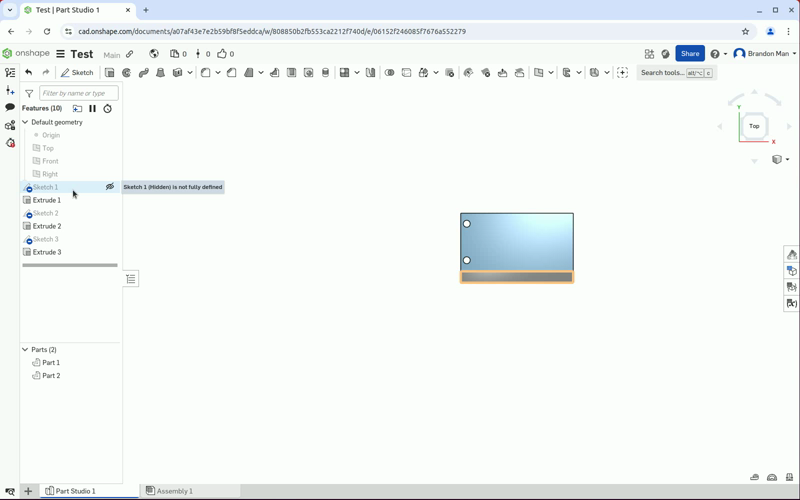
click(73, 189)
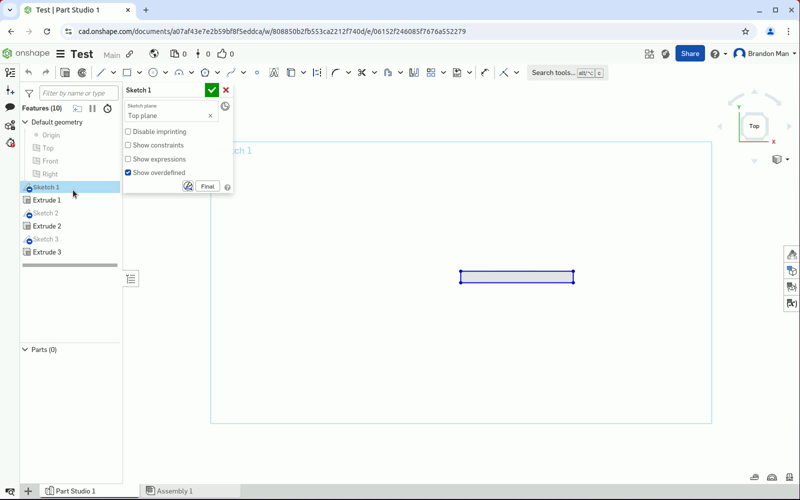
mouse_move(229, 92)
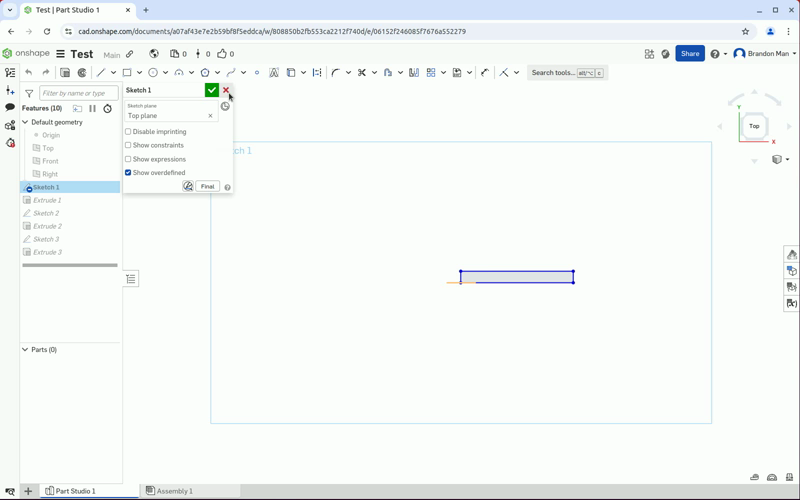
click(229, 92)
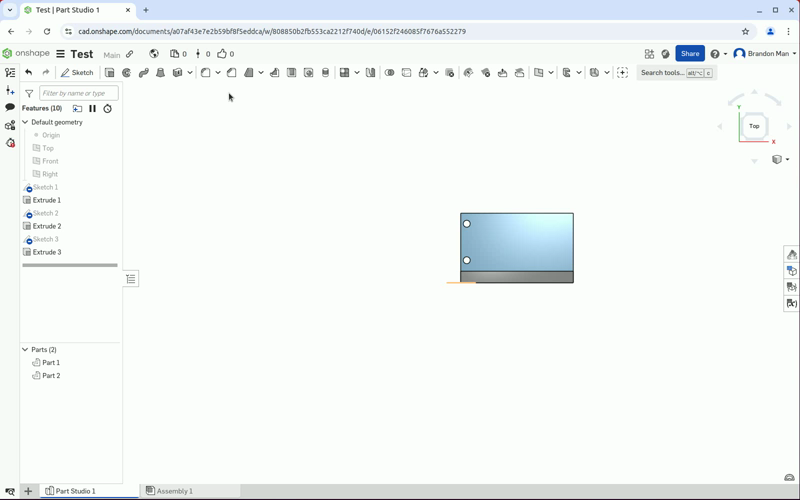
mouse_move(73, 352)
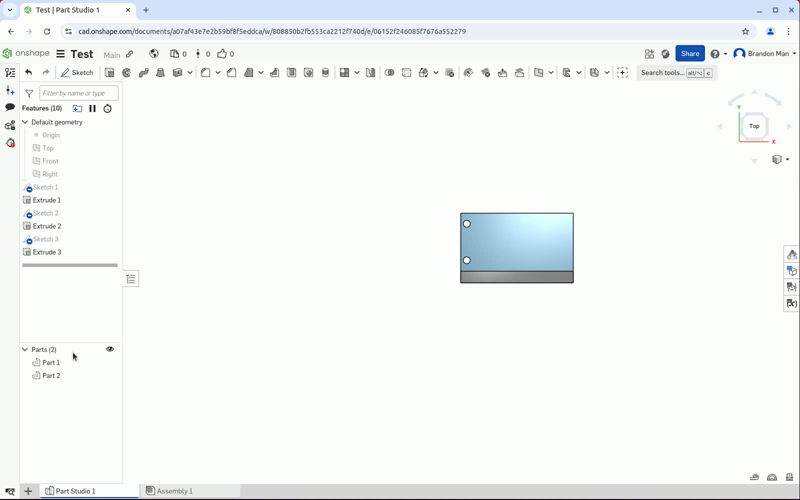
key(y)
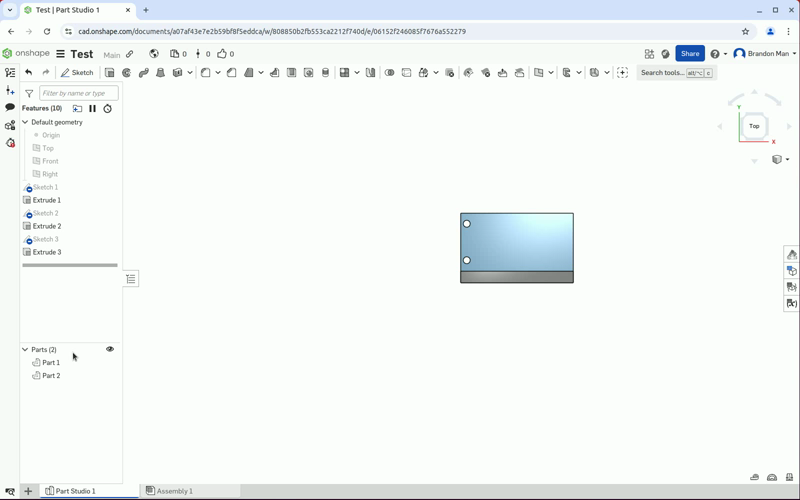
key(shift+p)
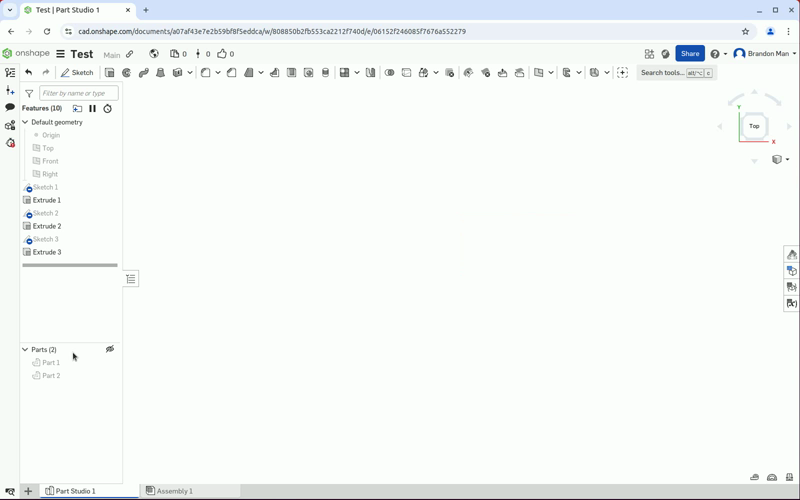
key(space)
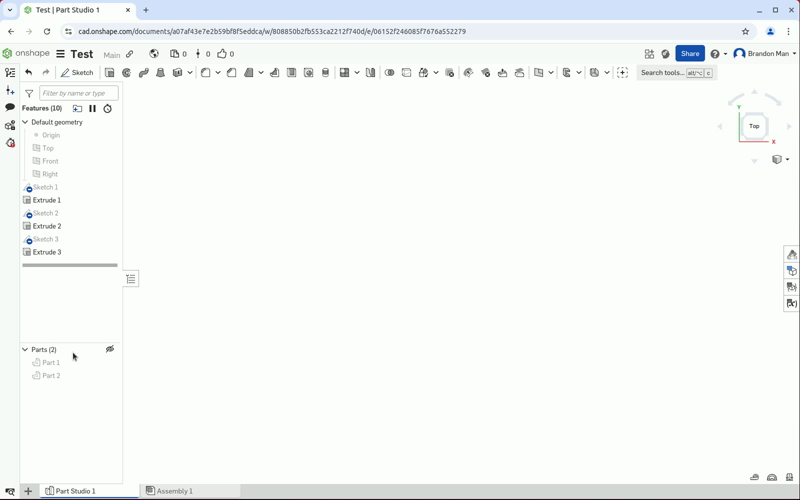
key_down(shift)
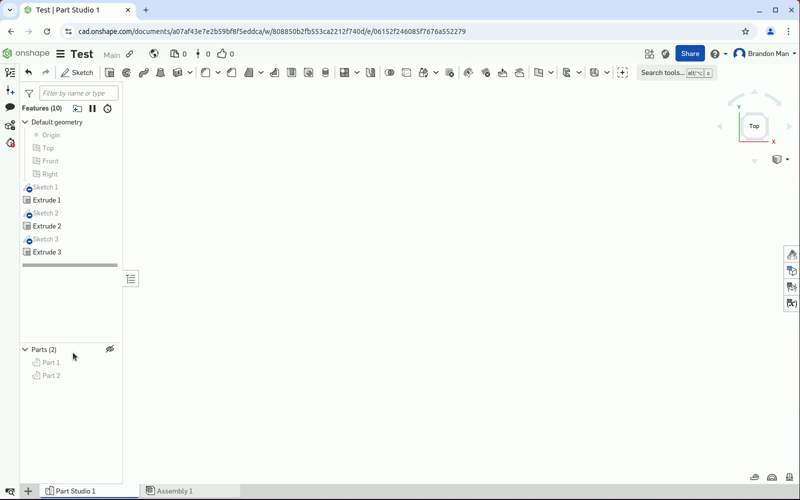
key(up)
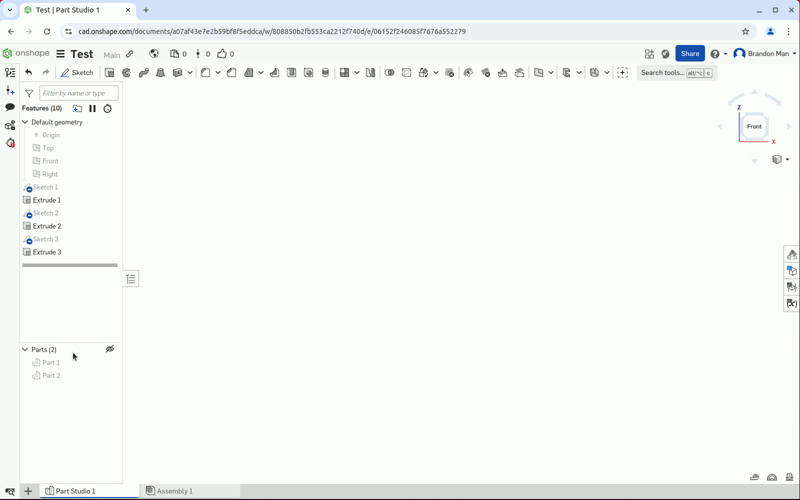
key_up(shift)
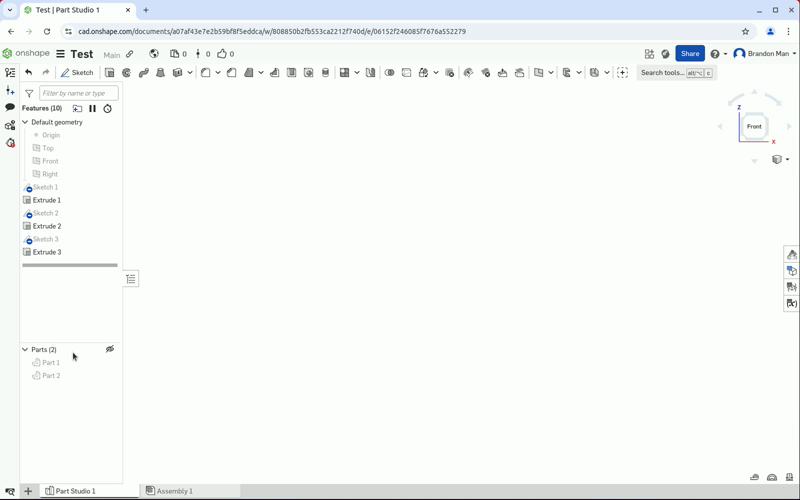
mouse_move(73, 352)
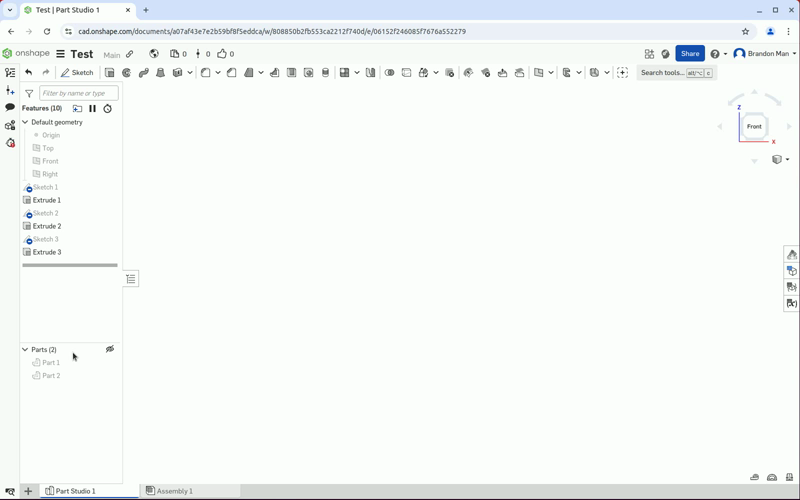
key(shift+y)
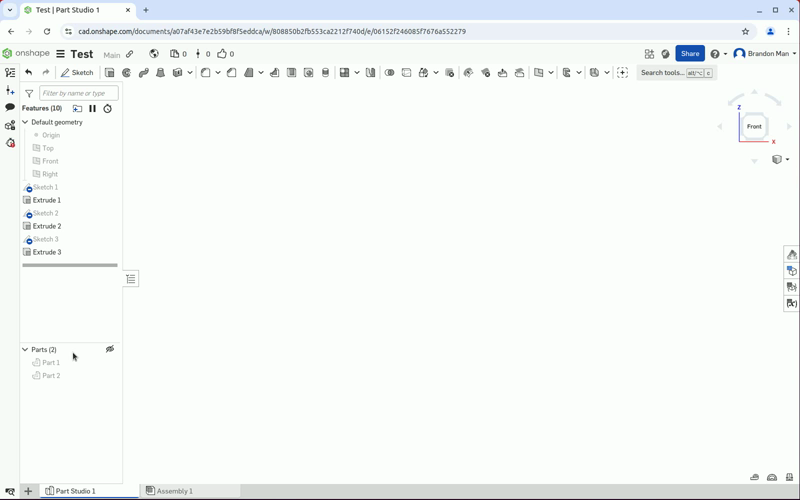
key(shift+s)
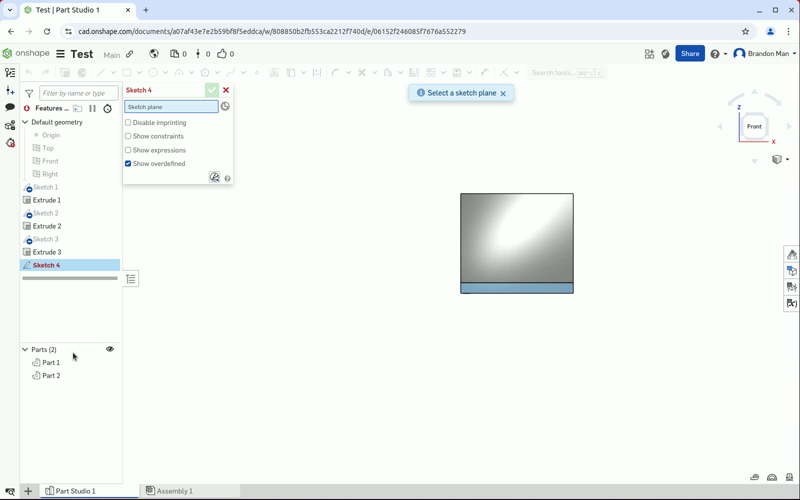
mouse_move(73, 163)
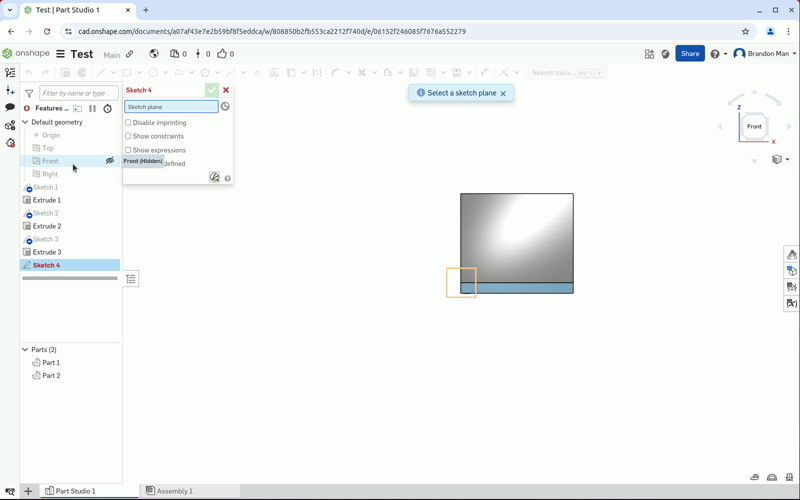
click(73, 163)
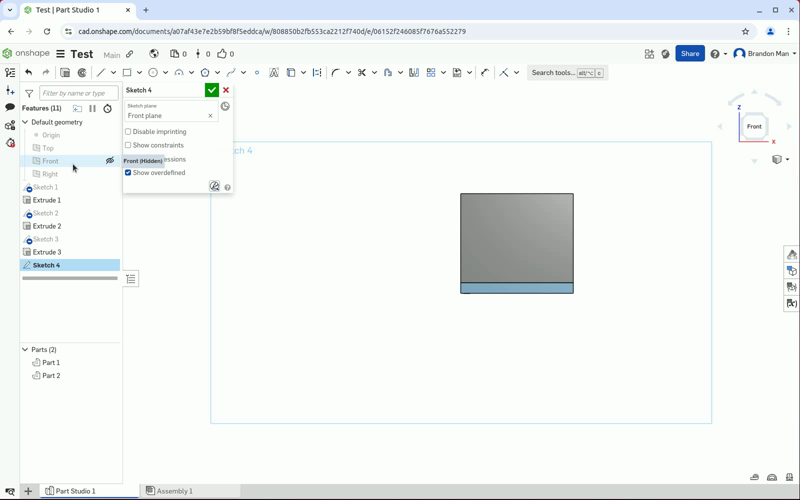
mouse_move(73, 352)
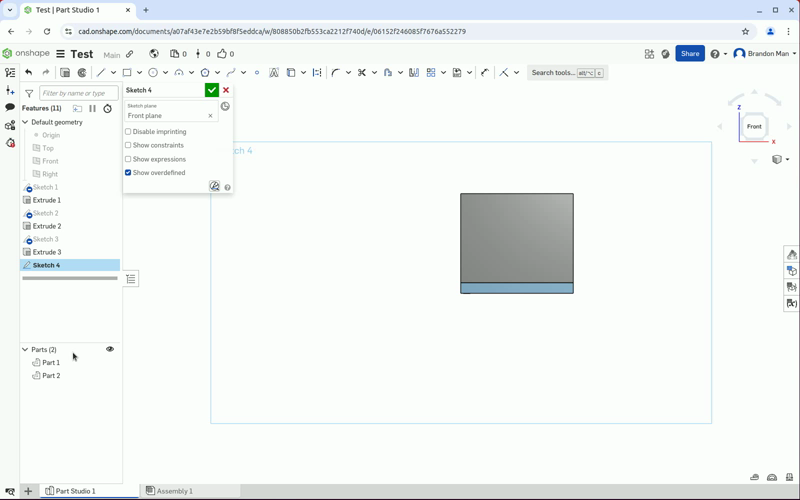
key(y)
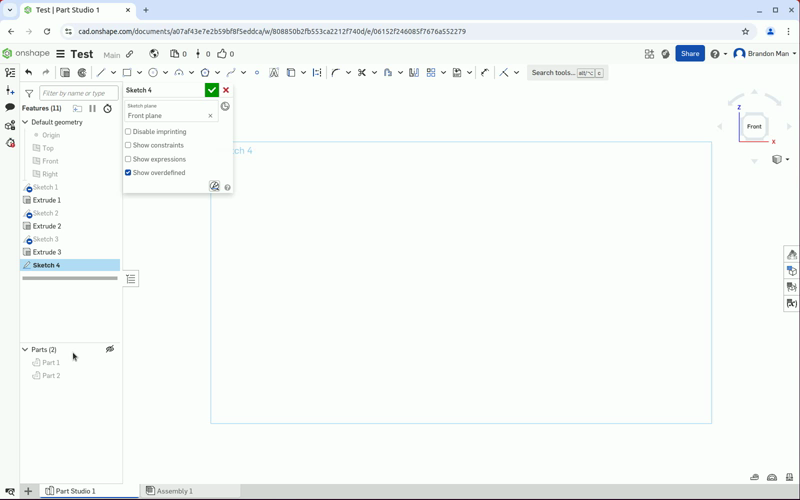
key(c)
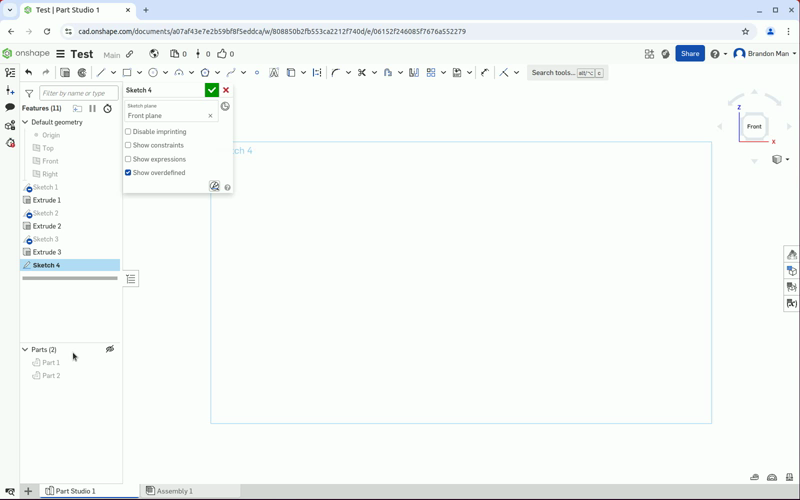
key_down(shift)
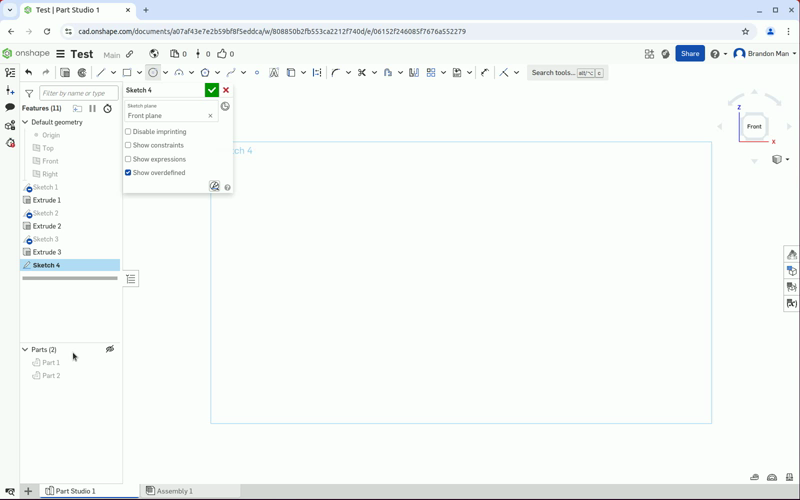
mouse_move(485, 212)
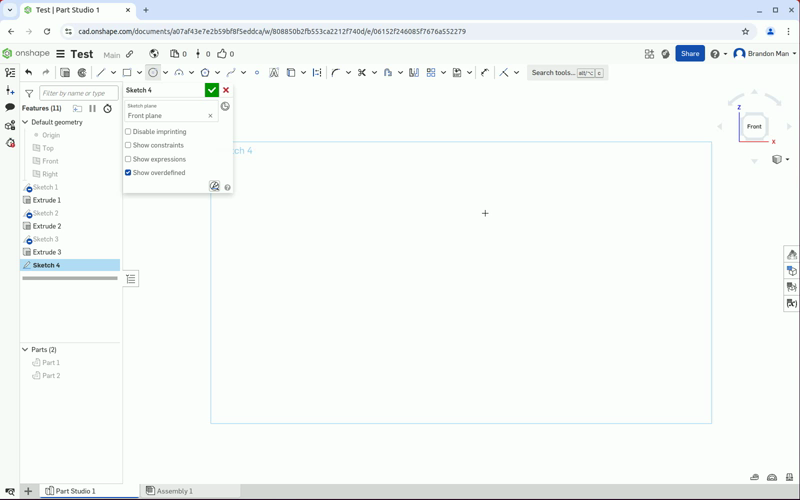
click(485, 212)
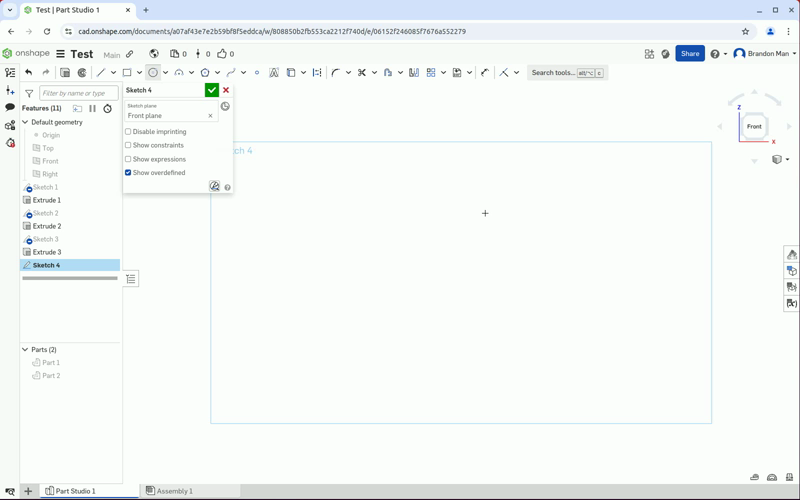
key_up(shift)
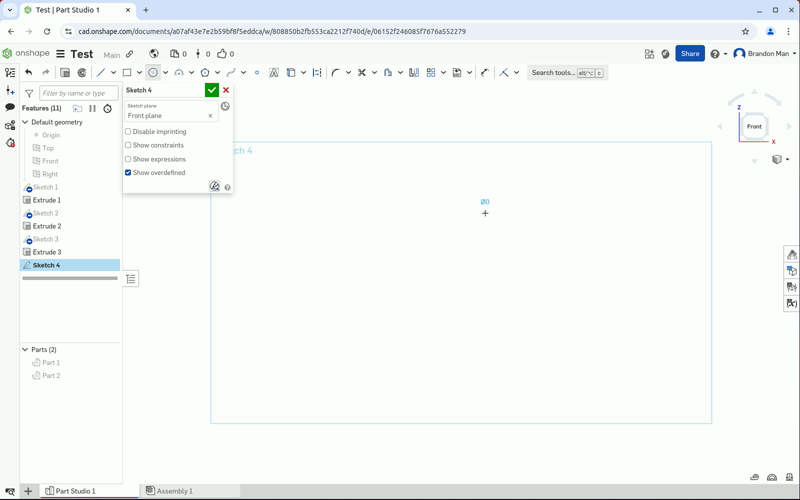
mouse_move(488, 212)
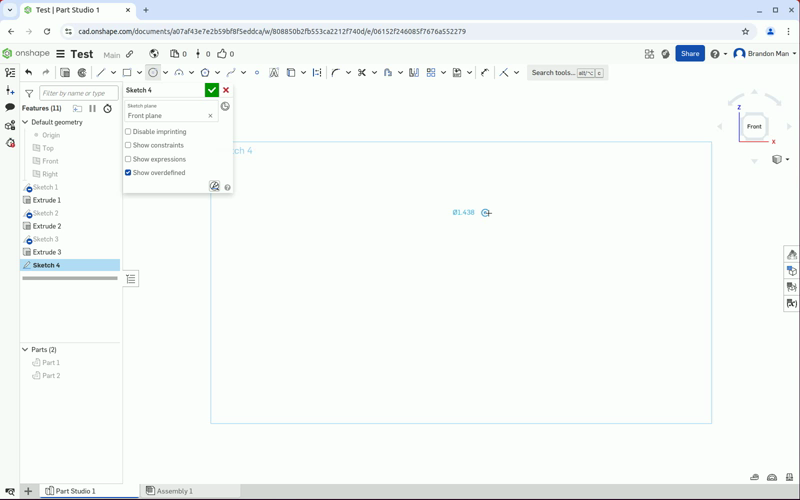
click(488, 212)
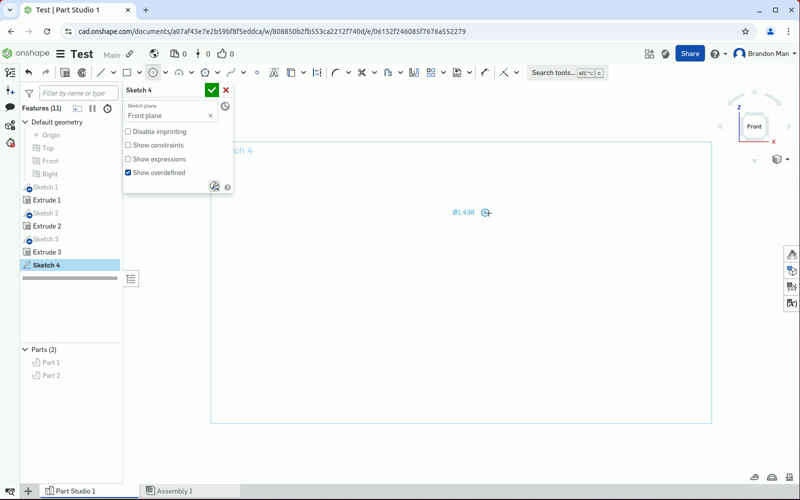
key(esc)
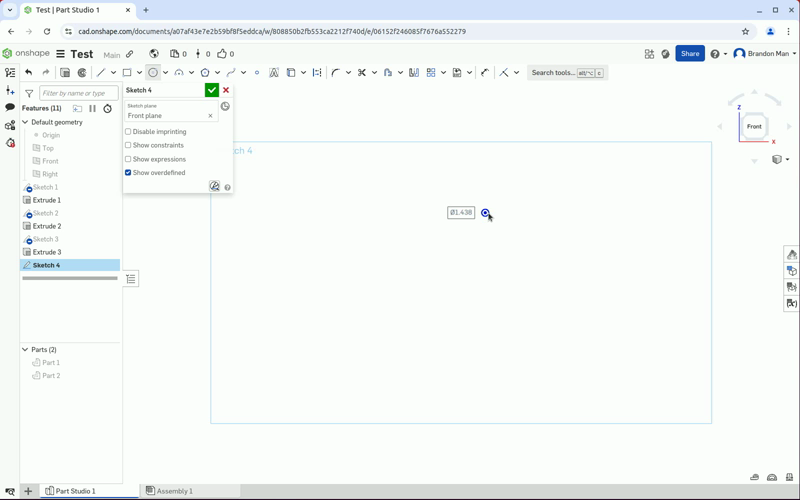
mouse_move(488, 212)
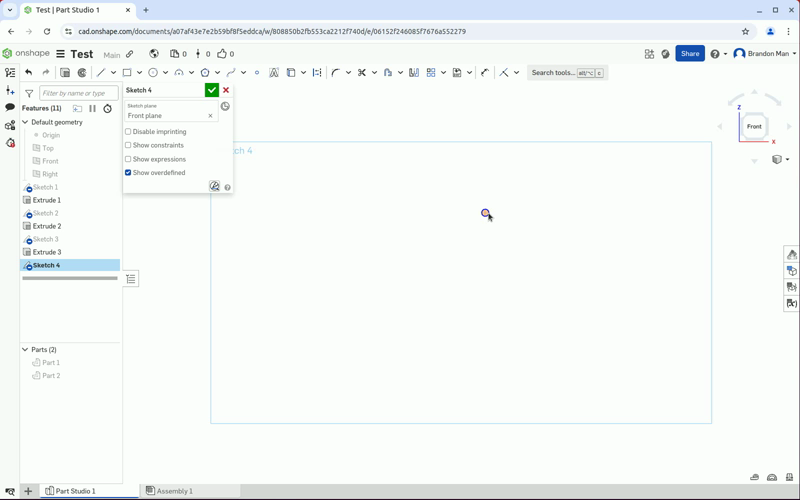
scroll(6)
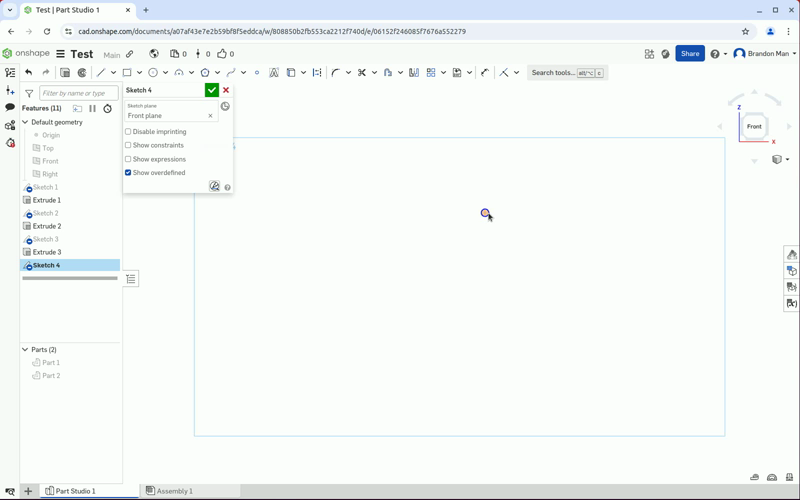
scroll(6)
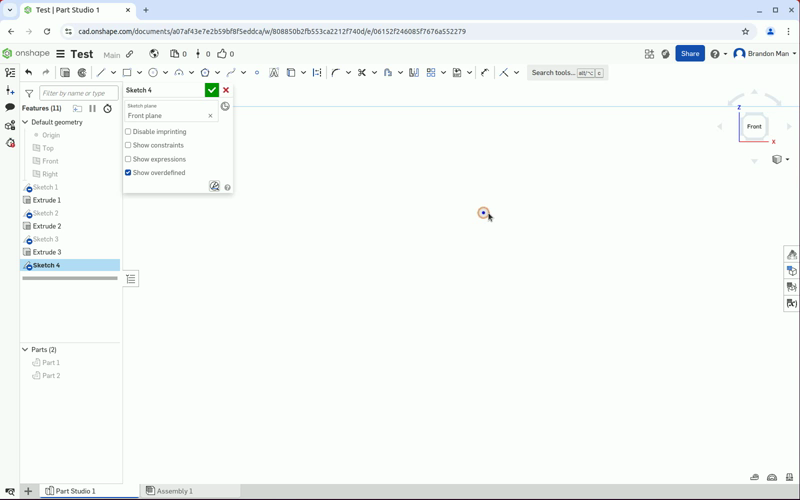
scroll(6)
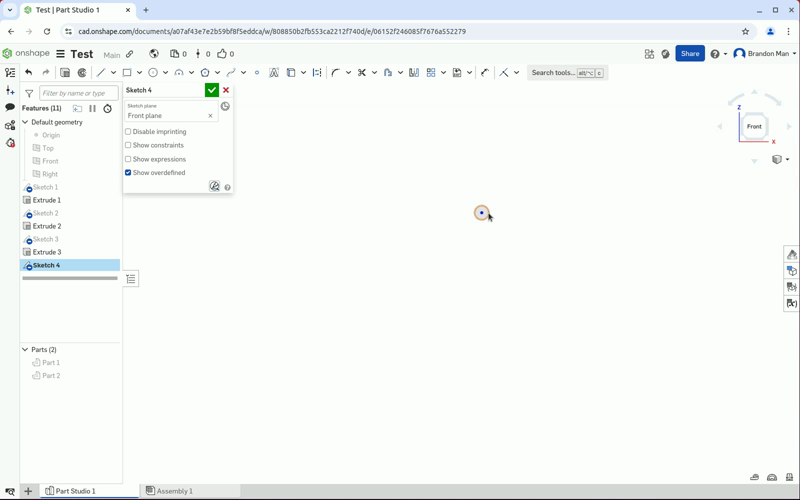
scroll(6)
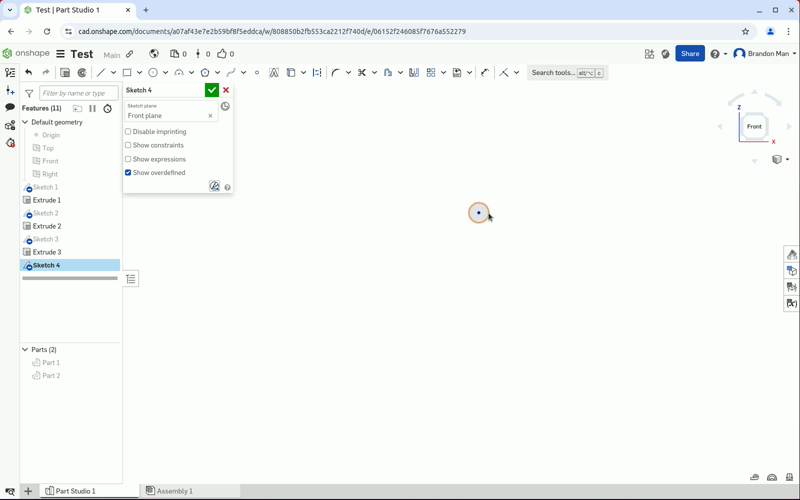
scroll(6)
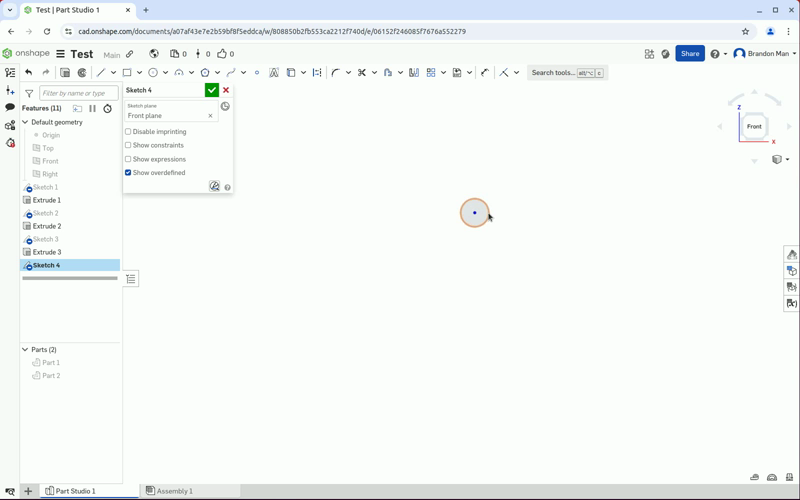
scroll(6)
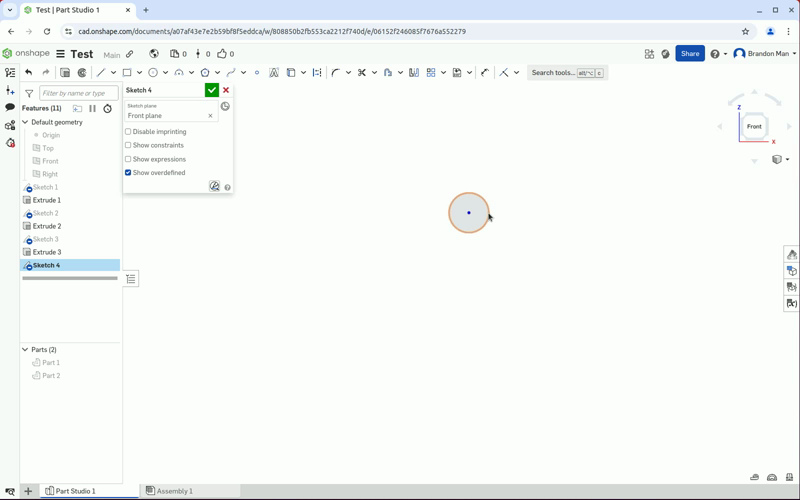
scroll(6)
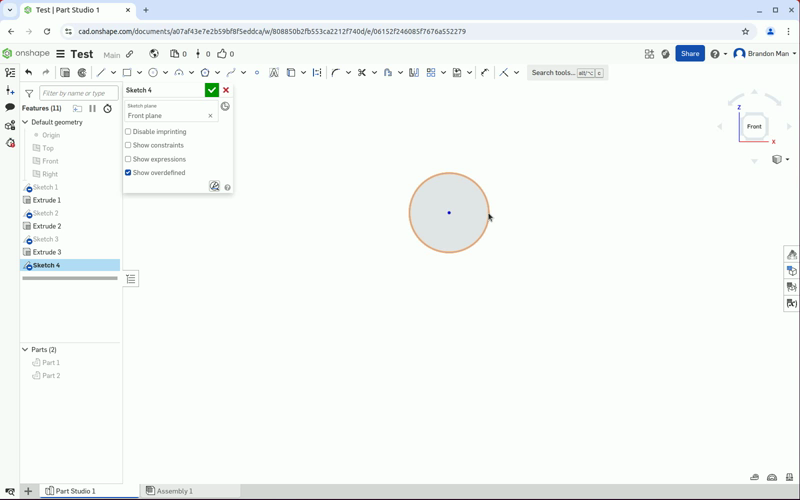
click(488, 212)
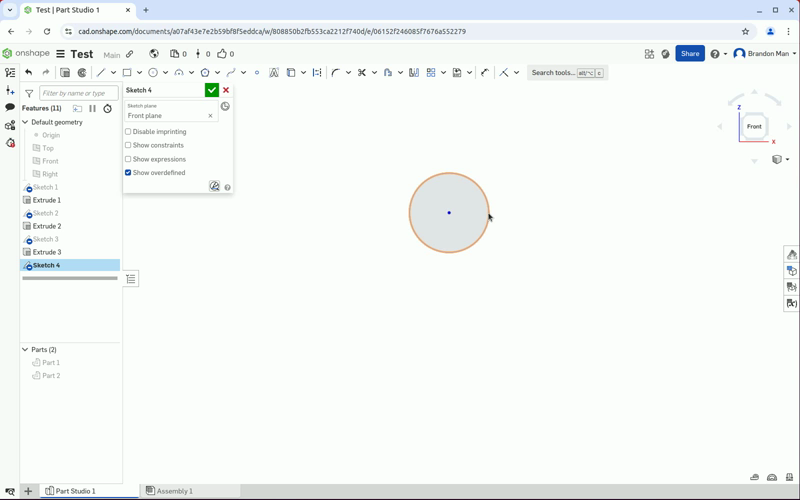
scroll(-6)
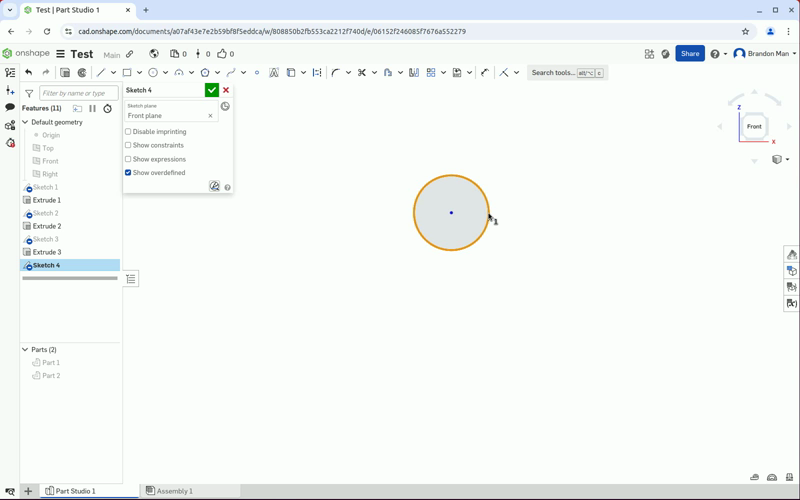
scroll(-6)
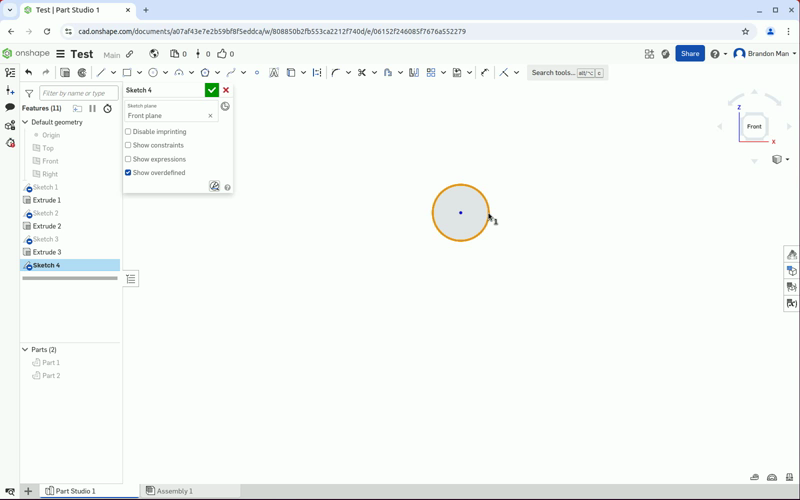
scroll(-6)
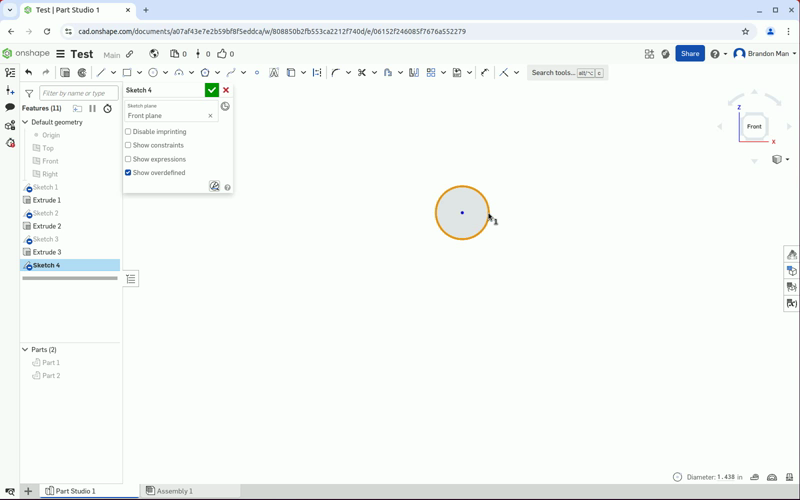
scroll(-6)
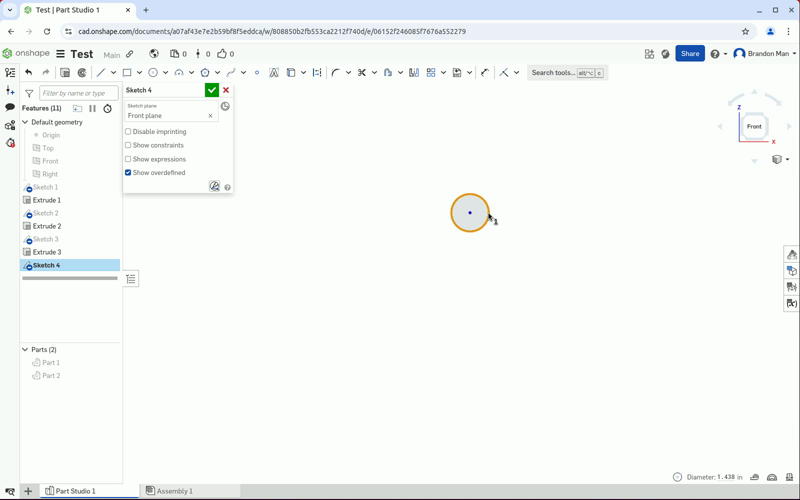
scroll(-6)
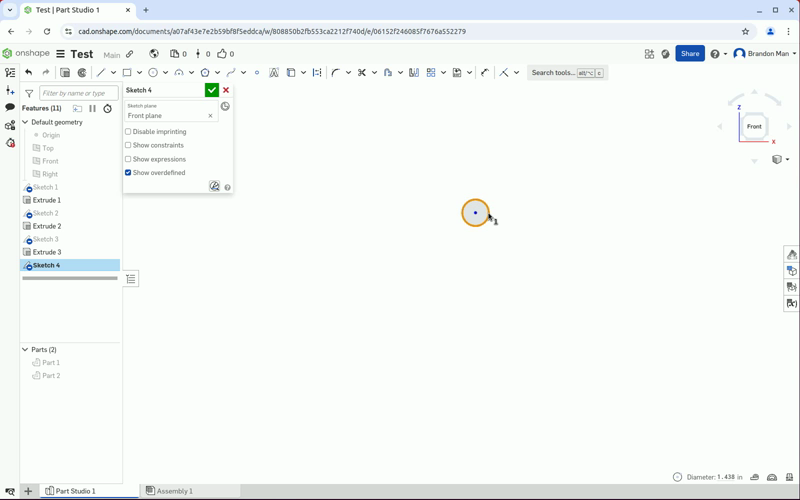
scroll(-6)
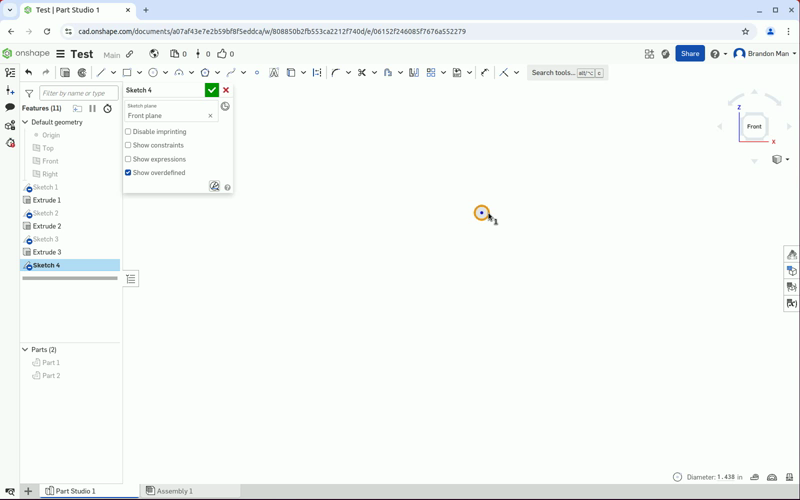
scroll(-6)
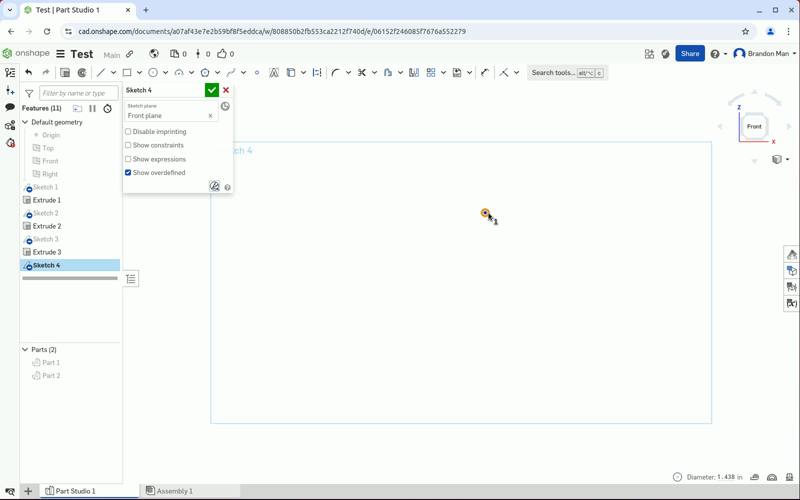
mouse_move(73, 352)
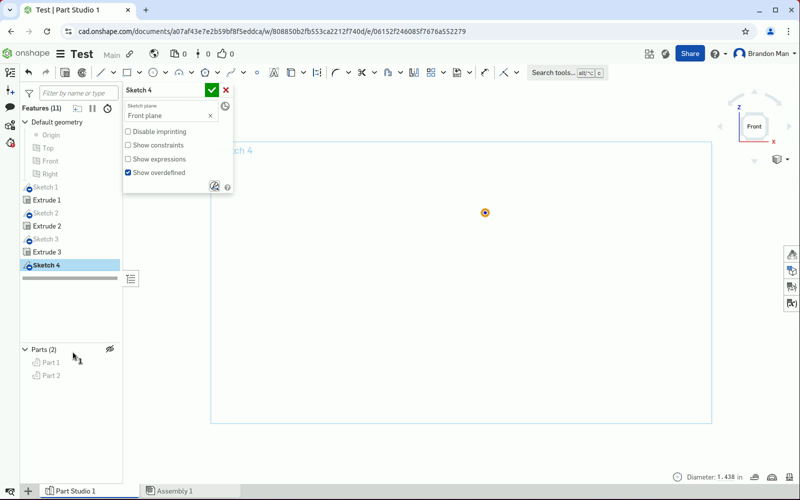
key(shift+y)
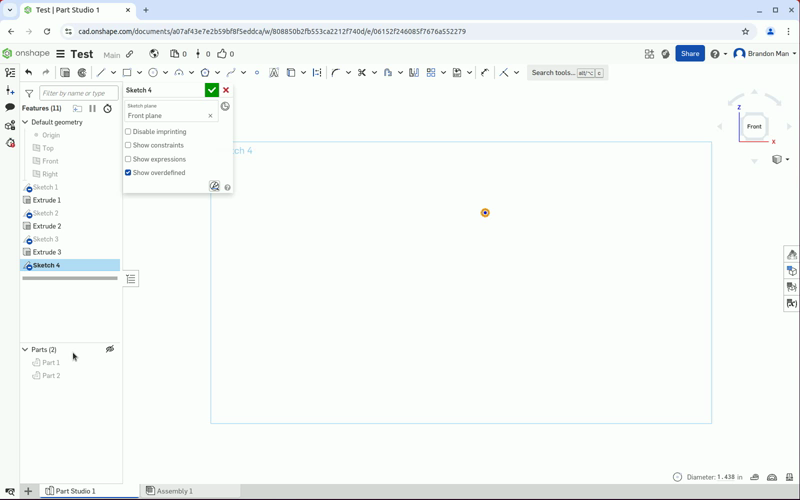
key(shift+e)
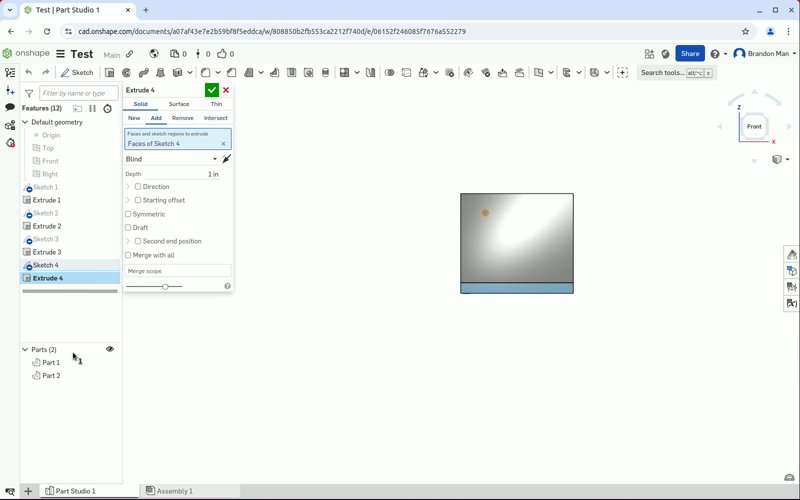
mouse_move(143, 106)
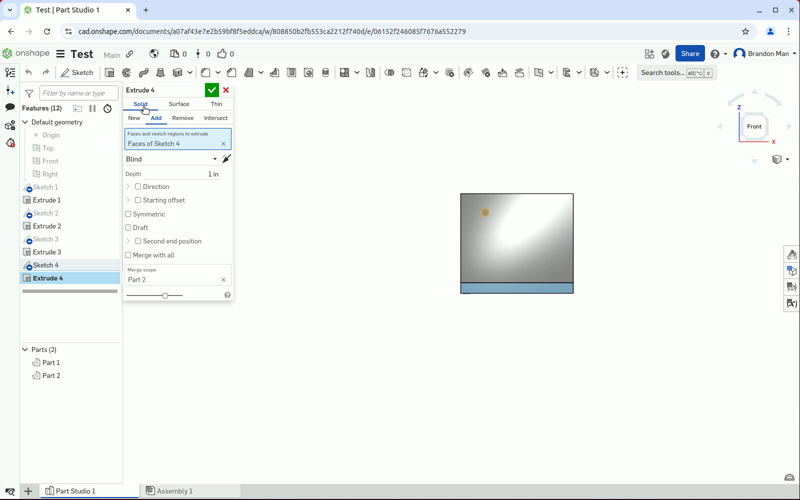
click(143, 106)
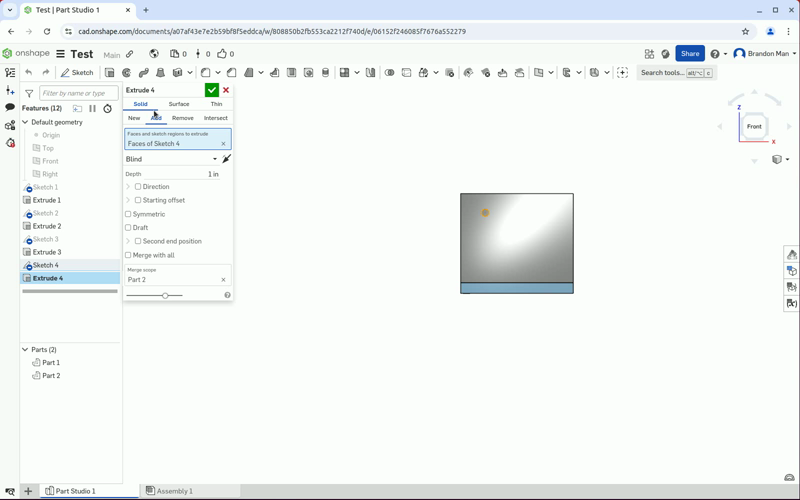
mouse_move(186, 120)
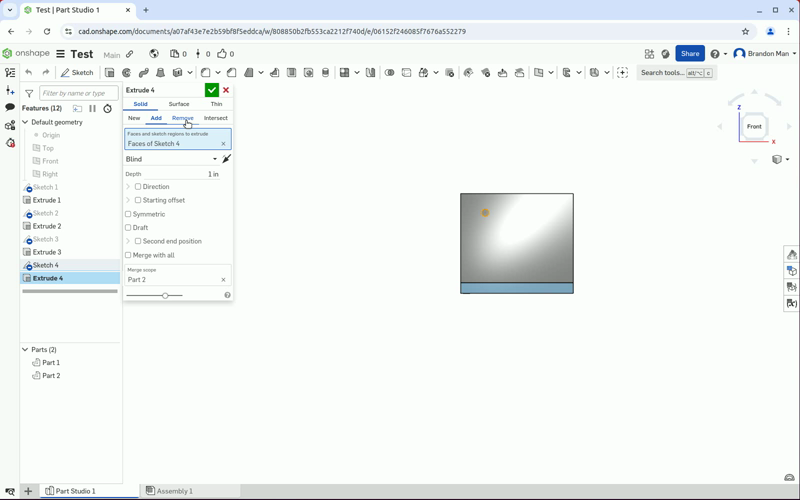
click(186, 120)
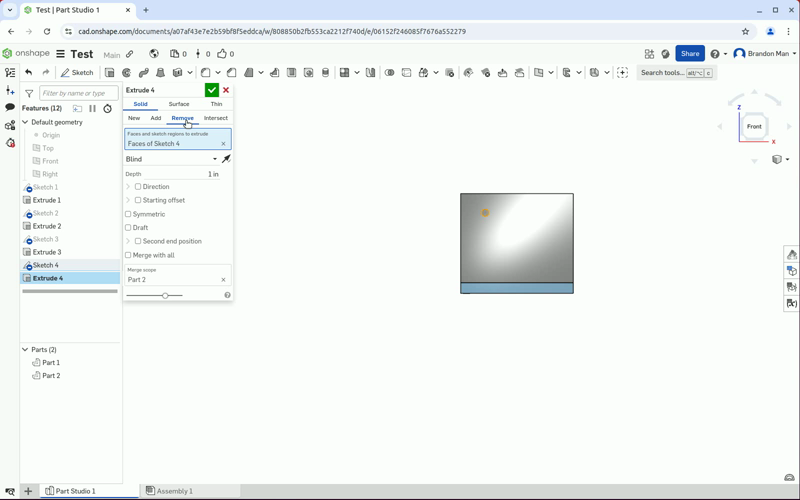
key(tab, 4)
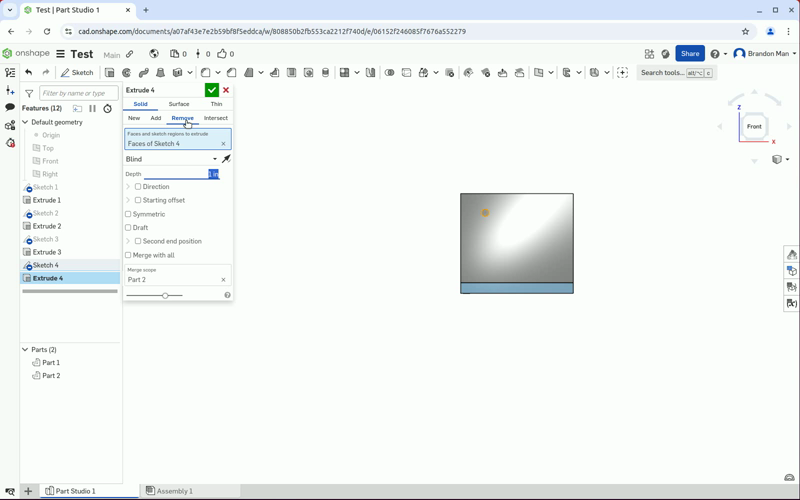
text(11.073)
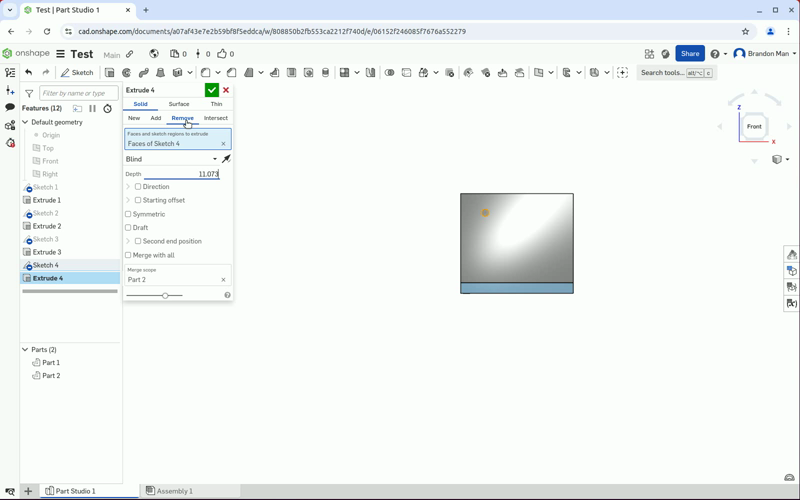
key(tab, 6)
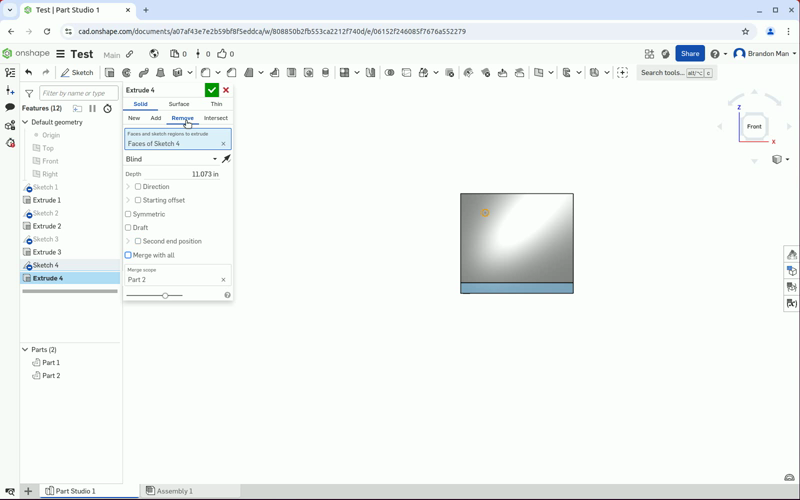
key(space)
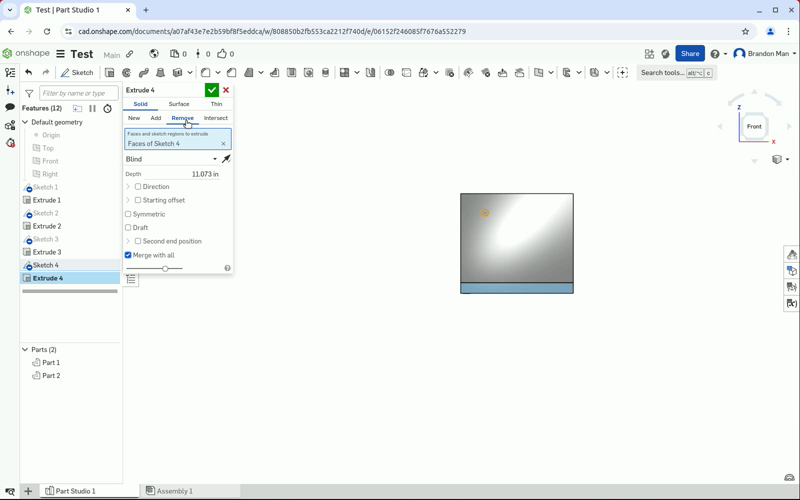
key(enter)
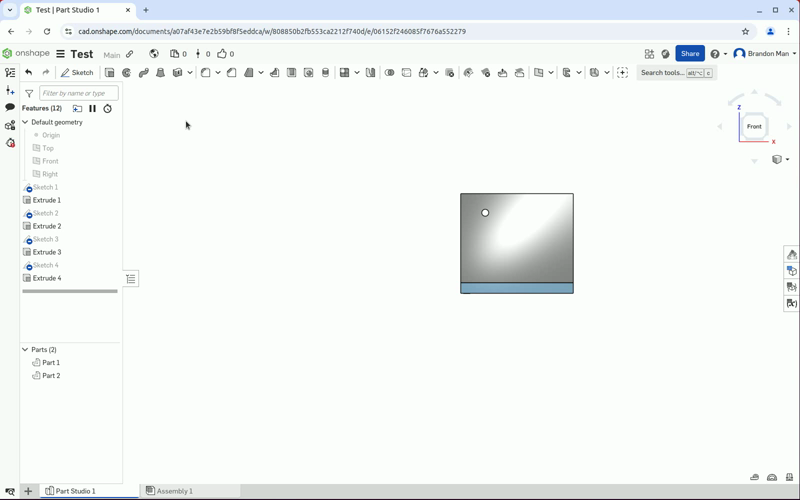
key(shift+h)
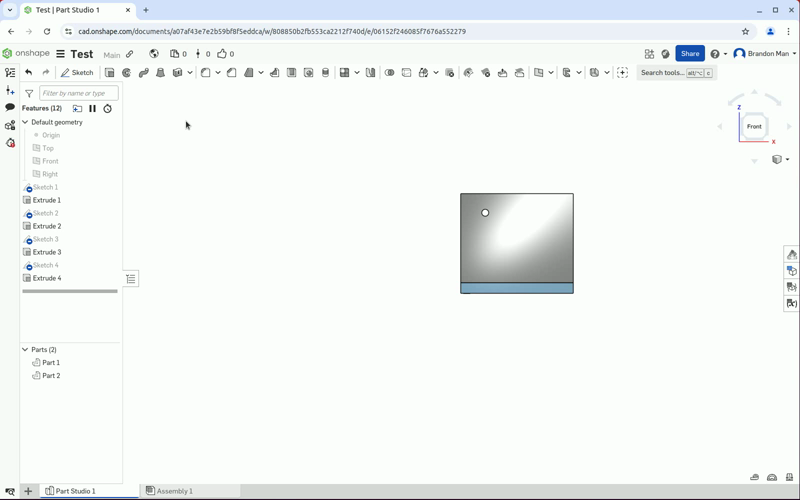
key(shift+h)
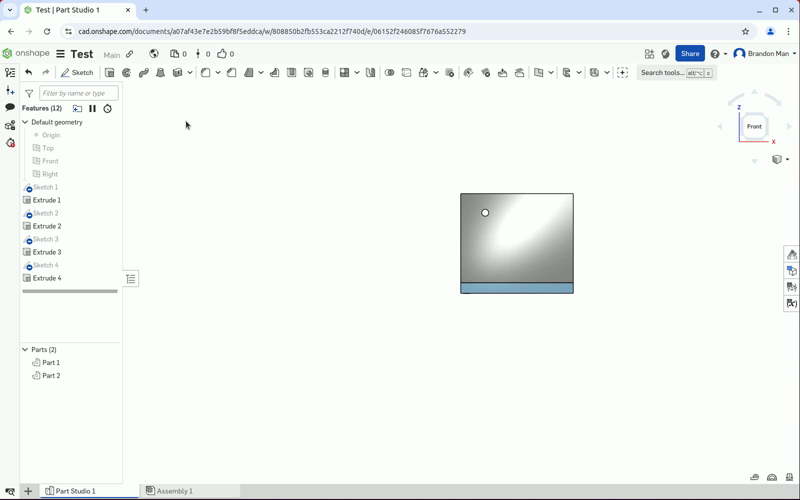
mouse_move(73, 189)
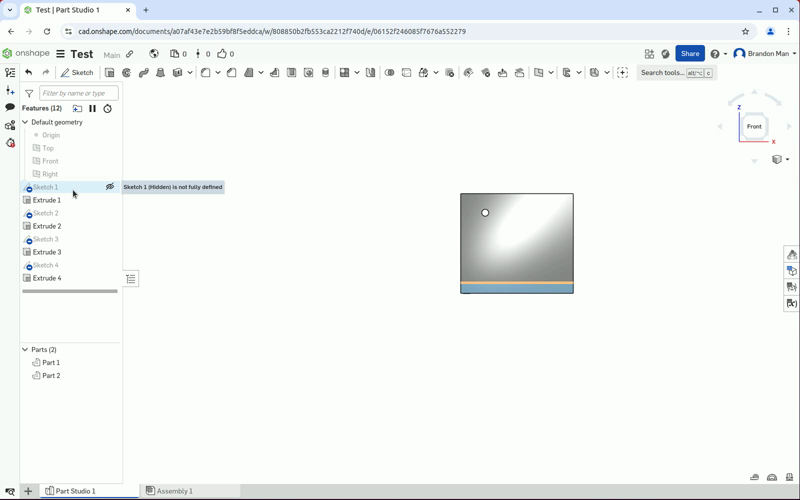
click(73, 189)
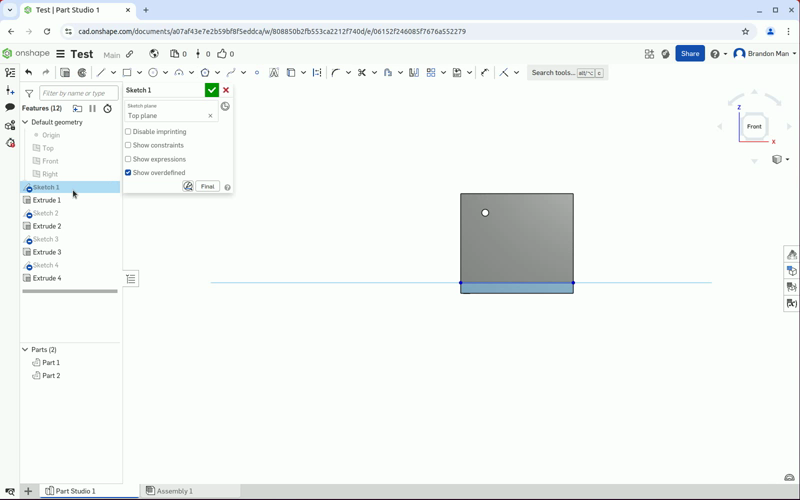
mouse_move(229, 92)
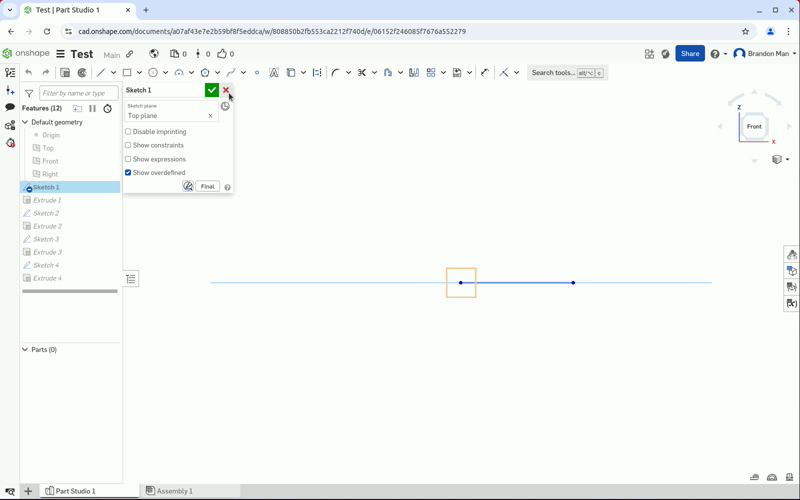
click(229, 92)
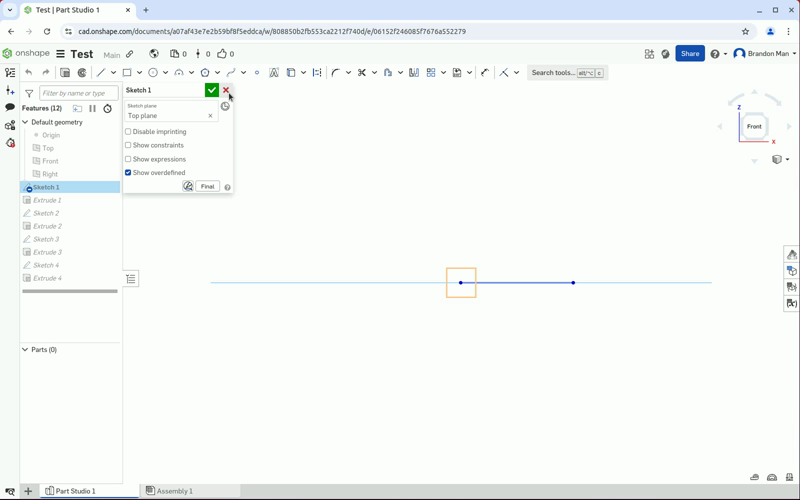
key(shift+s)
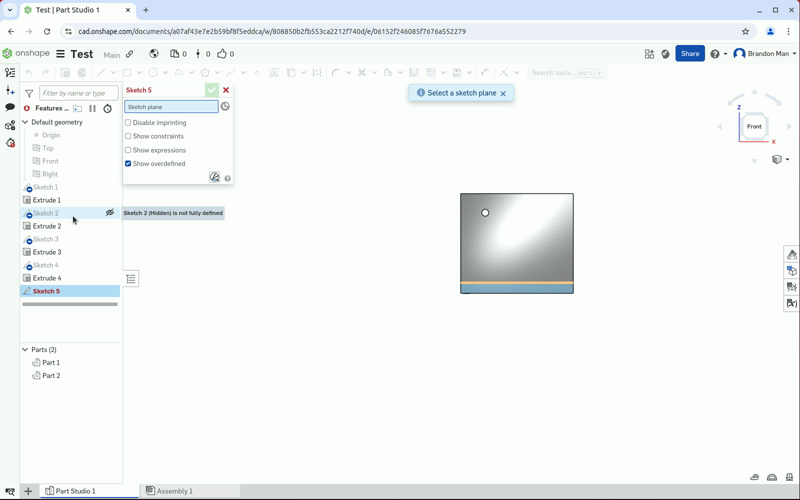
scroll(3)
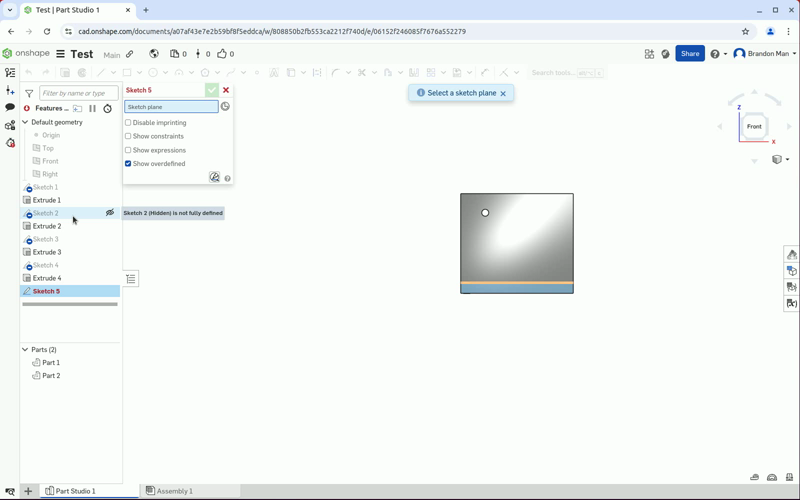
mouse_move(73, 163)
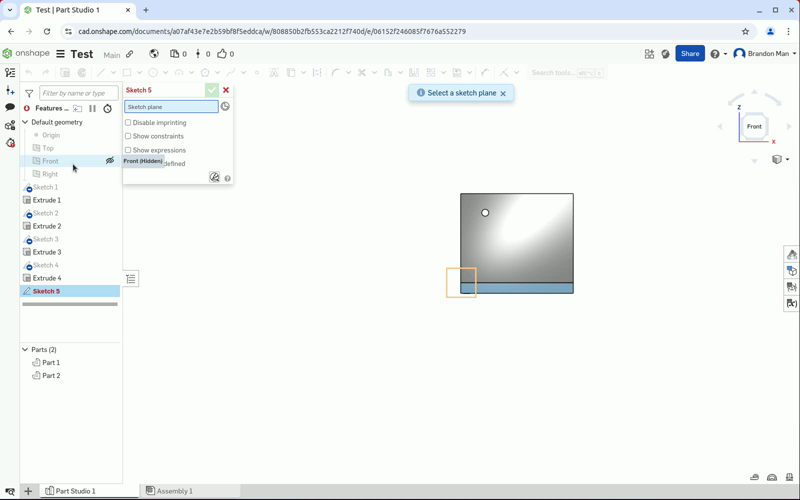
click(73, 163)
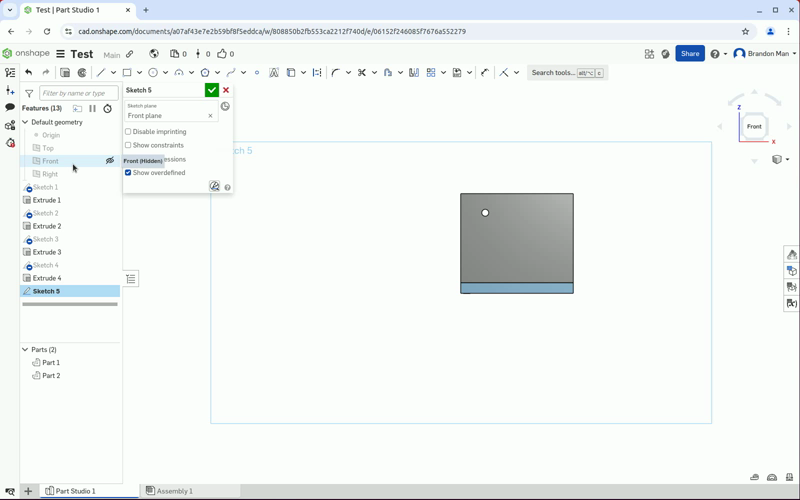
mouse_move(73, 352)
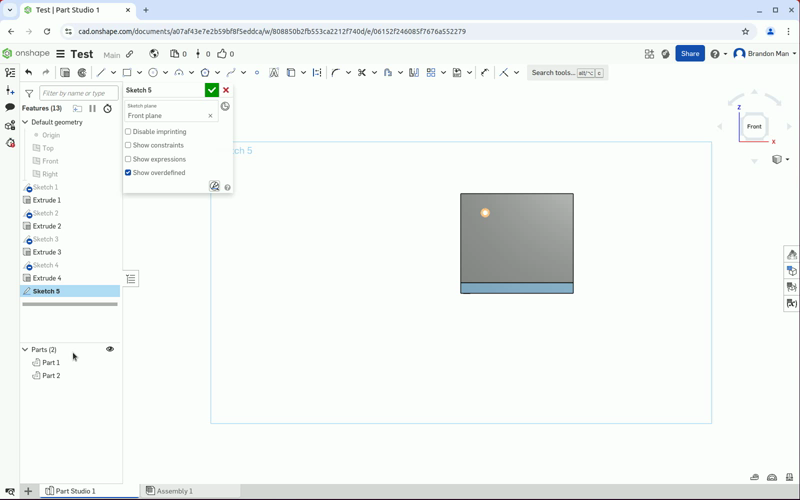
key(y)
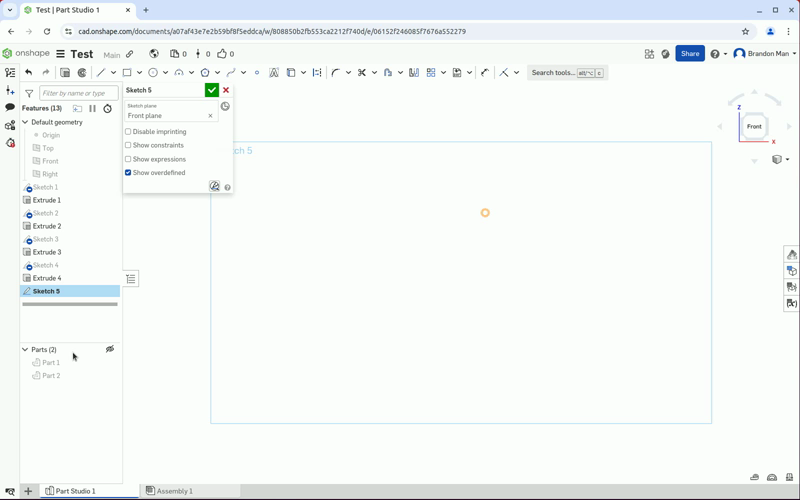
key(c)
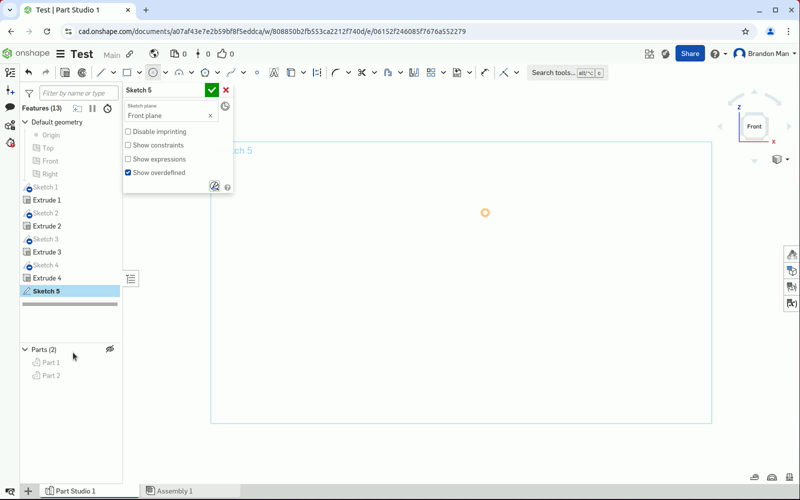
key_down(shift)
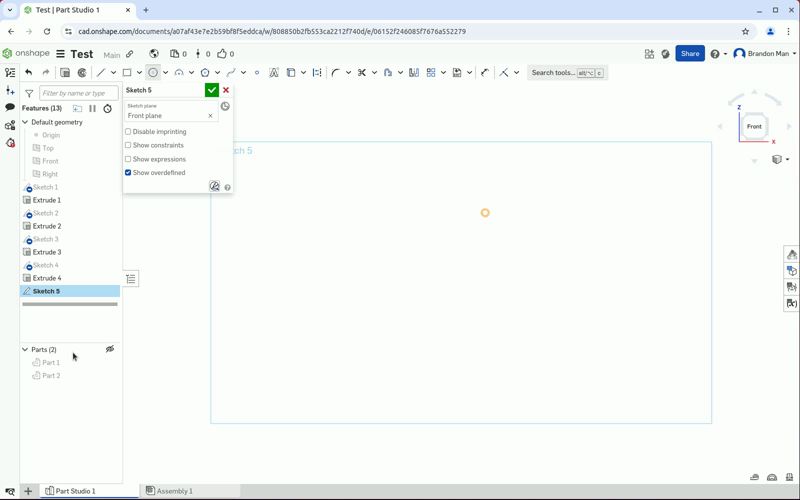
mouse_move(549, 212)
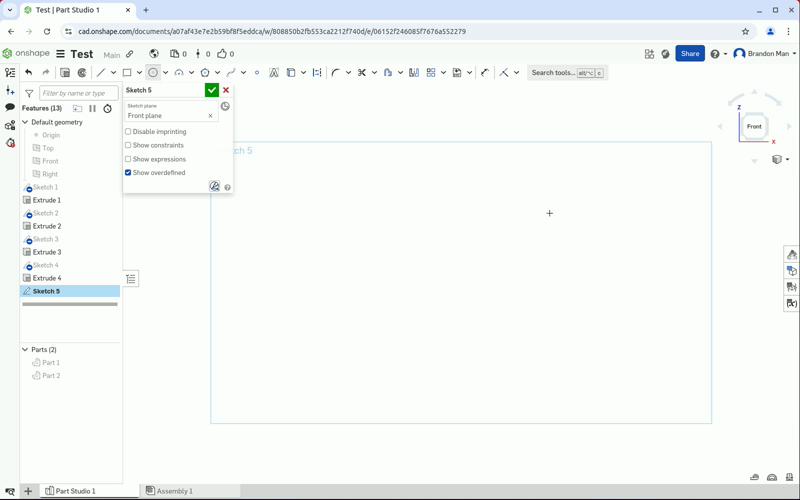
click(549, 212)
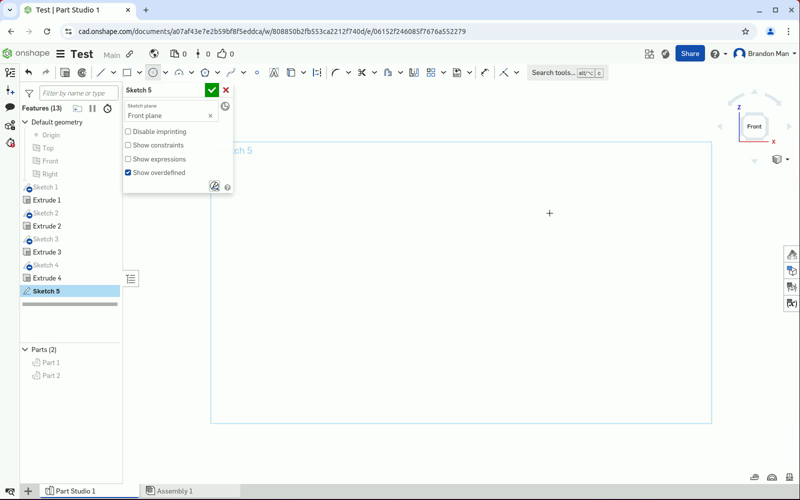
key_up(shift)
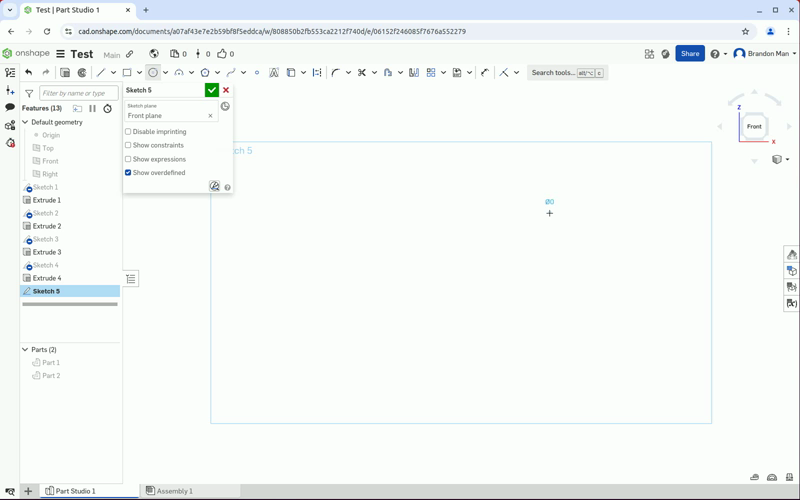
mouse_move(552, 212)
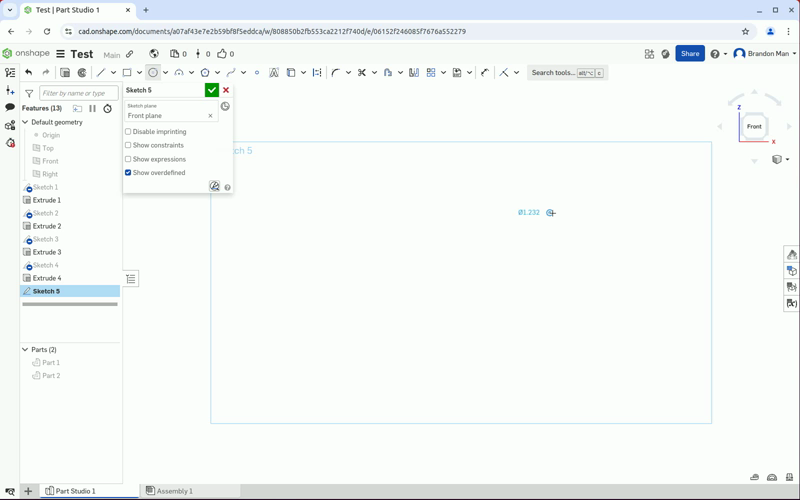
click(552, 212)
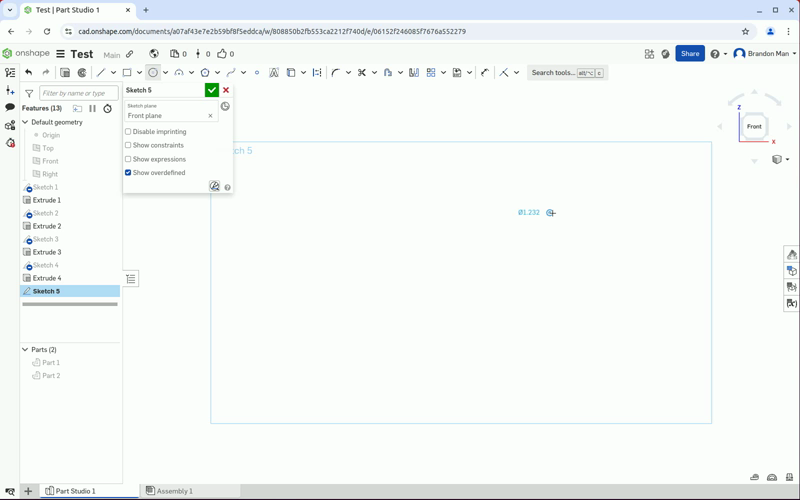
key(esc)
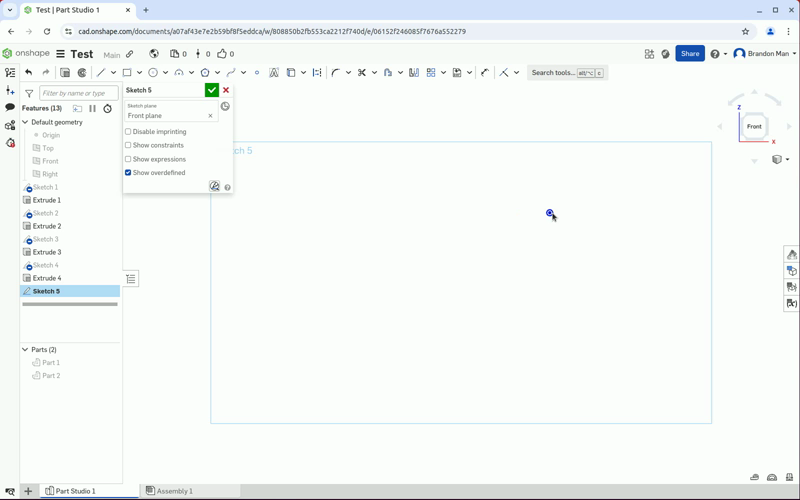
mouse_move(550, 211)
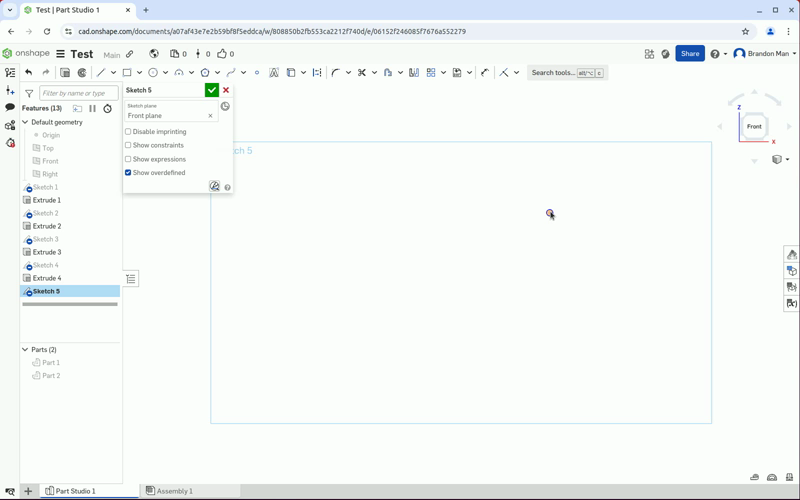
scroll(6)
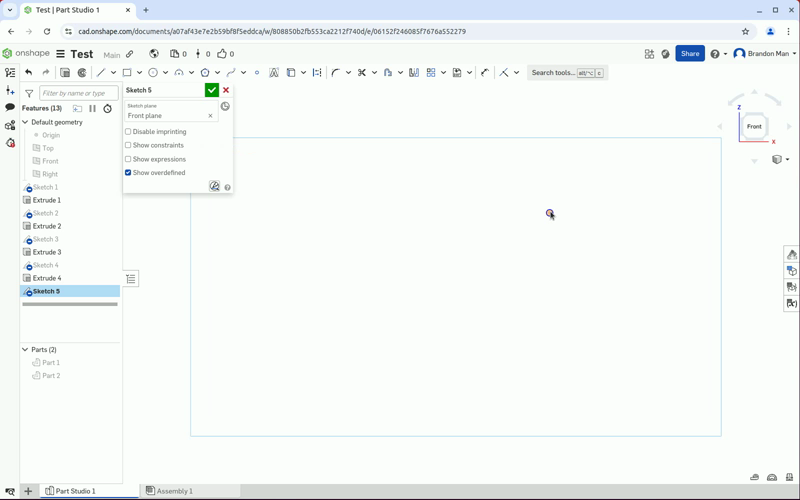
scroll(6)
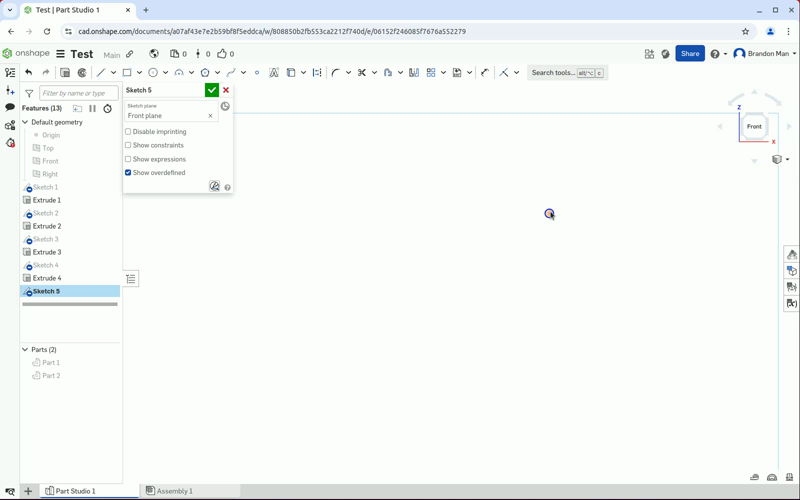
scroll(6)
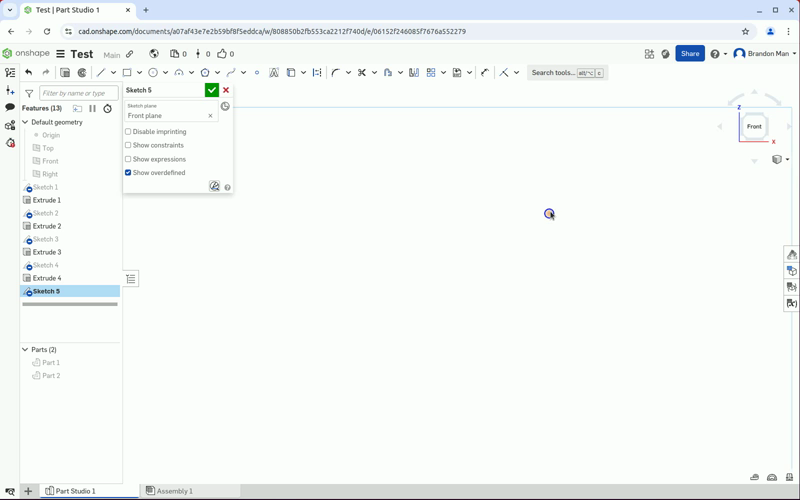
scroll(6)
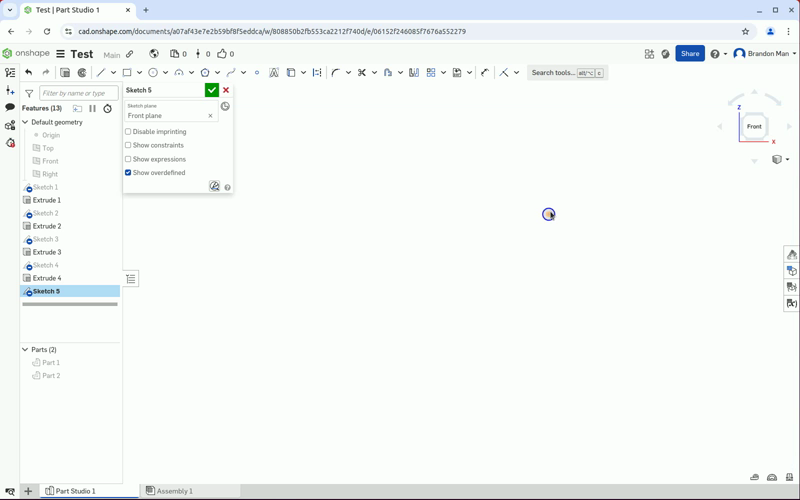
scroll(6)
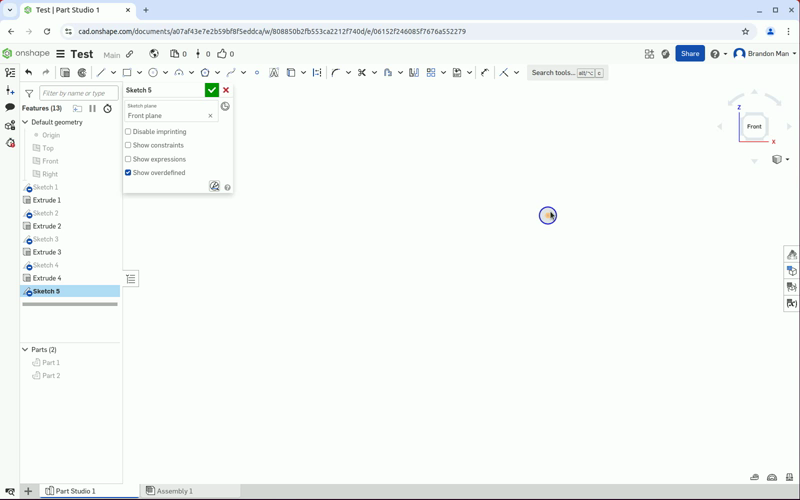
scroll(6)
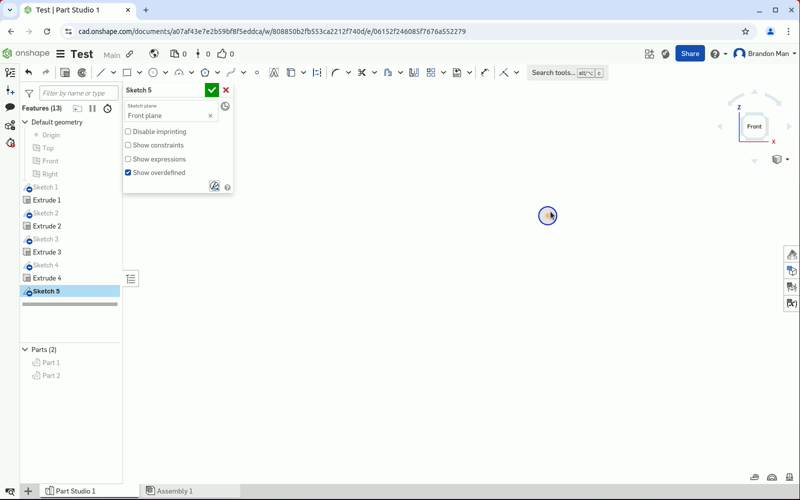
scroll(6)
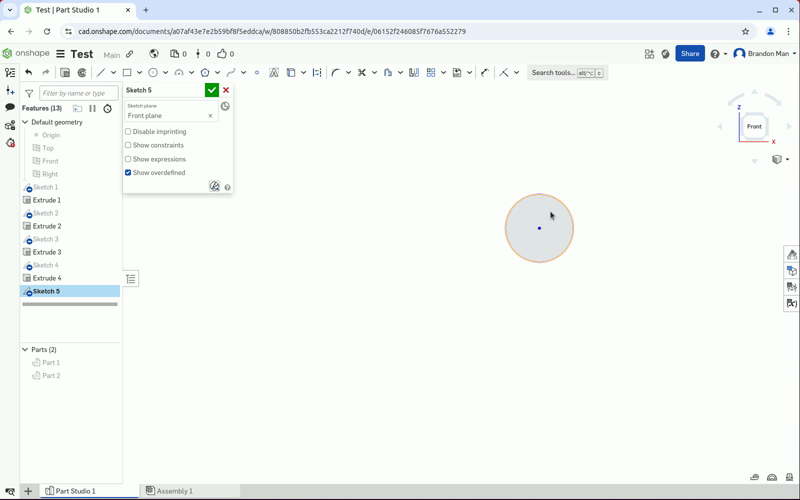
click(550, 211)
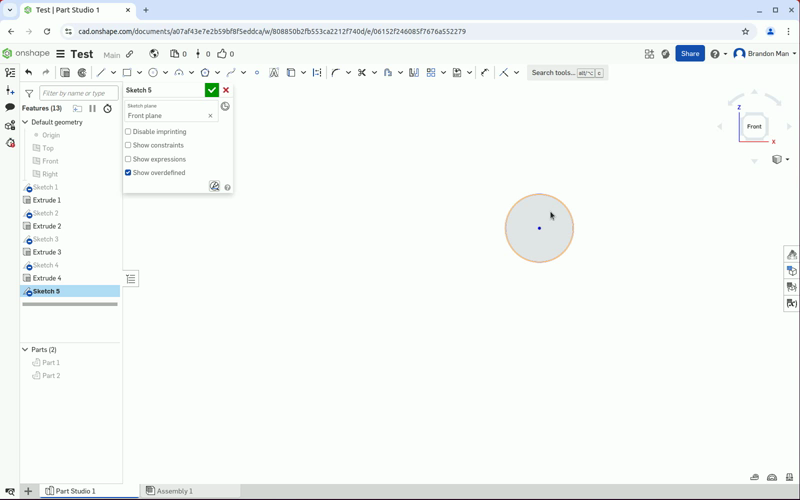
scroll(-6)
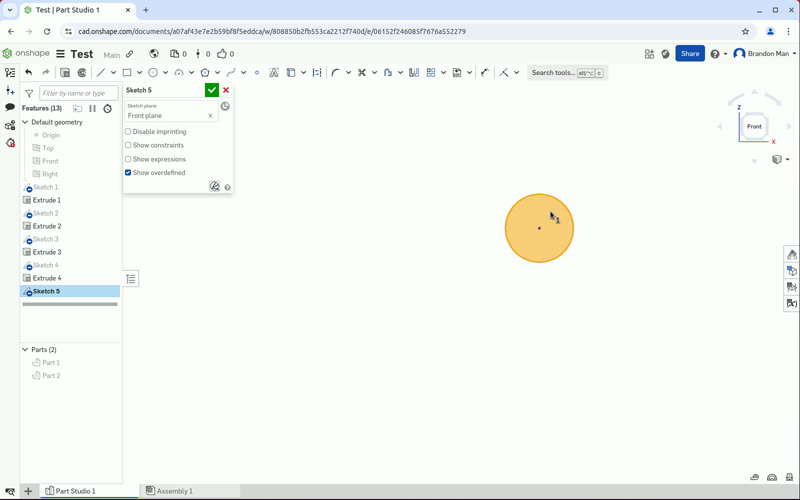
scroll(-6)
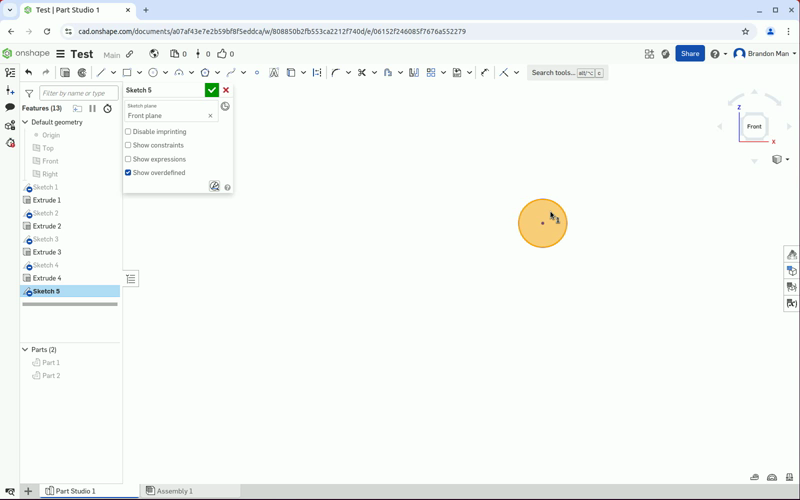
scroll(-6)
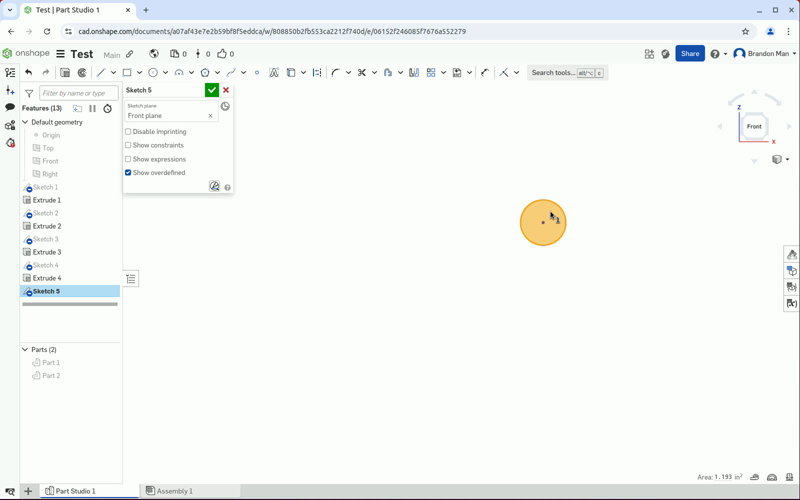
scroll(-6)
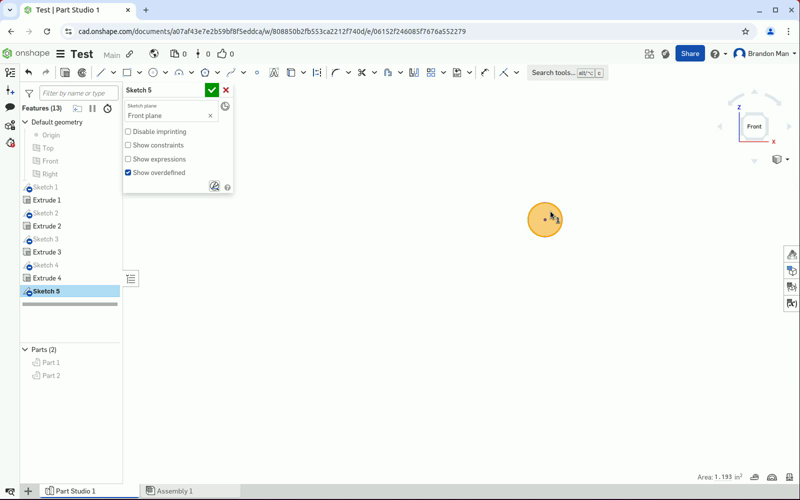
scroll(-6)
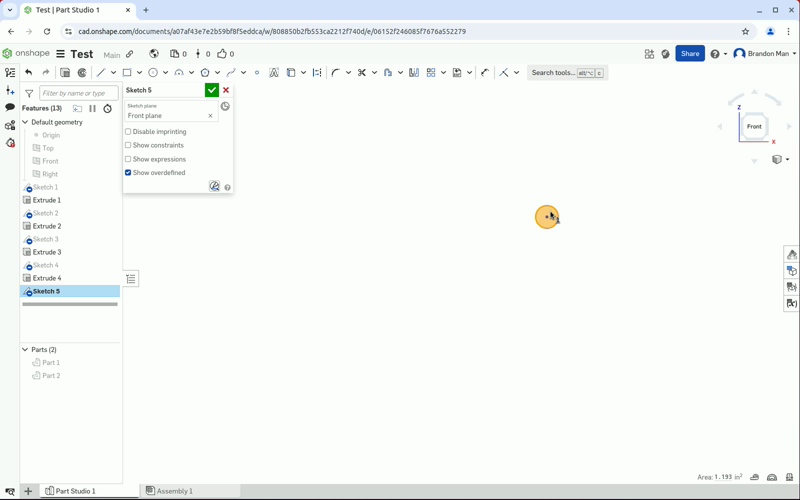
scroll(-6)
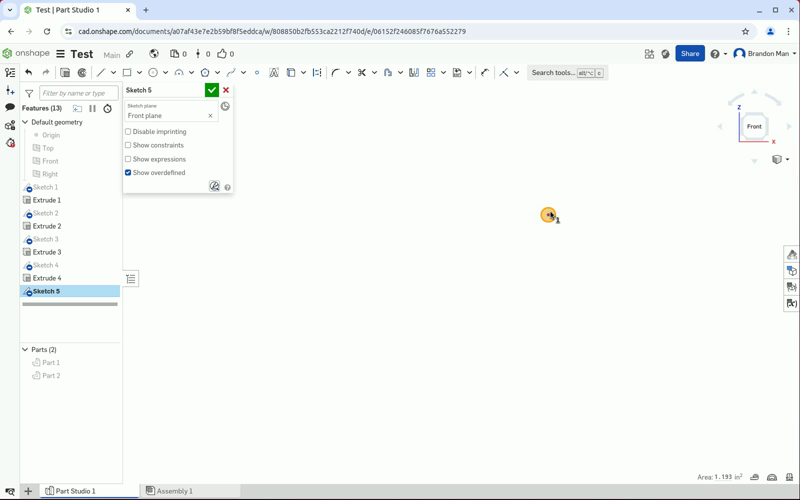
scroll(-6)
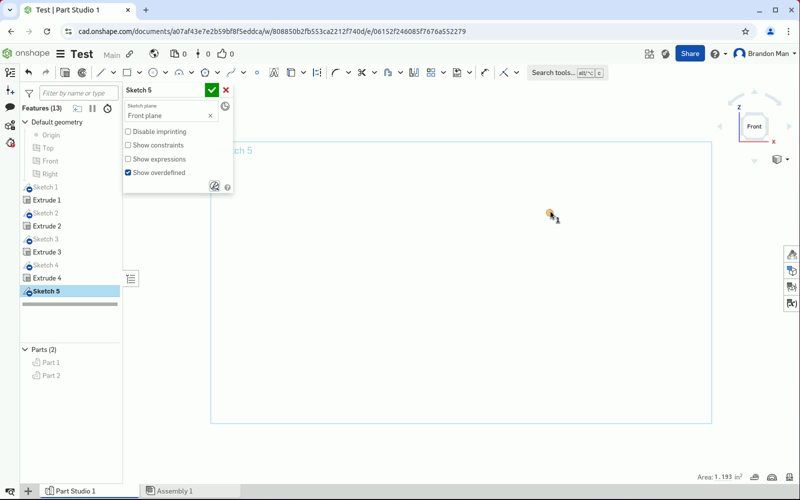
mouse_move(73, 352)
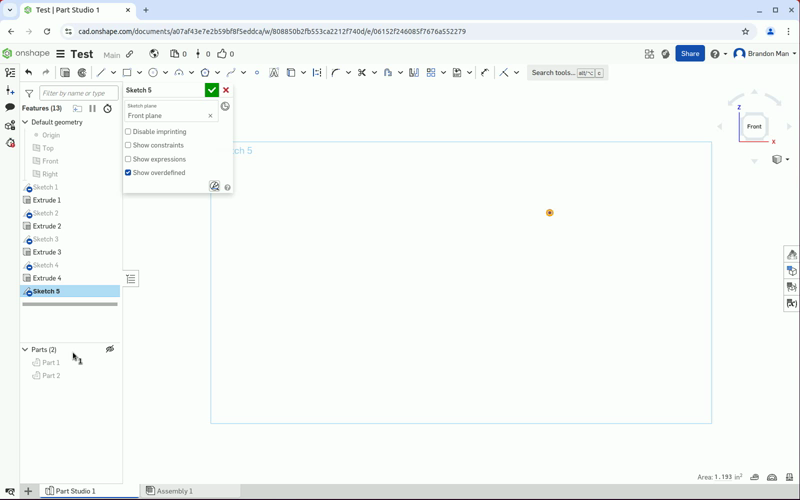
key(shift+y)
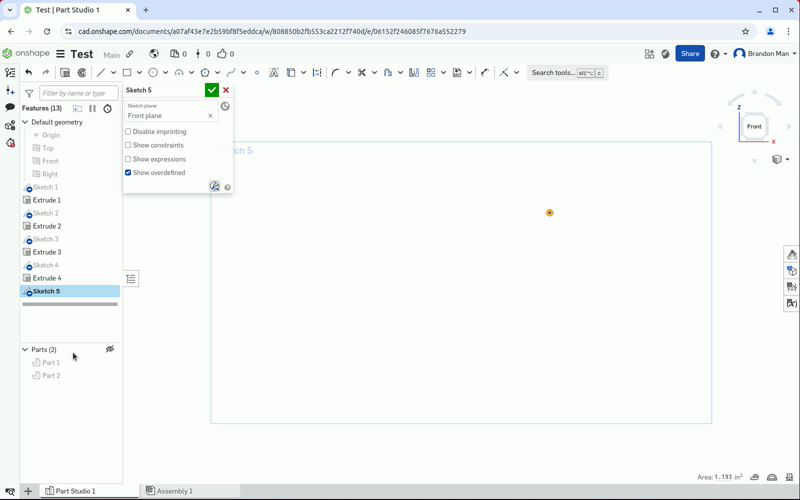
key(shift+e)
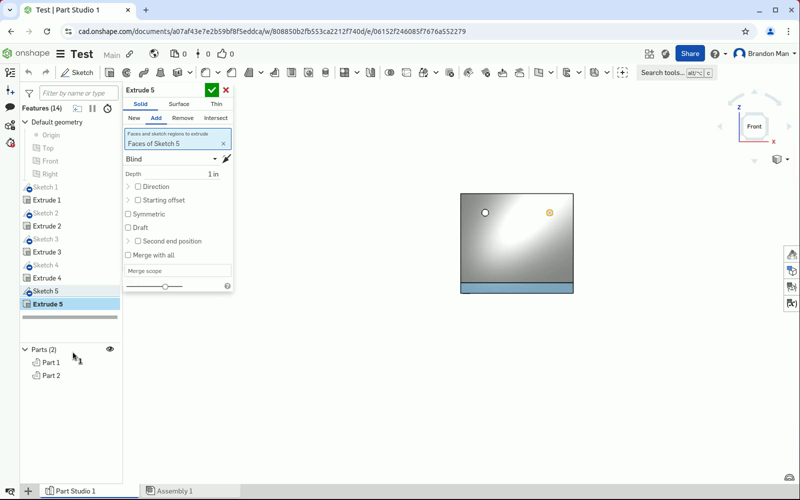
mouse_move(143, 106)
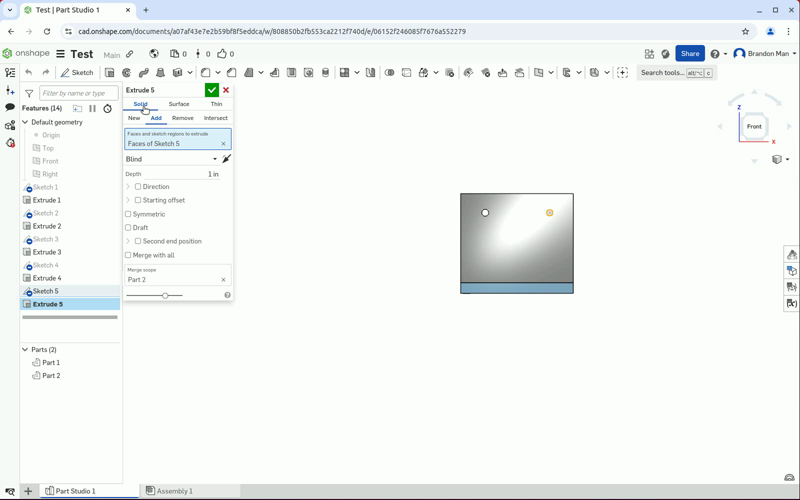
click(143, 106)
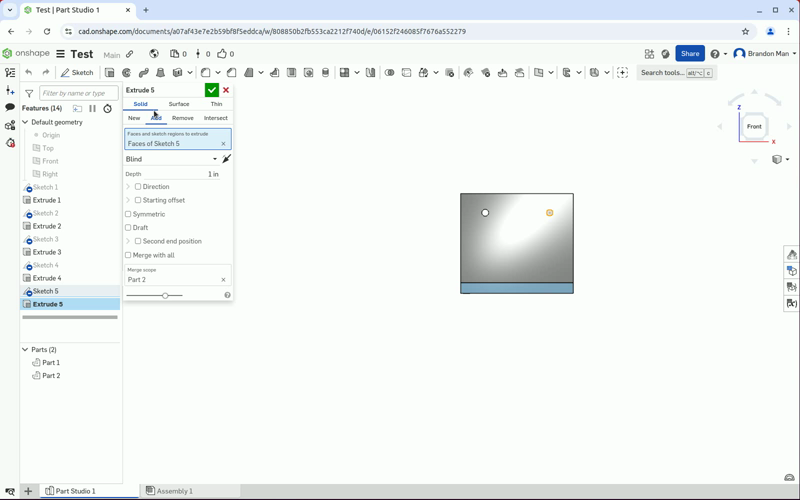
mouse_move(186, 120)
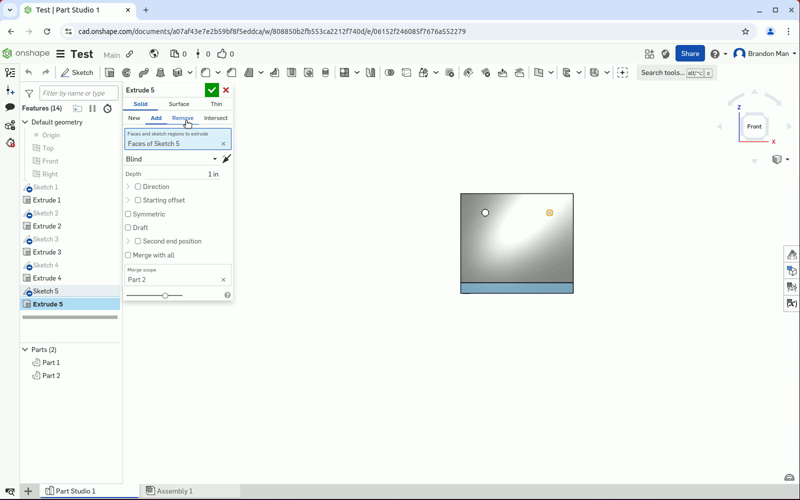
click(186, 120)
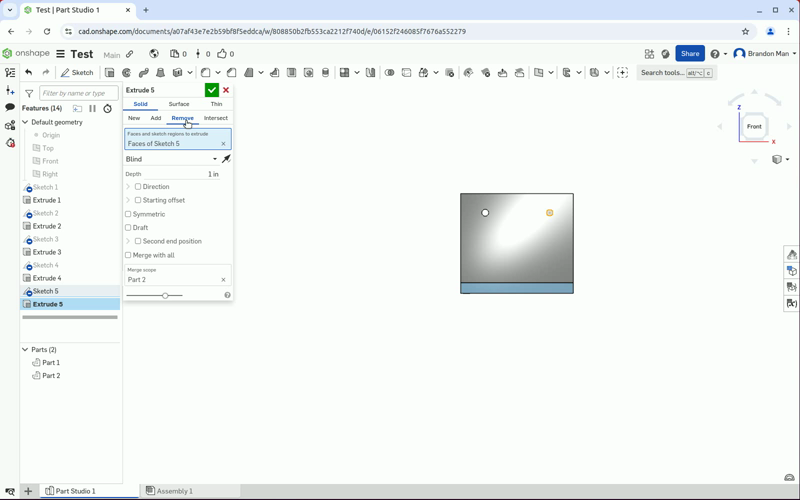
key(tab, 4)
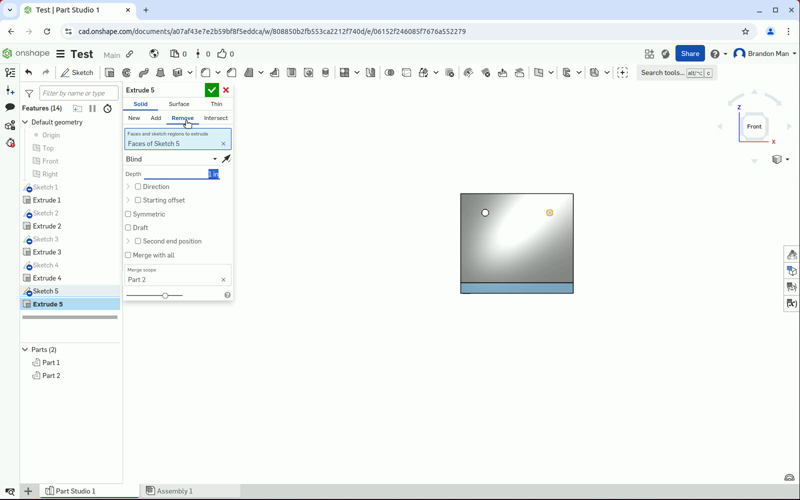
text(11.073)
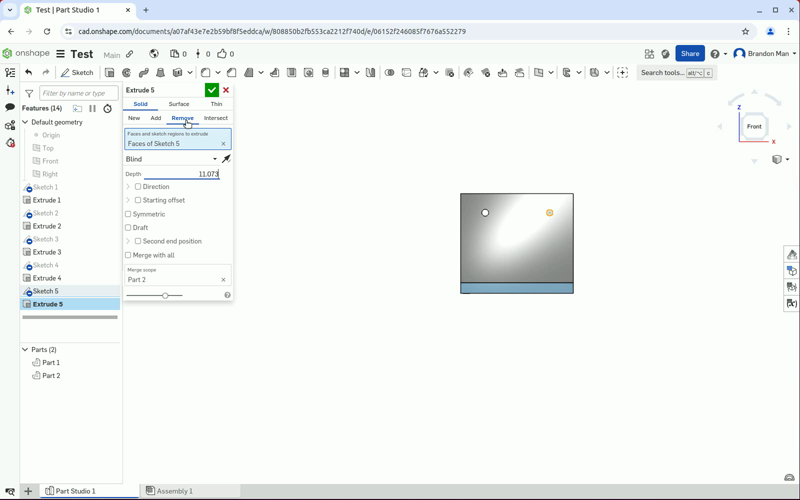
key(tab, 6)
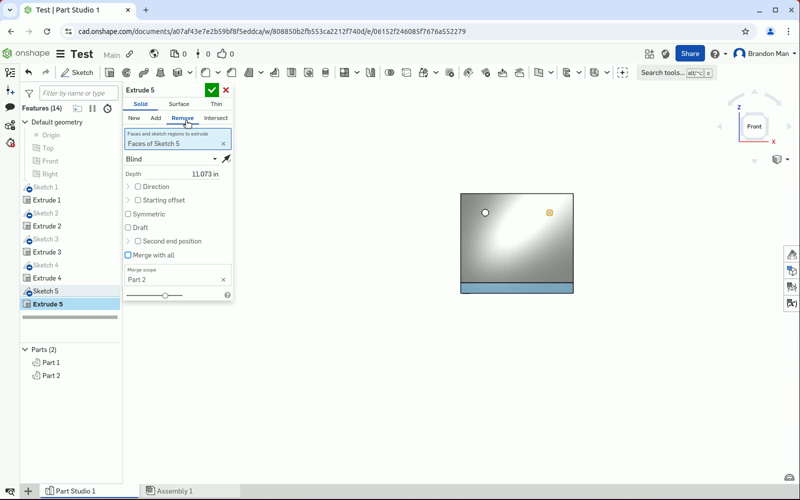
key(space)
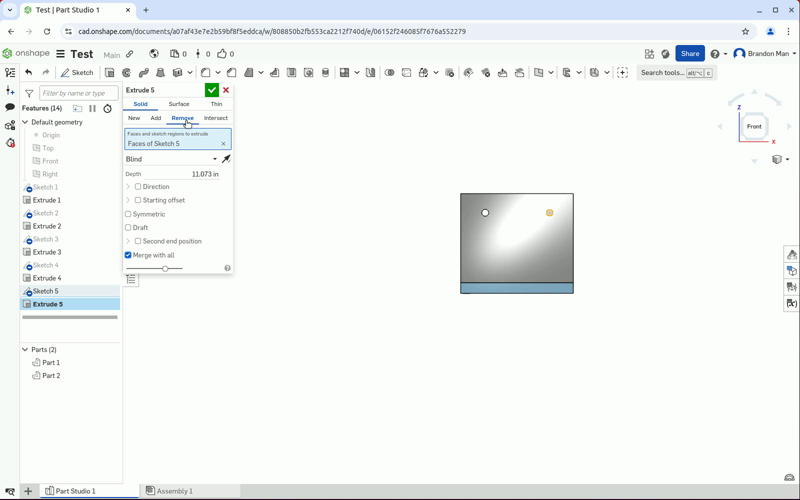
key(enter)
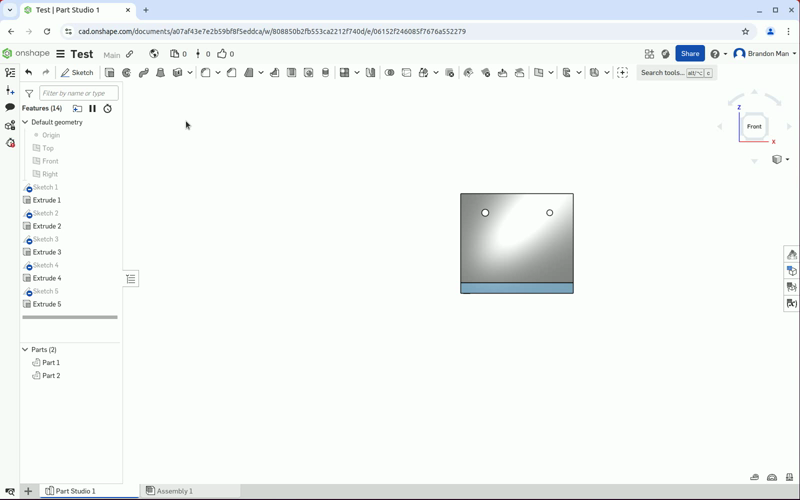
key(shift+h)
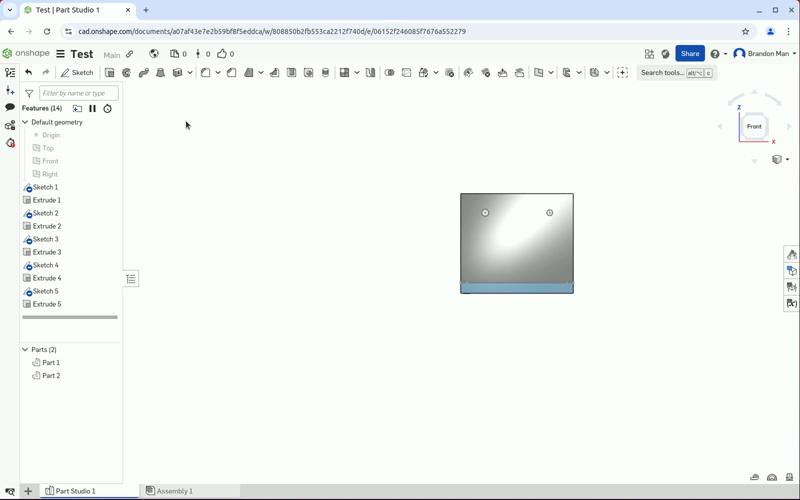
key(shift+h)
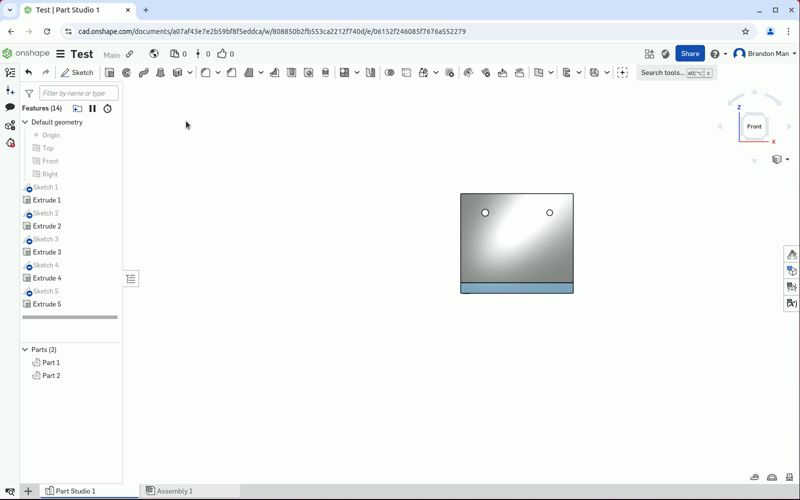
mouse_move(73, 189)
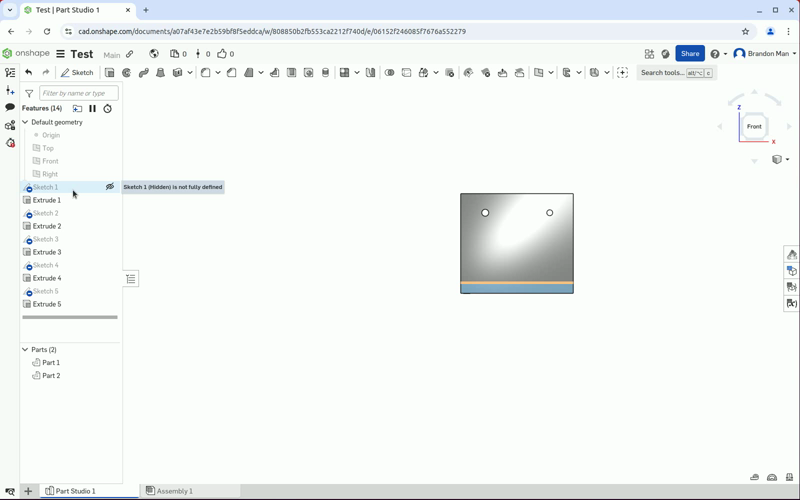
click(73, 189)
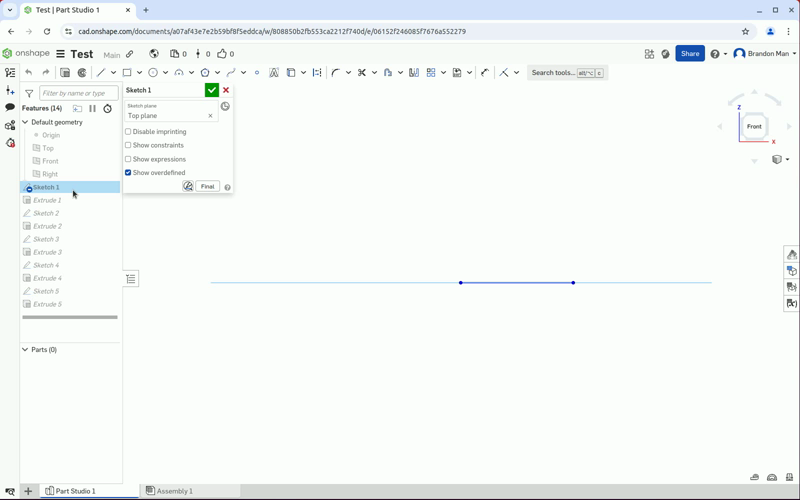
mouse_move(229, 92)
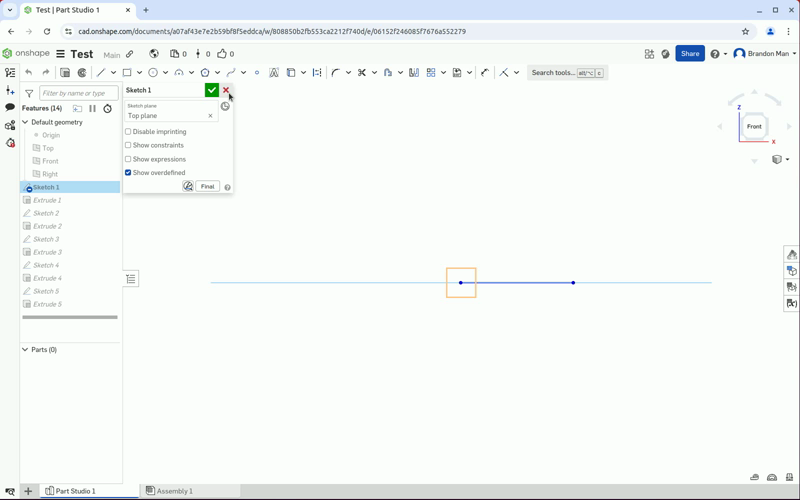
click(229, 92)
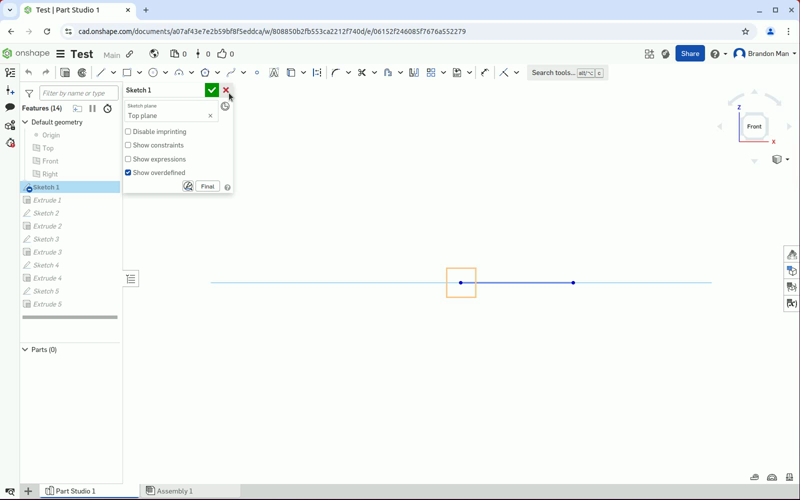
key(shift+s)
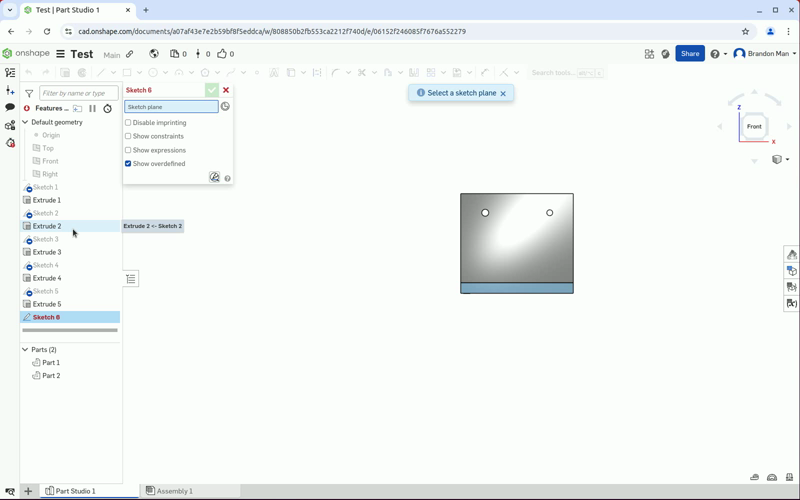
scroll(3)
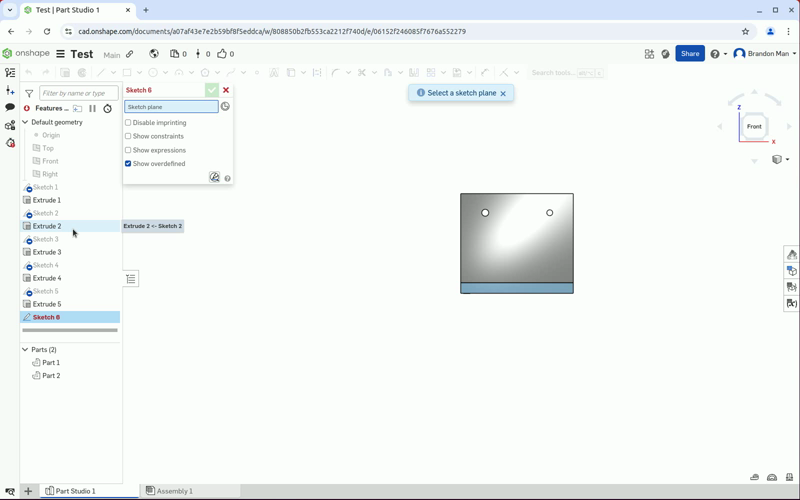
mouse_move(73, 163)
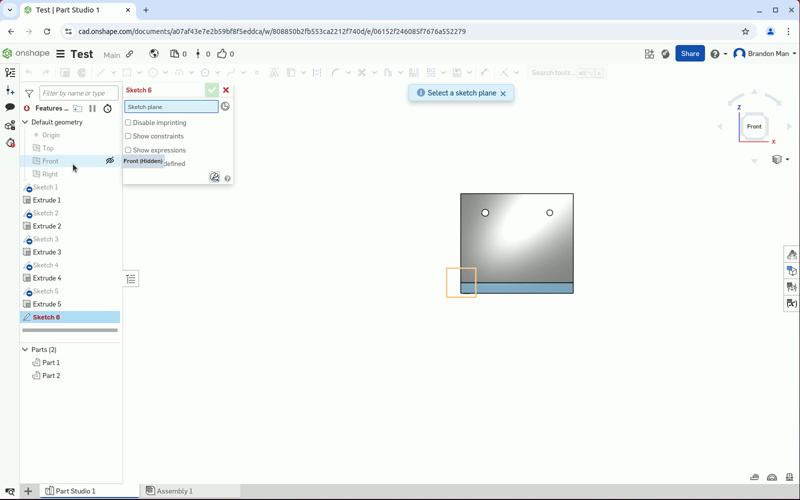
click(73, 163)
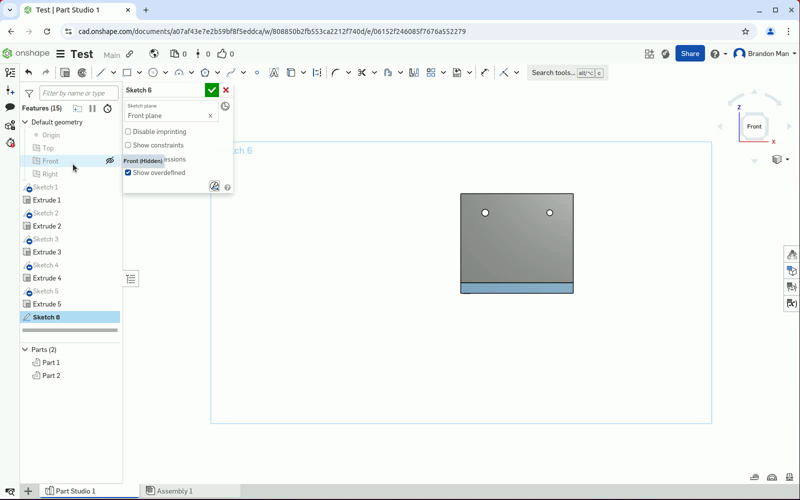
mouse_move(73, 352)
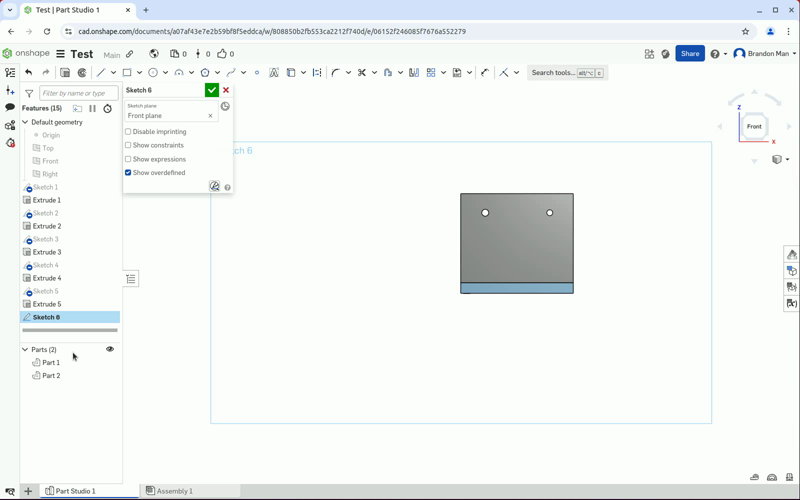
key(y)
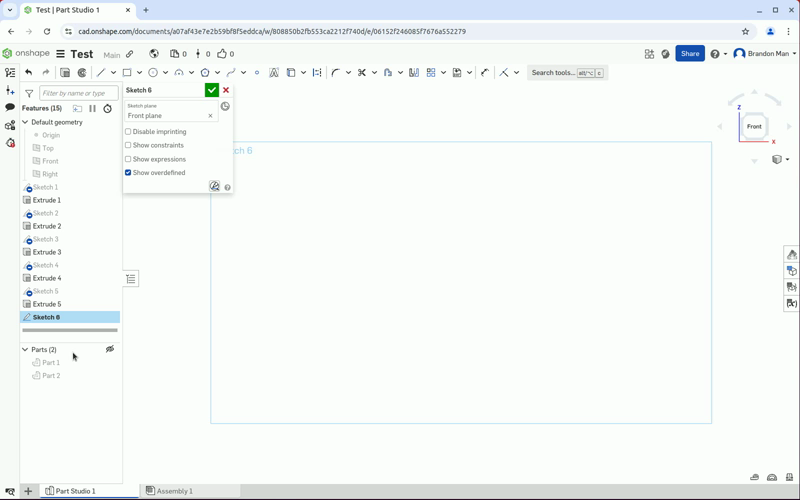
key(c)
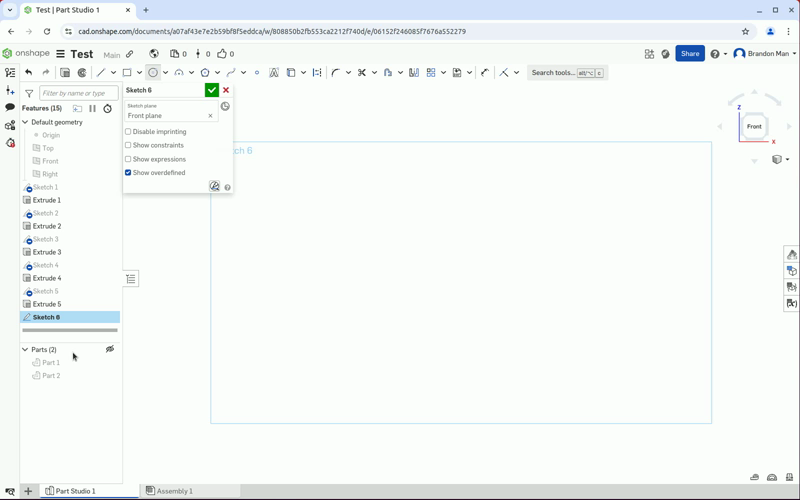
key_down(shift)
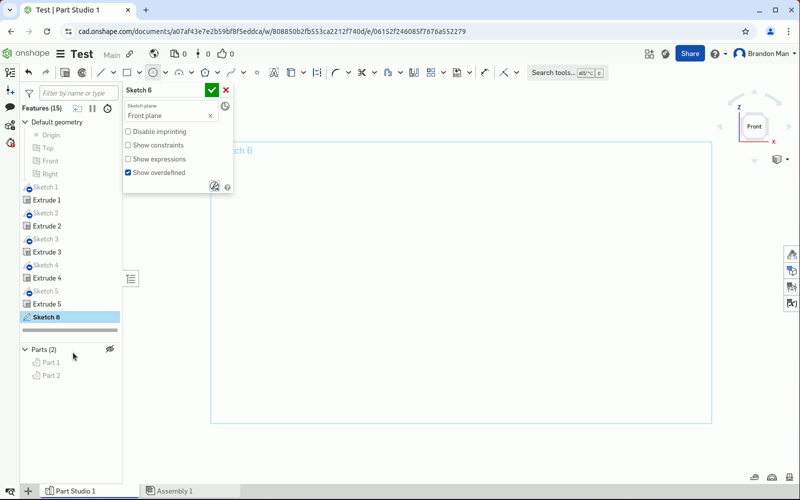
mouse_move(485, 264)
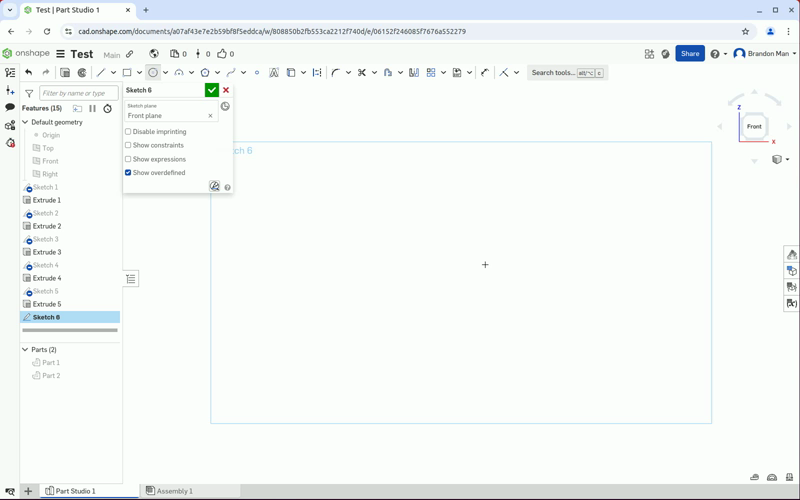
click(485, 264)
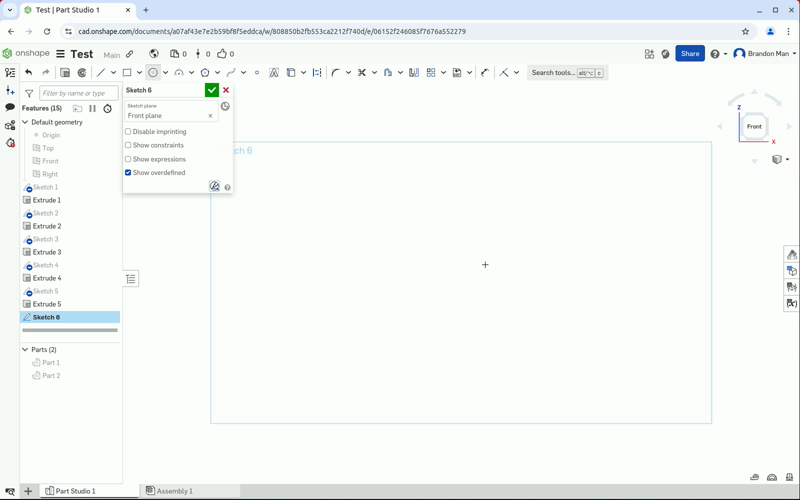
key_up(shift)
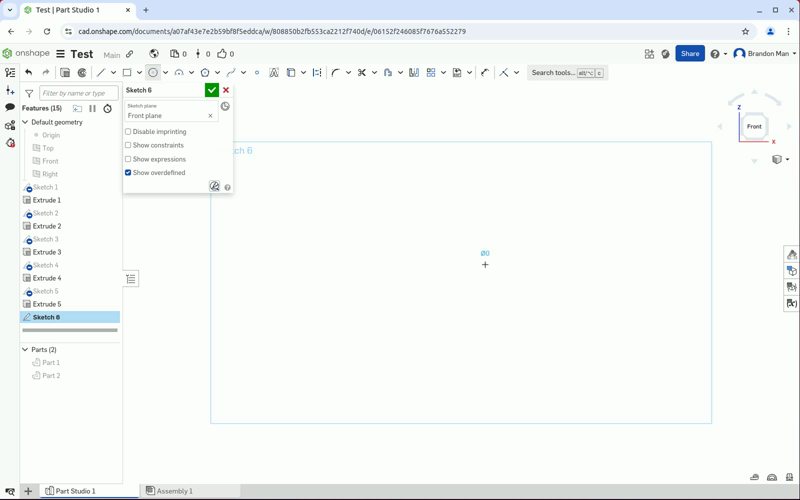
mouse_move(488, 264)
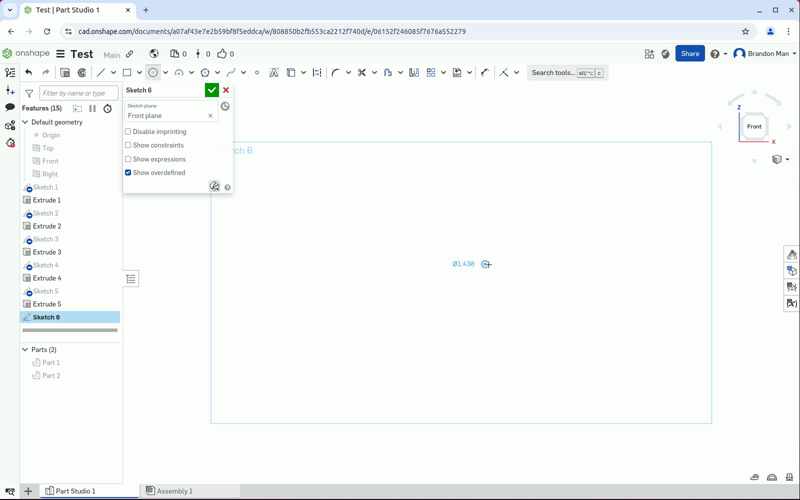
click(488, 264)
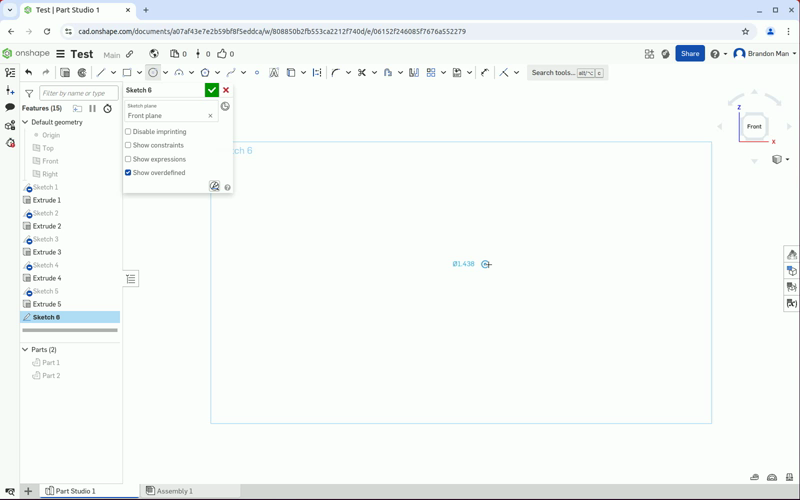
key(esc)
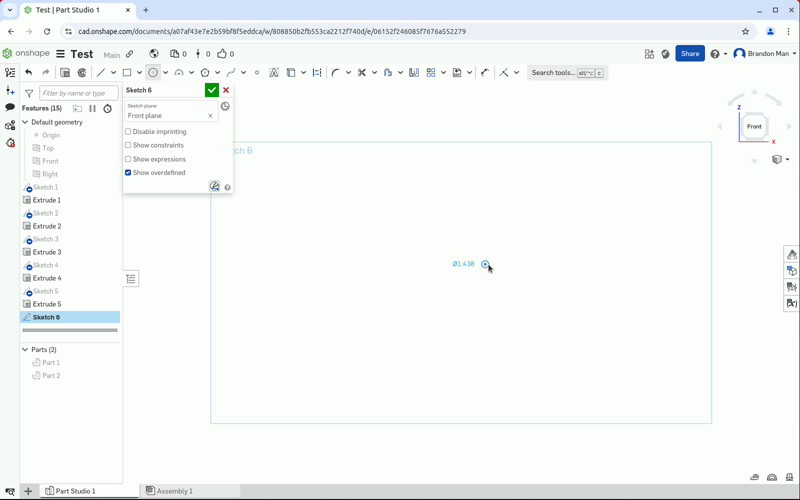
mouse_move(483, 264)
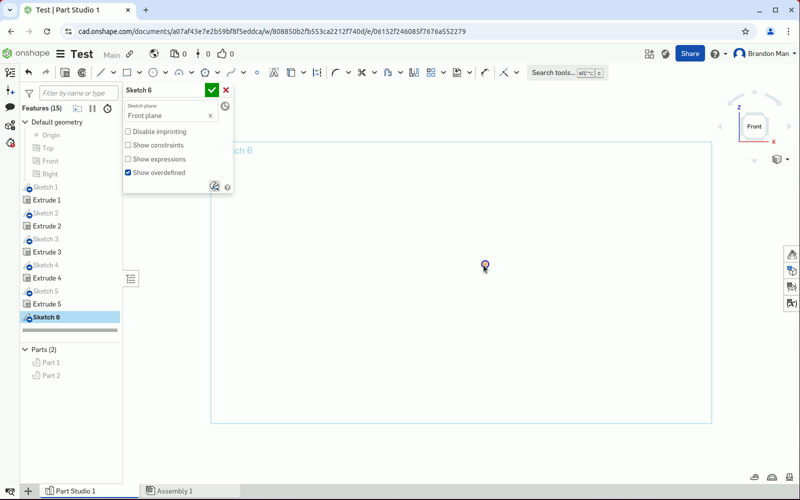
scroll(6)
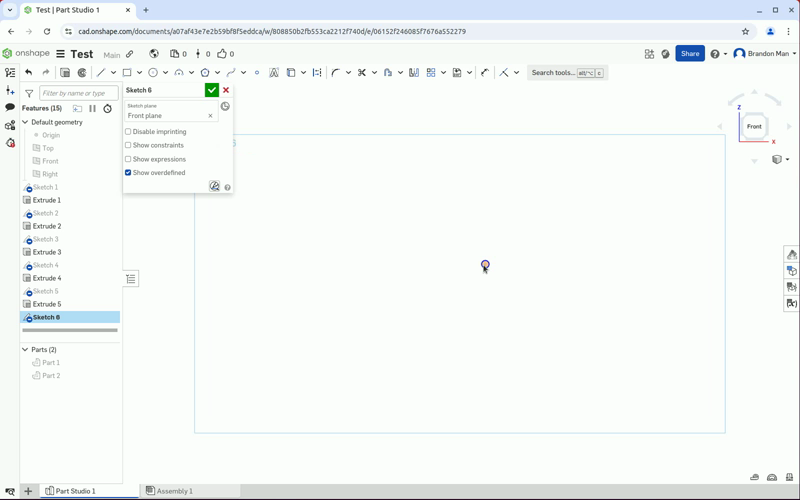
scroll(6)
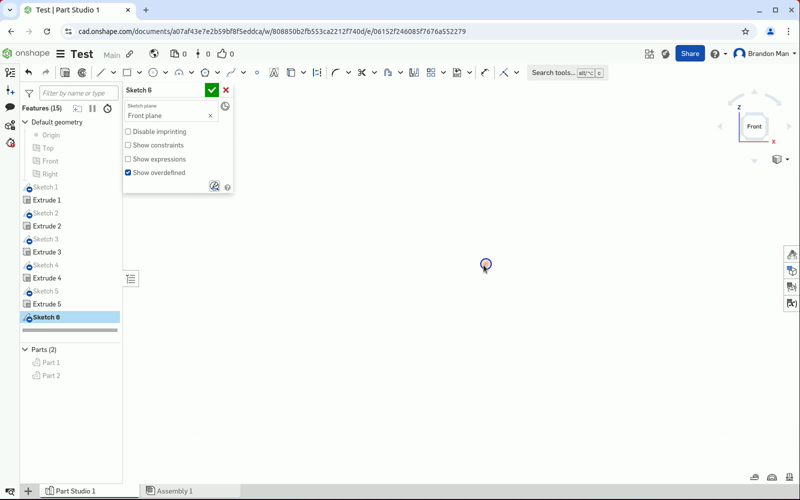
scroll(6)
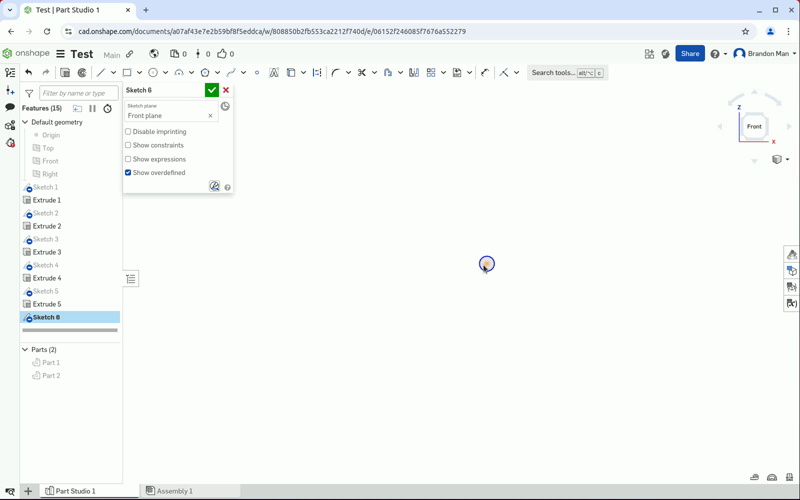
scroll(6)
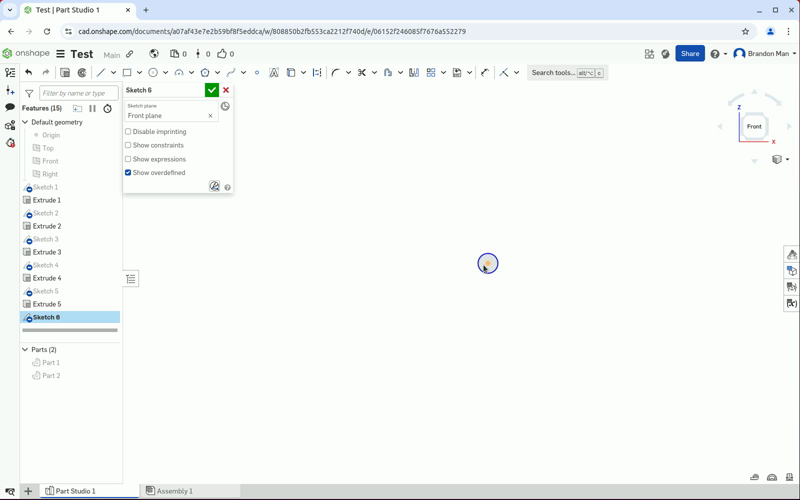
scroll(6)
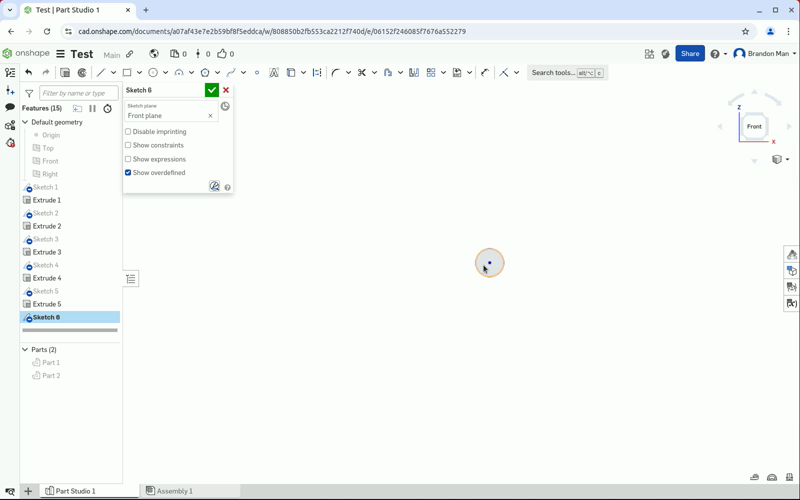
scroll(6)
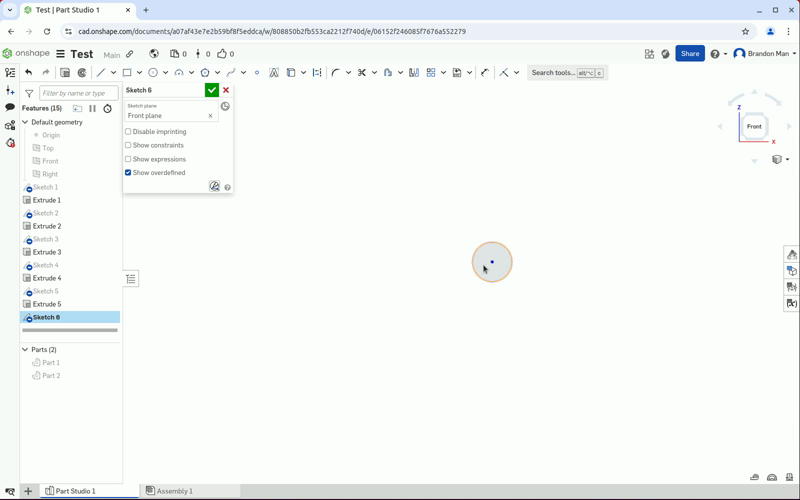
scroll(6)
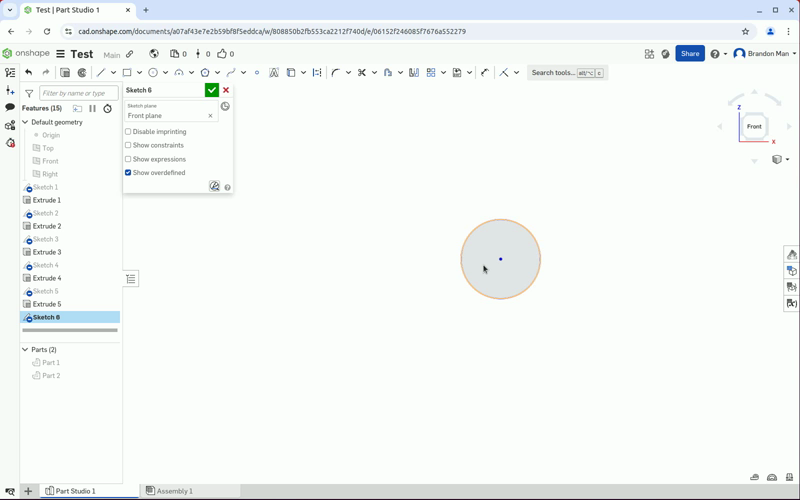
click(483, 264)
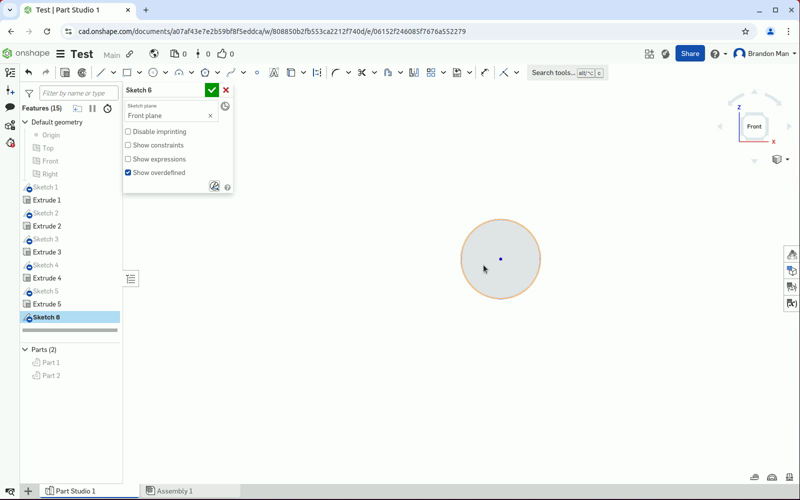
scroll(-6)
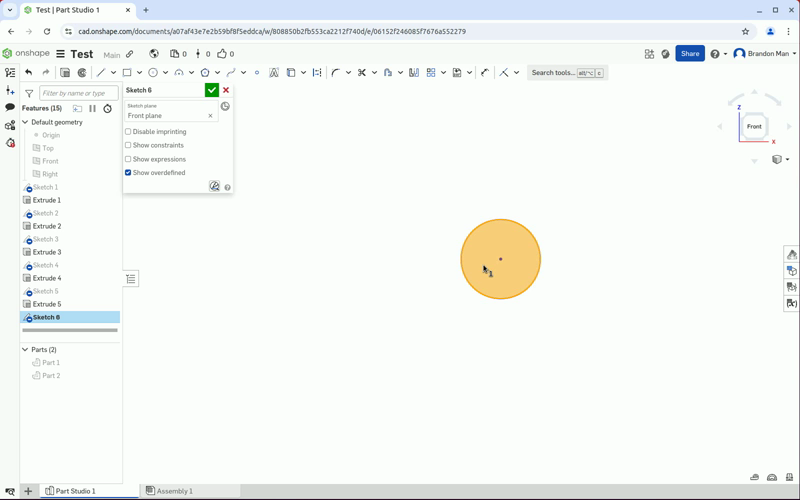
scroll(-6)
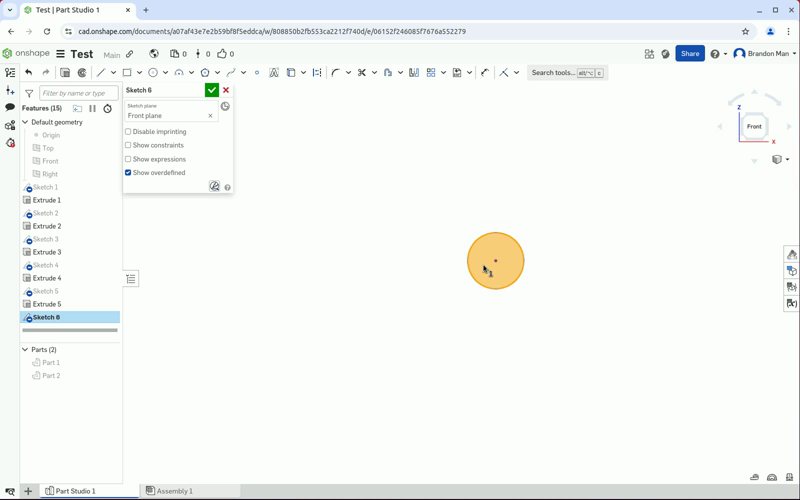
scroll(-6)
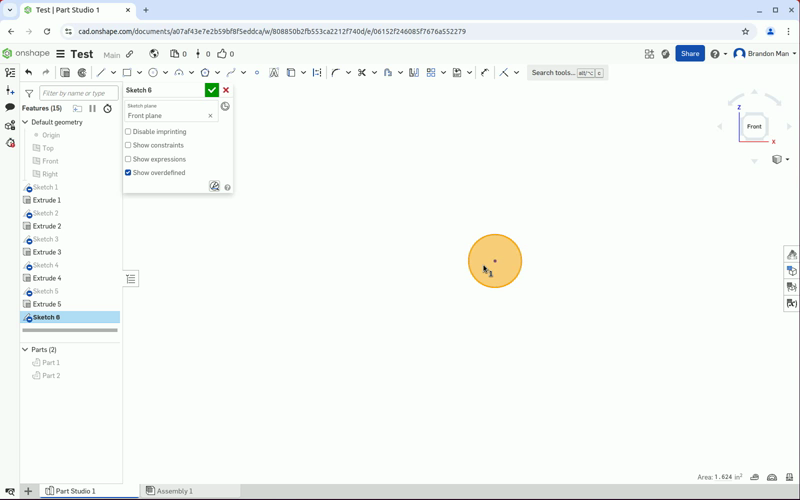
scroll(-6)
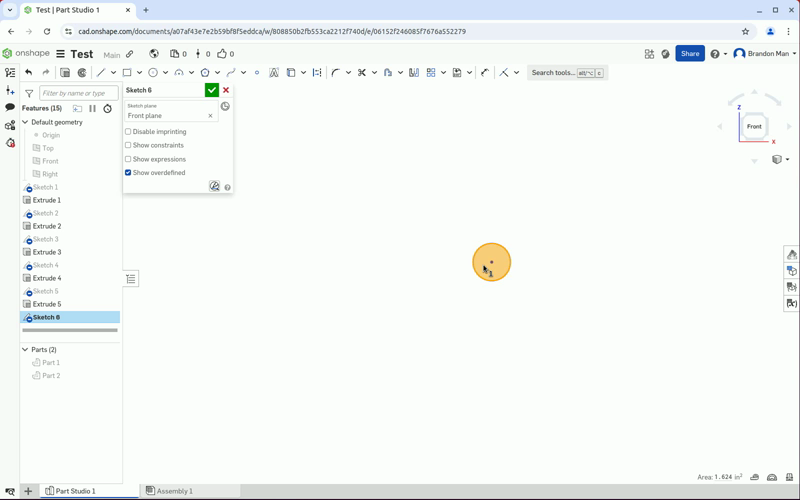
scroll(-6)
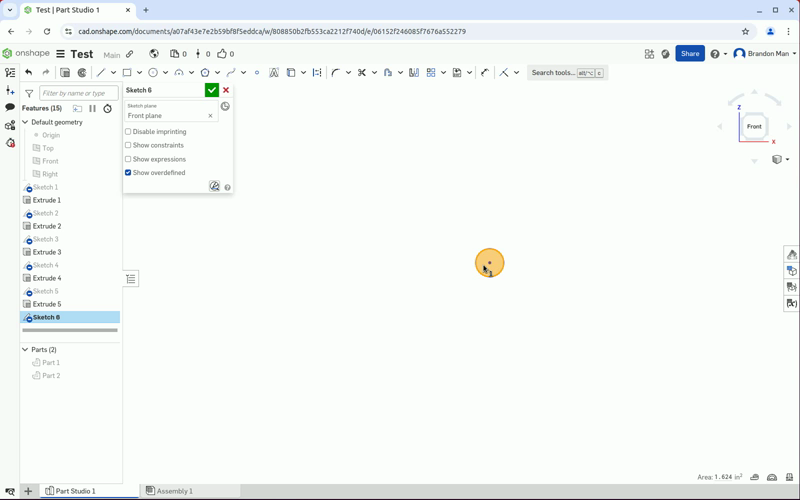
scroll(-6)
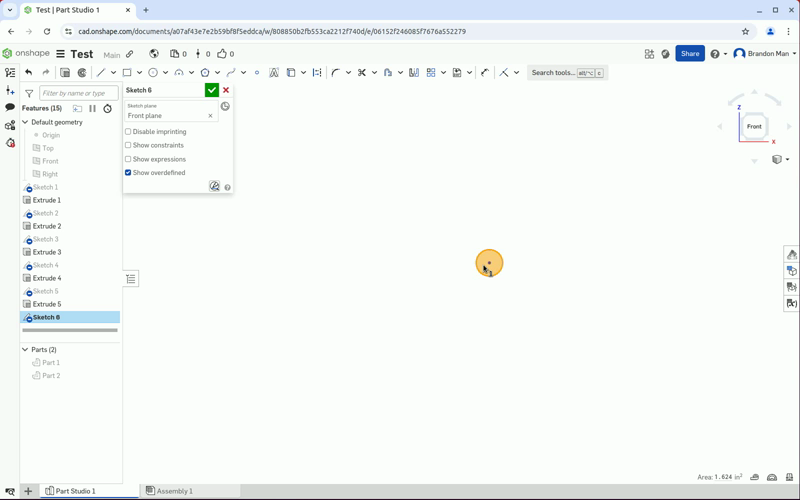
scroll(-6)
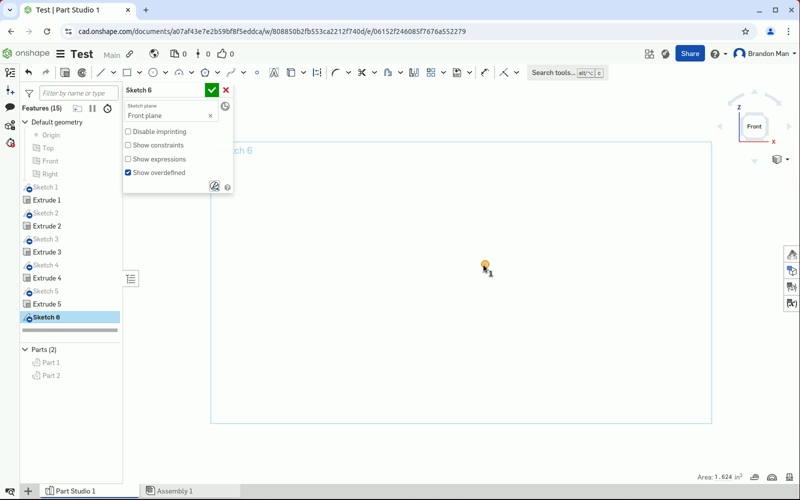
mouse_move(73, 352)
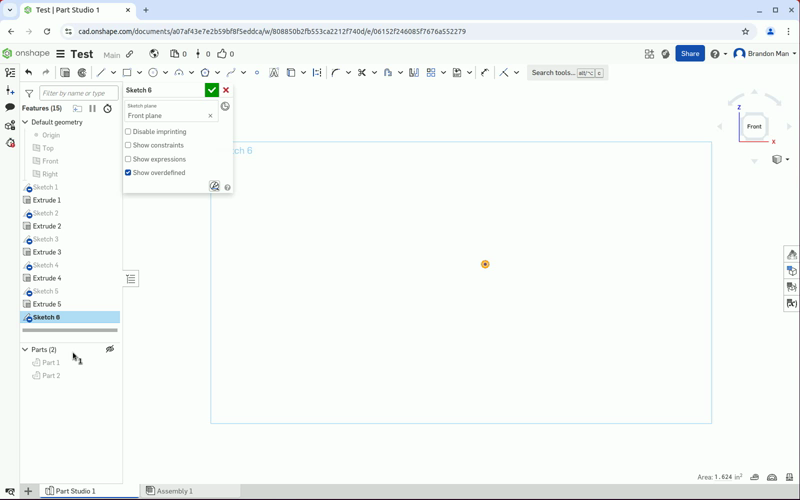
key(shift+y)
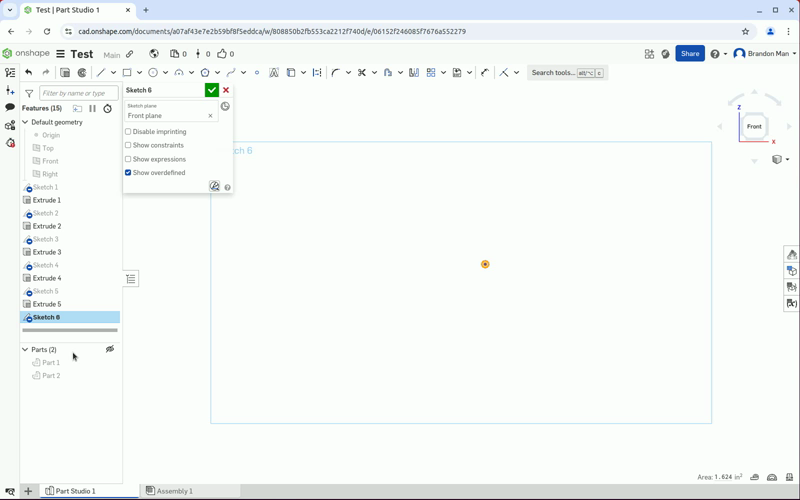
key(shift+e)
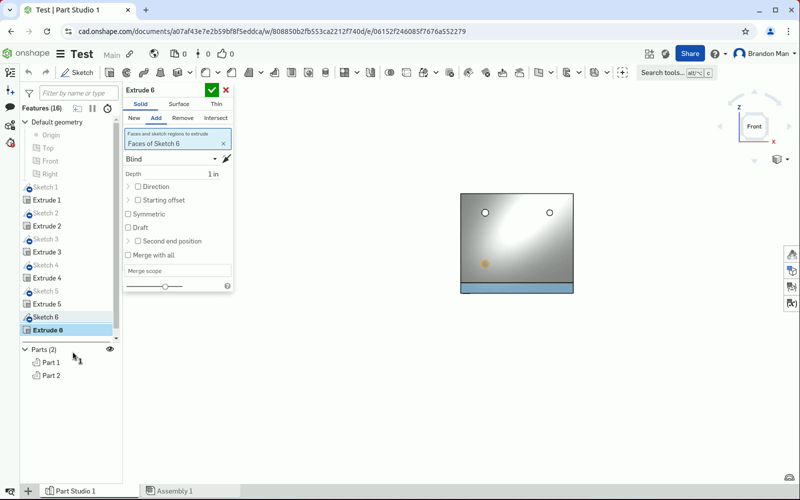
mouse_move(143, 106)
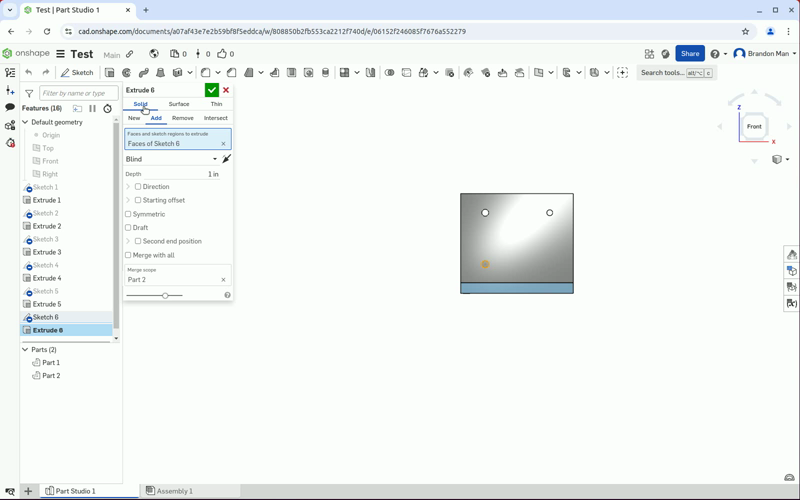
click(143, 106)
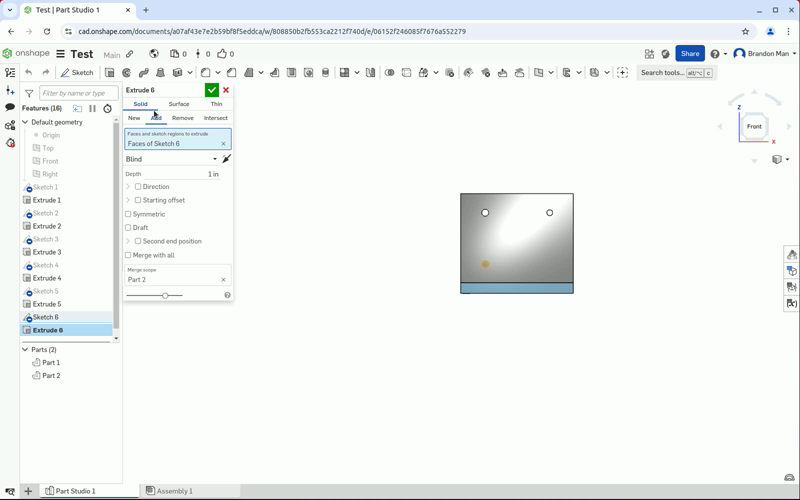
mouse_move(186, 120)
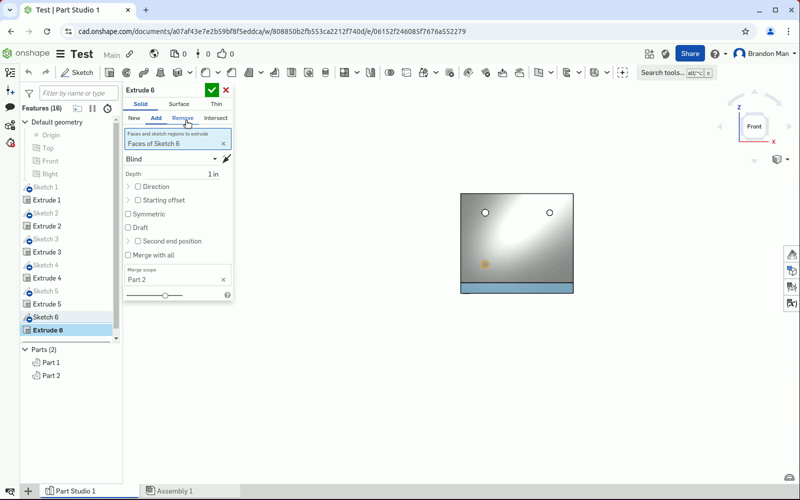
click(186, 120)
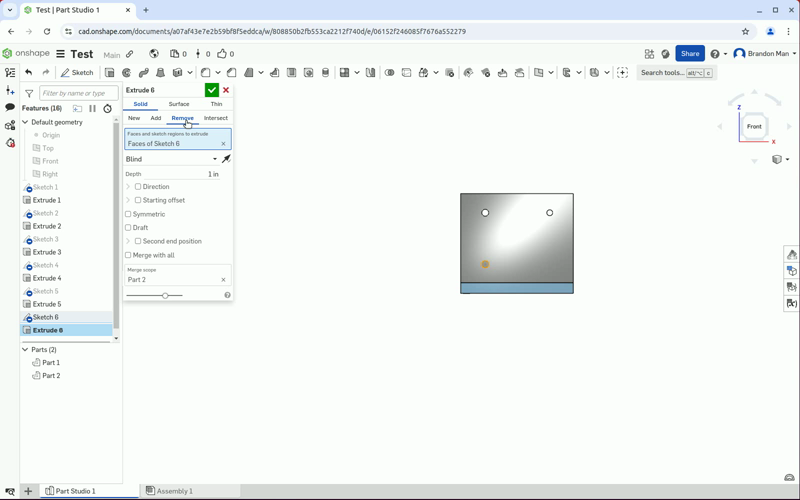
key(tab, 4)
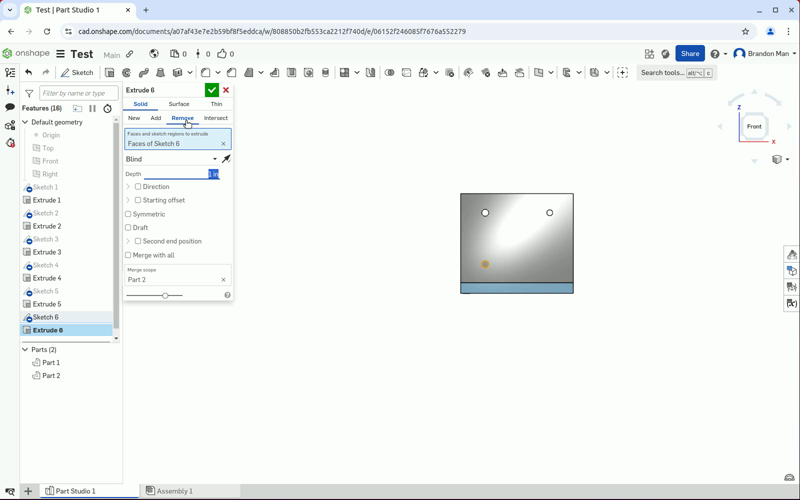
text(11.073)
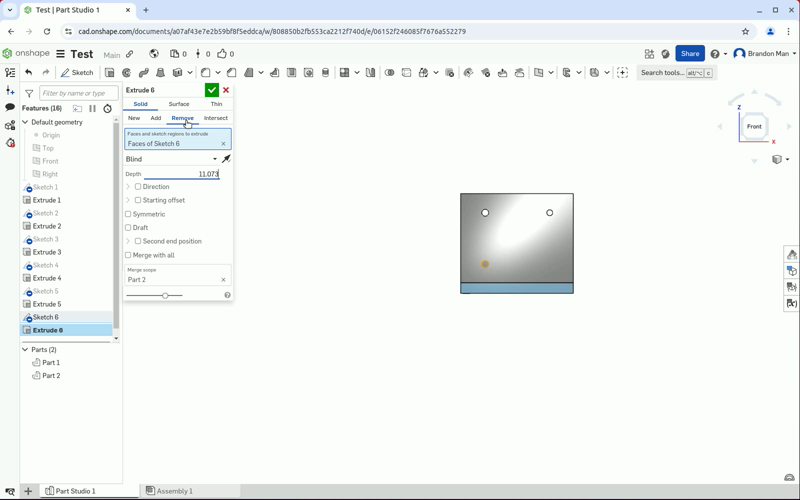
key(tab, 6)
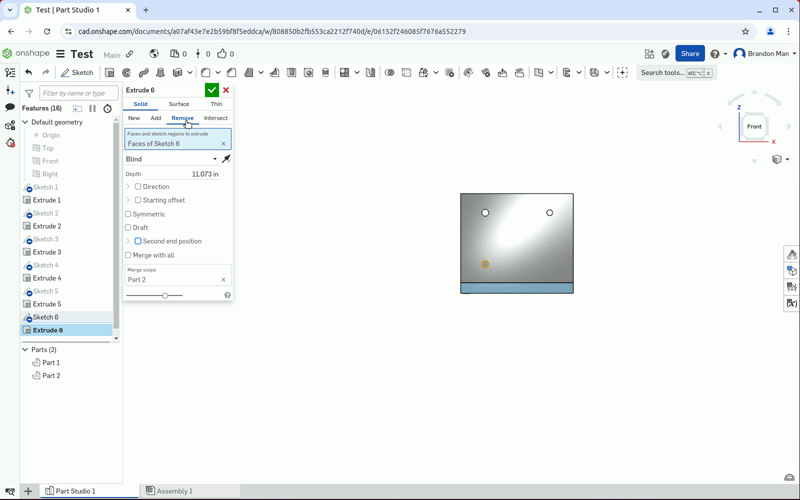
key(space)
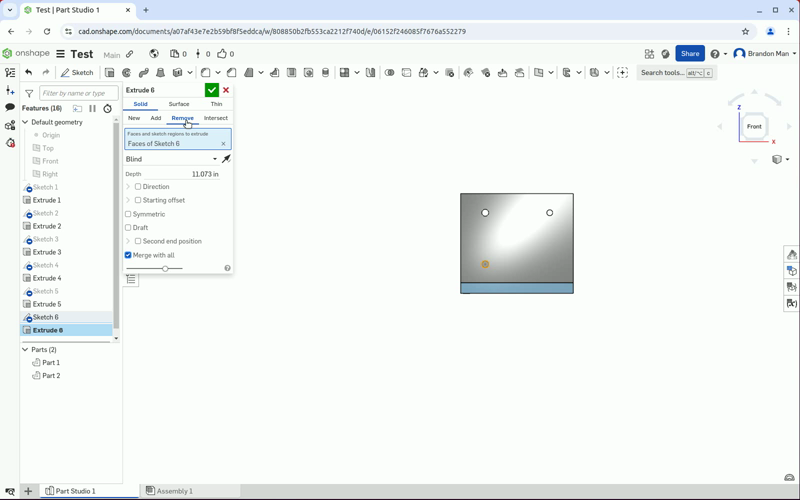
key(enter)
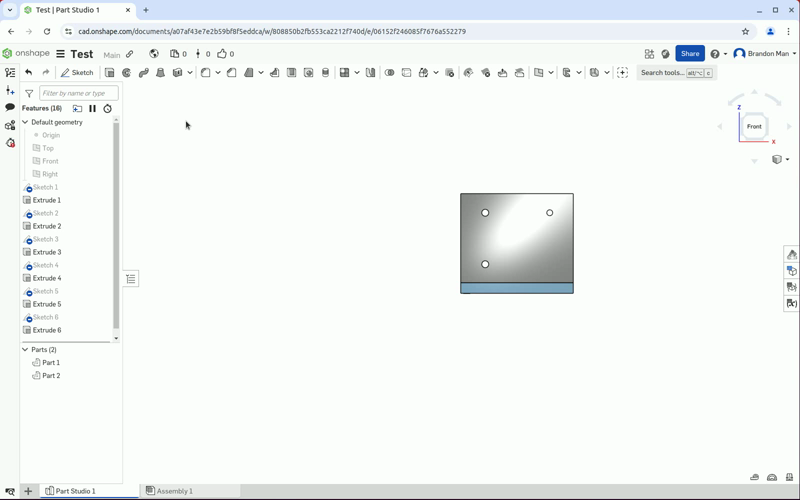
key(shift+h)
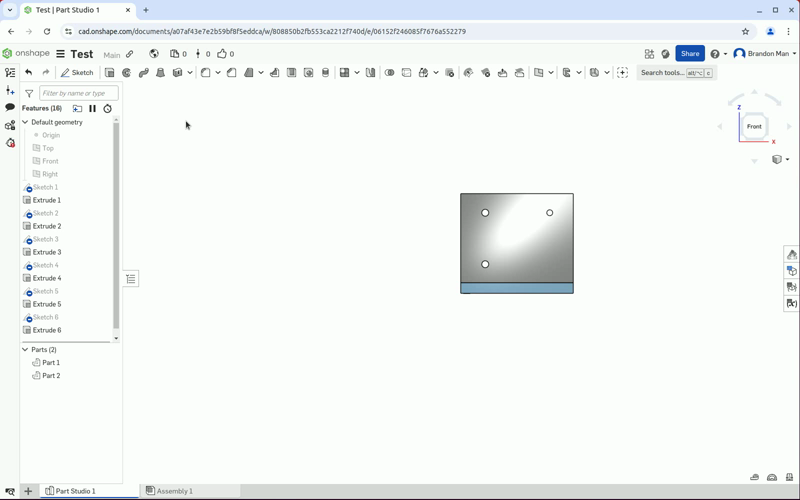
key(shift+h)
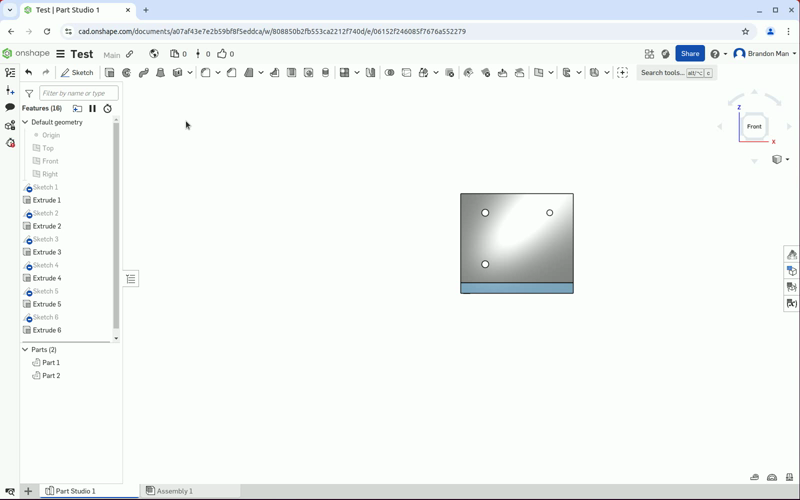
mouse_move(69, 189)
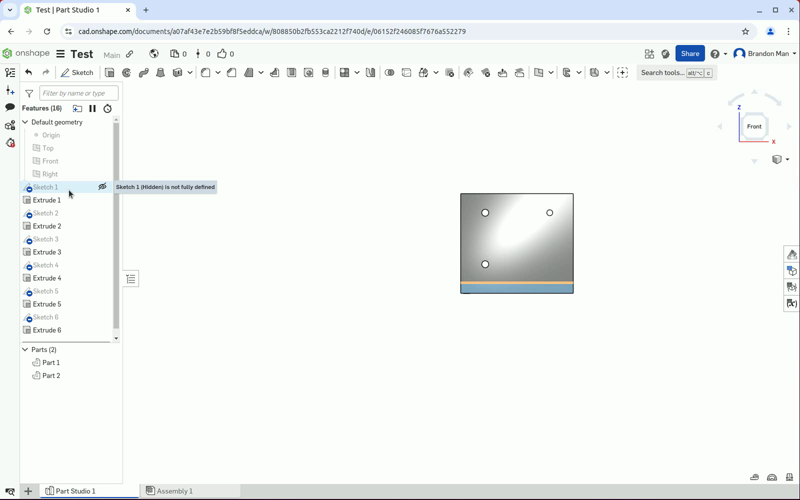
click(69, 189)
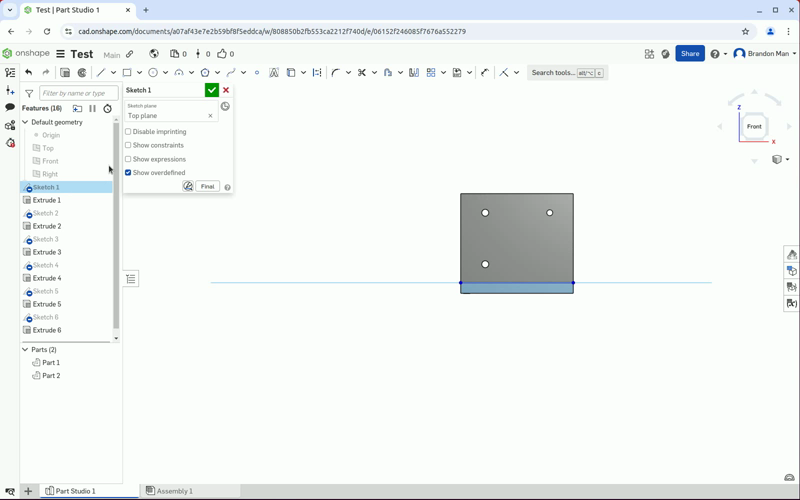
mouse_move(229, 92)
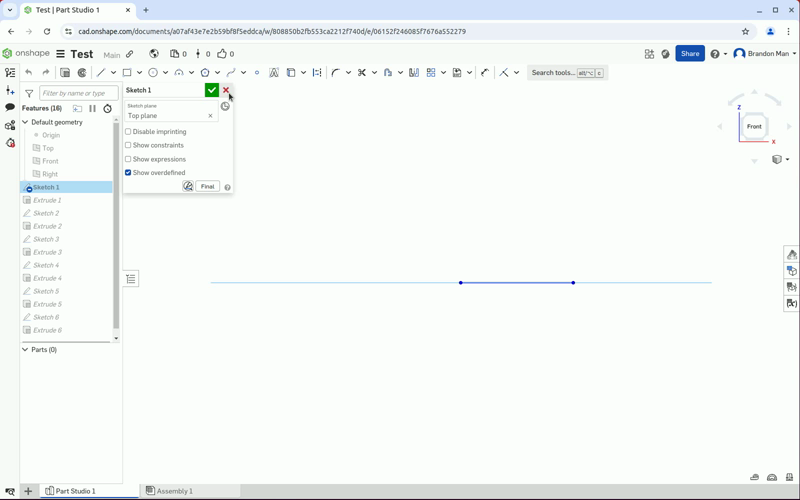
click(229, 92)
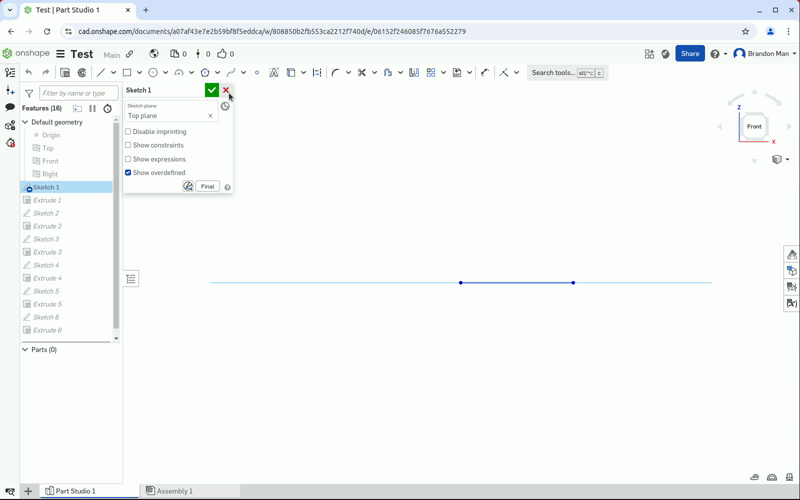
key(shift+s)
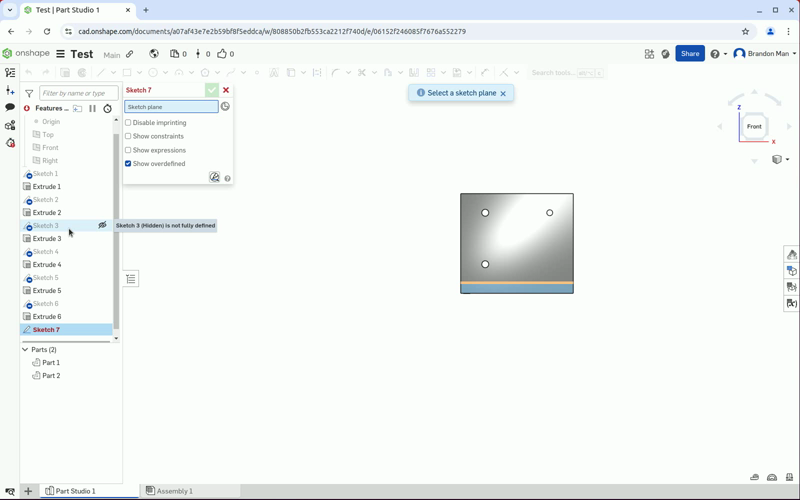
scroll(3)
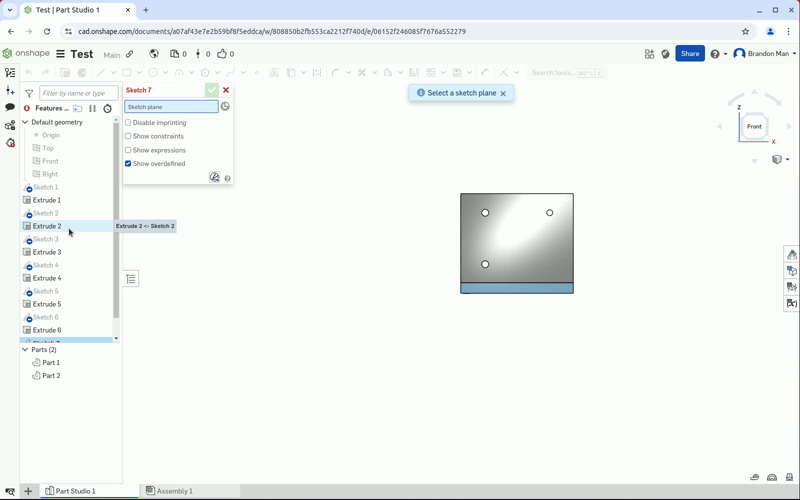
mouse_move(69, 163)
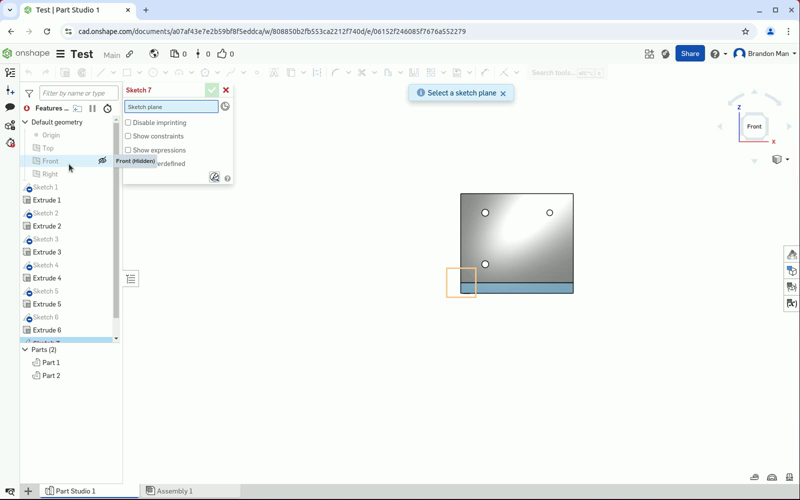
click(69, 163)
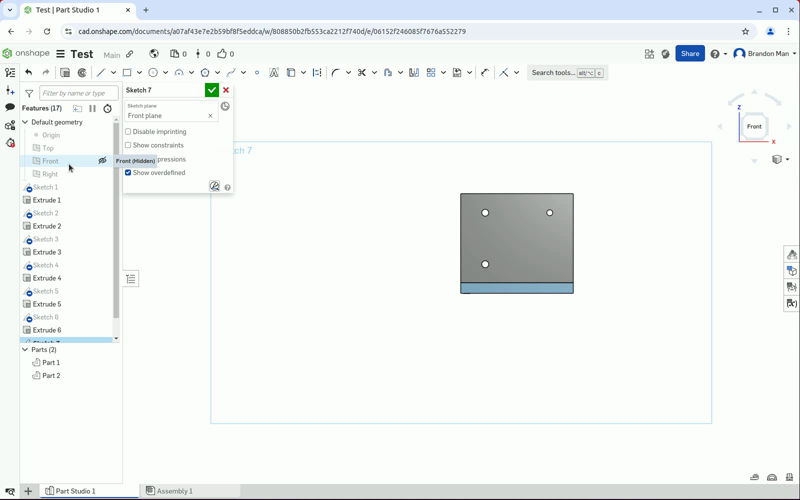
mouse_move(73, 352)
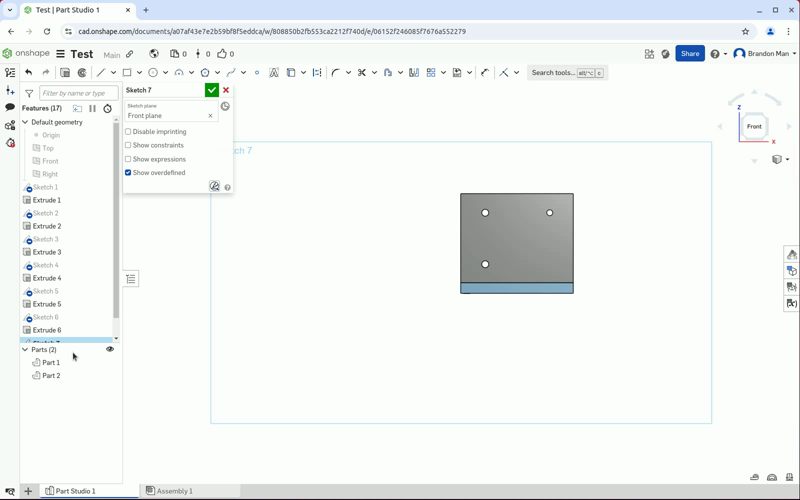
key(y)
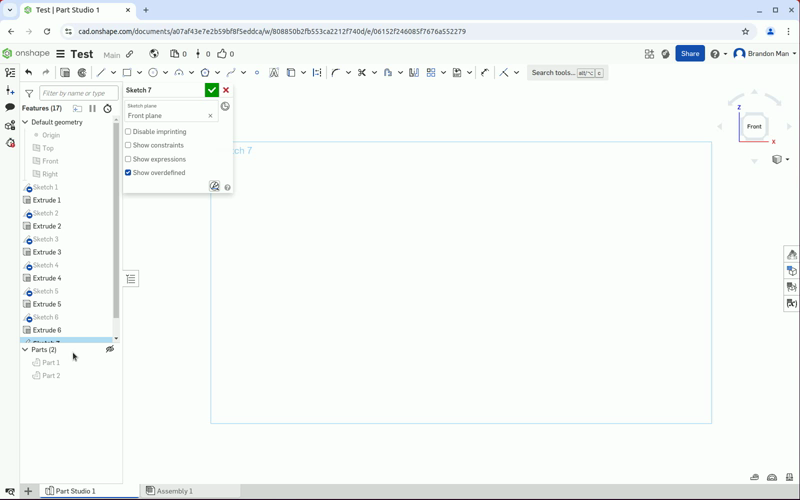
key(c)
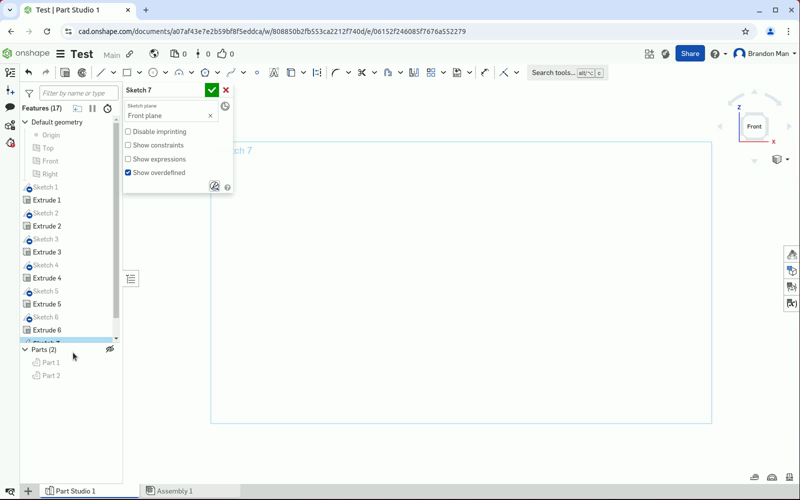
key_down(shift)
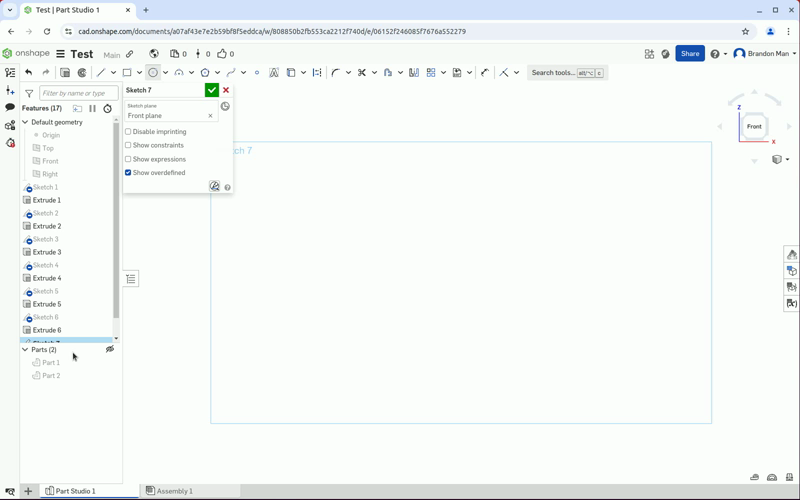
mouse_move(549, 264)
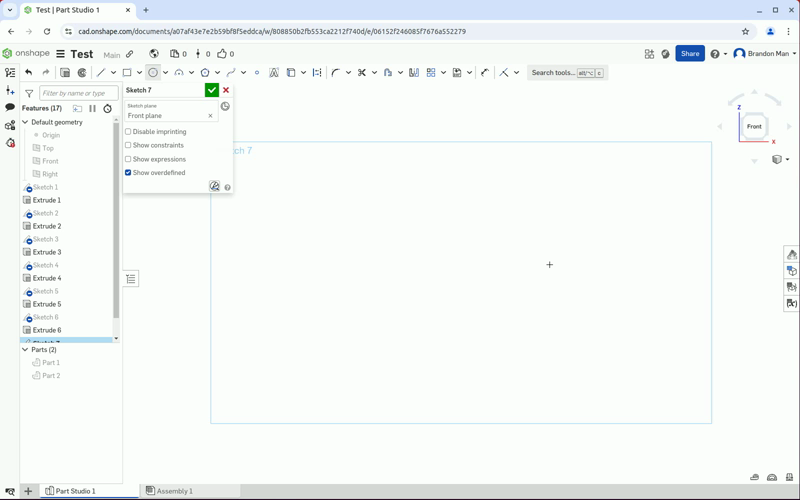
click(549, 264)
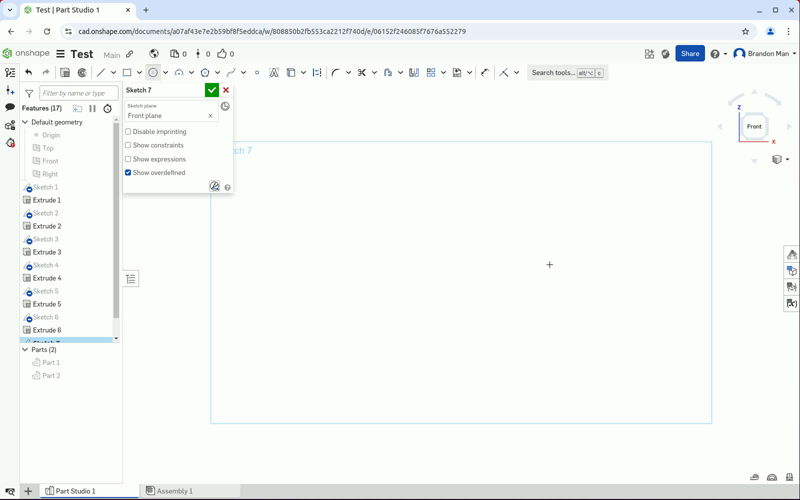
key_up(shift)
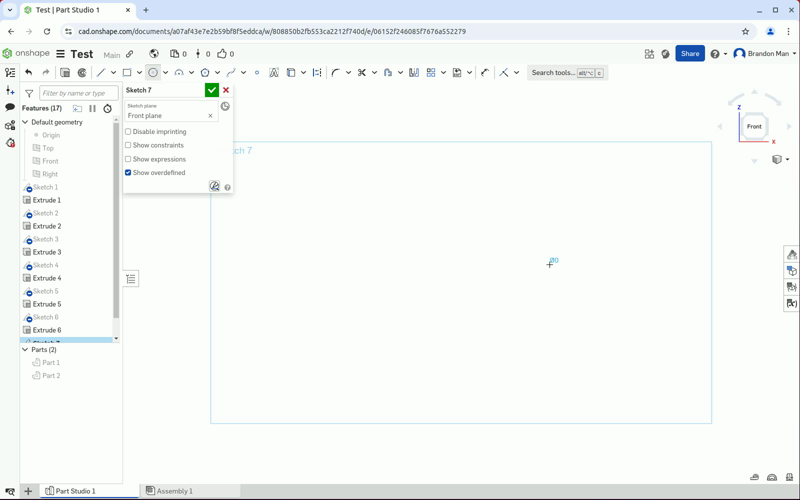
mouse_move(552, 264)
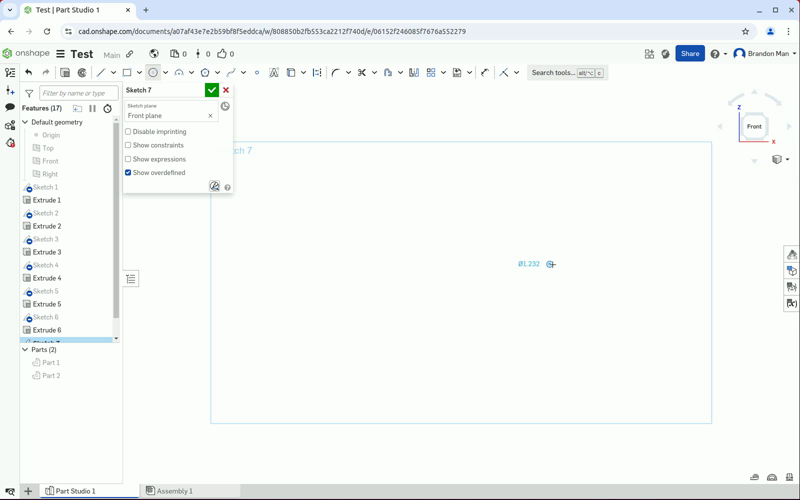
click(552, 264)
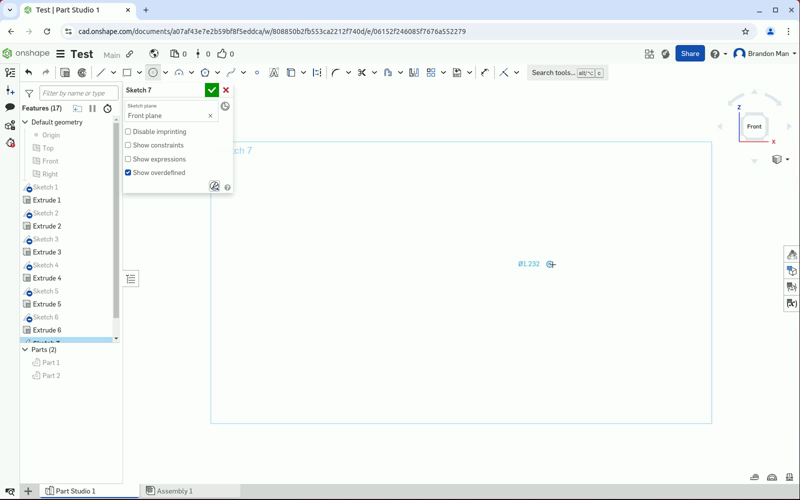
key(esc)
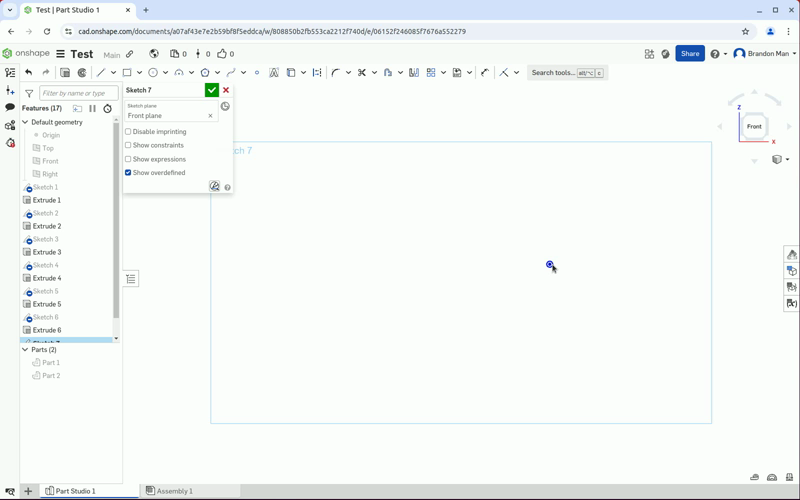
mouse_move(549, 263)
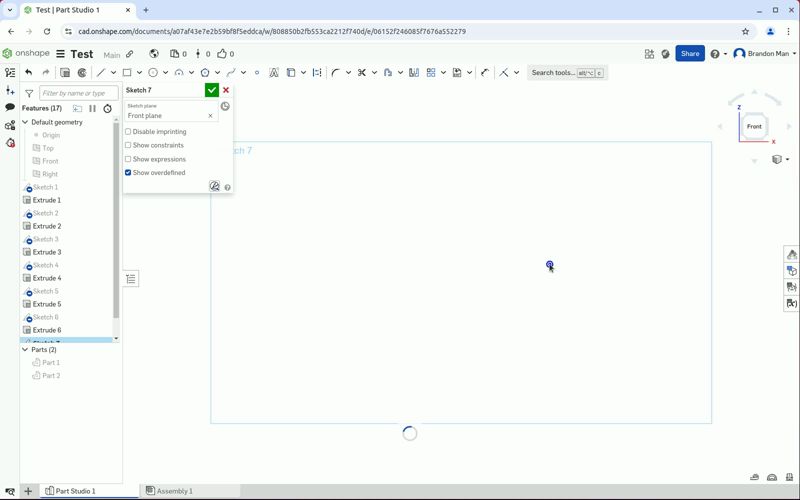
scroll(6)
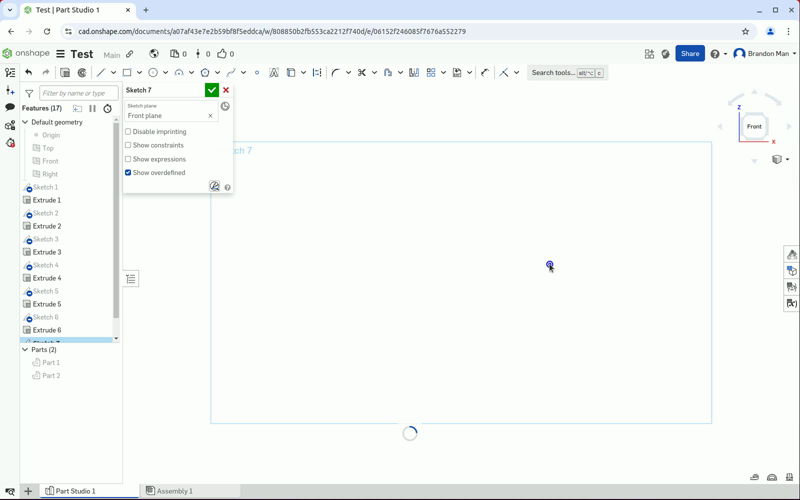
scroll(6)
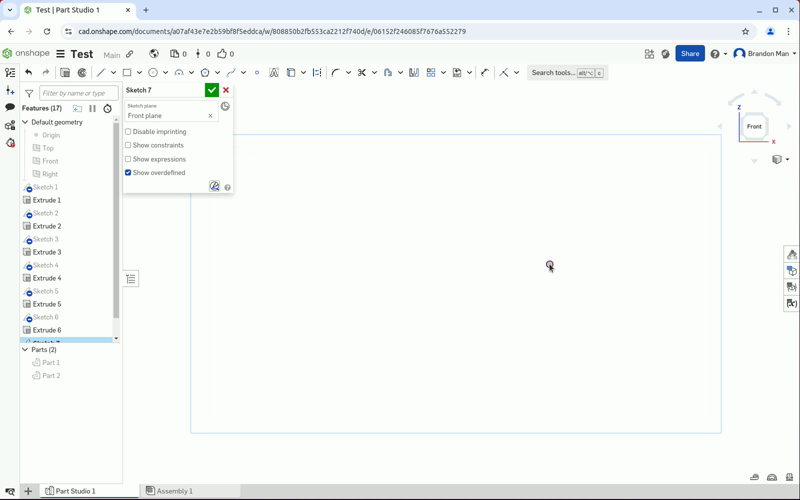
scroll(6)
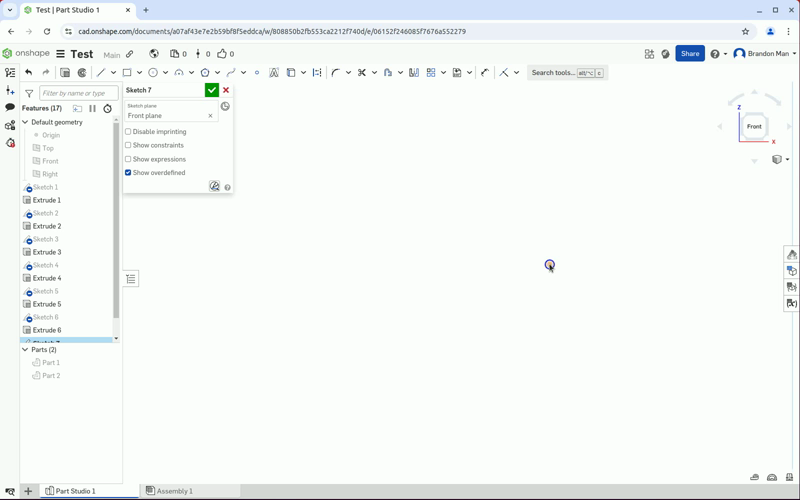
scroll(6)
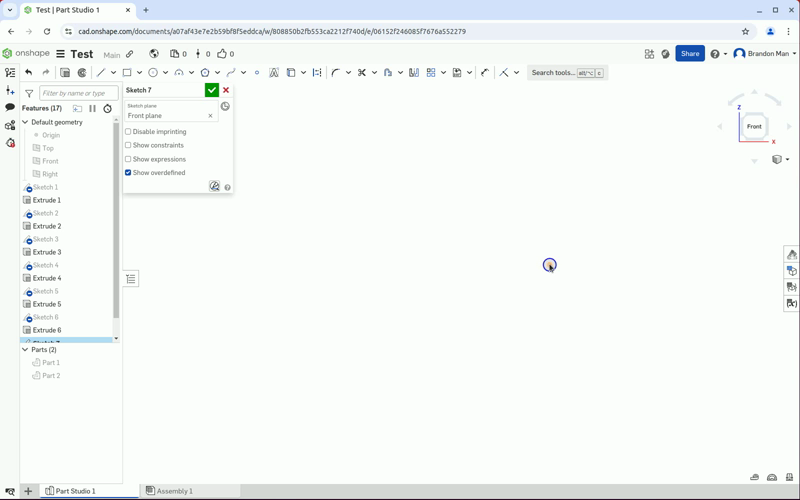
scroll(6)
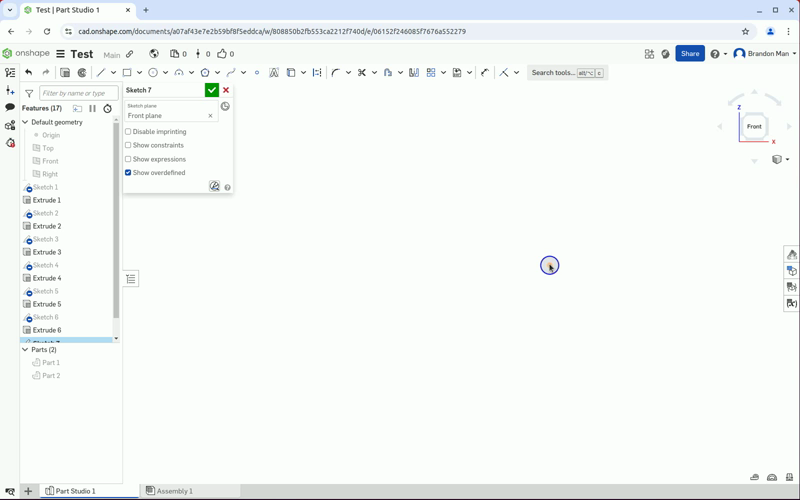
scroll(6)
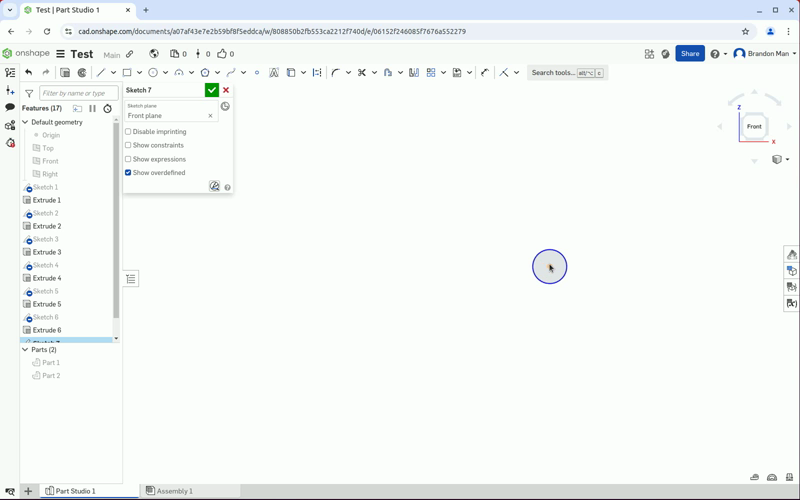
scroll(6)
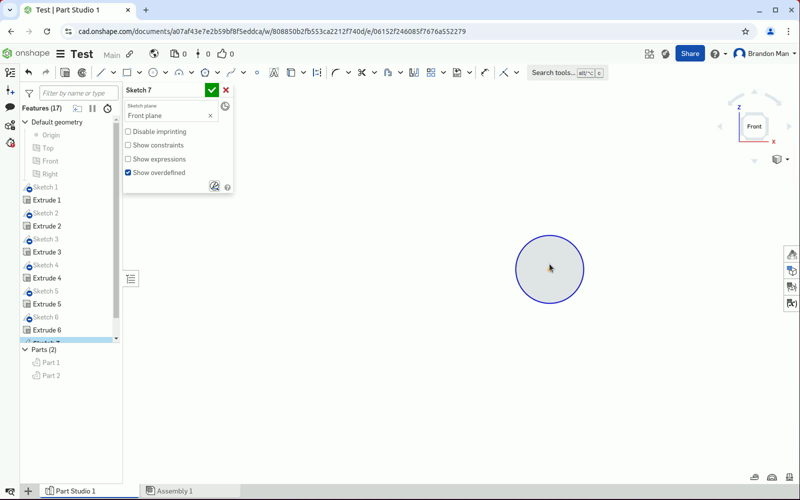
click(549, 263)
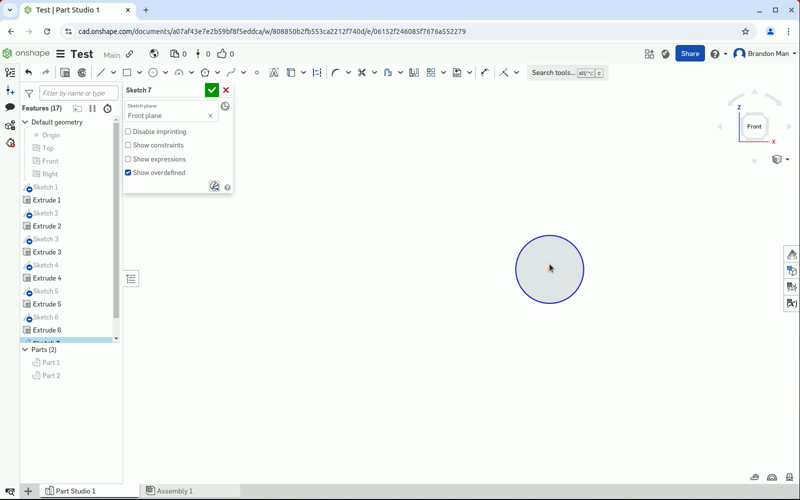
scroll(-6)
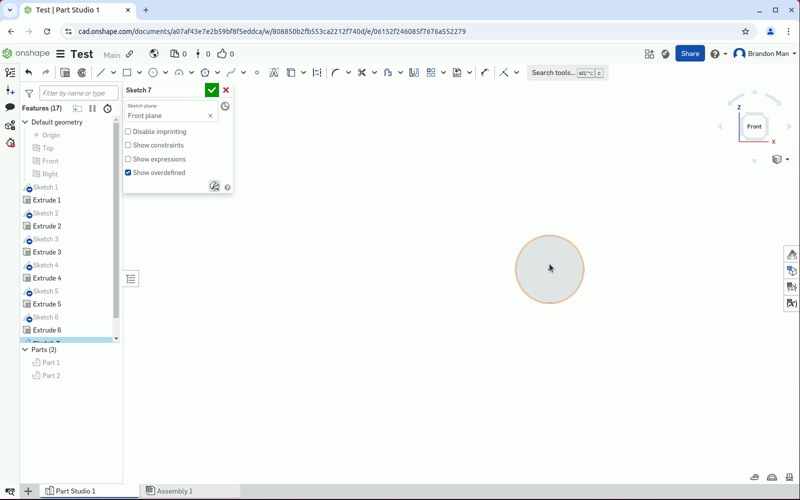
scroll(-6)
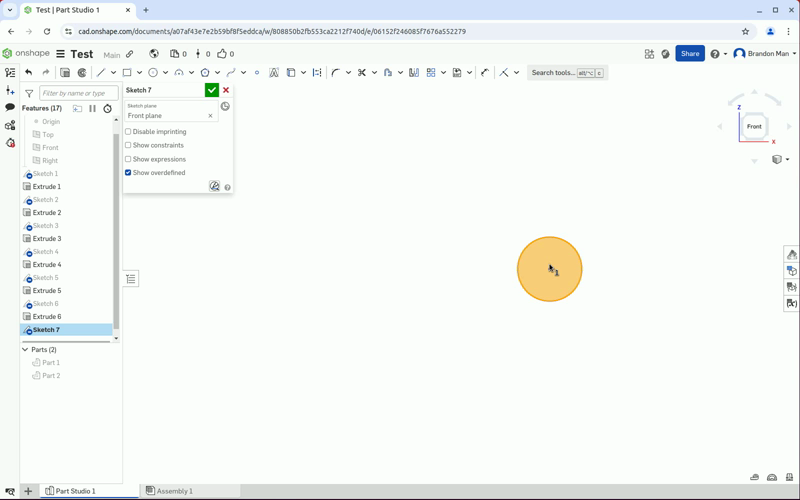
scroll(-6)
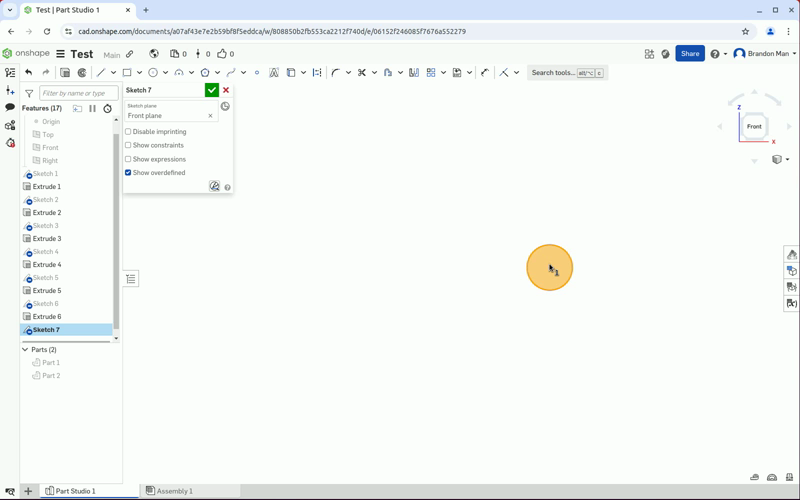
scroll(-6)
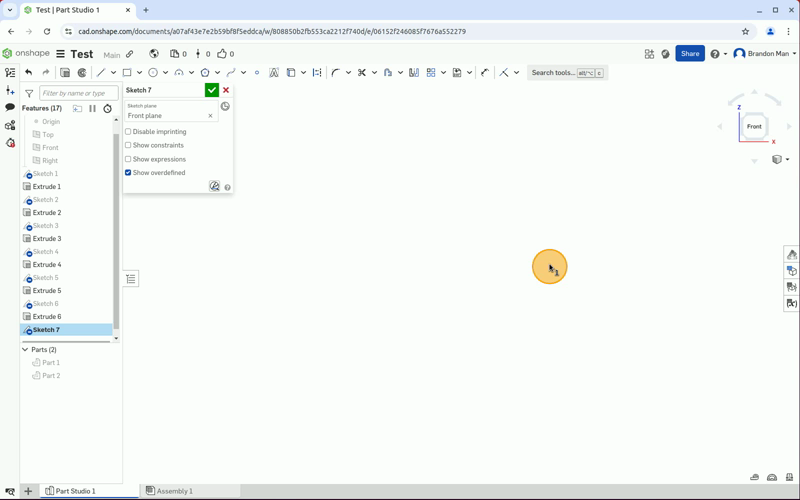
scroll(-6)
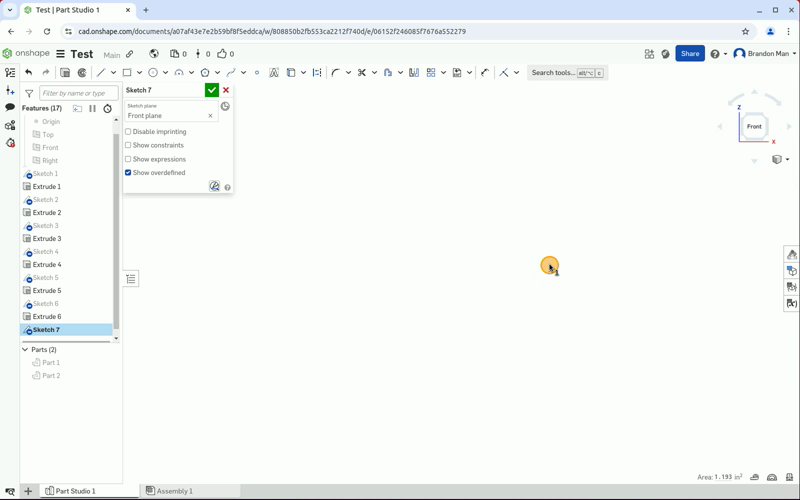
scroll(-6)
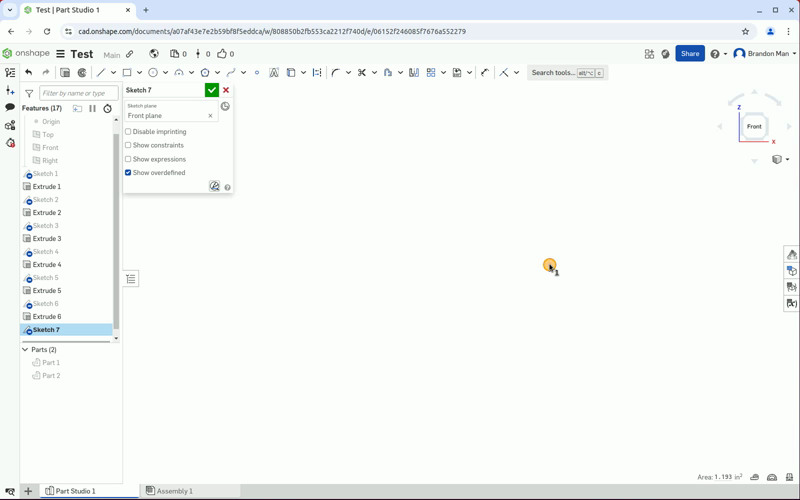
scroll(-6)
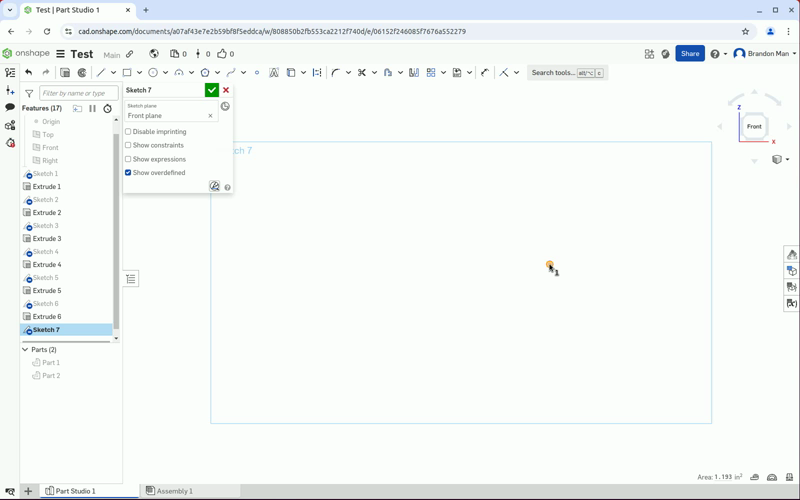
mouse_move(73, 352)
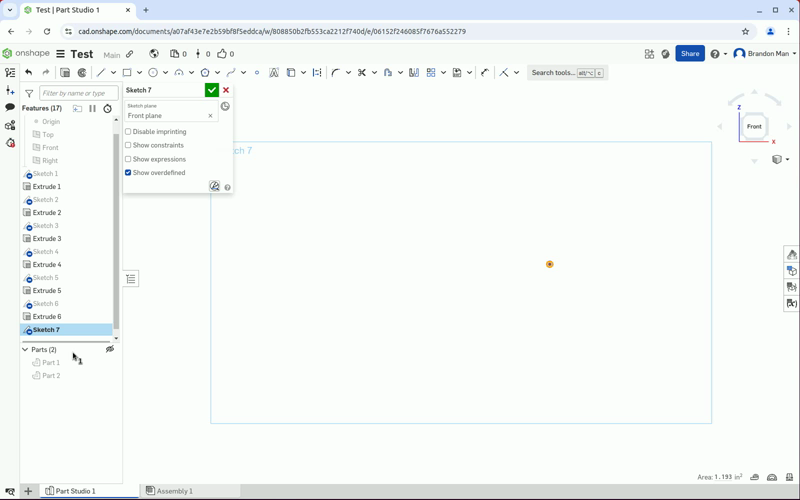
key(shift+y)
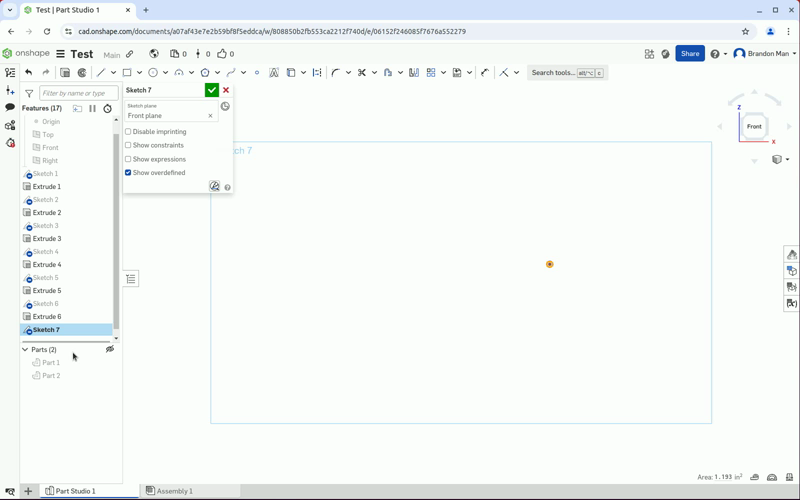
key(shift+e)
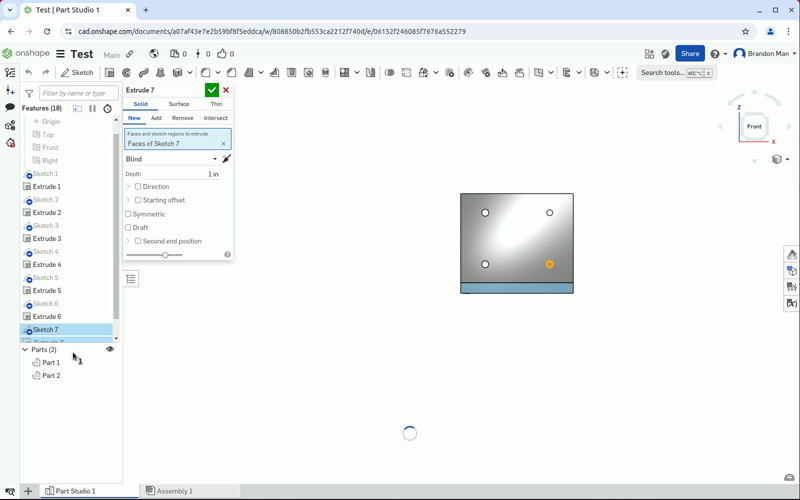
mouse_move(143, 106)
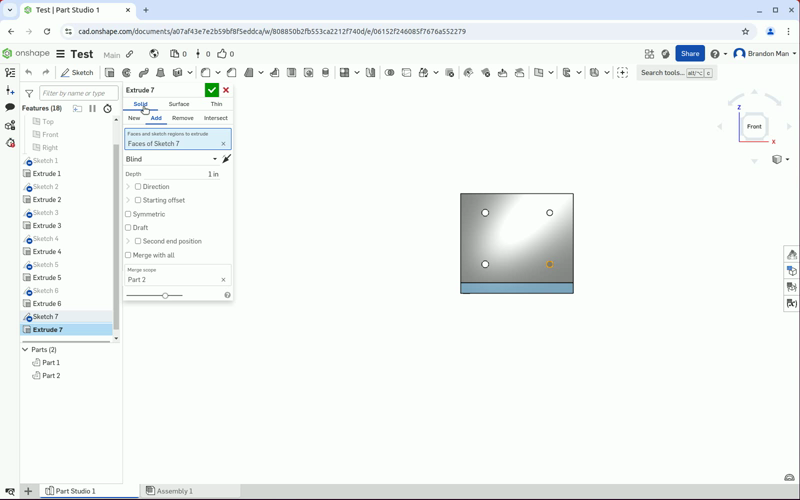
click(143, 106)
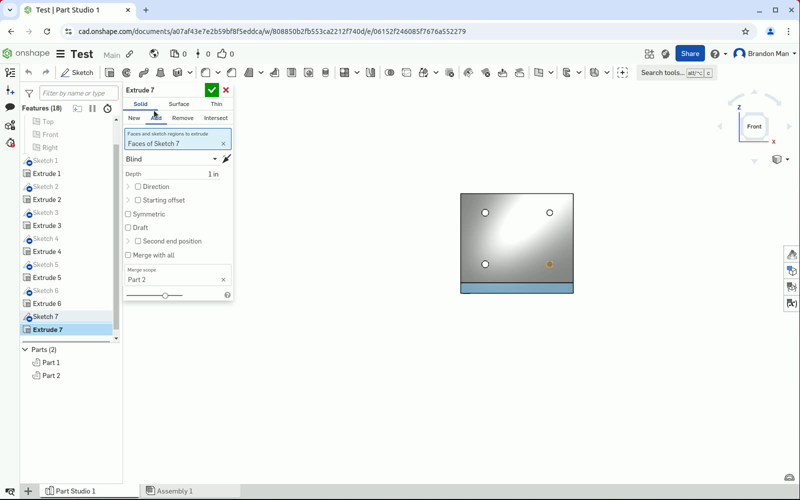
mouse_move(186, 120)
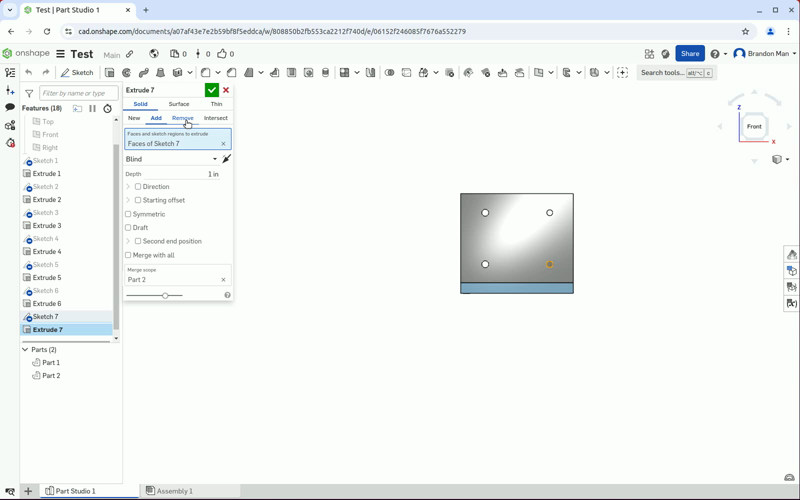
click(186, 120)
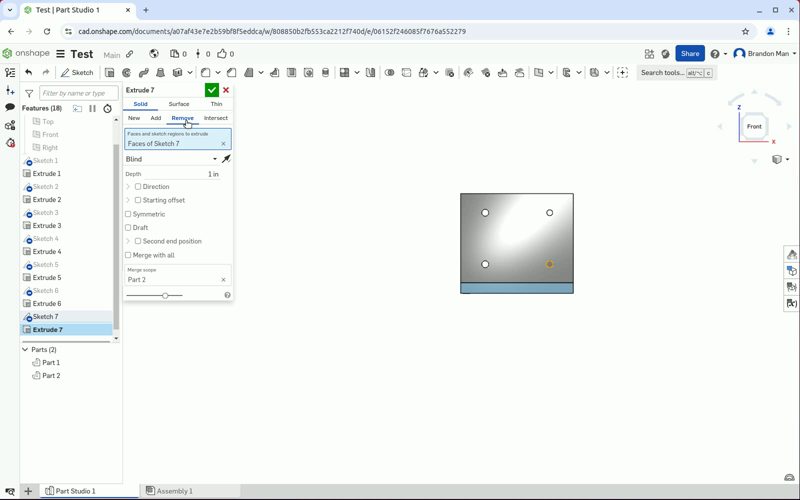
key(tab, 4)
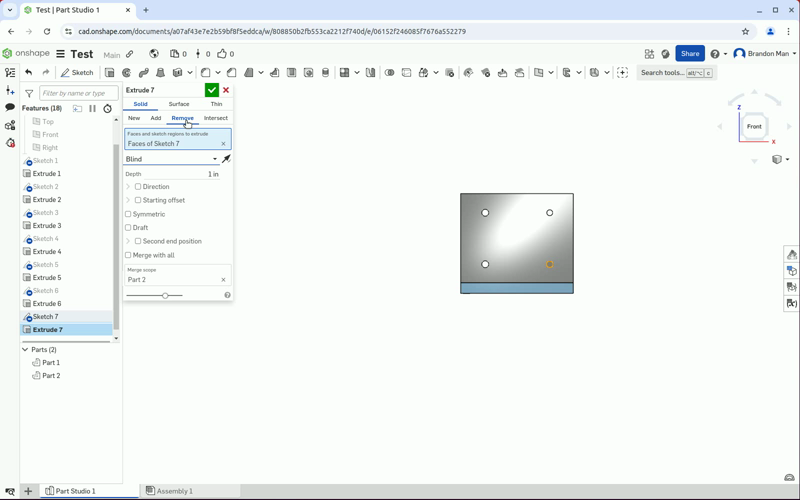
text(11.073)
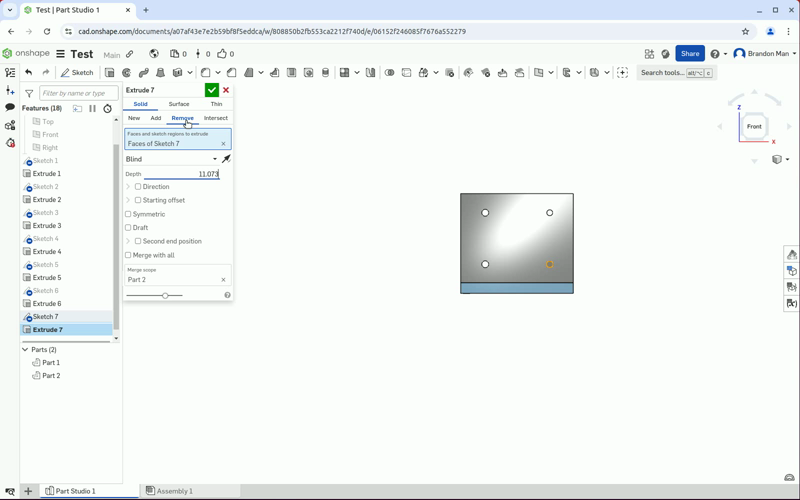
key(tab, 6)
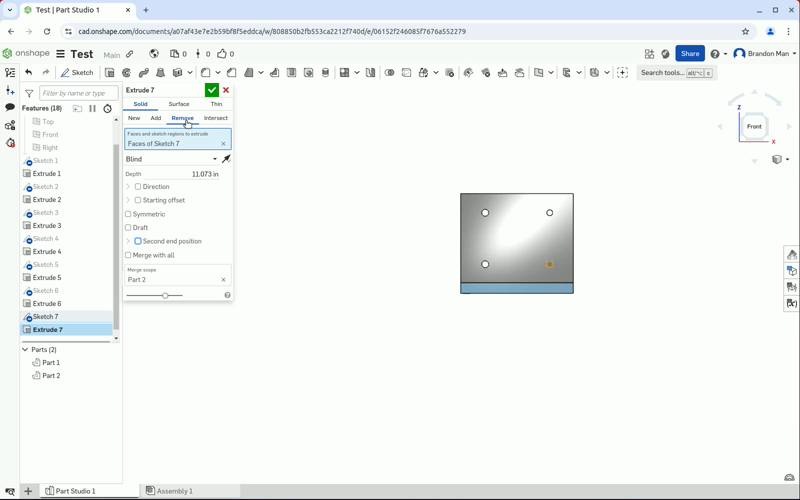
key(space)
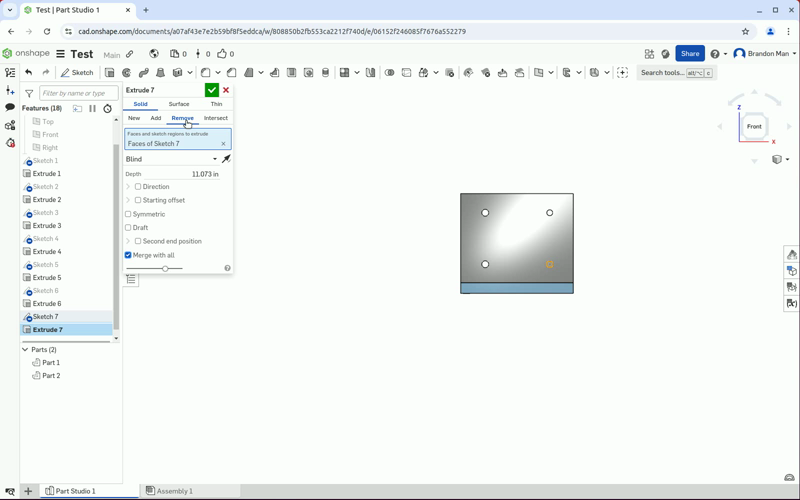
key(enter)
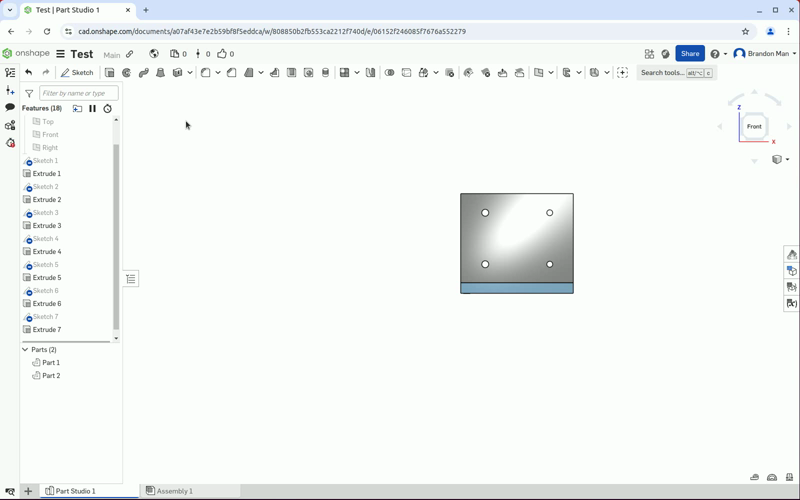
key(shift+h)
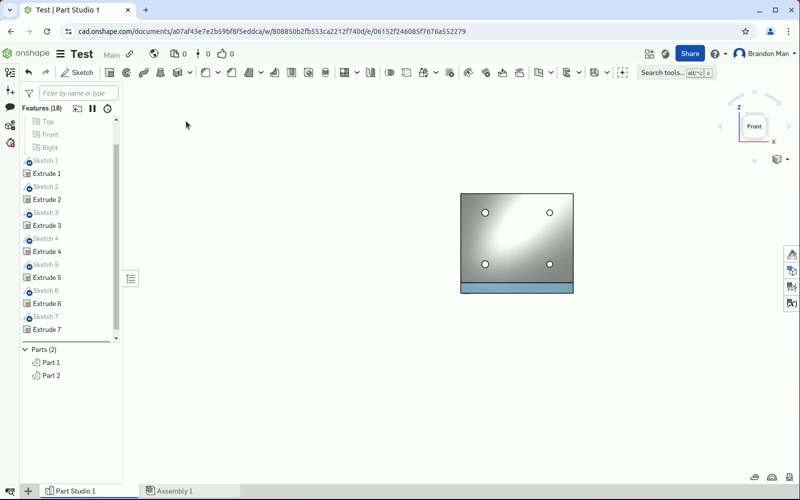
key(shift+h)
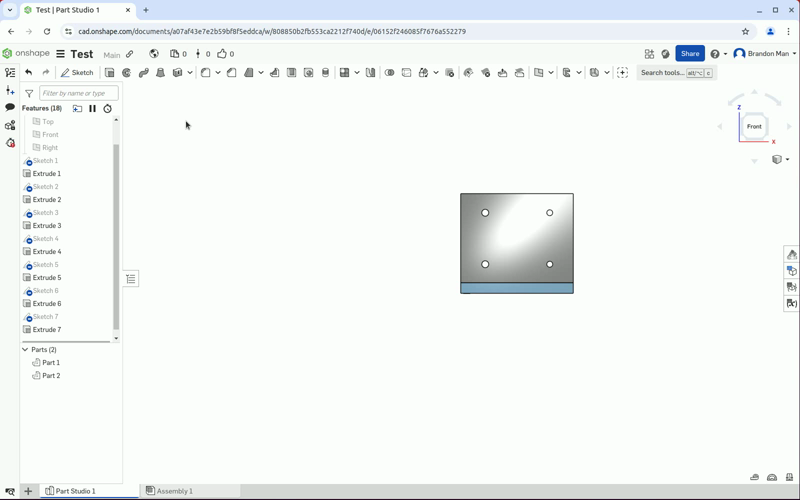
mouse_move(69, 163)
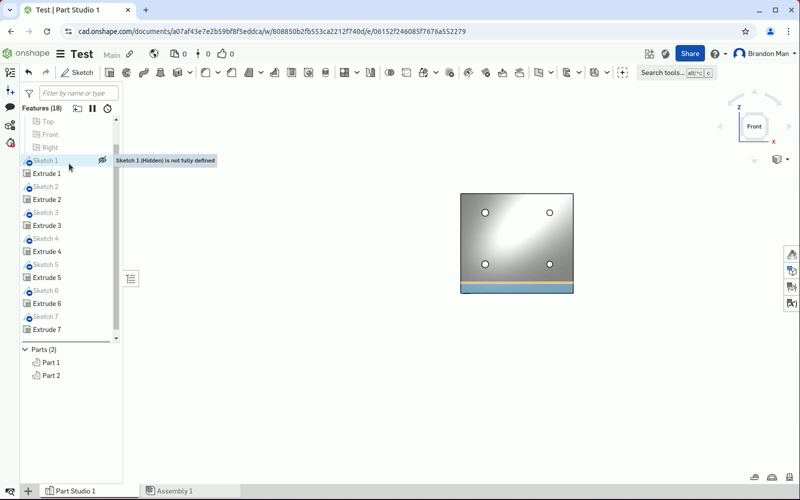
click(69, 163)
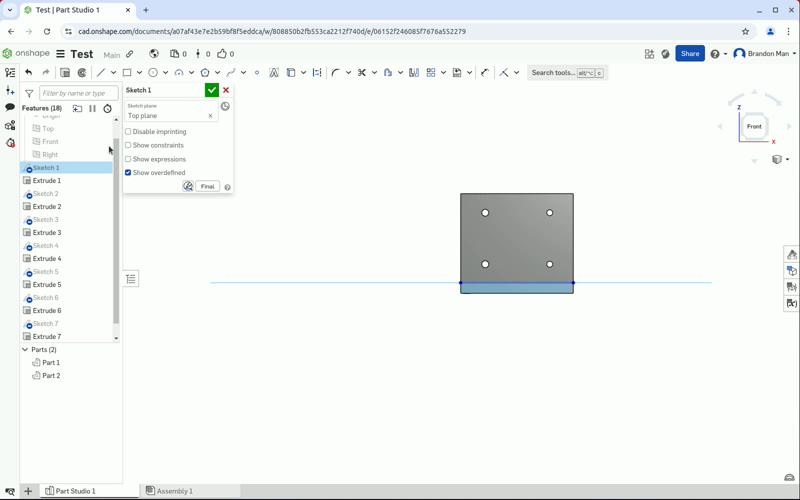
mouse_move(229, 92)
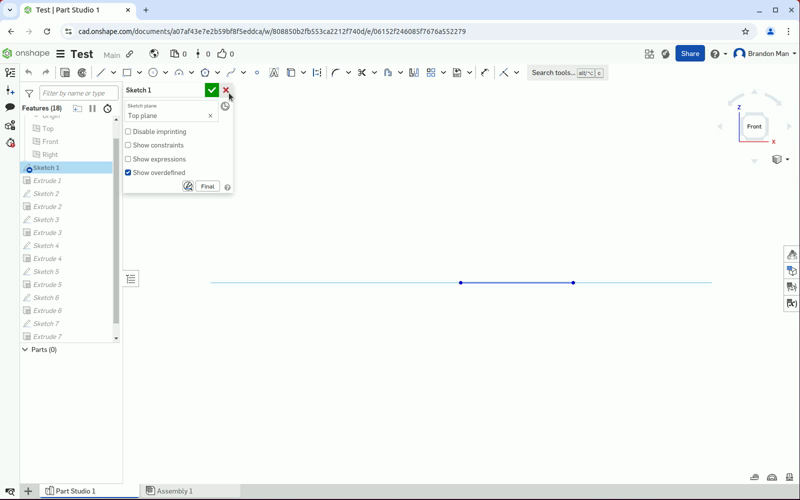
click(229, 92)
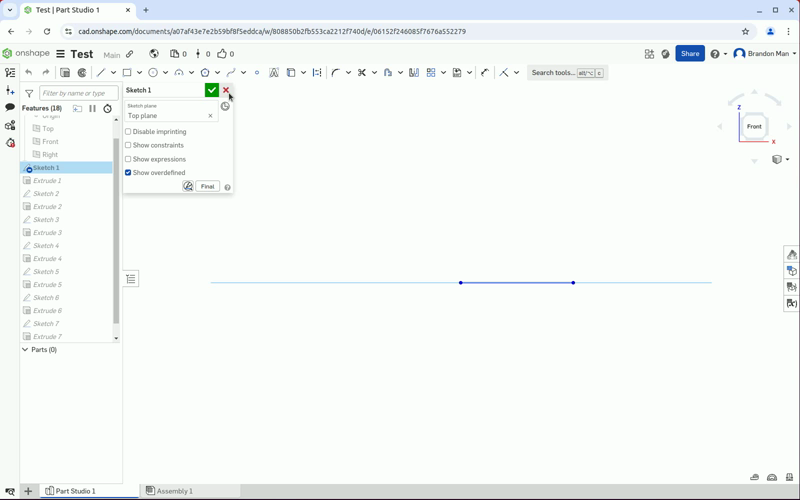
key(shift+s)
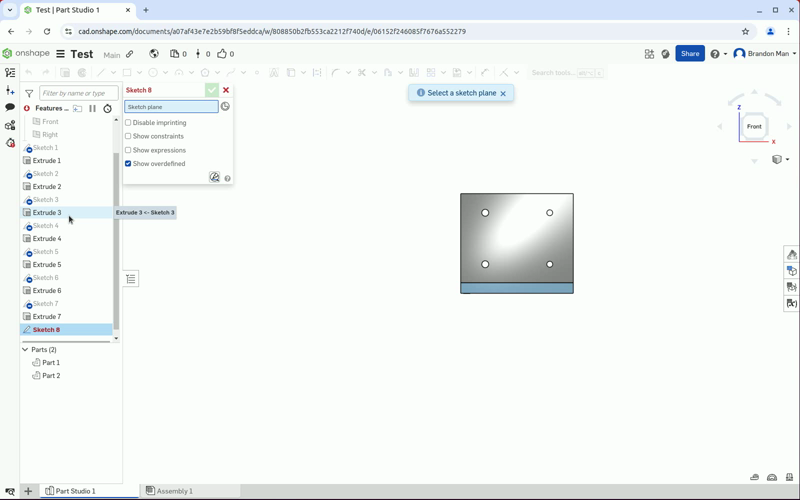
scroll(3)
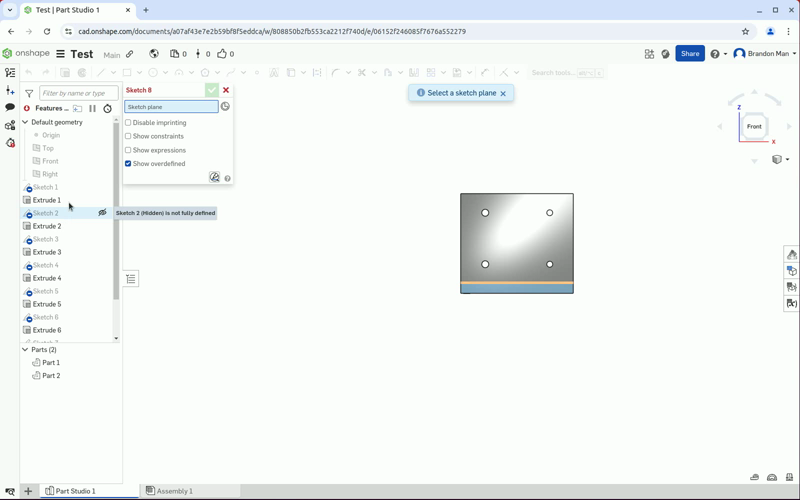
mouse_move(69, 163)
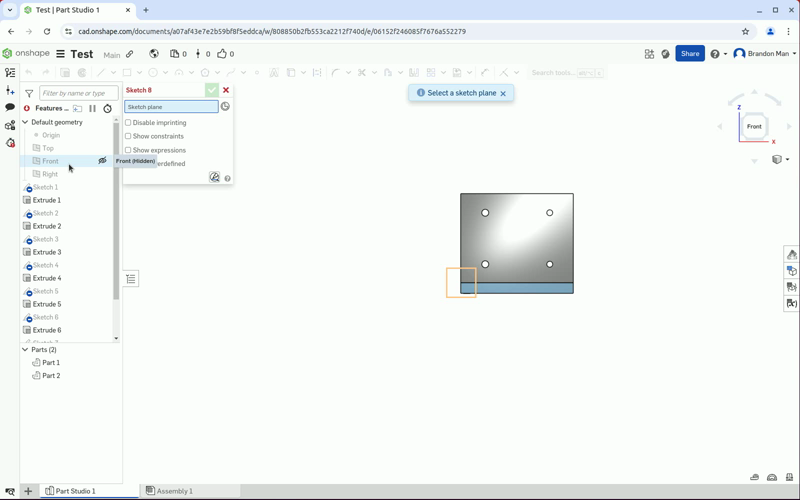
click(69, 163)
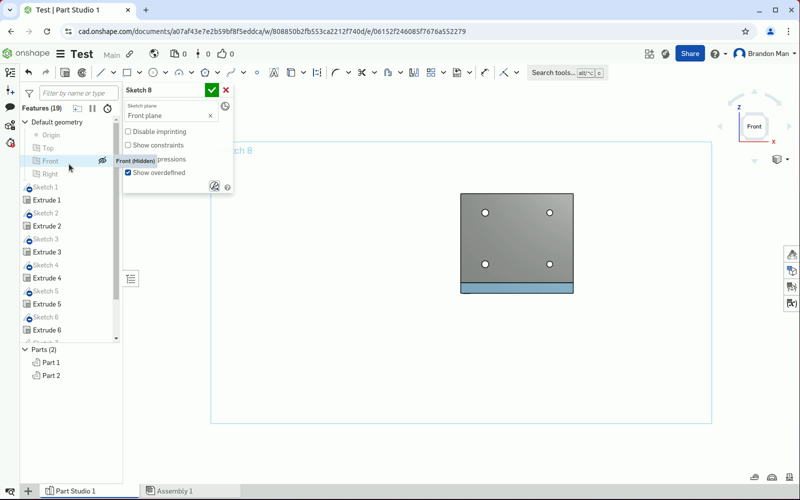
mouse_move(73, 352)
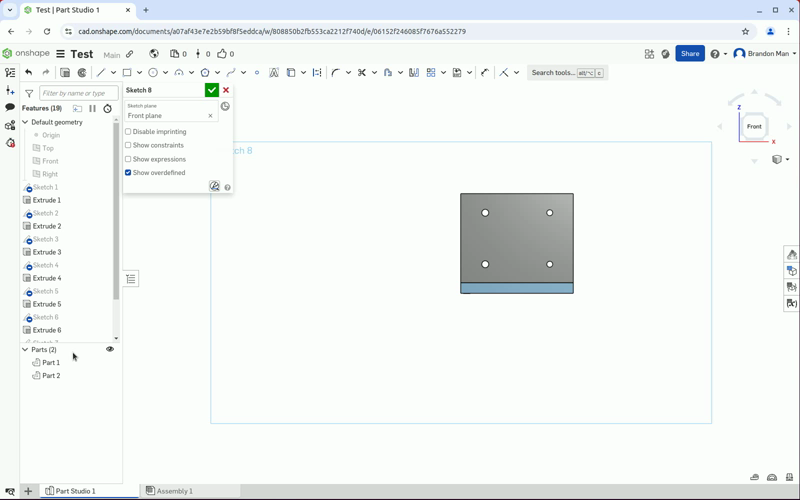
key(y)
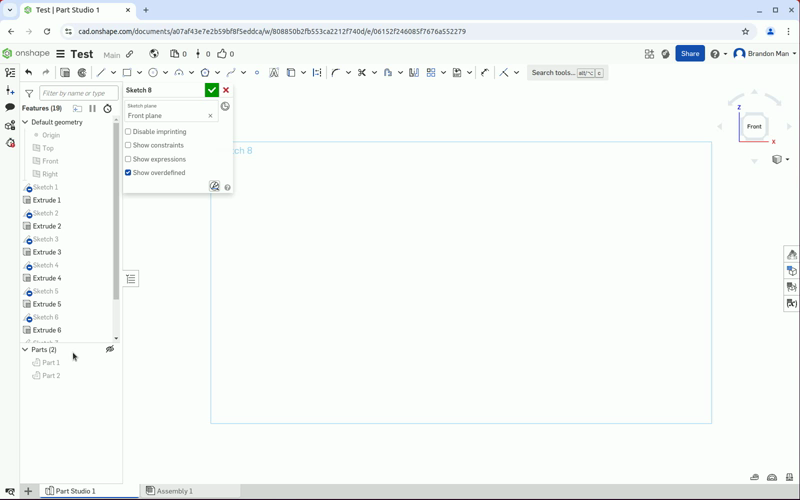
key(c)
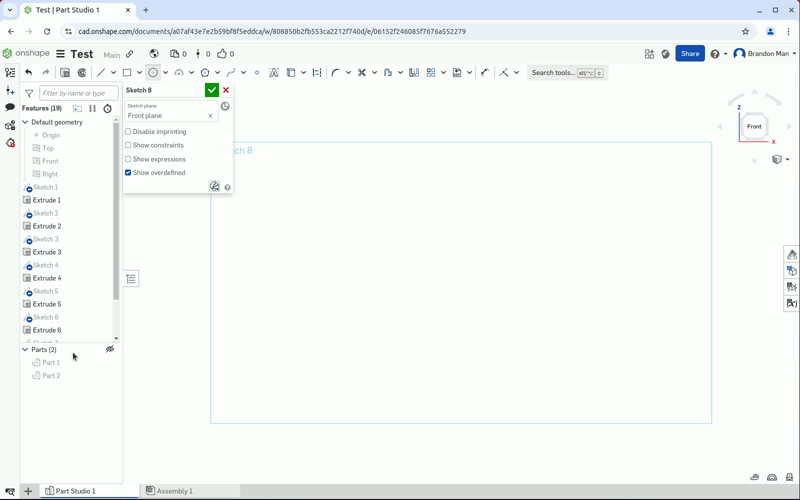
key_down(shift)
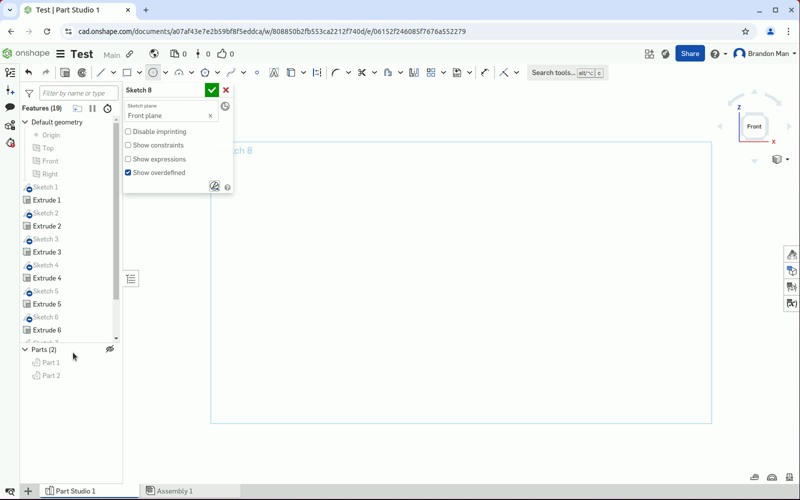
mouse_move(517, 238)
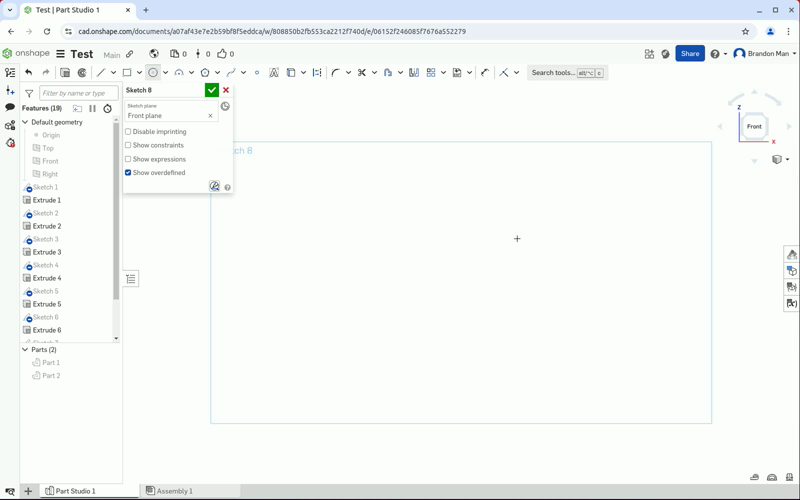
click(517, 238)
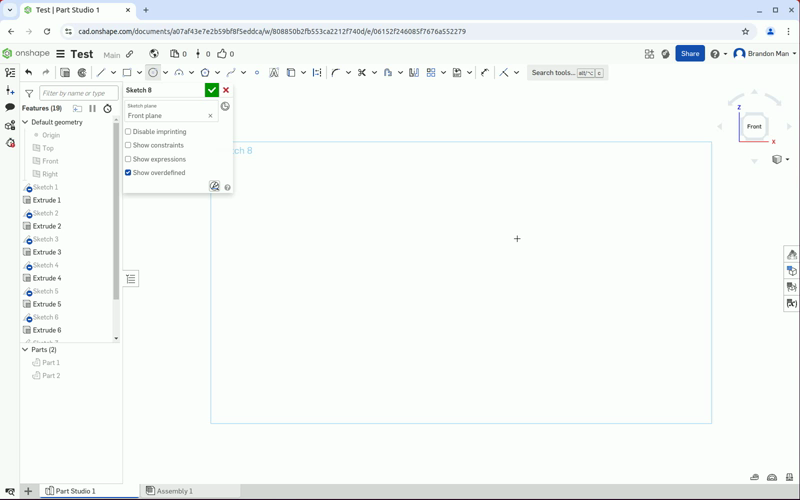
key_up(shift)
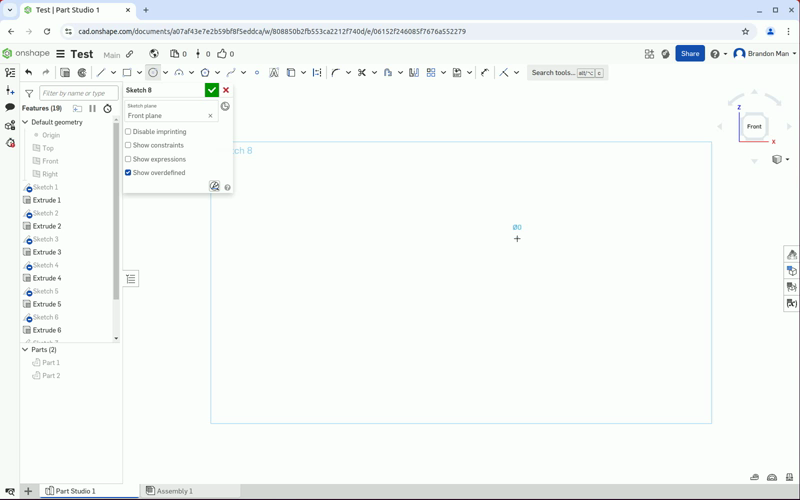
mouse_move(541, 238)
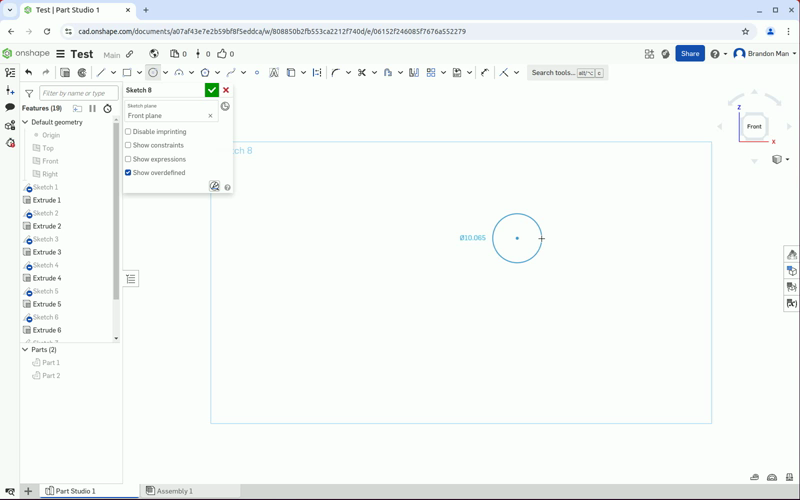
click(541, 238)
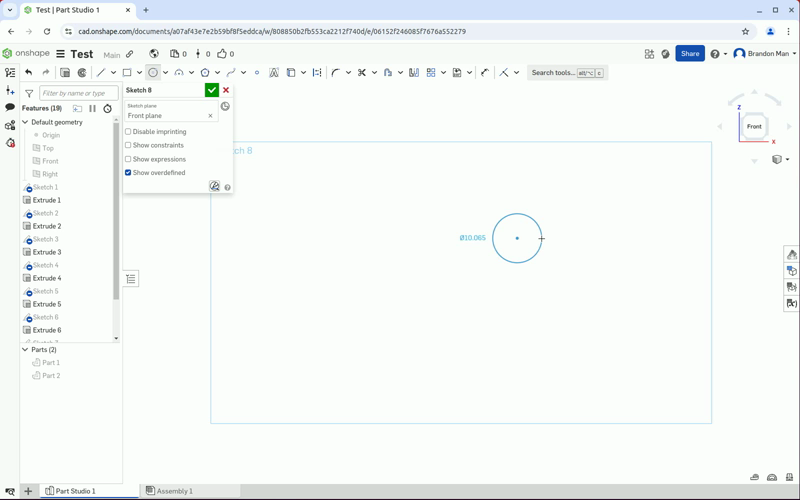
key(esc)
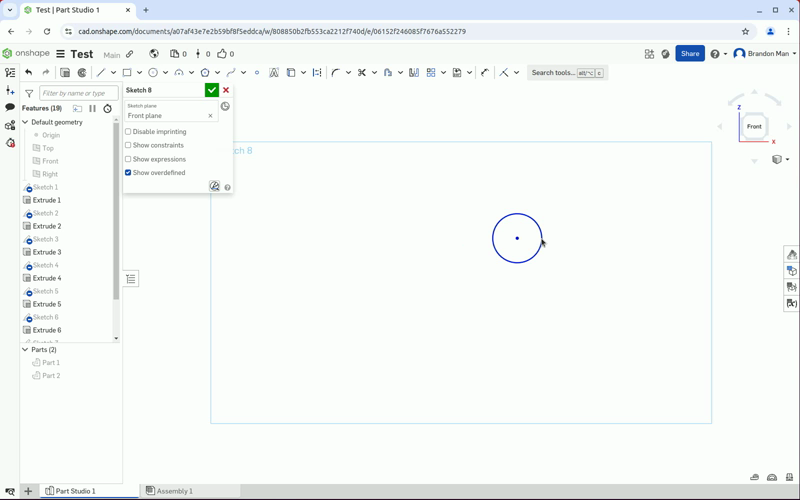
mouse_move(503, 255)
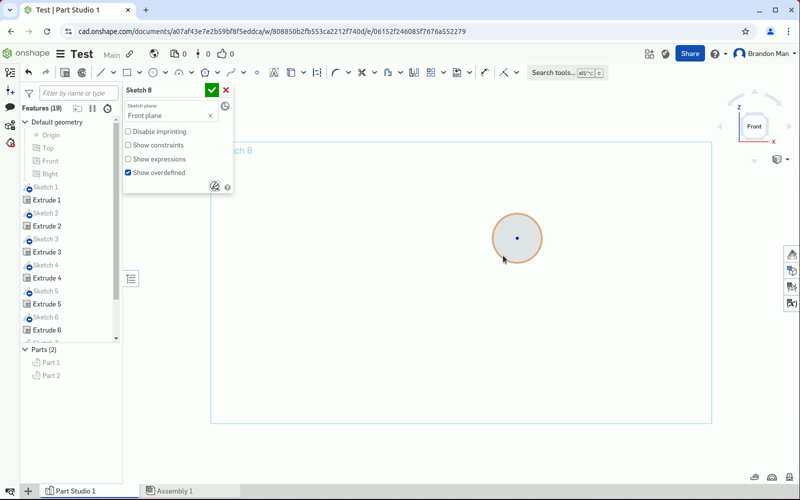
click(503, 255)
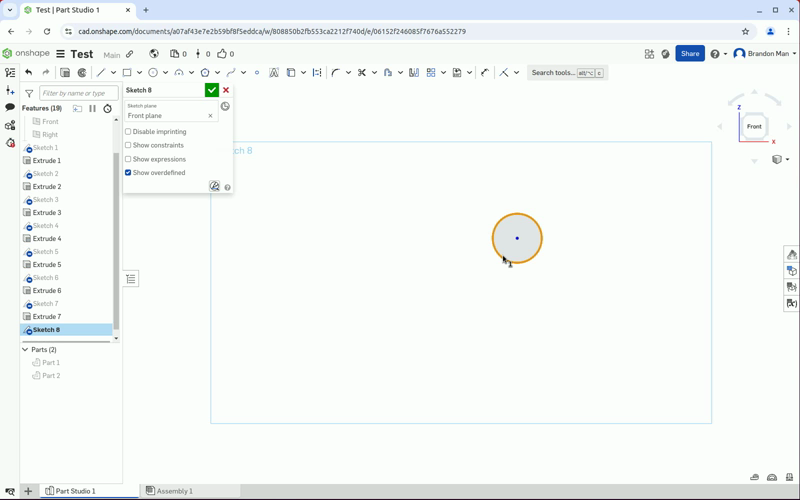
mouse_move(73, 352)
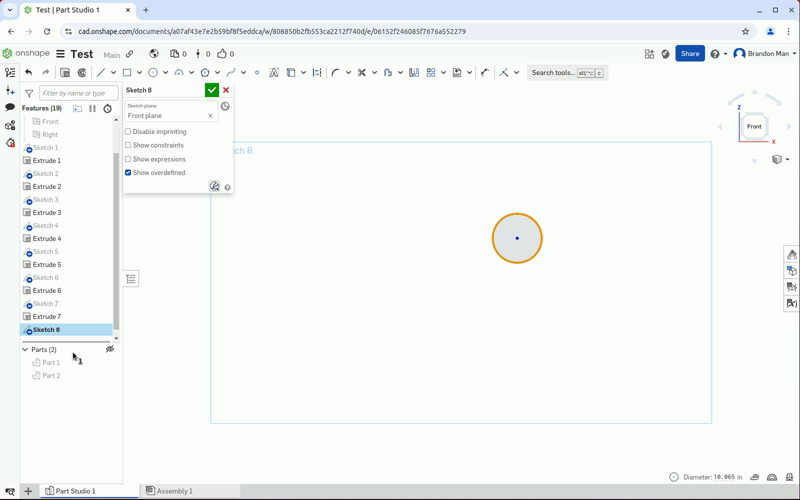
key(shift+y)
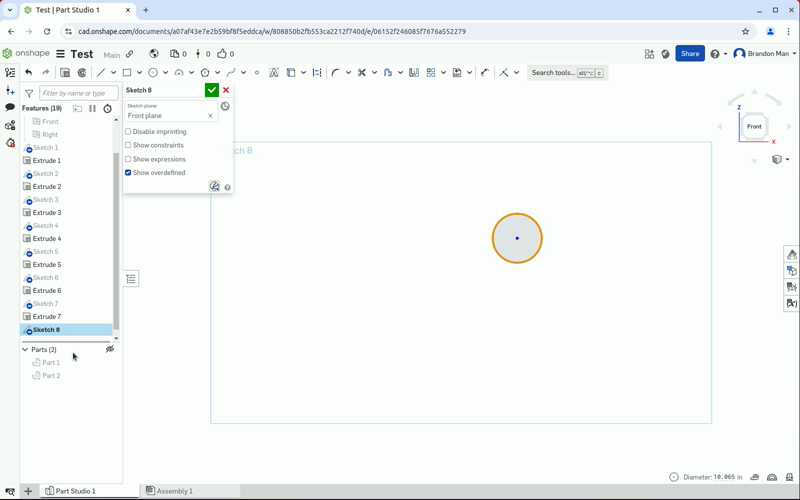
key(shift+e)
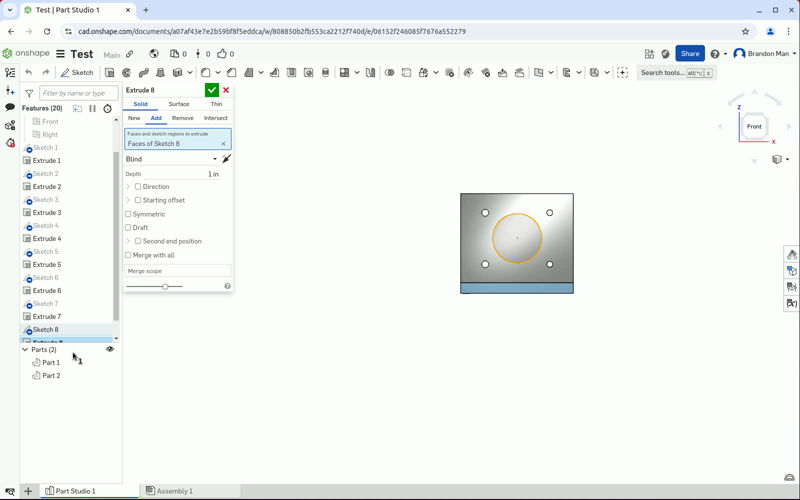
mouse_move(143, 106)
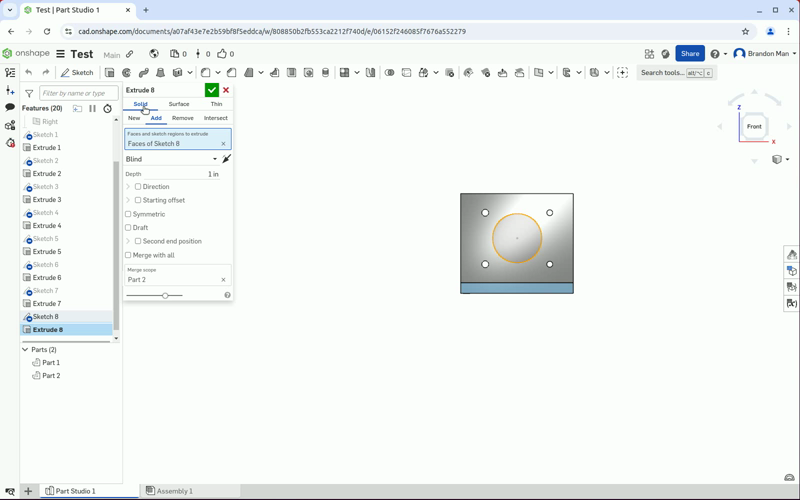
click(143, 106)
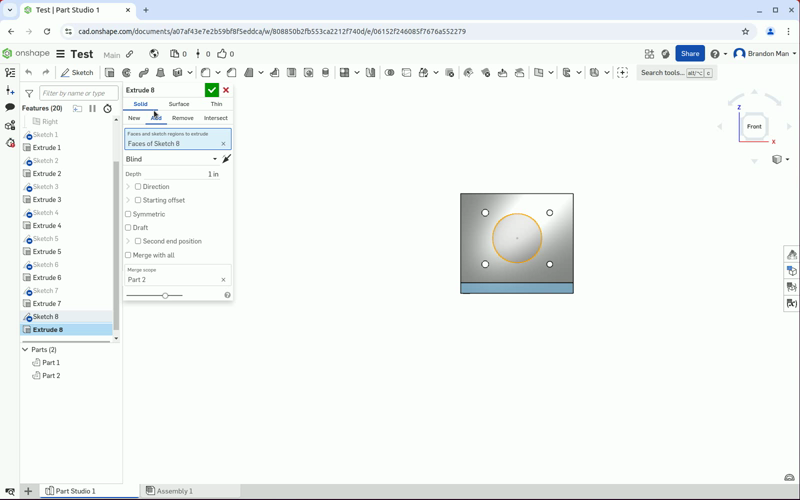
mouse_move(186, 120)
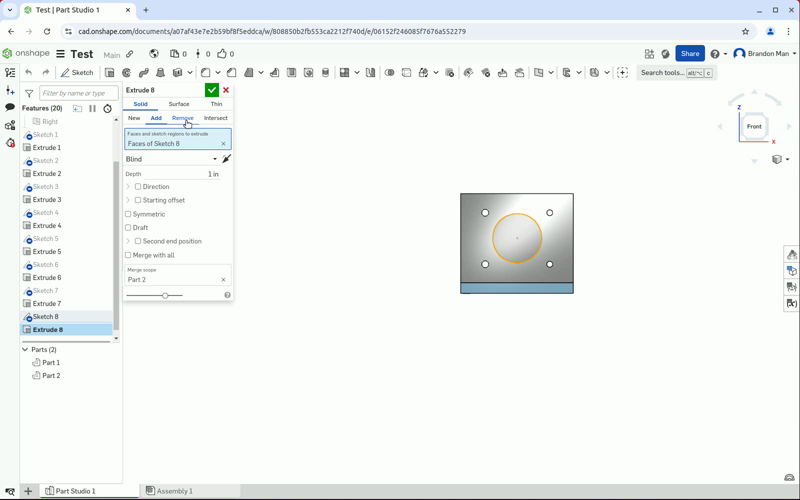
click(186, 120)
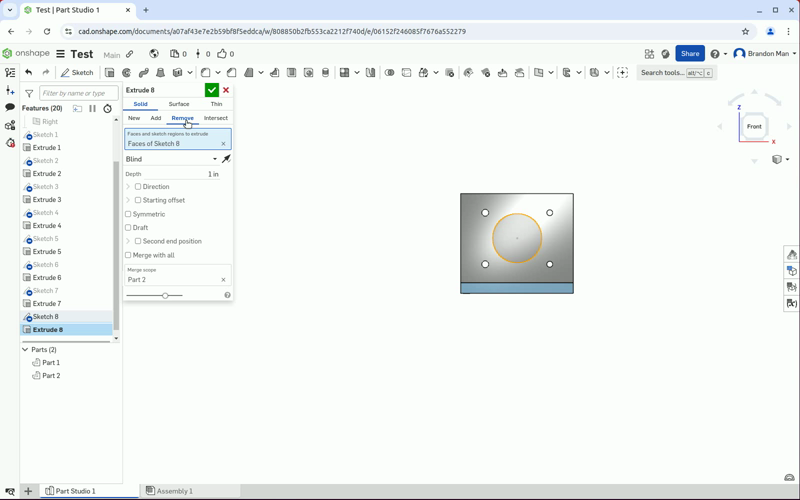
key(tab, 4)
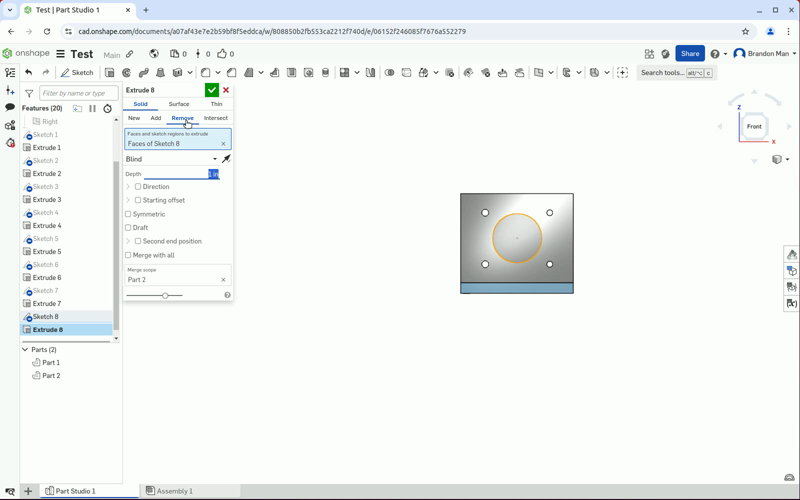
text(11.073)
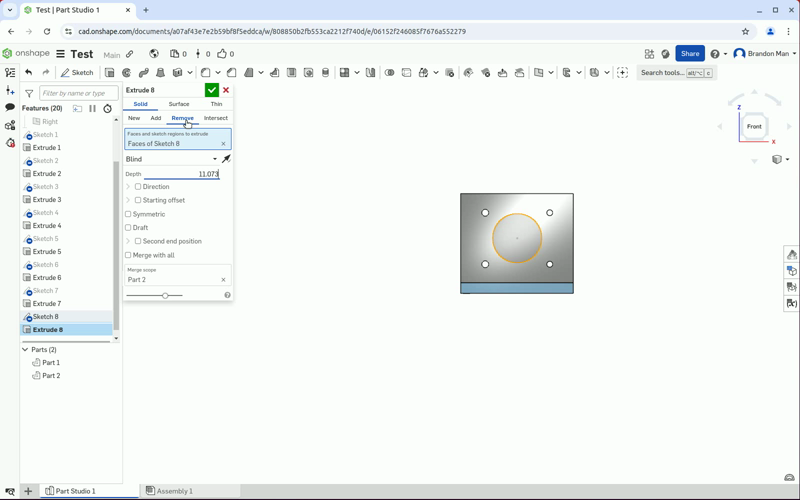
key(tab, 6)
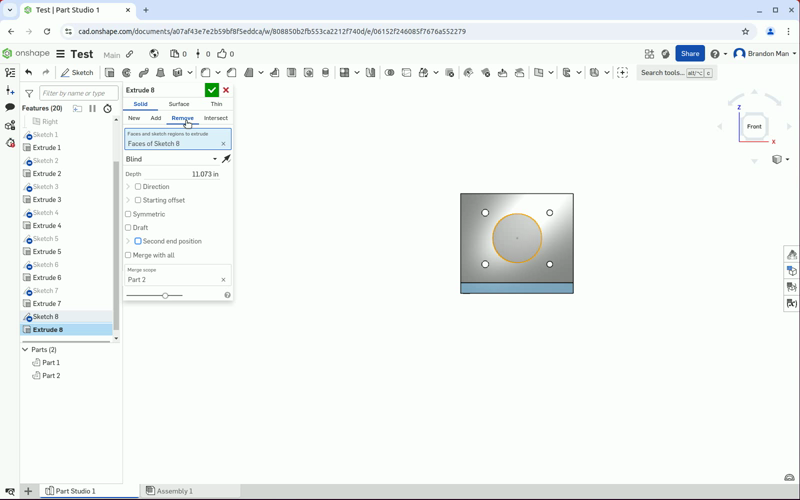
key(space)
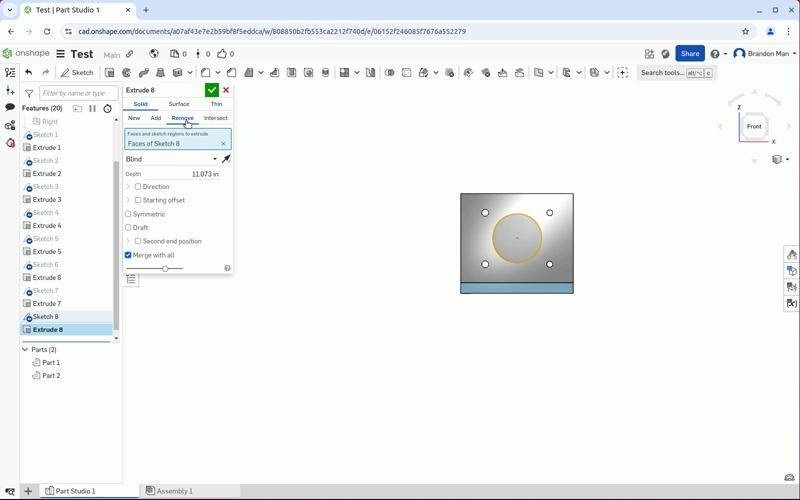
key(enter)
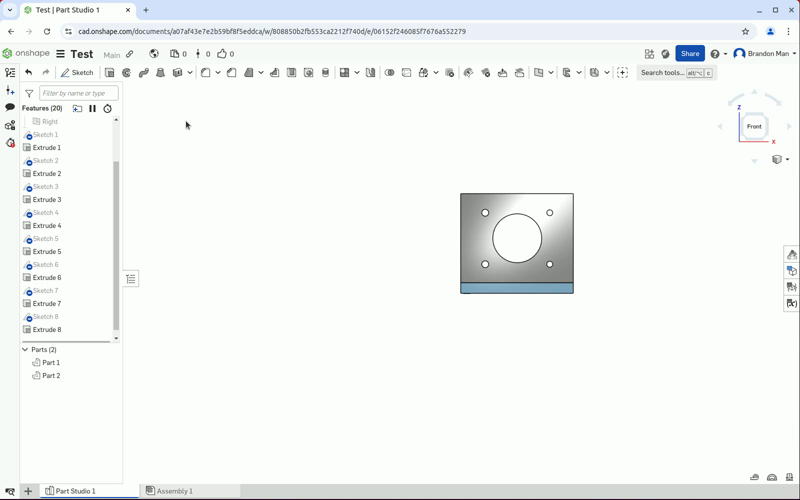
key(shift+h)
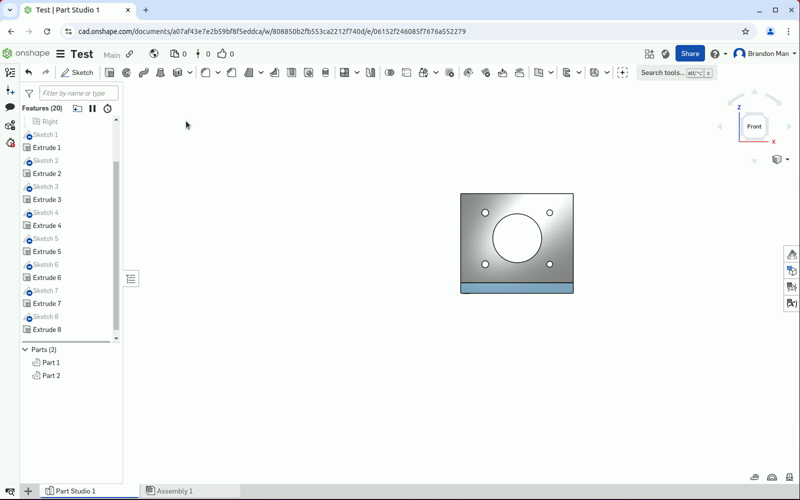
key(shift+h)
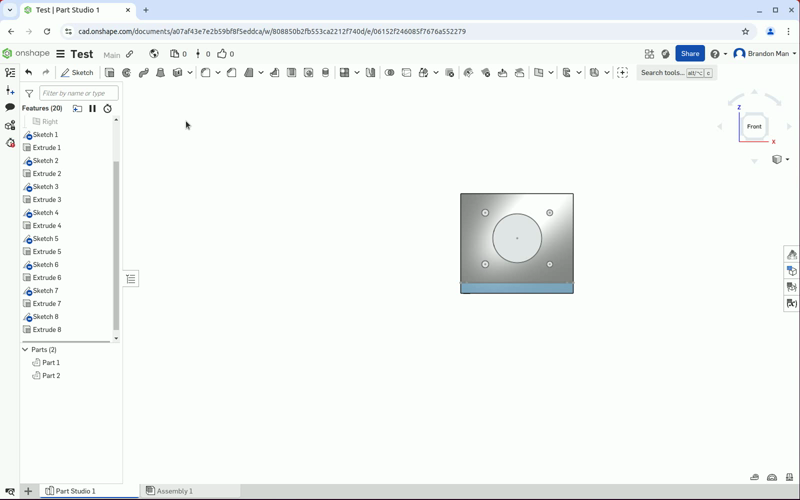
key(shift+7)
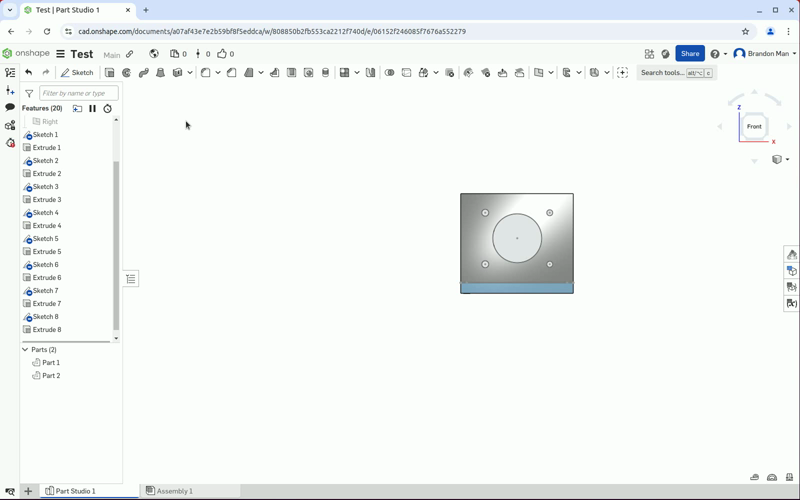
key(left, 2)
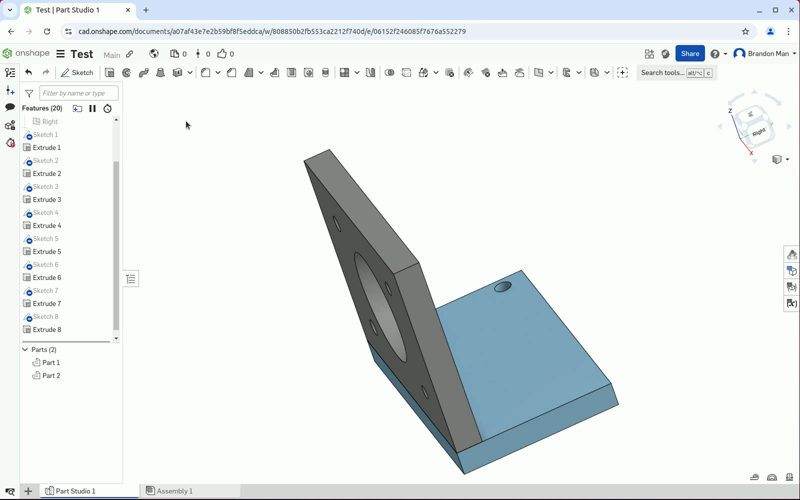
key(down, 2)
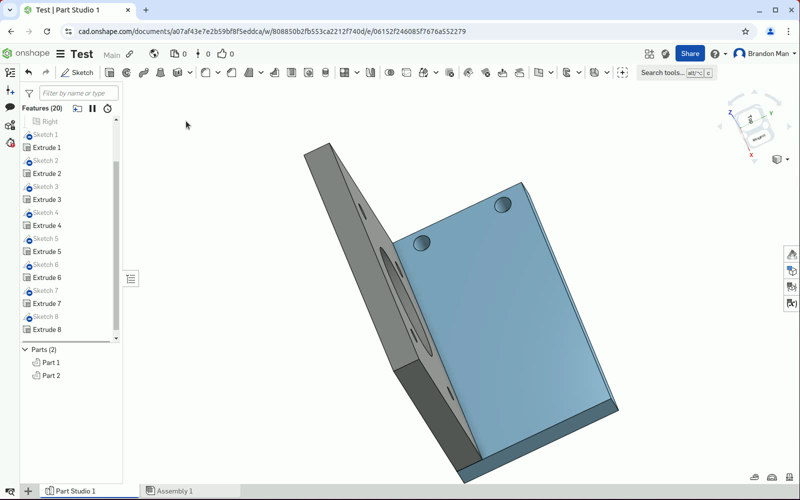
key(up, 2)
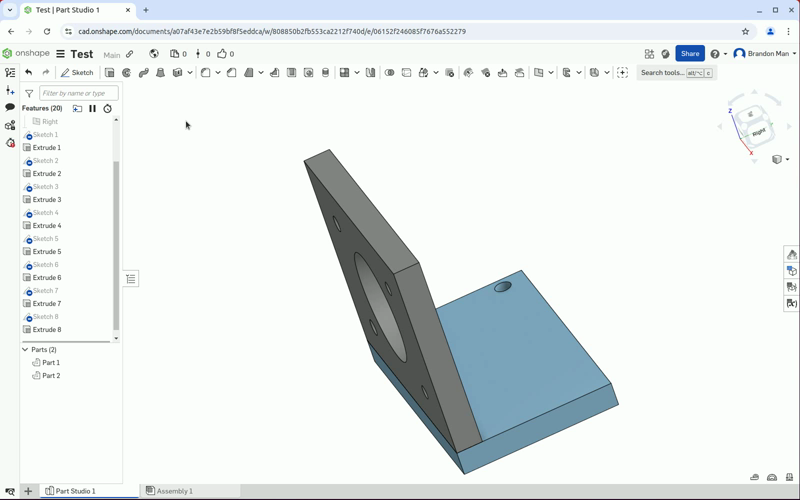
key(right, 2)
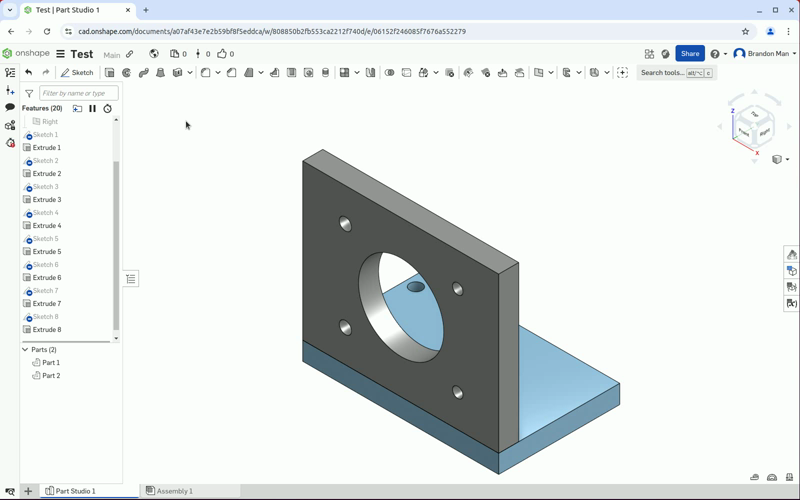
mouse_move(69, 137)
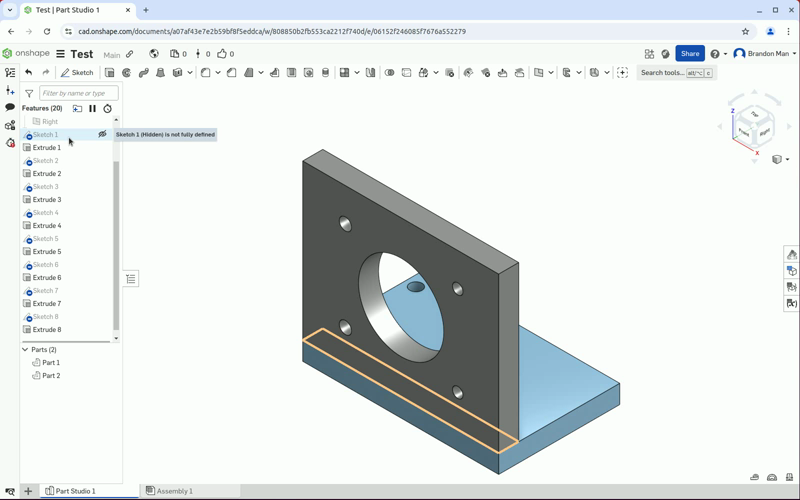
click(69, 137)